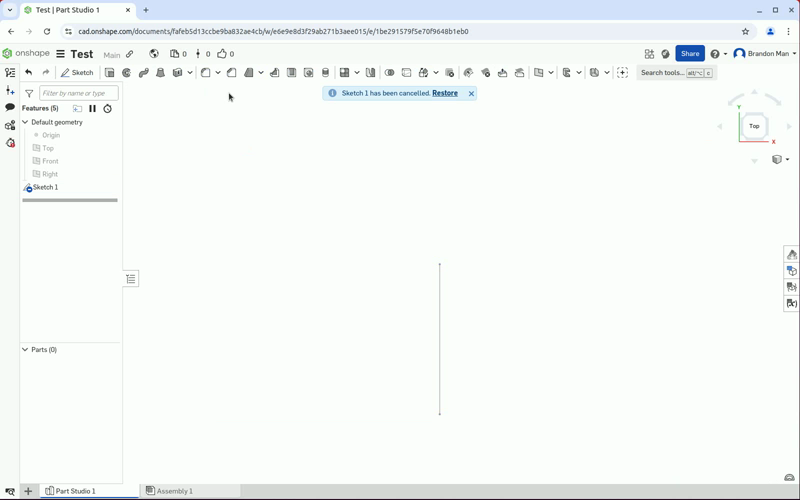
key(shift+h)
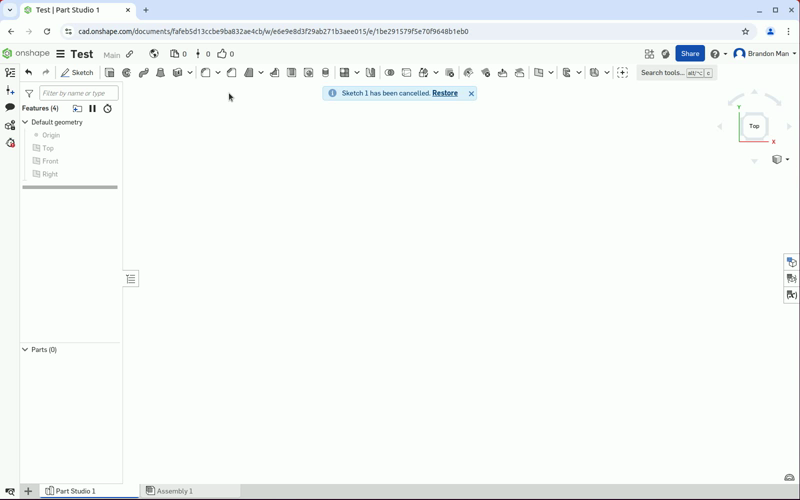
mouse_move(73, 352)
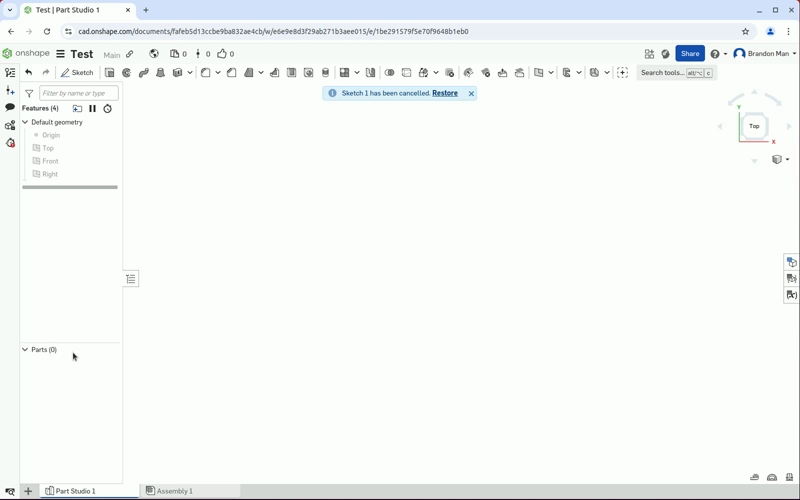
key(y)
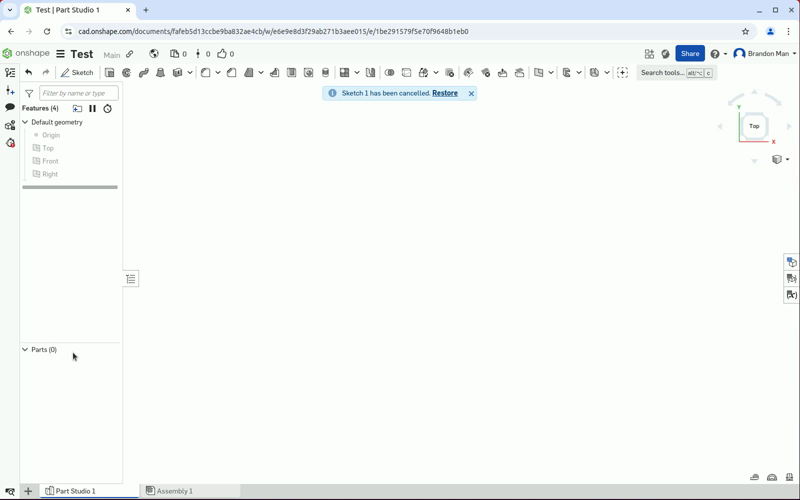
key(shift+p)
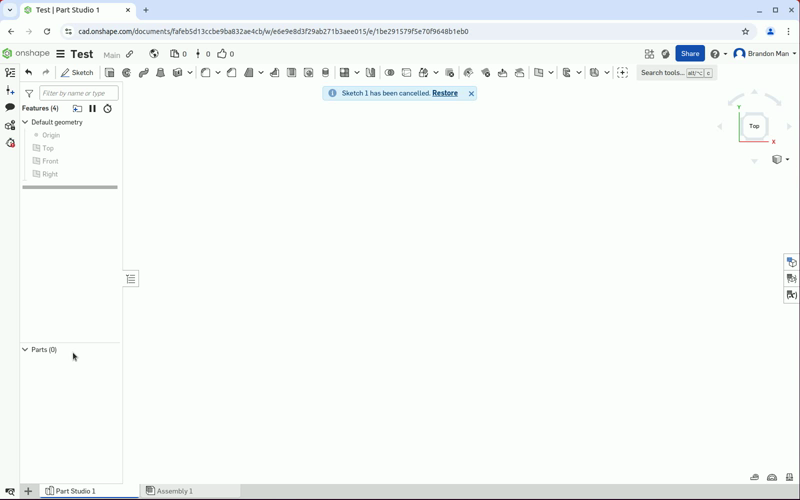
key(space)
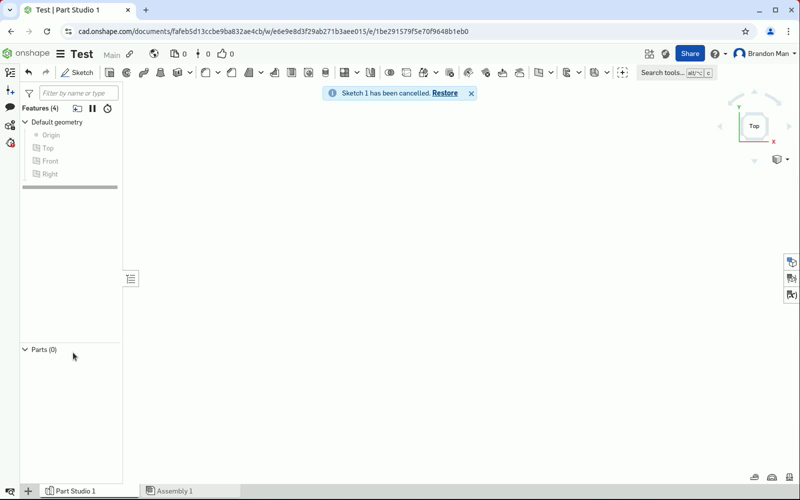
key_down(shift)
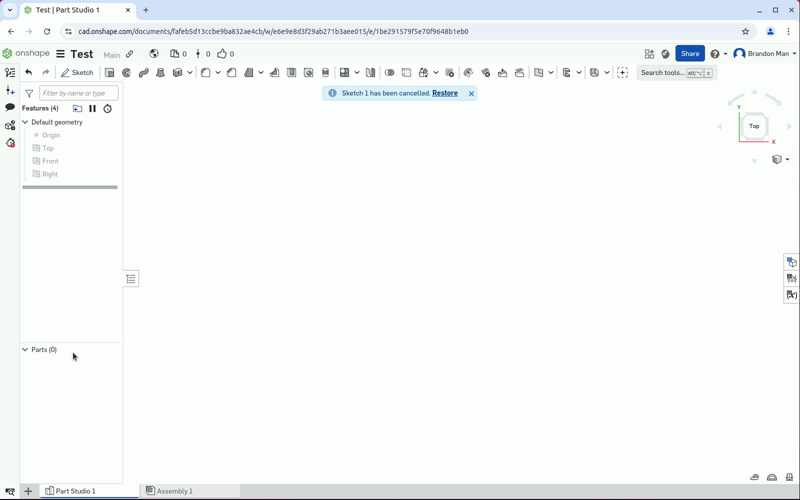
key(up)
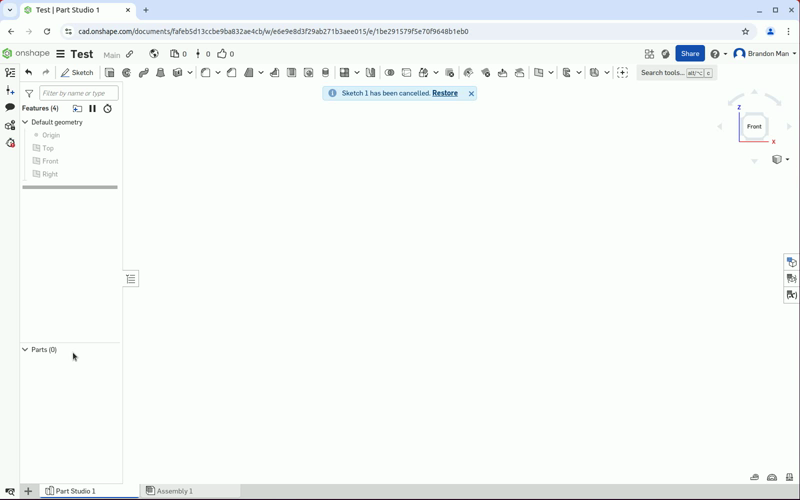
key_up(shift)
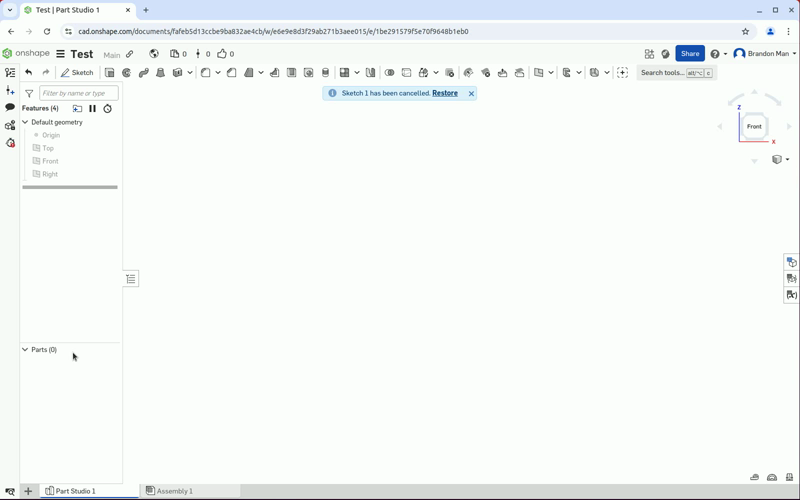
mouse_move(73, 352)
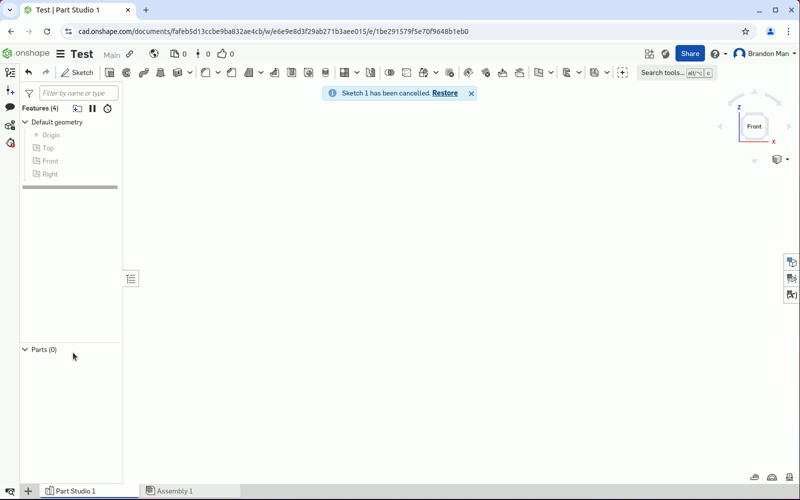
key(shift+y)
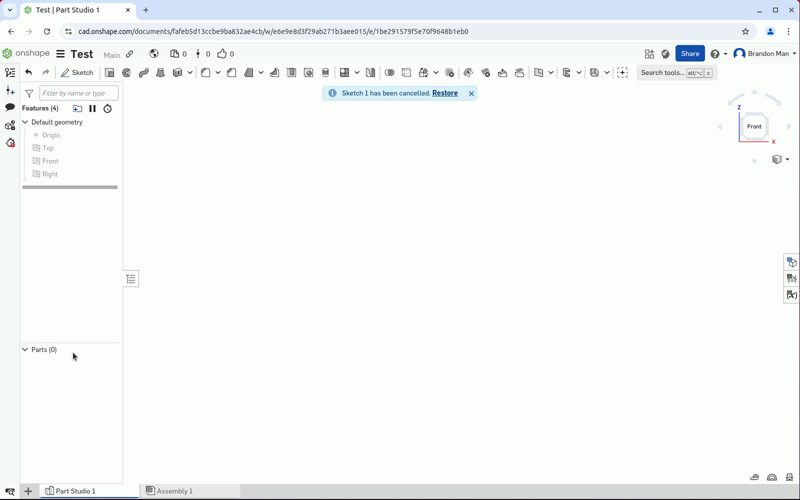
key(shift+s)
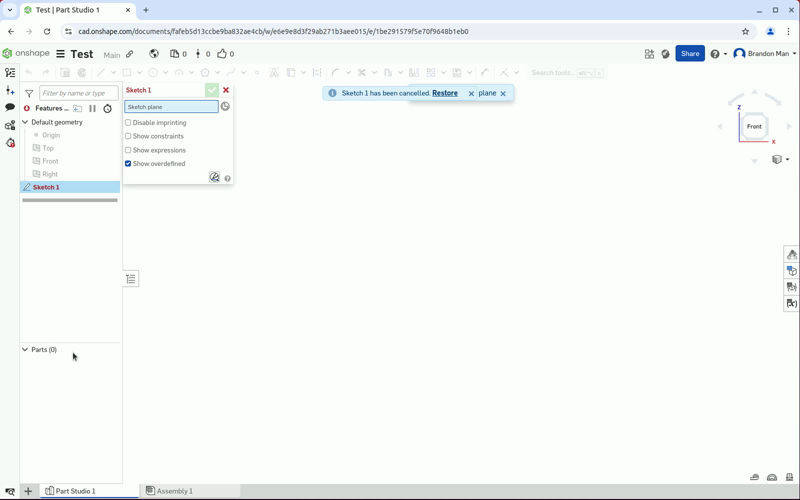
mouse_move(73, 163)
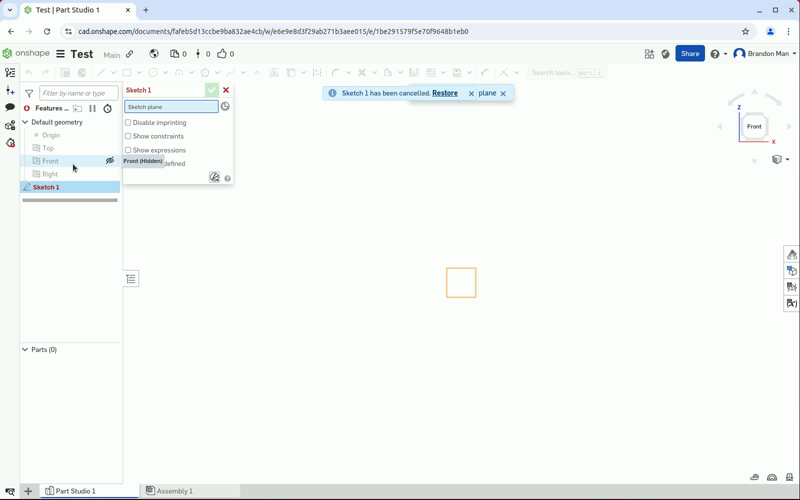
click(73, 163)
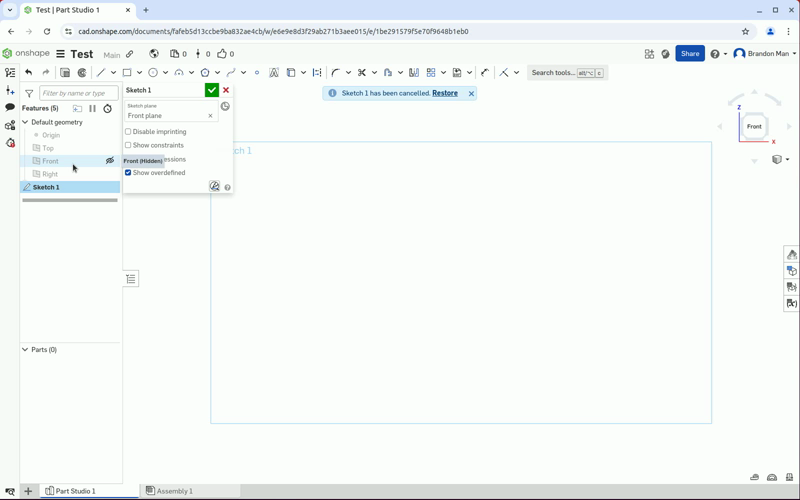
mouse_move(73, 352)
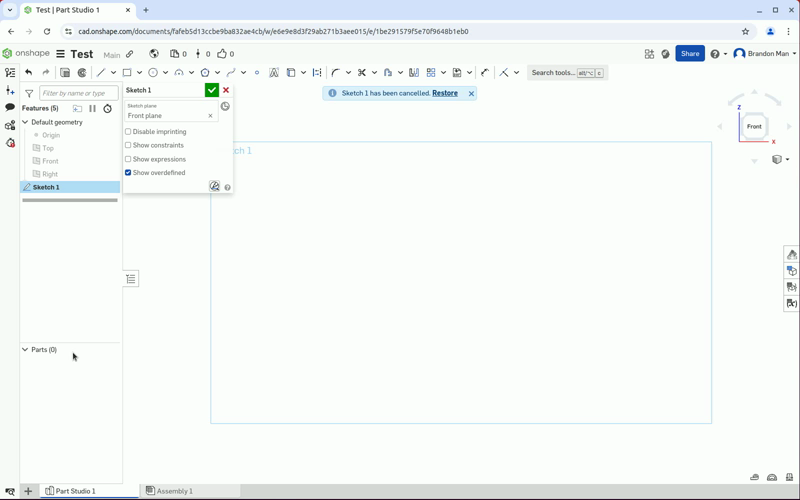
key(y)
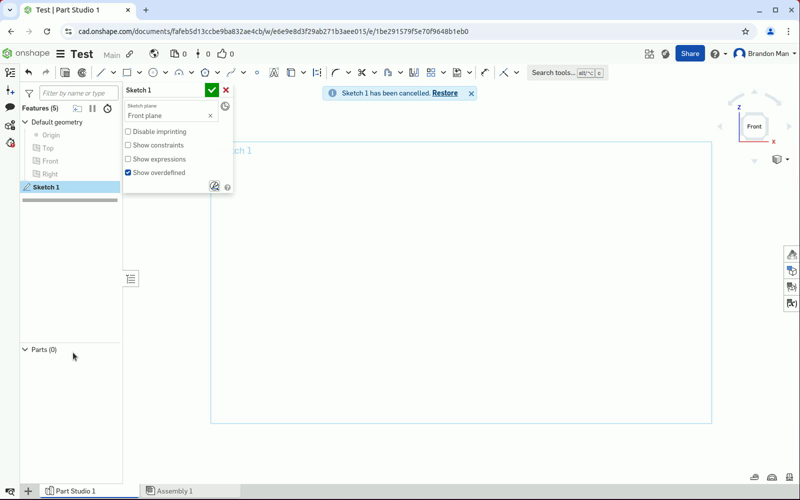
key(l)
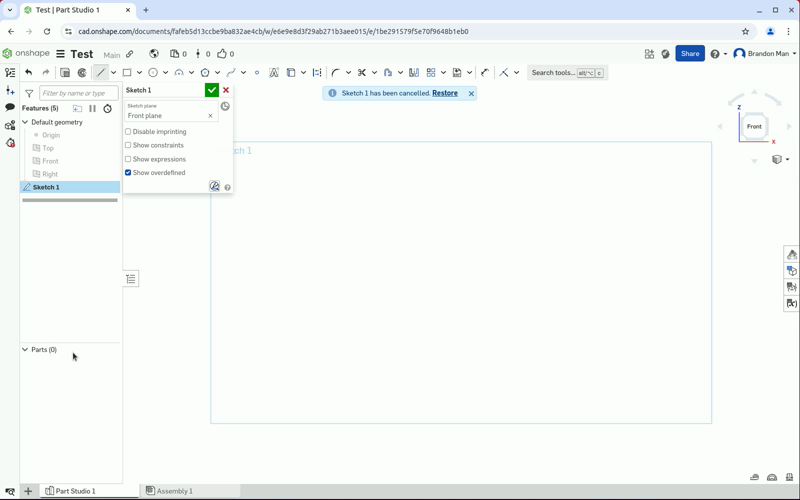
key_down(shift)
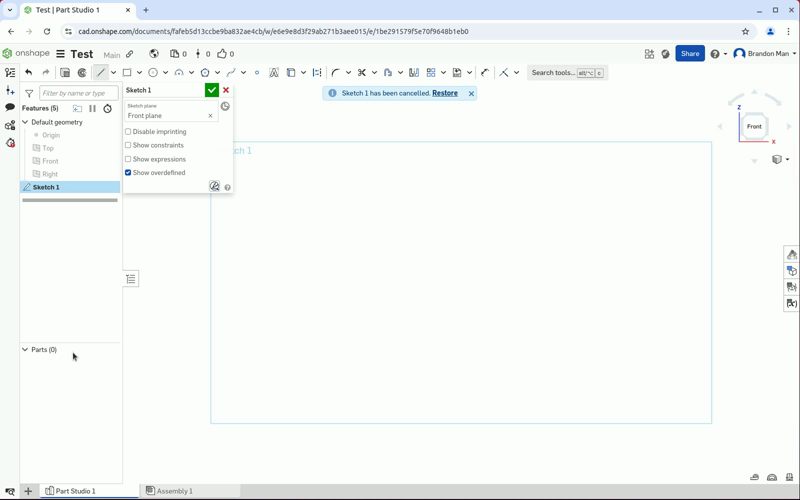
mouse_move(470, 305)
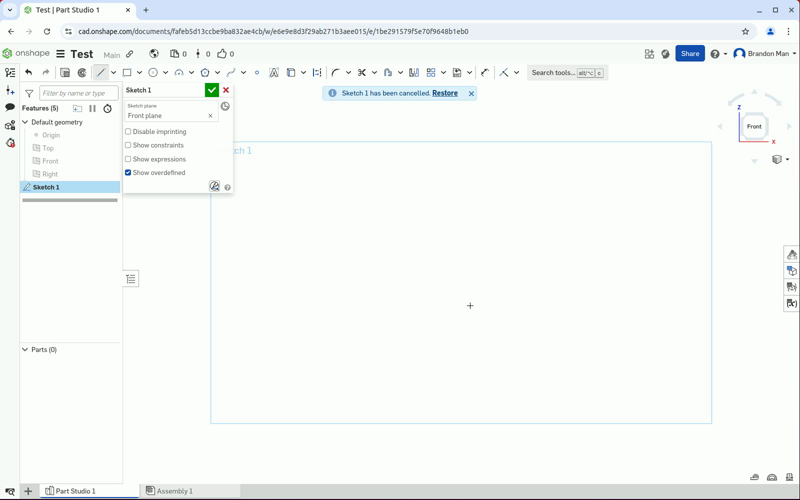
click(470, 305)
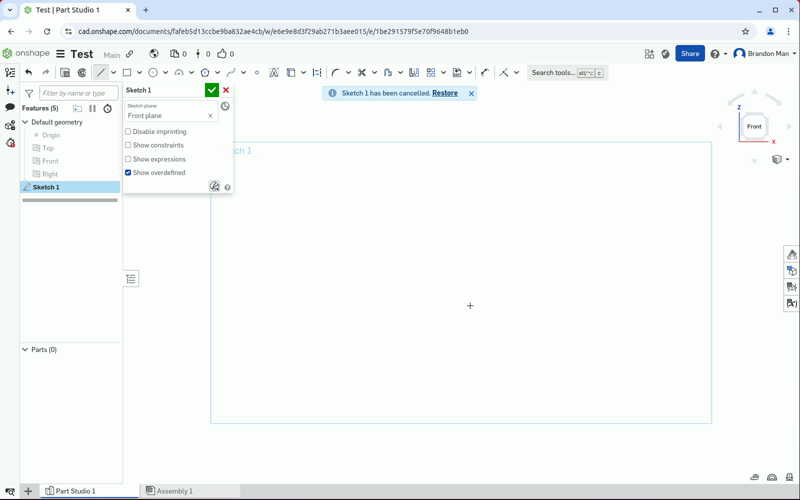
key_up(shift)
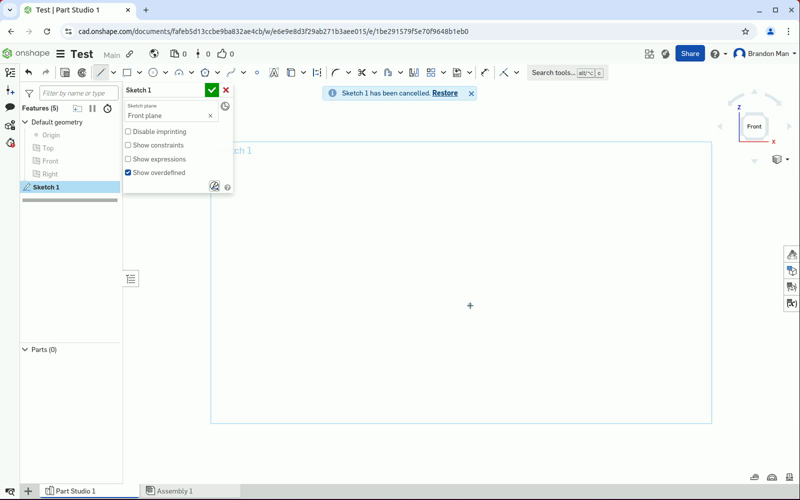
key_down(shift)
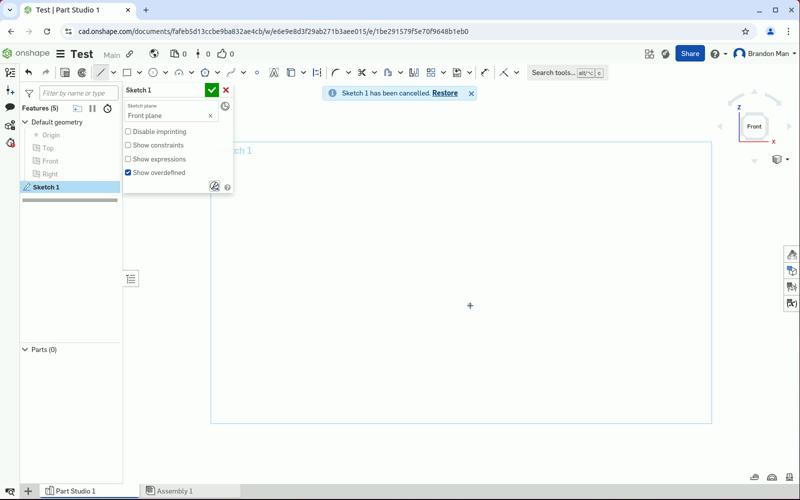
mouse_move(500, 305)
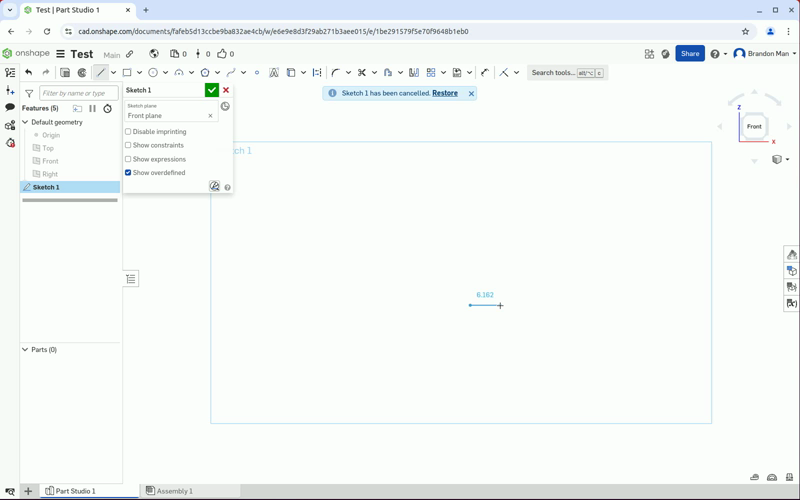
mouse_move(496, 305)
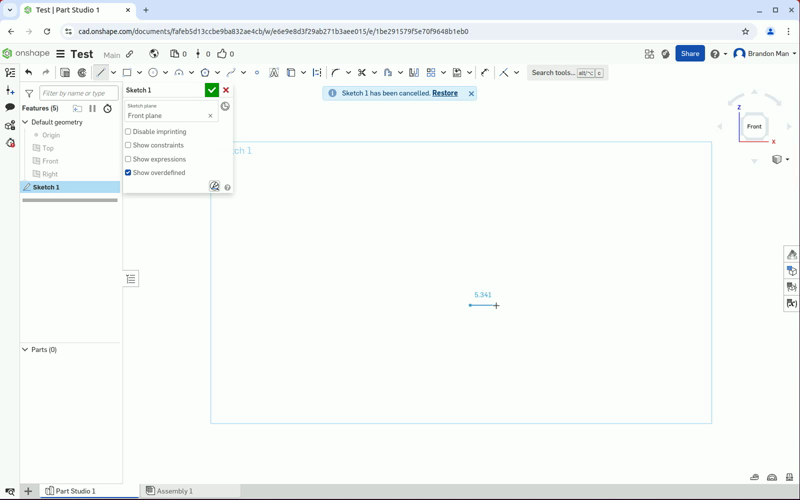
click(496, 305)
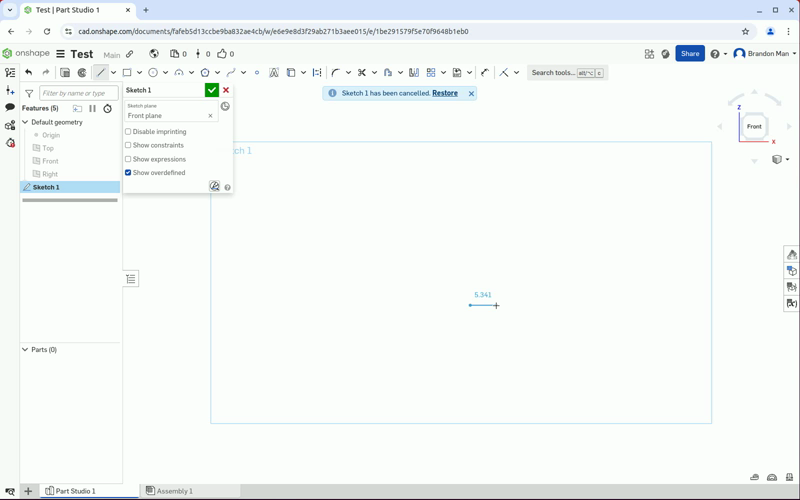
key_up(shift)
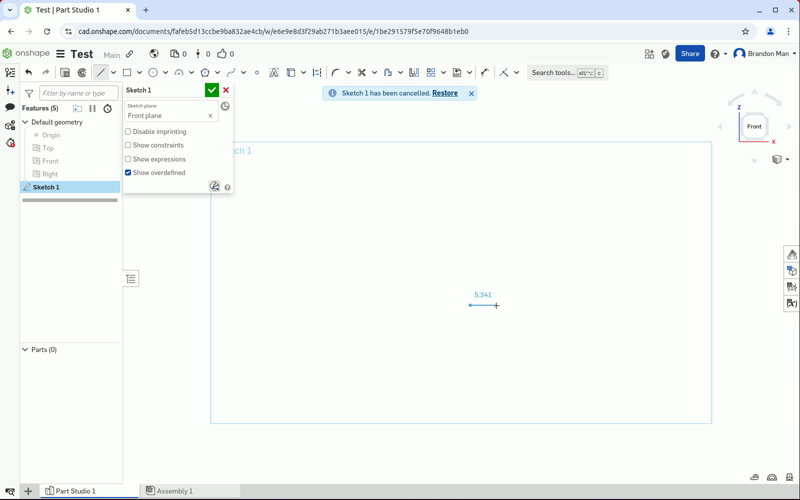
key_down(shift)
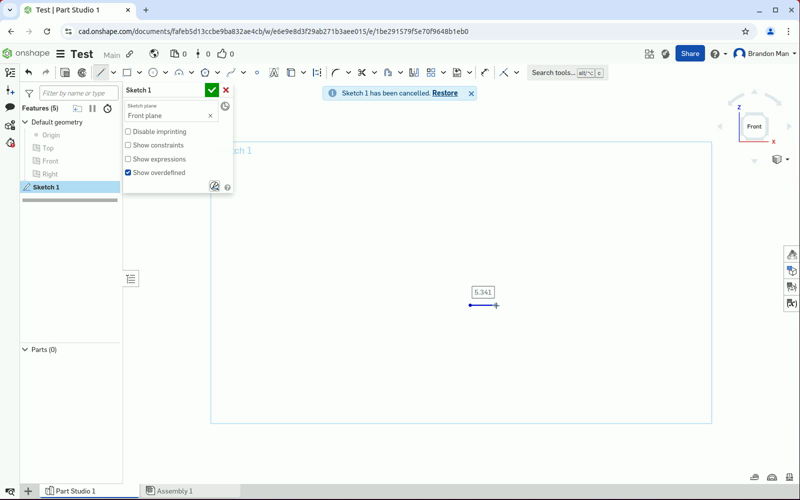
mouse_move(531, 246)
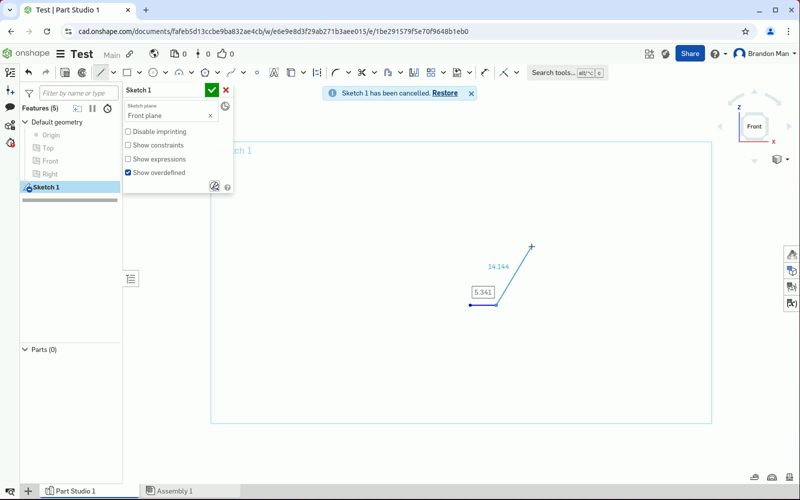
click(531, 246)
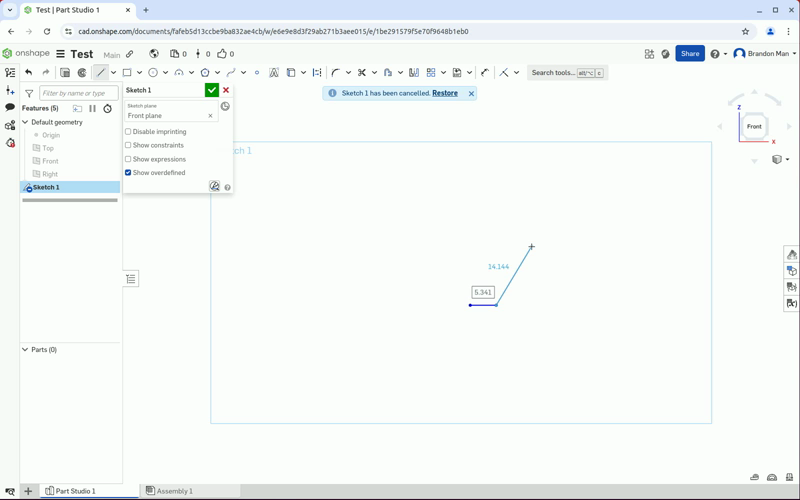
key_up(shift)
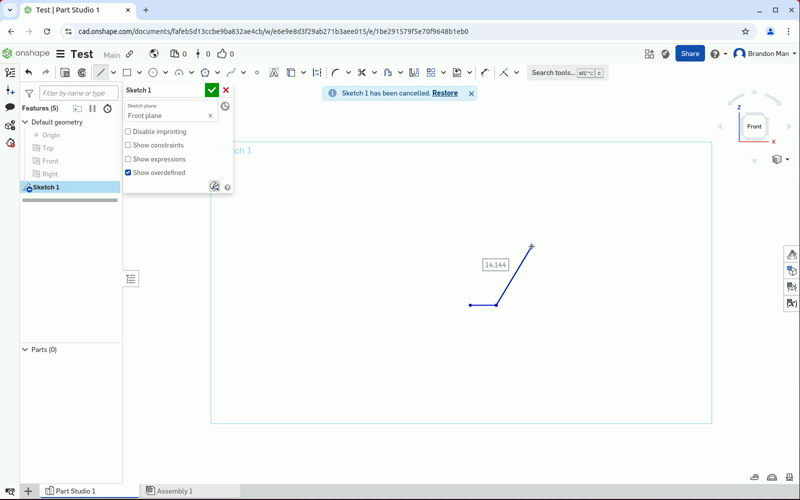
key_down(shift)
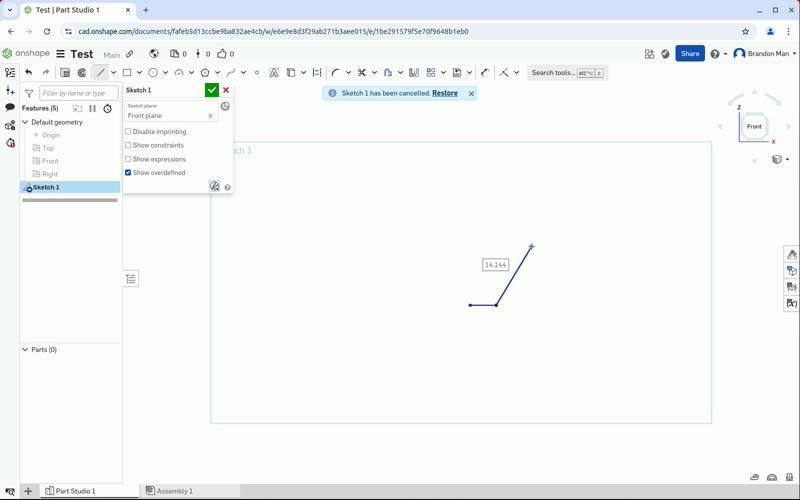
mouse_move(500, 180)
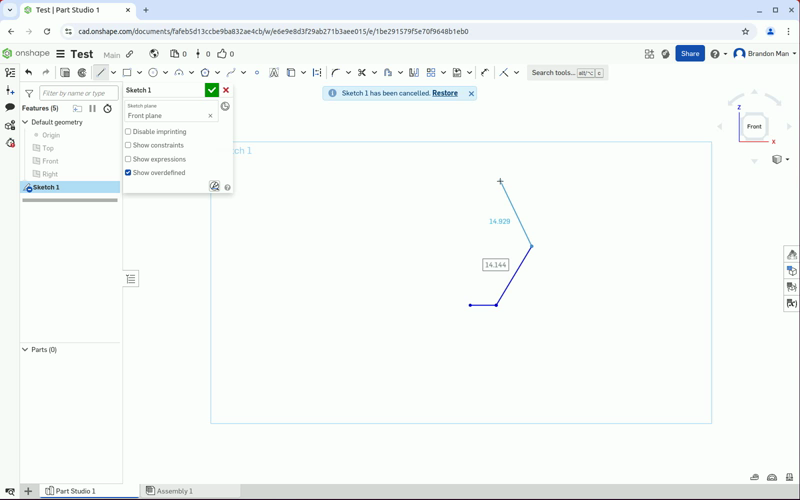
click(500, 180)
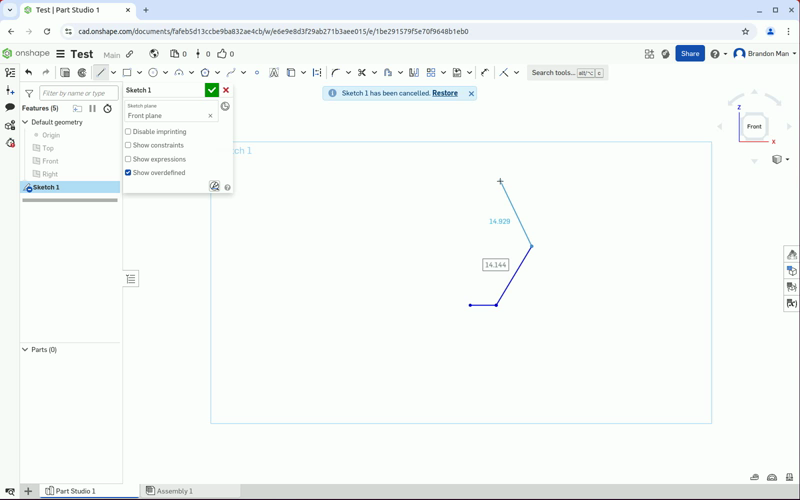
key_up(shift)
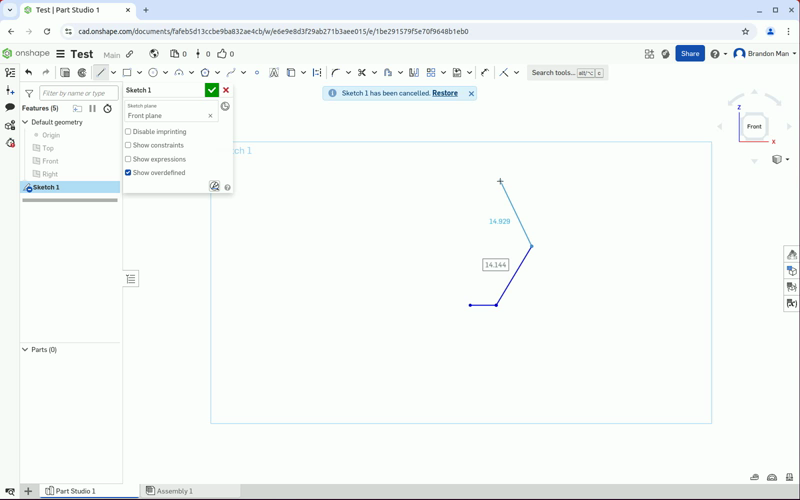
key_down(shift)
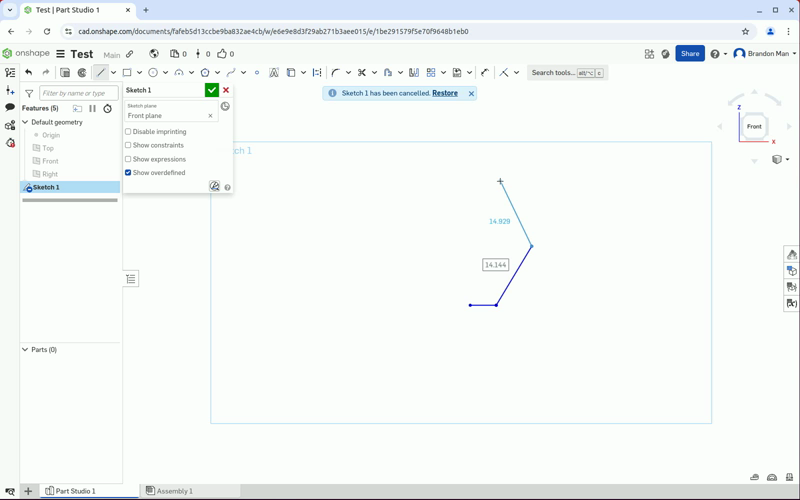
mouse_move(530, 180)
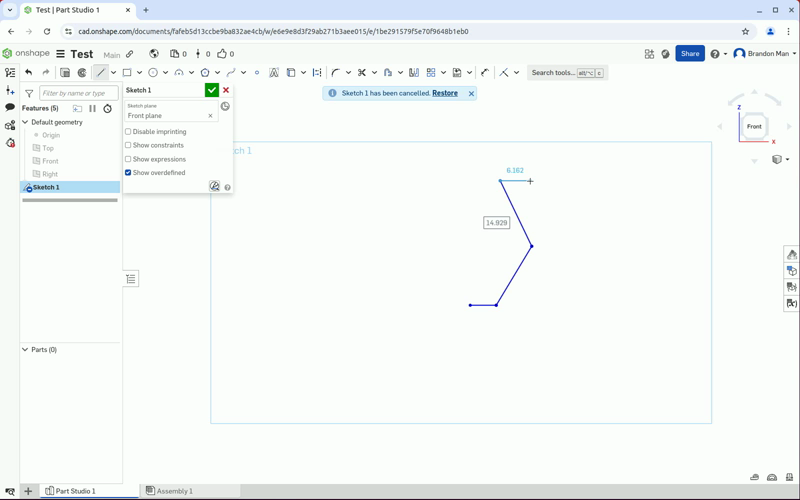
mouse_move(480, 231)
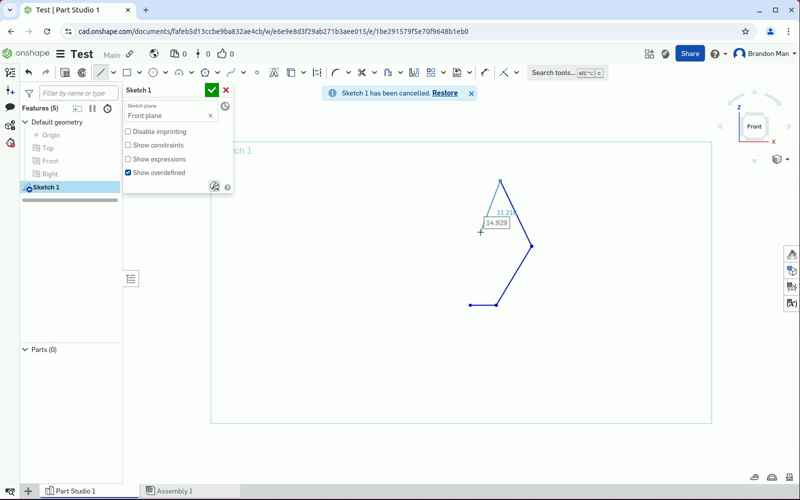
click(480, 231)
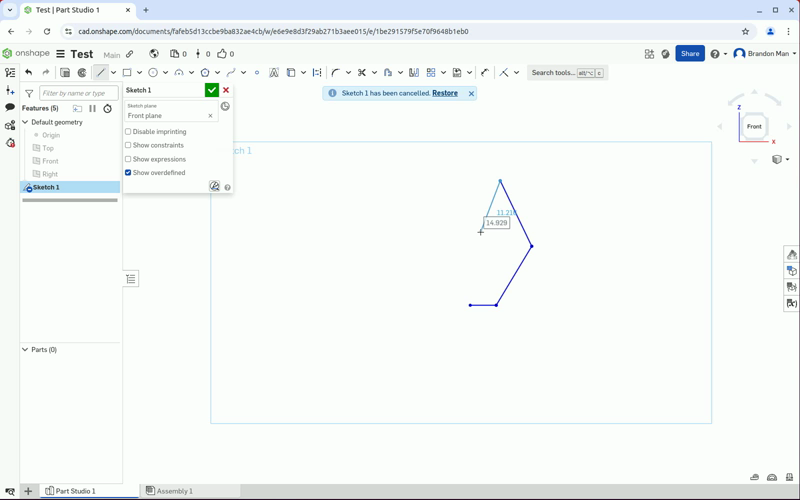
key_up(shift)
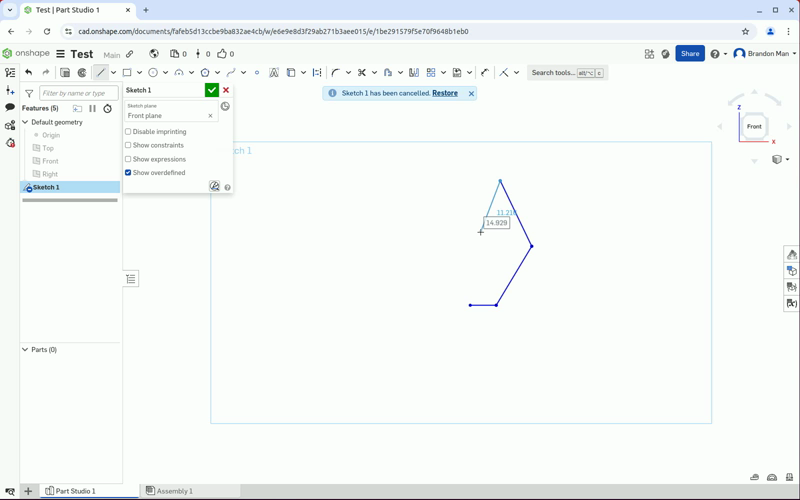
key_down(shift)
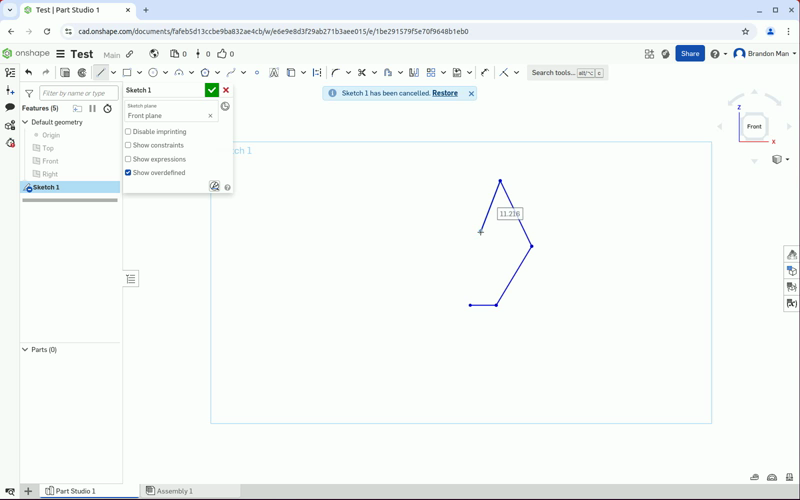
mouse_move(470, 305)
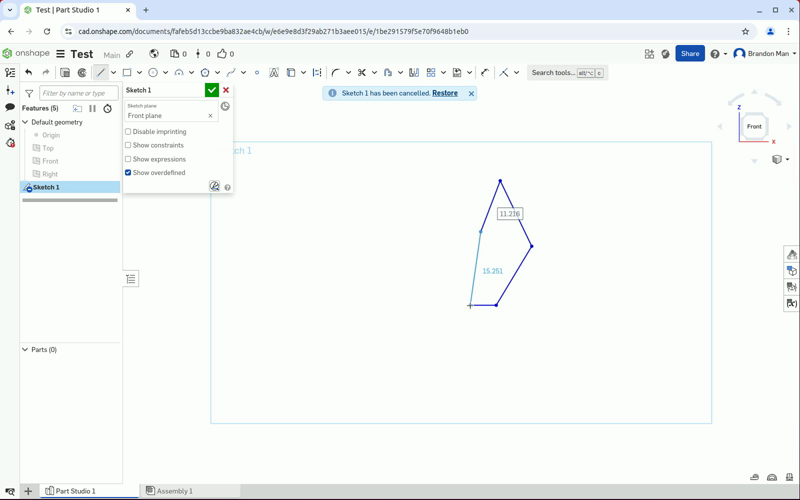
key_up(shift)
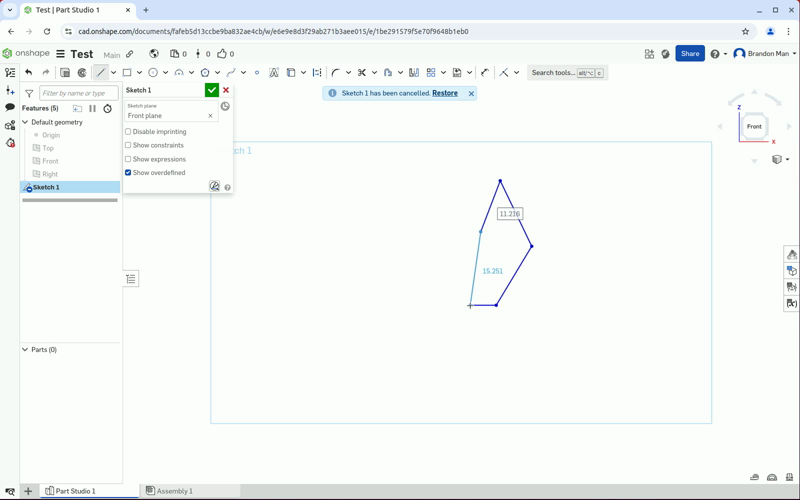
click(470, 305)
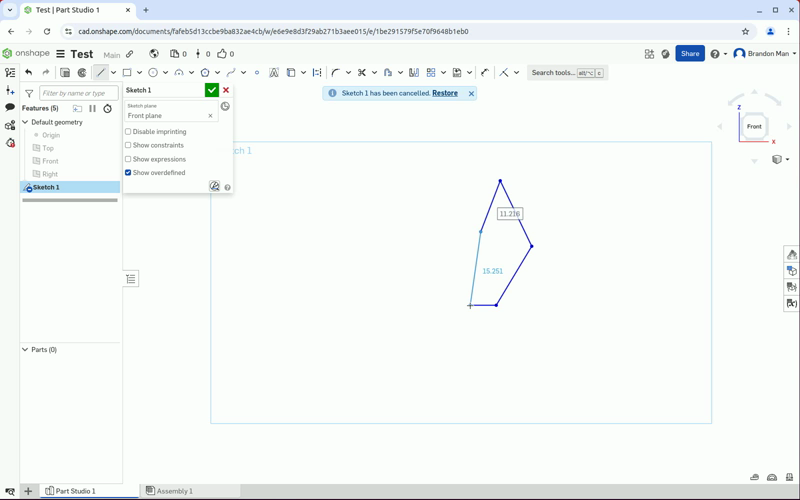
key(esc)
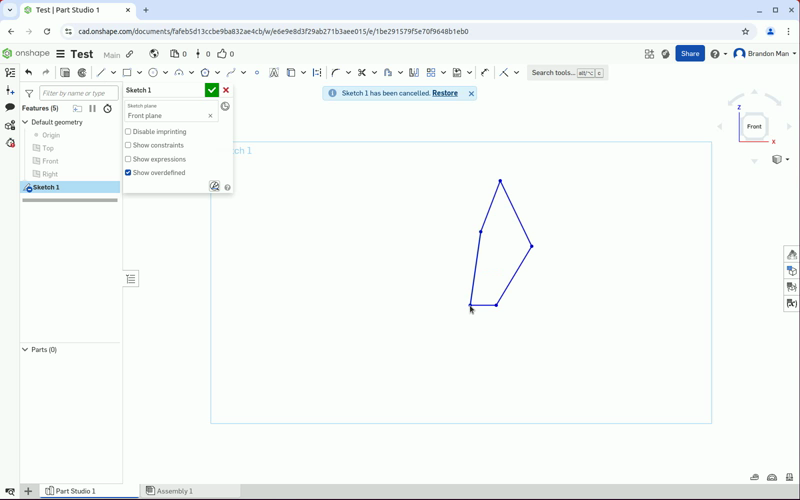
mouse_move(489, 222)
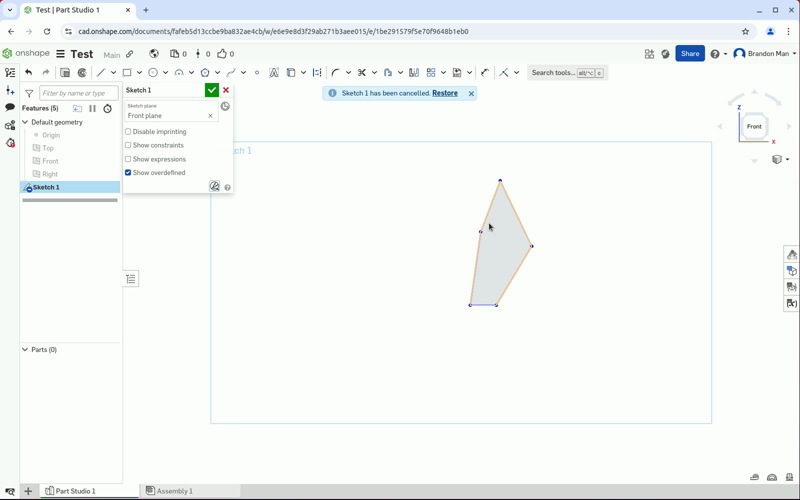
click(489, 222)
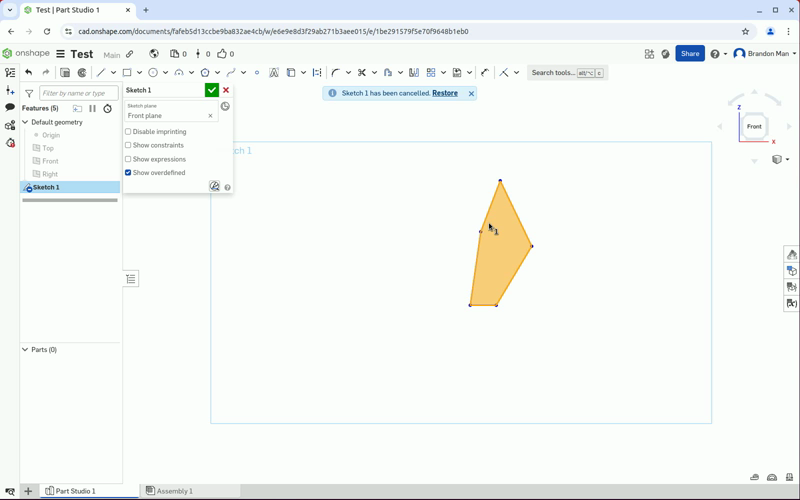
mouse_move(73, 352)
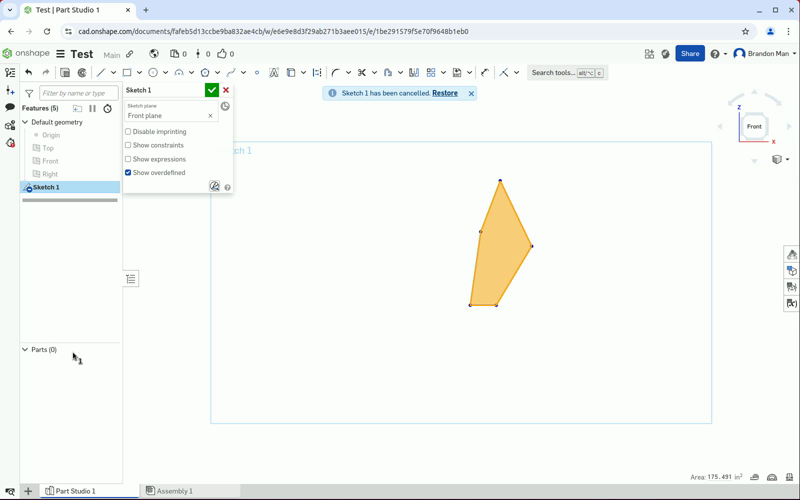
key(shift+y)
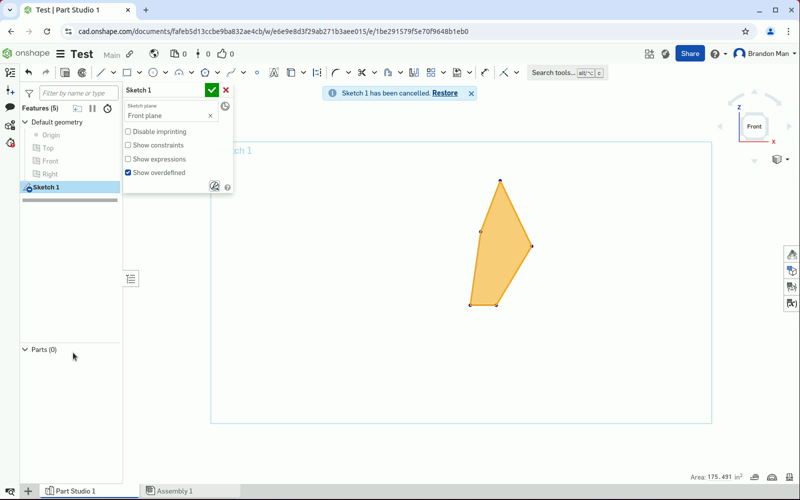
key(shift+e)
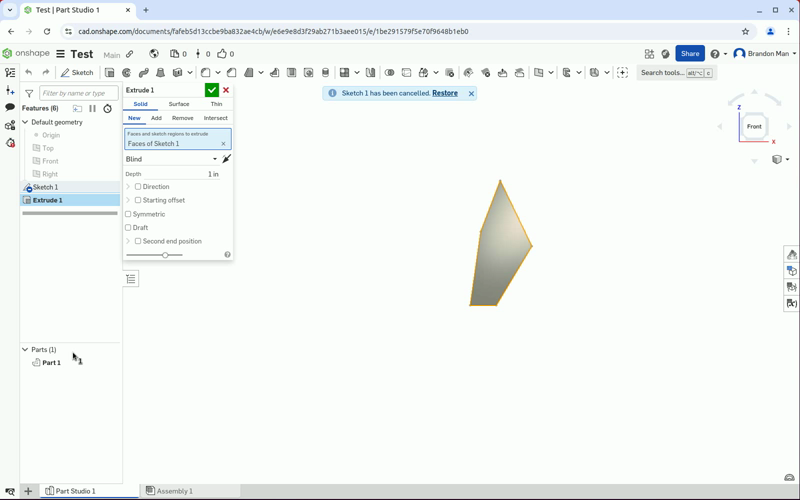
mouse_move(143, 106)
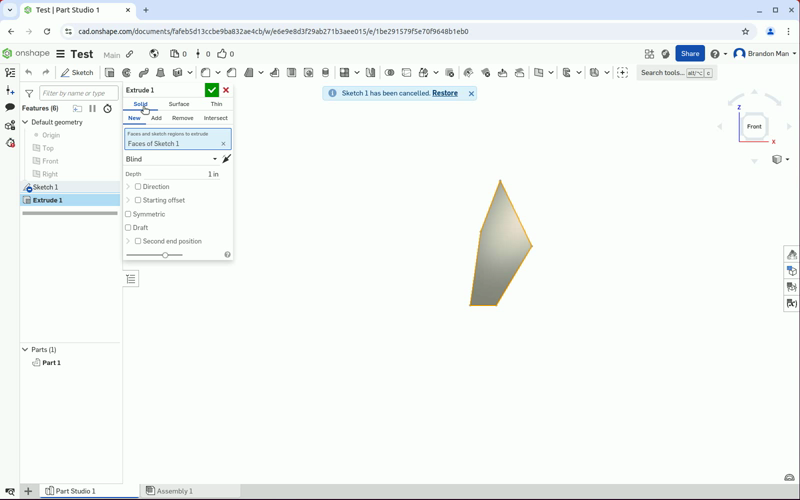
click(143, 106)
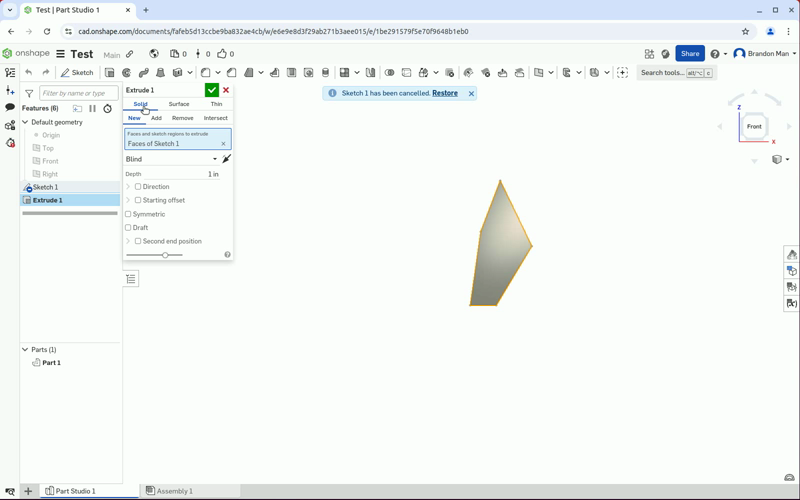
mouse_move(137, 120)
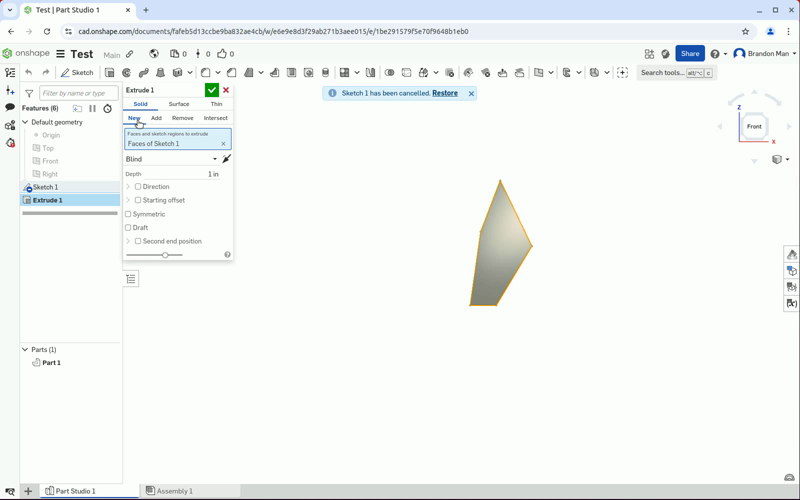
click(137, 120)
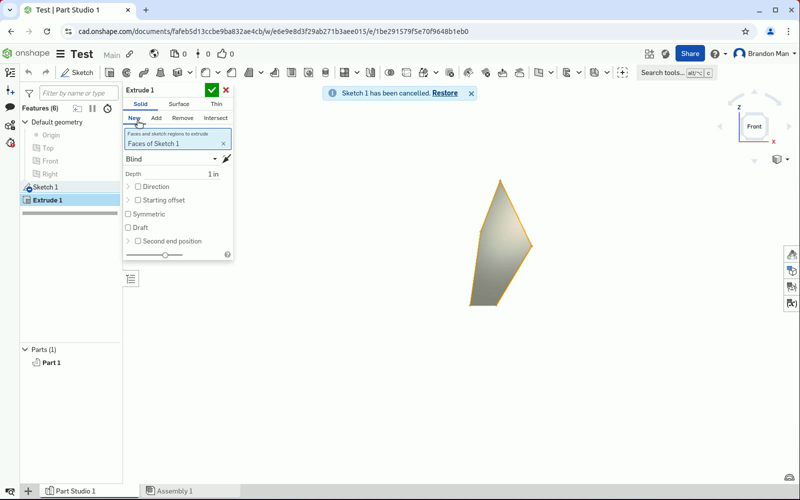
key(tab, 4)
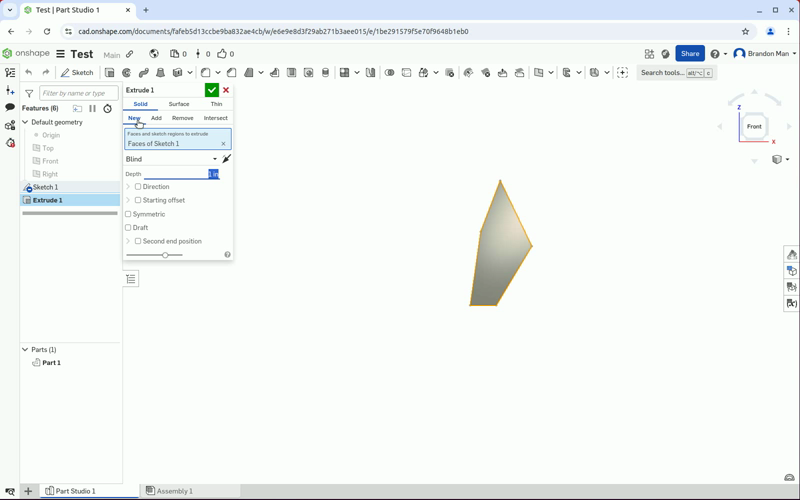
text(-6.499)
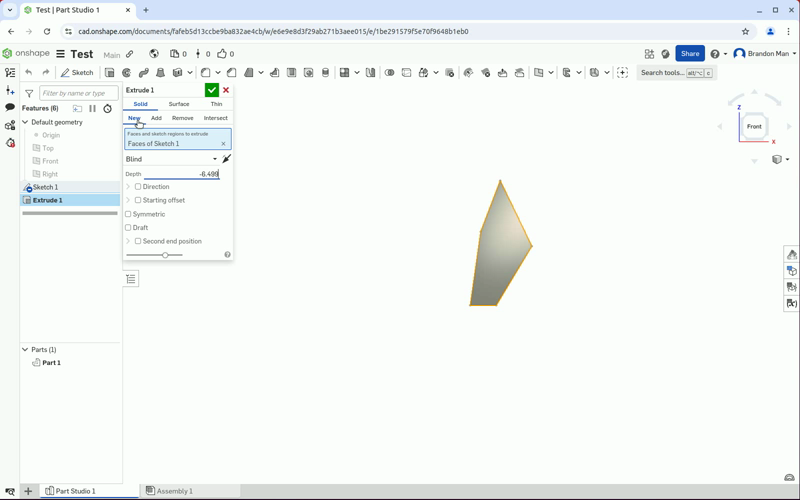
key(enter)
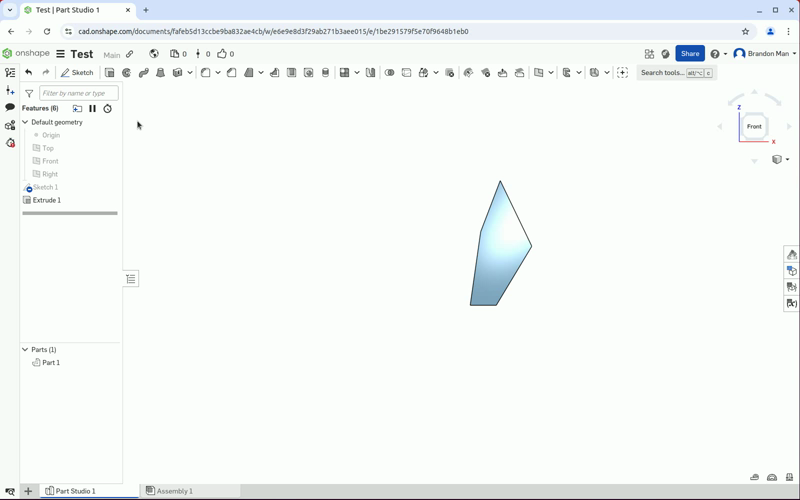
key(shift+h)
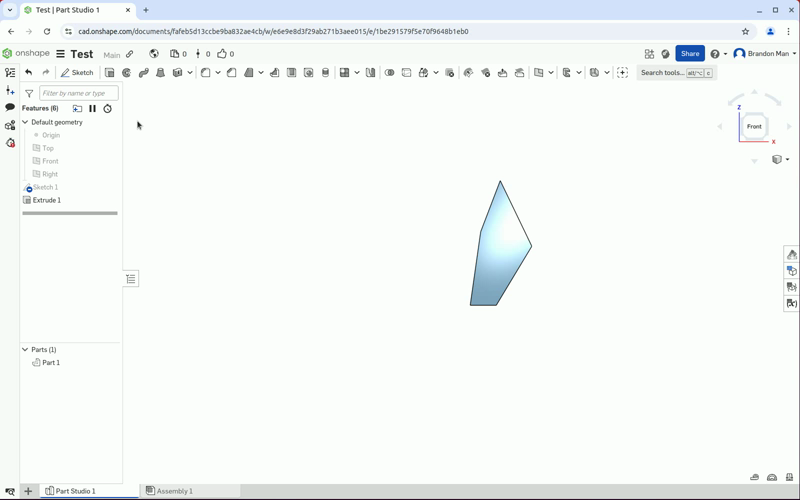
key(shift+h)
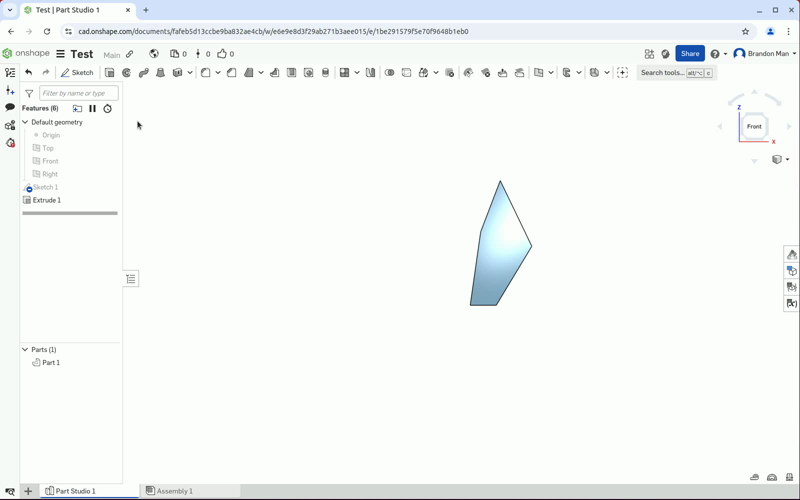
mouse_move(73, 189)
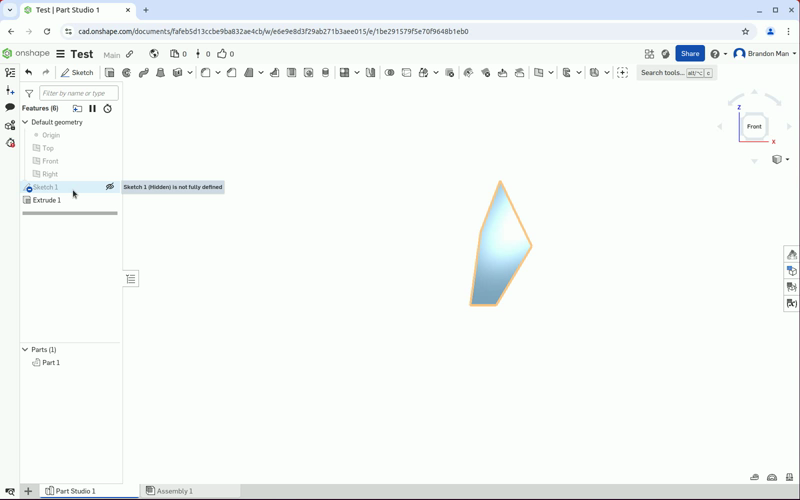
click(73, 189)
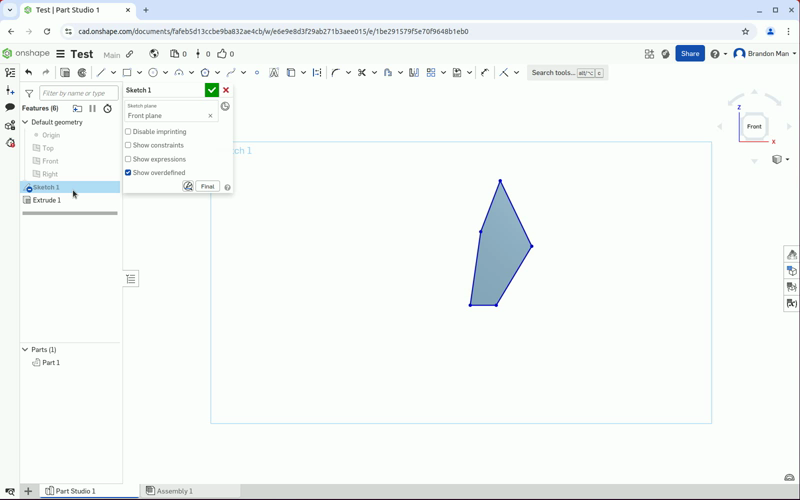
mouse_move(229, 92)
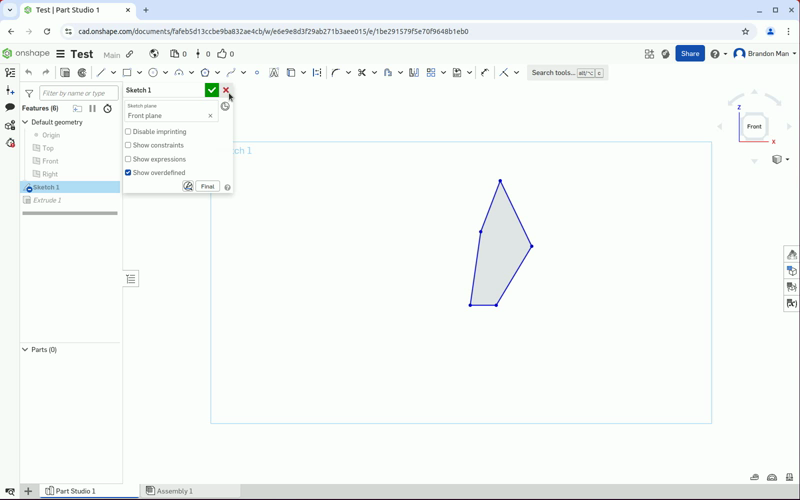
click(229, 92)
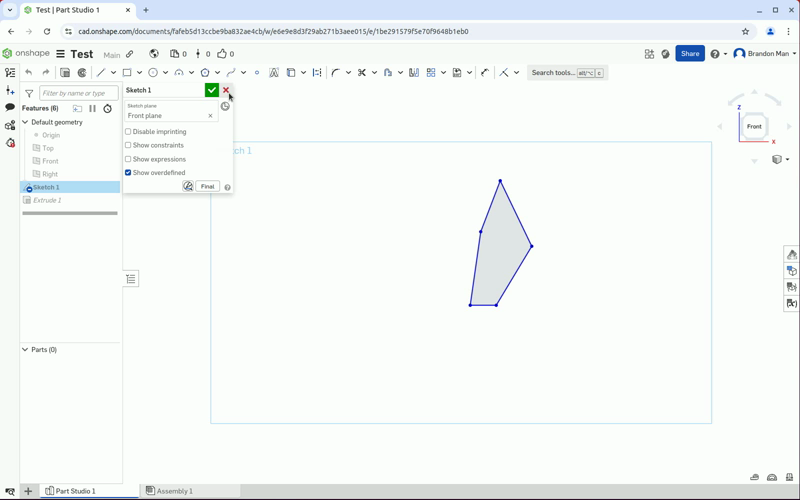
key(shift+s)
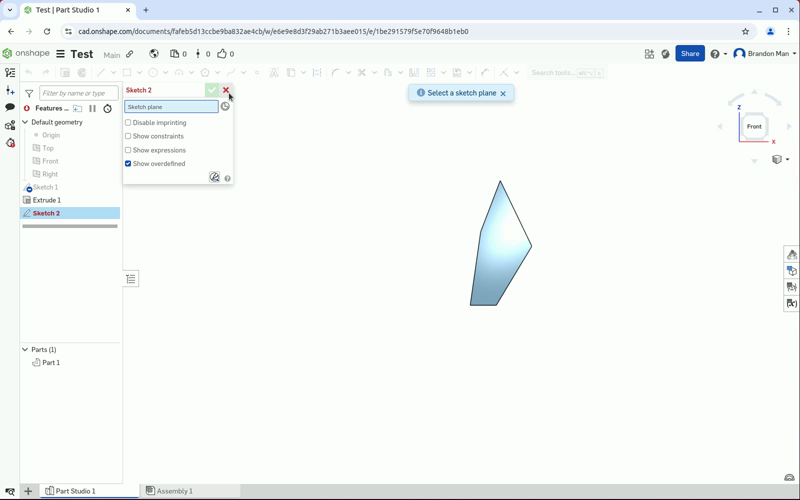
mouse_move(73, 163)
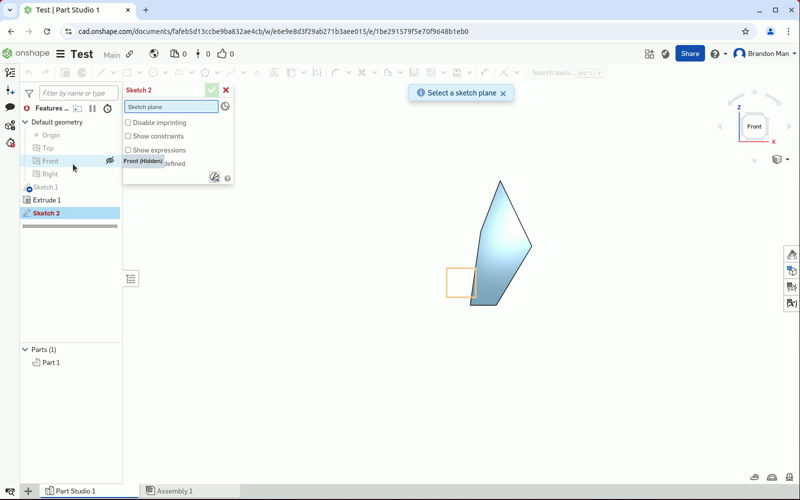
click(73, 163)
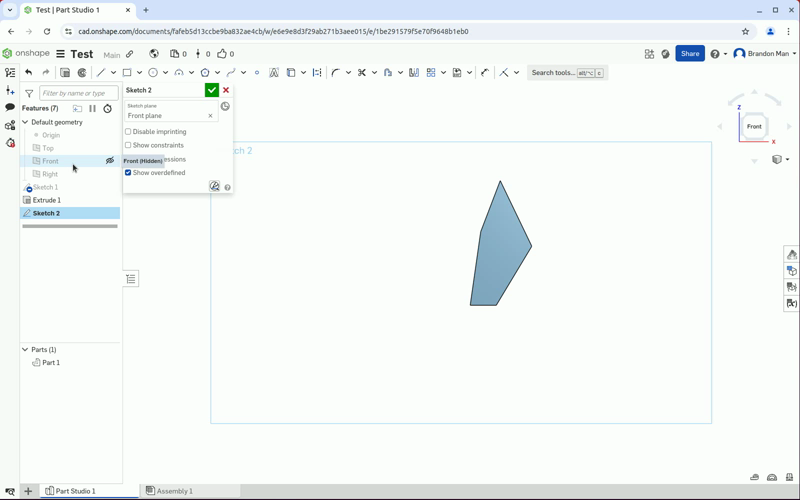
mouse_move(73, 352)
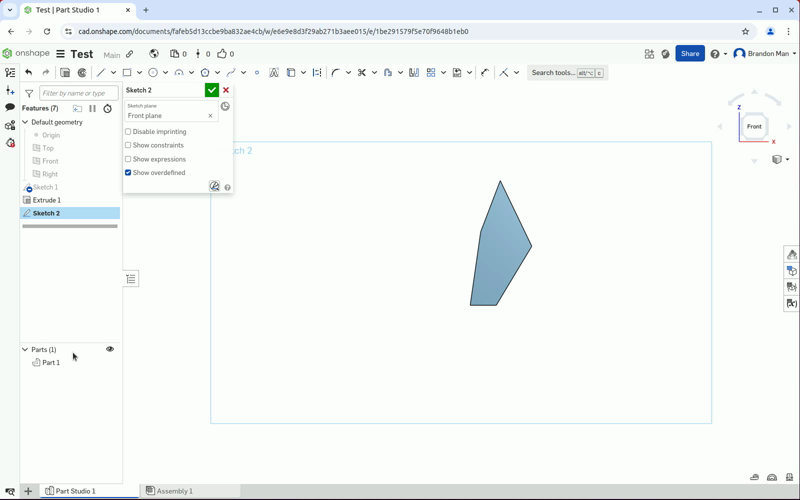
key(y)
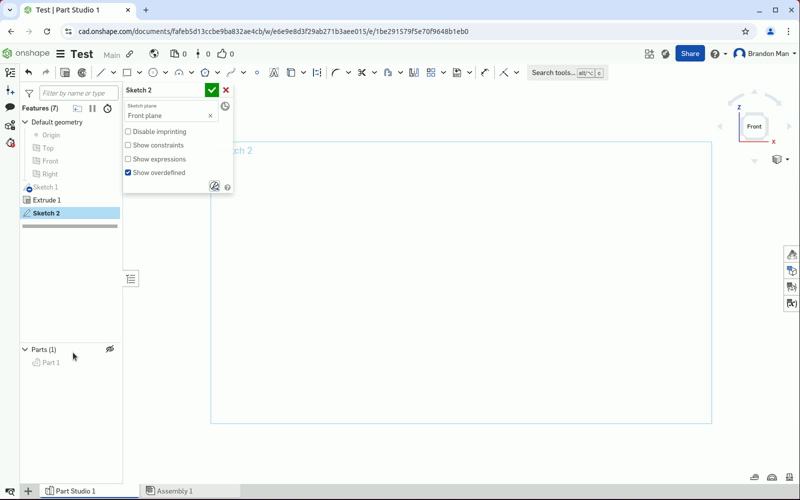
key(l)
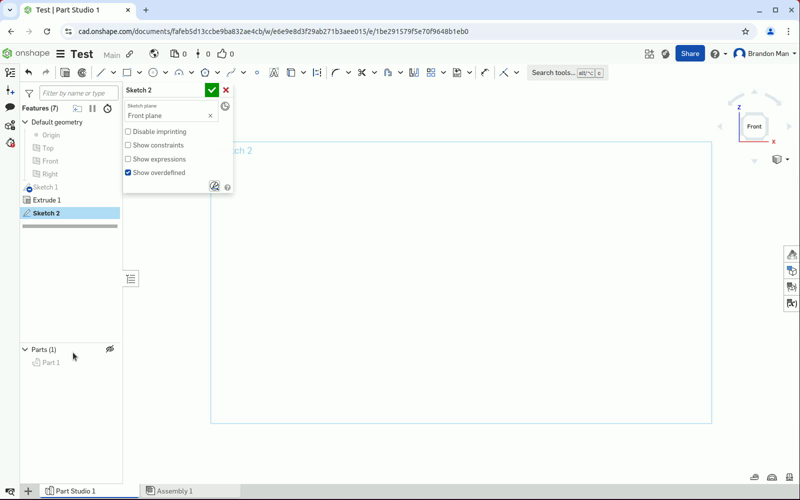
key_down(shift)
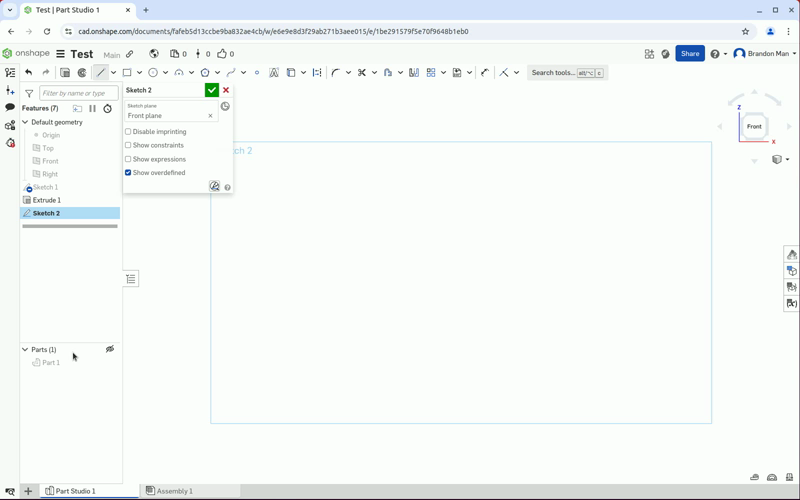
mouse_move(390, 245)
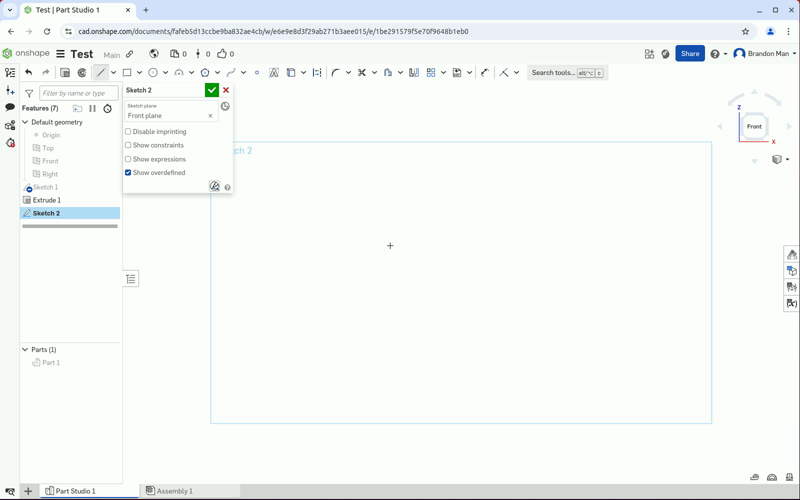
click(390, 245)
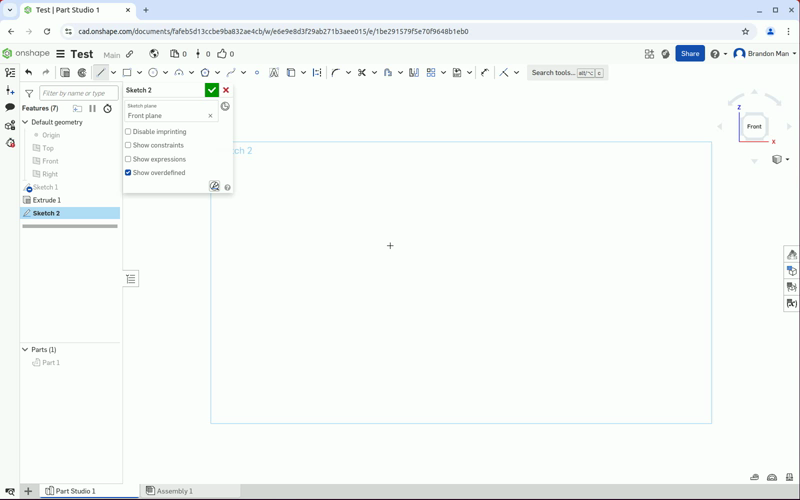
key_up(shift)
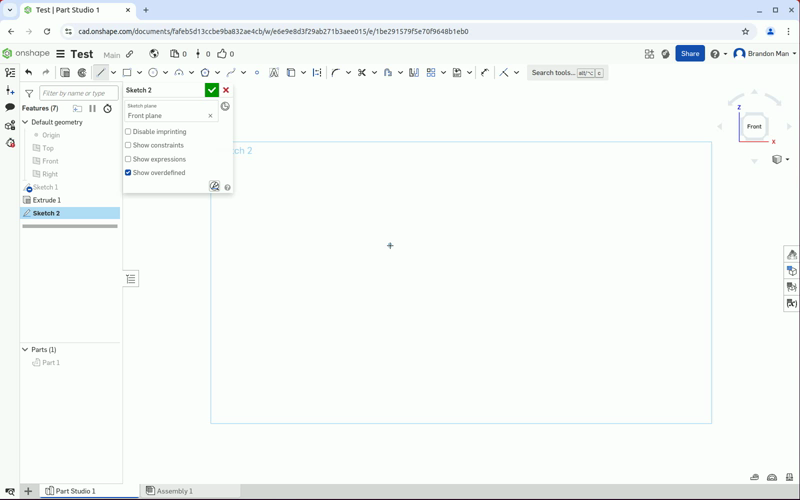
key_down(shift)
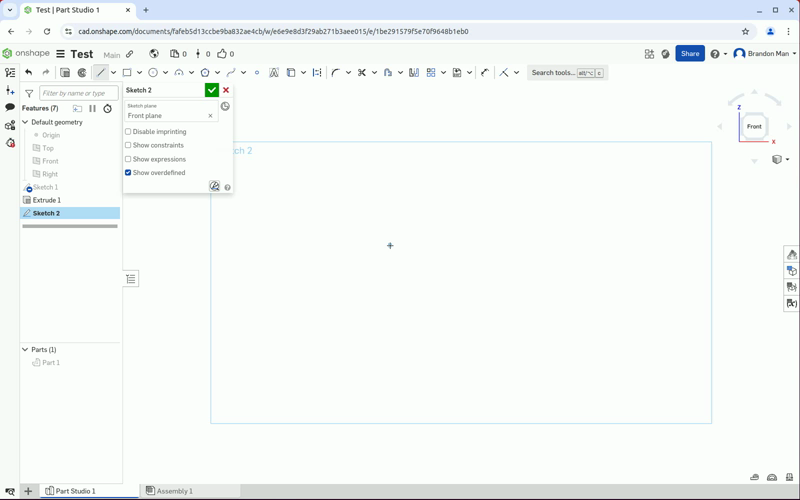
mouse_move(426, 304)
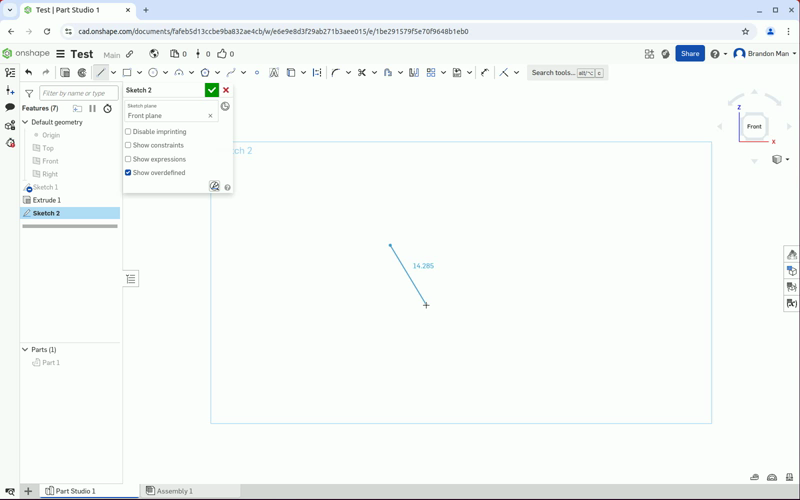
click(426, 304)
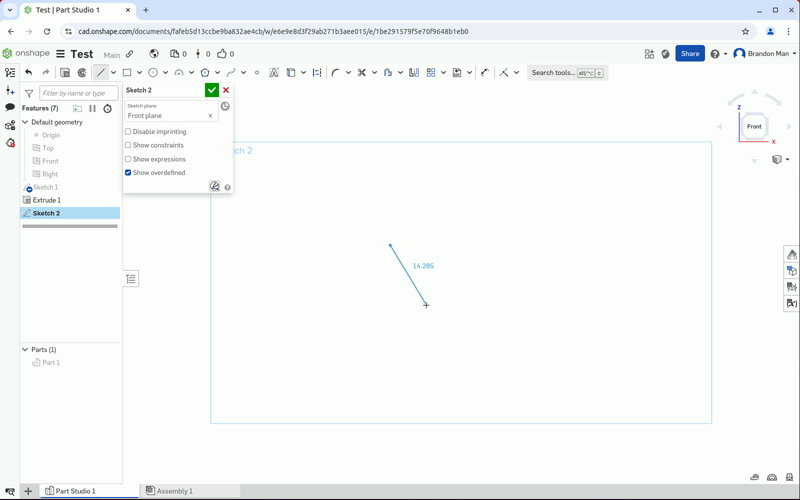
key_up(shift)
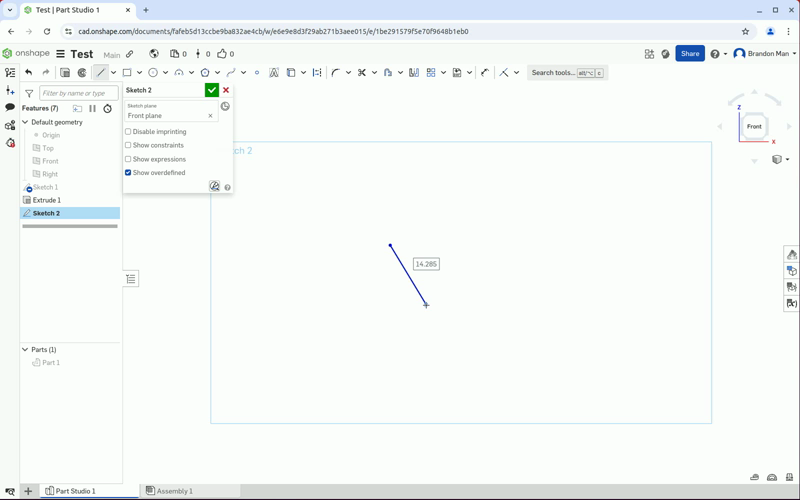
key_down(shift)
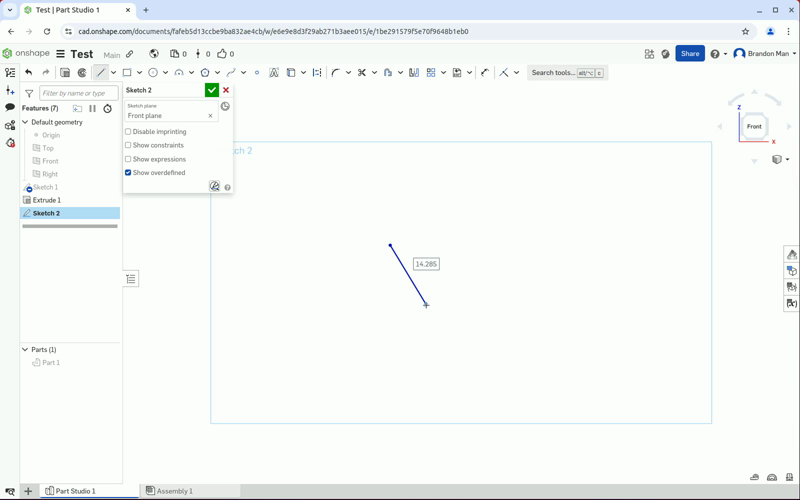
mouse_move(456, 304)
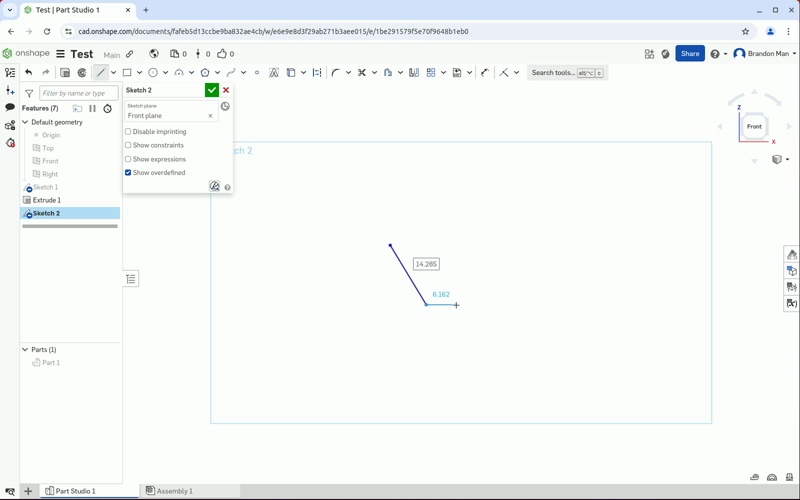
mouse_move(452, 304)
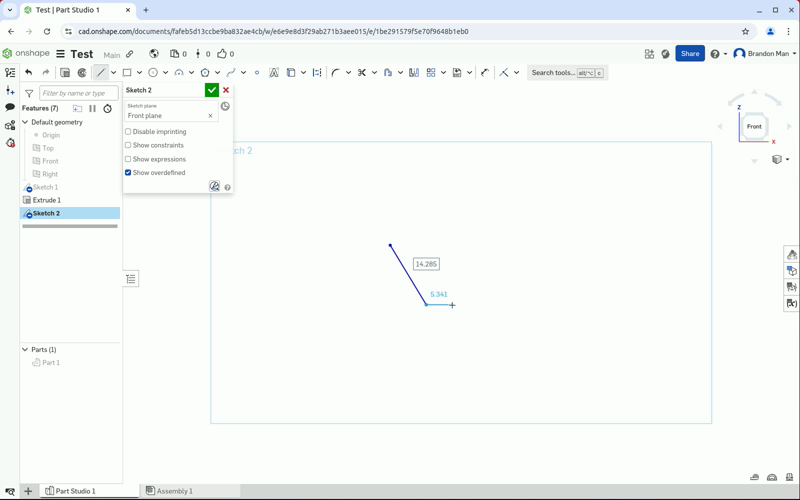
click(452, 304)
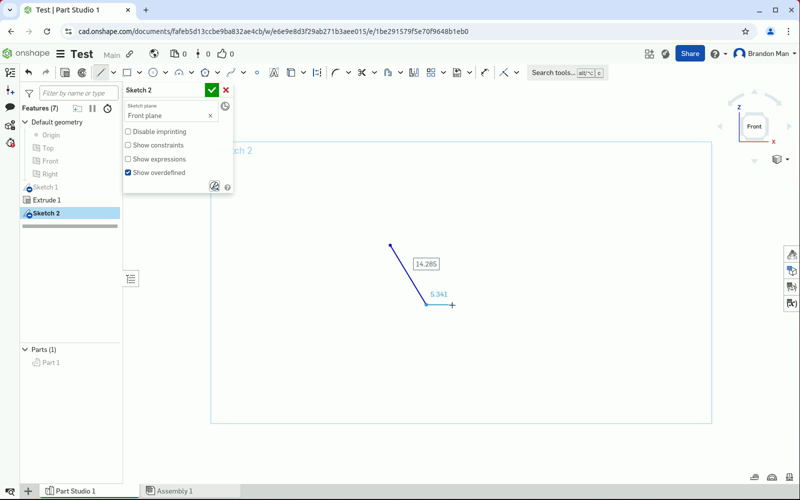
key_up(shift)
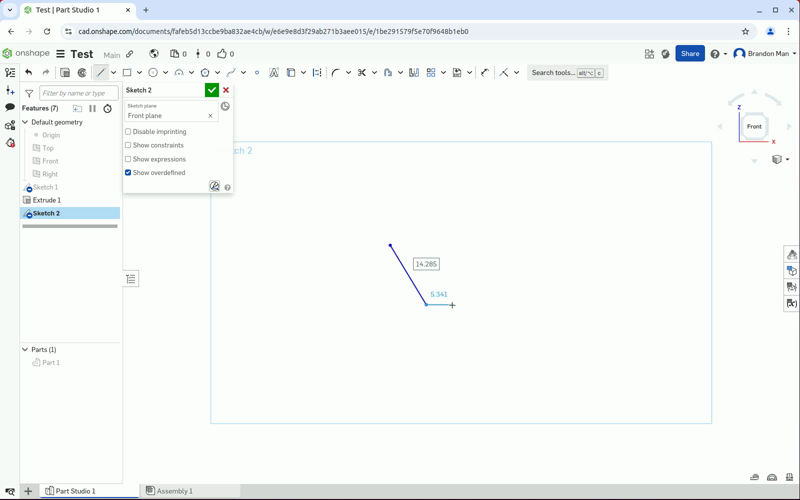
key_down(shift)
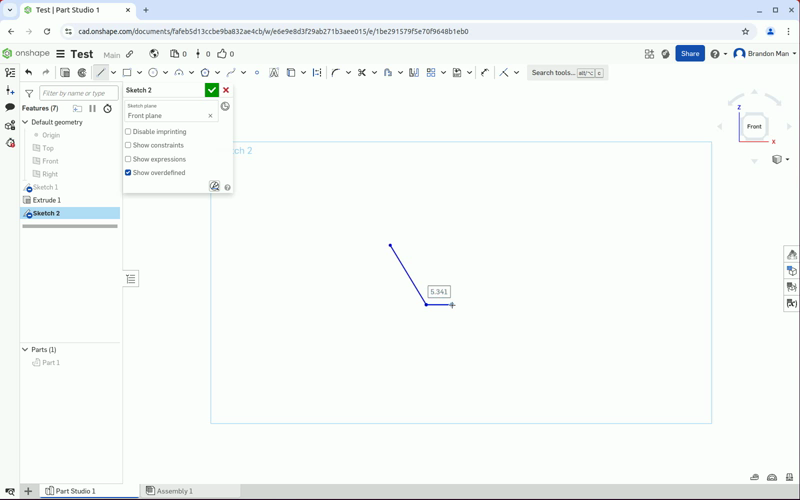
mouse_move(441, 231)
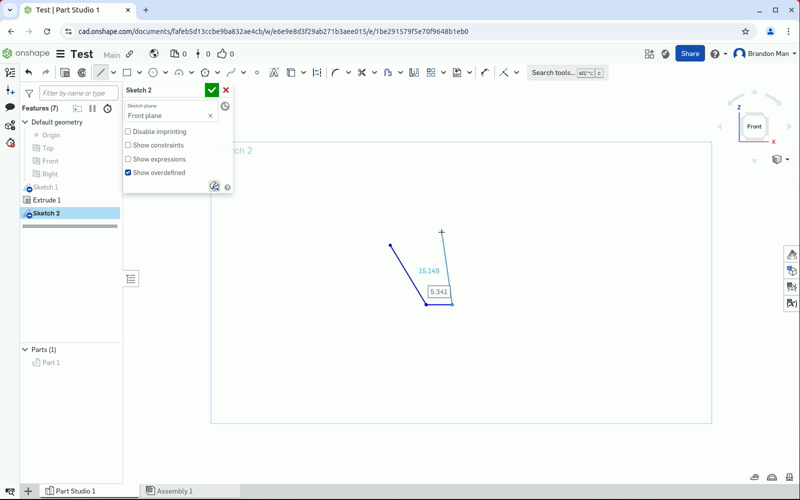
click(441, 231)
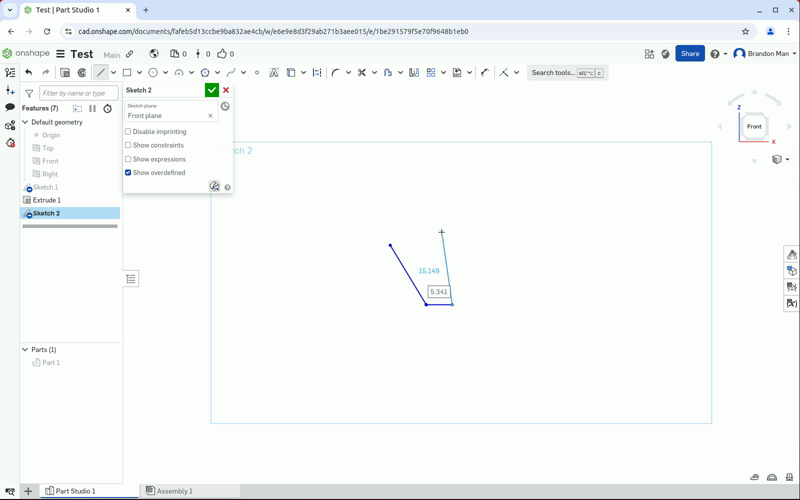
key_up(shift)
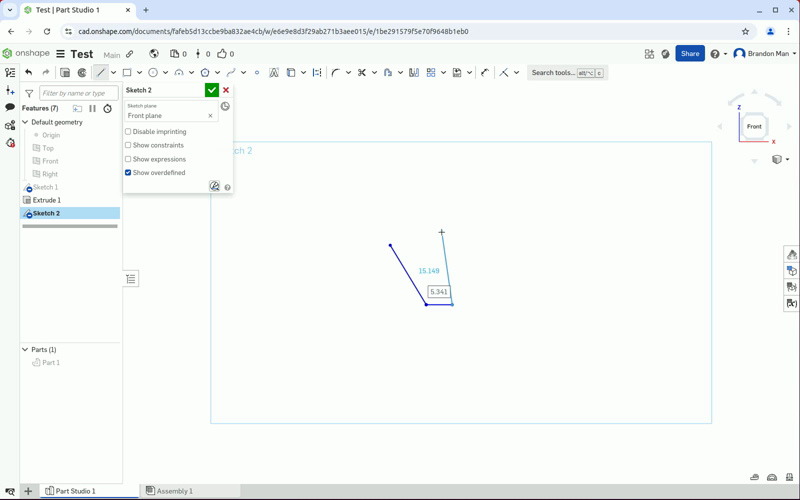
key_down(shift)
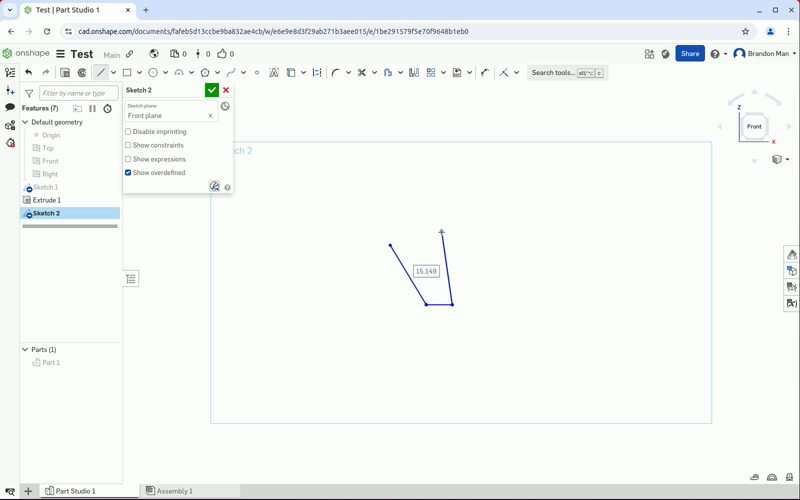
mouse_move(471, 231)
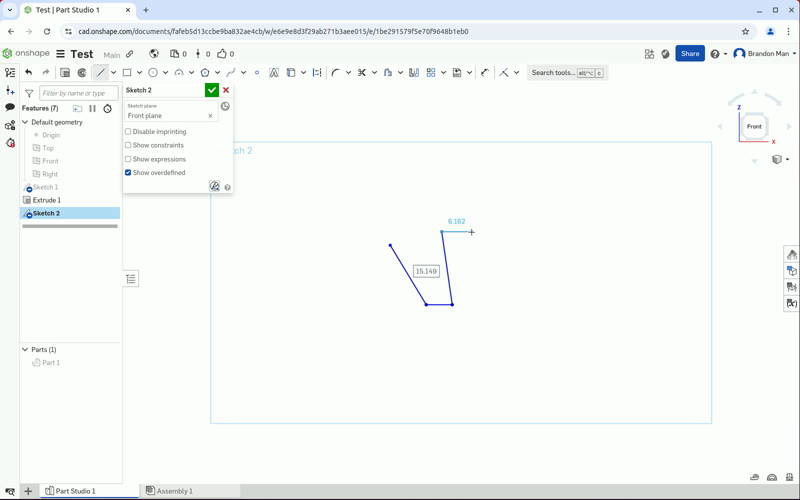
mouse_move(421, 180)
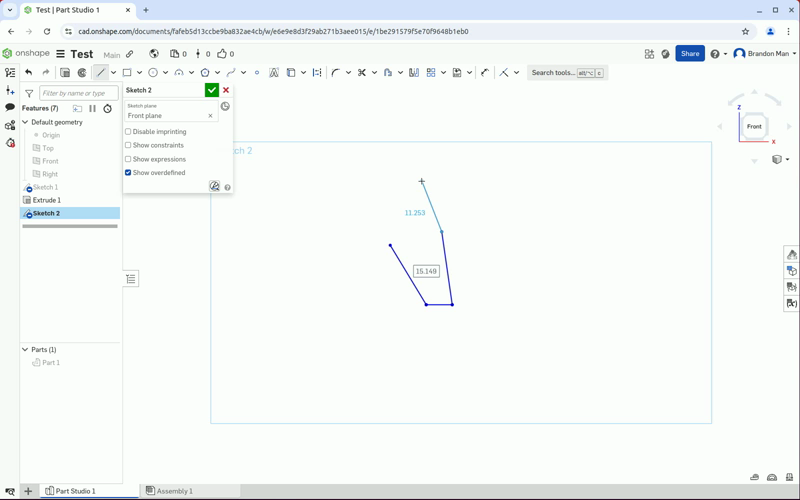
click(421, 180)
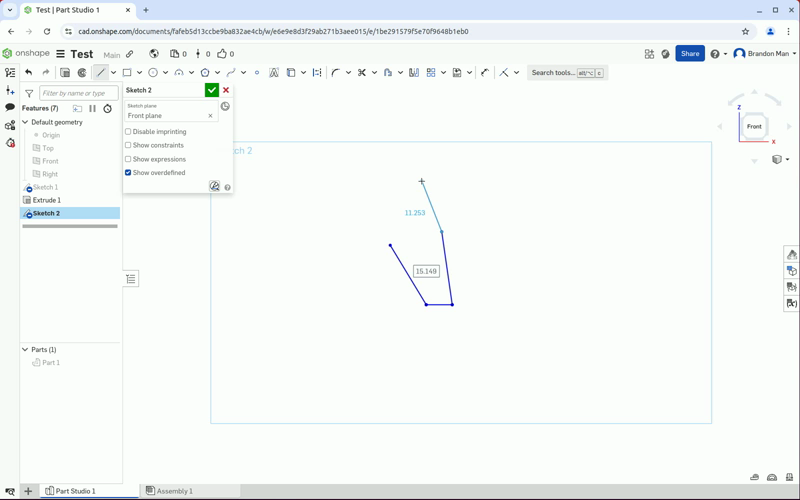
key_up(shift)
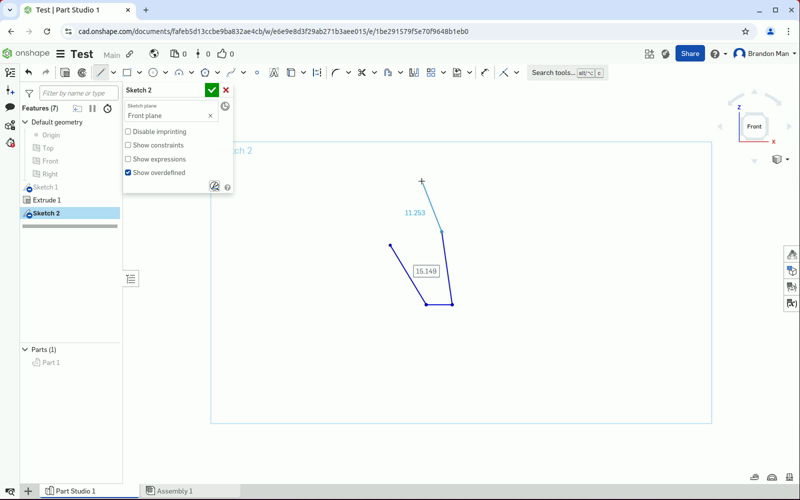
key_down(shift)
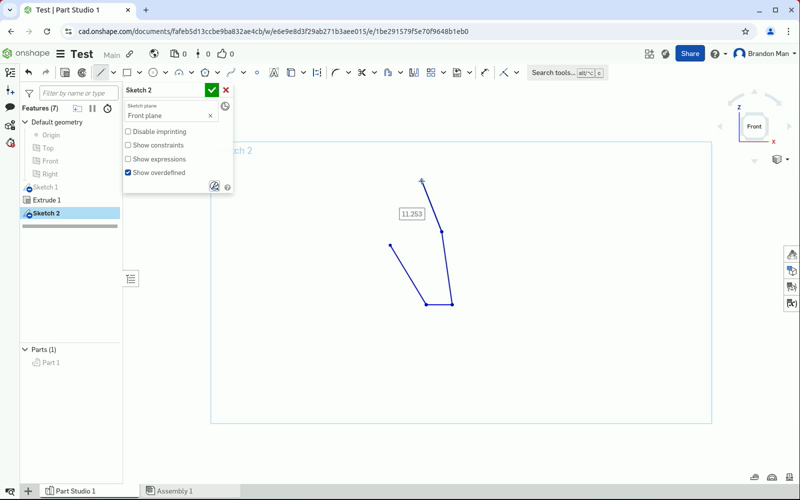
mouse_move(390, 245)
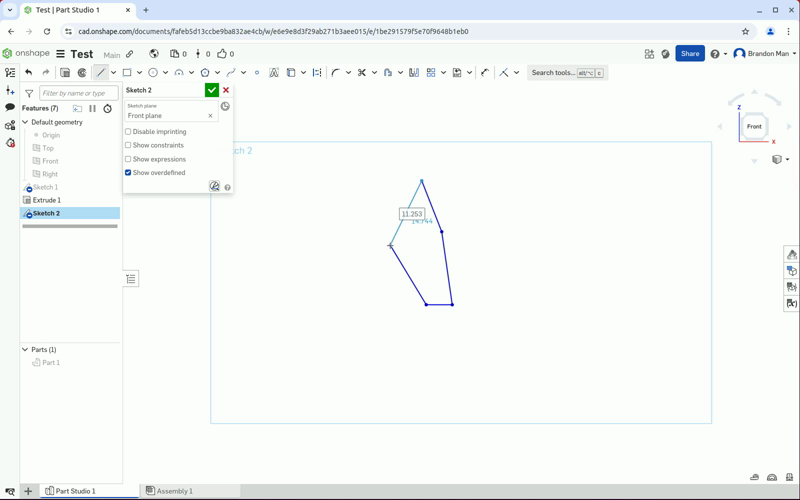
key_up(shift)
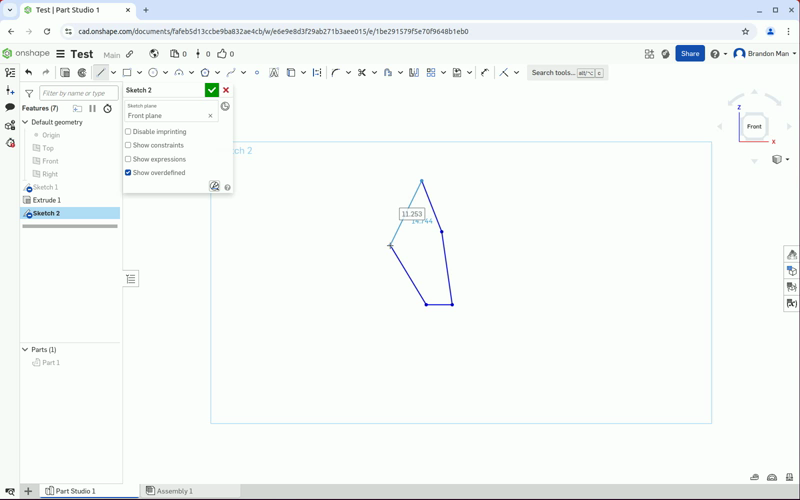
click(390, 245)
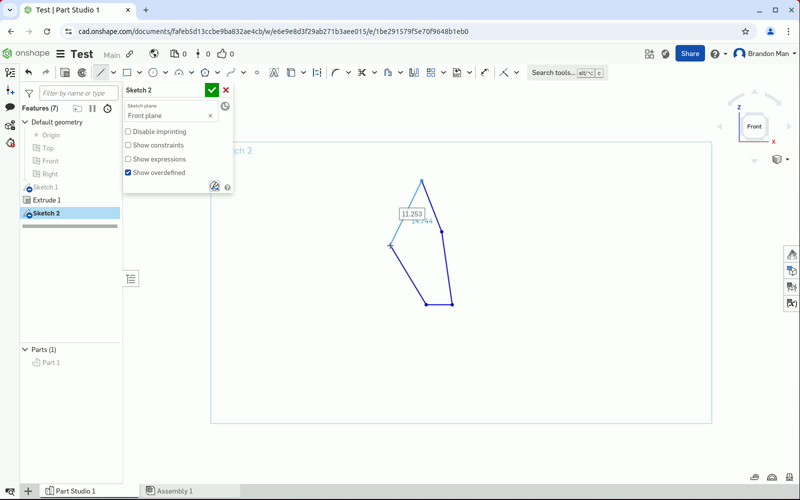
key(esc)
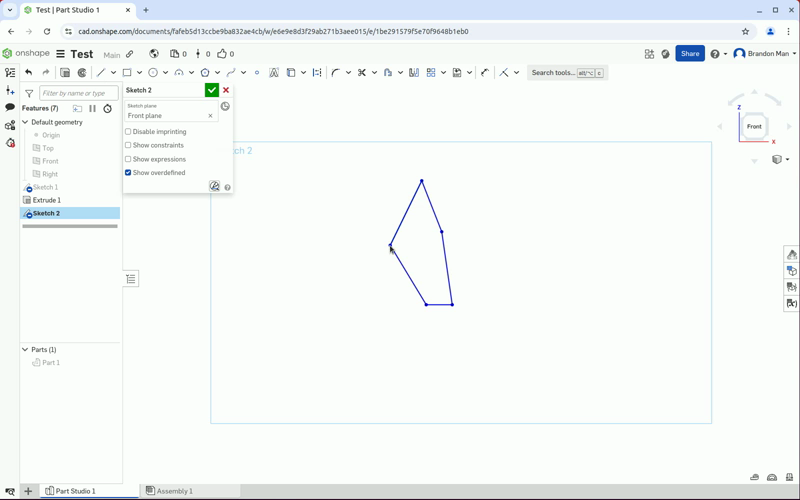
mouse_move(409, 247)
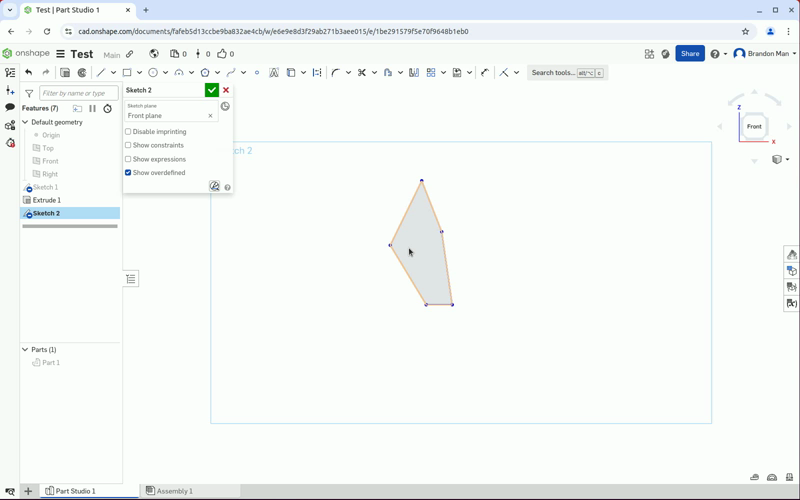
click(409, 247)
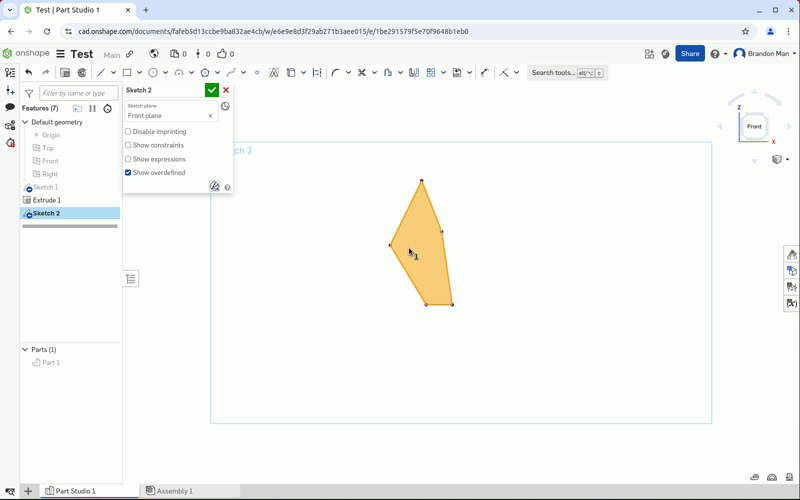
mouse_move(73, 352)
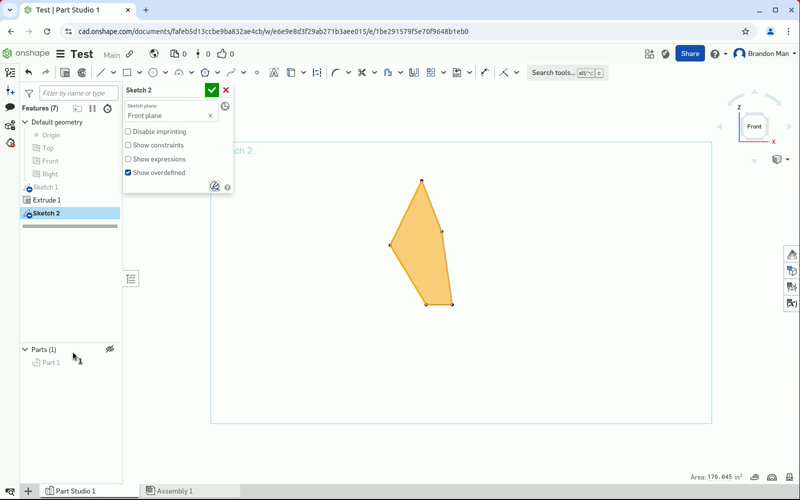
key(shift+y)
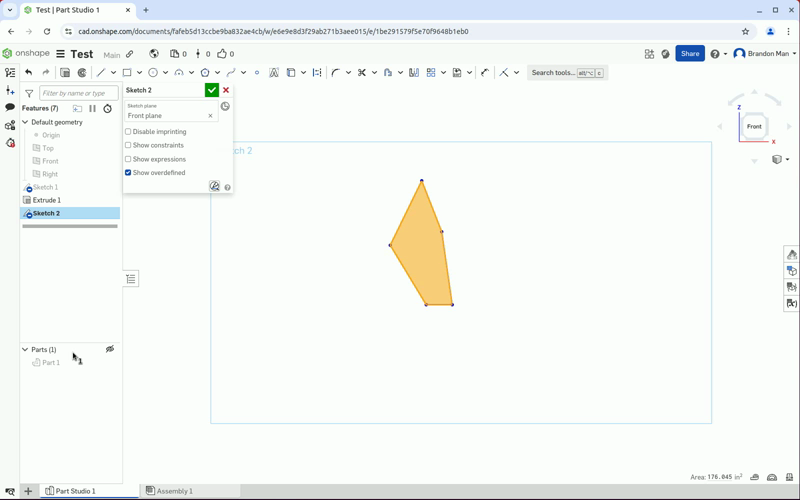
key(shift+e)
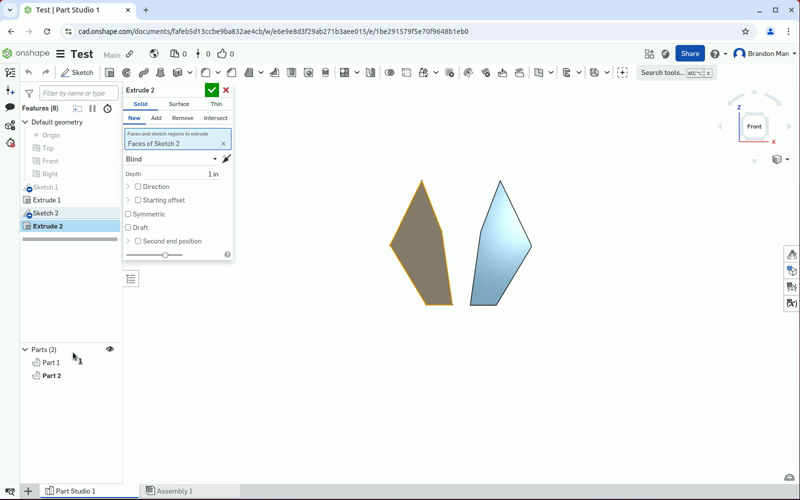
mouse_move(143, 106)
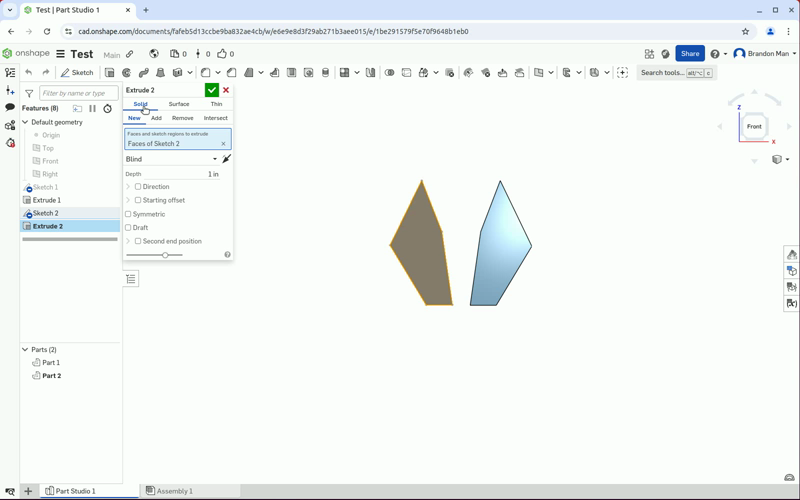
click(143, 106)
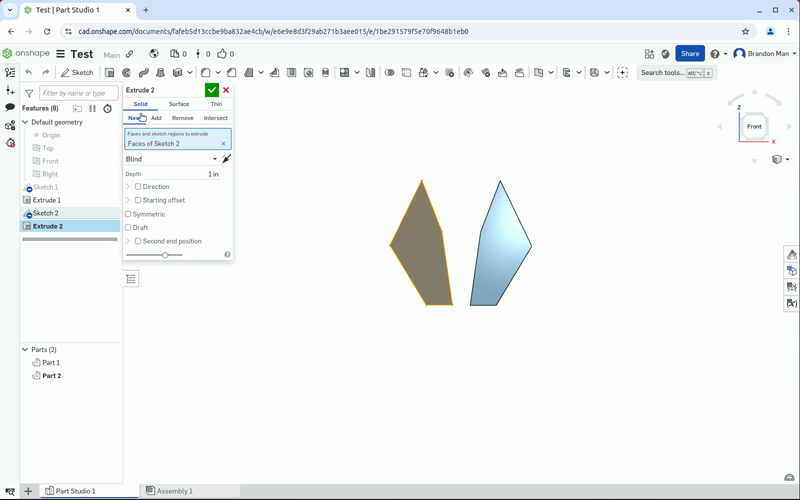
mouse_move(137, 120)
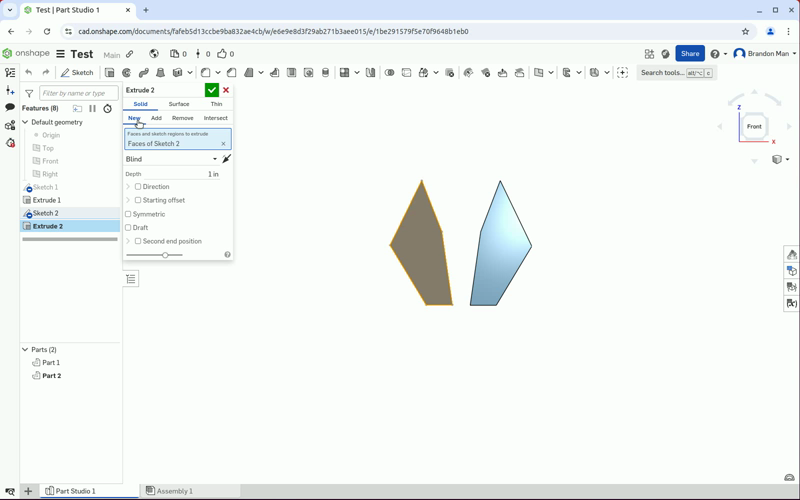
click(137, 120)
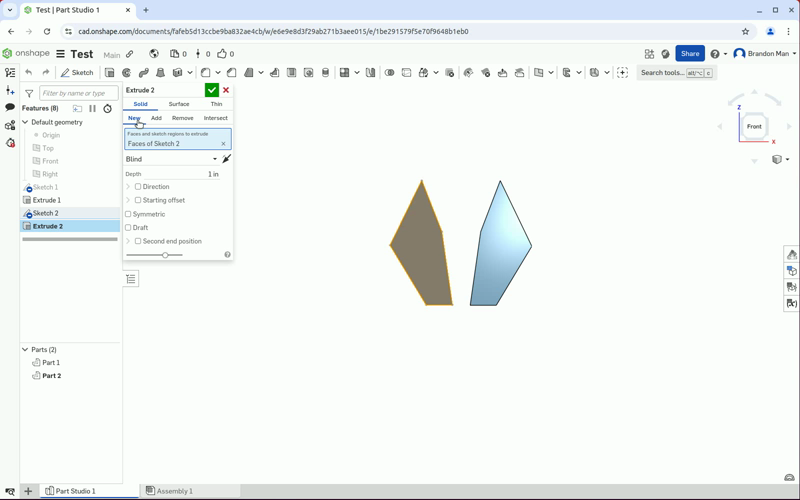
key(tab, 4)
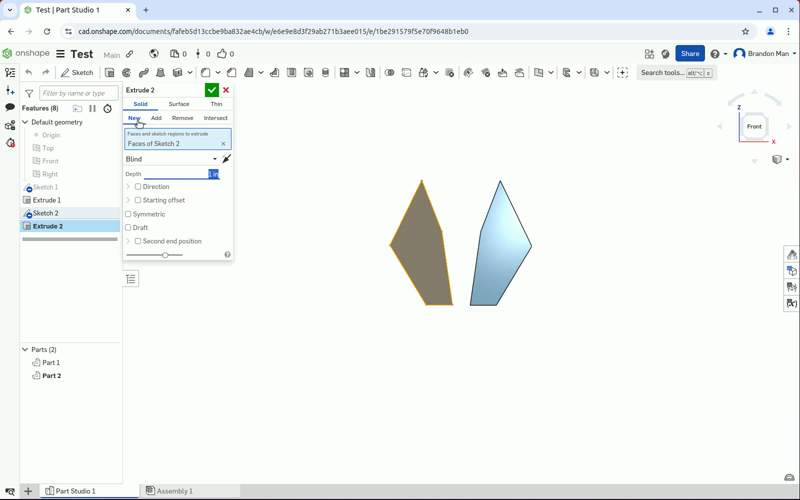
text(-6.499)
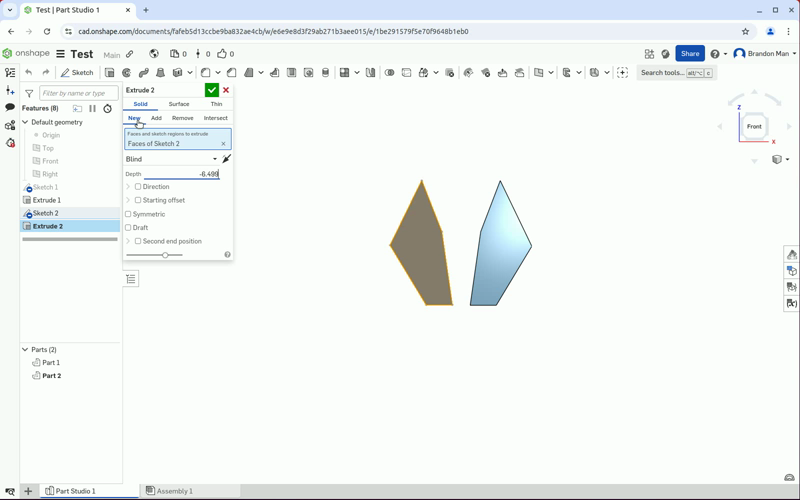
key(enter)
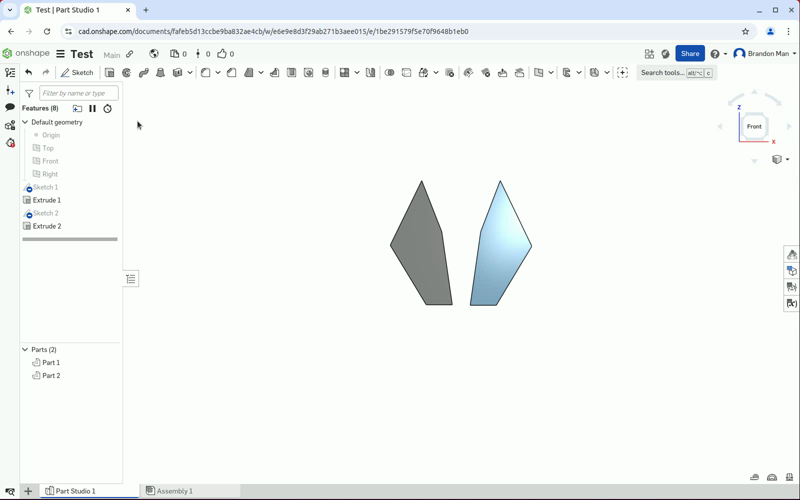
key(shift+h)
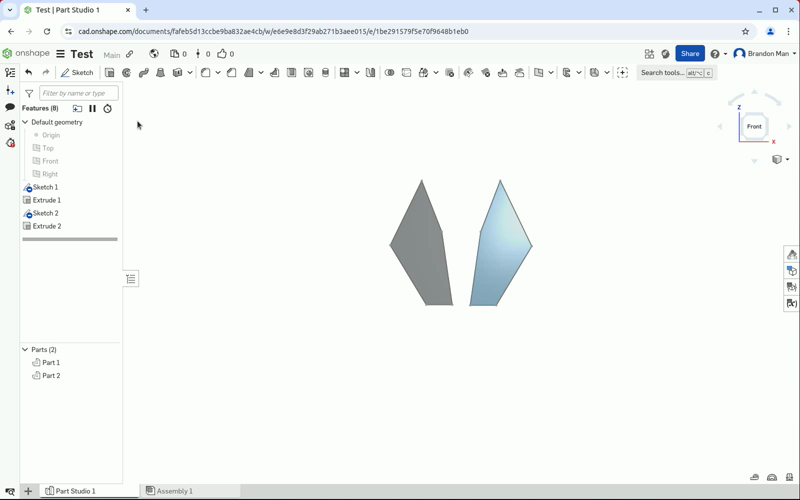
key(shift+h)
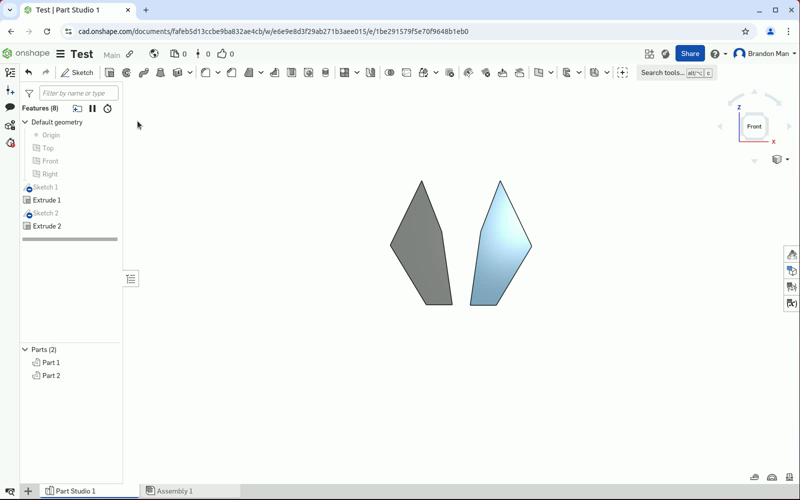
mouse_move(73, 189)
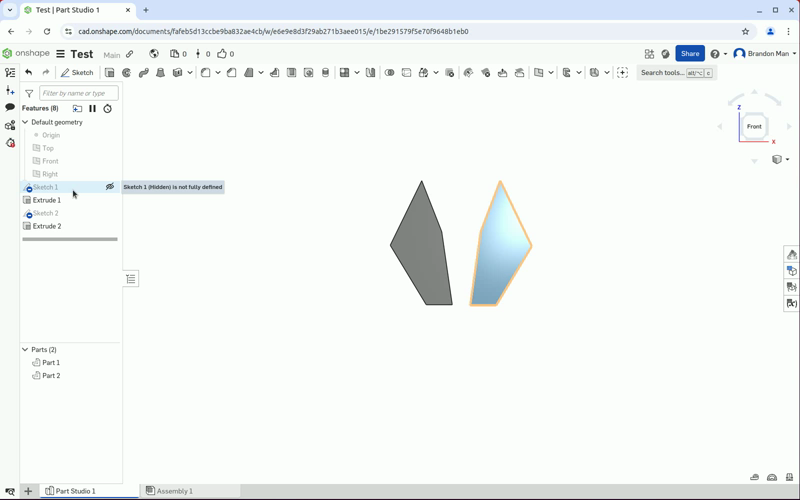
click(73, 189)
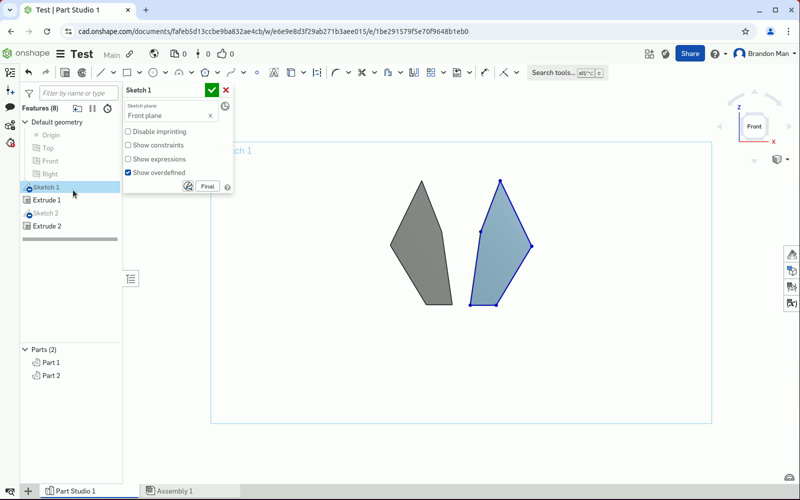
mouse_move(229, 92)
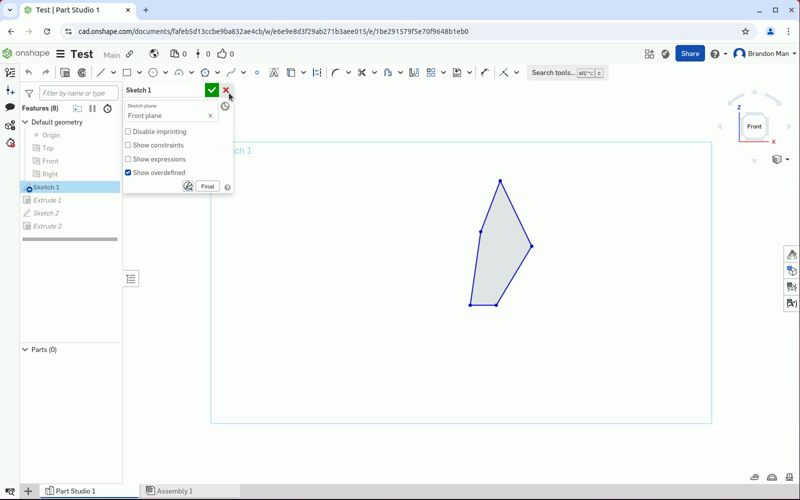
click(229, 92)
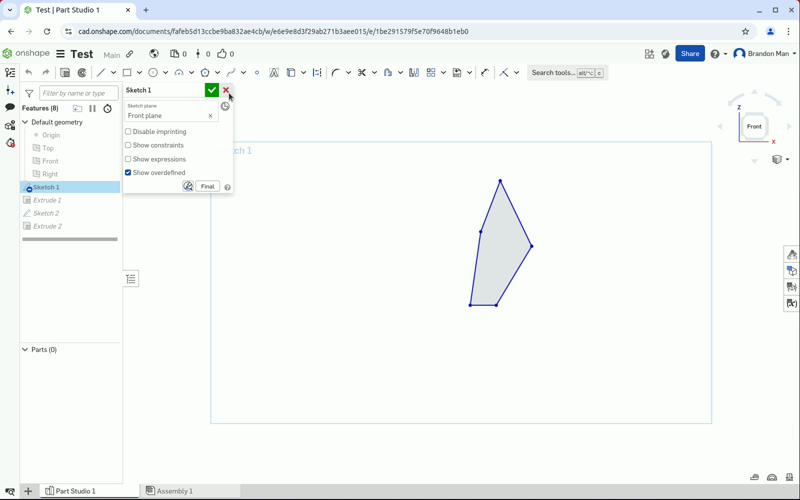
key(shift+s)
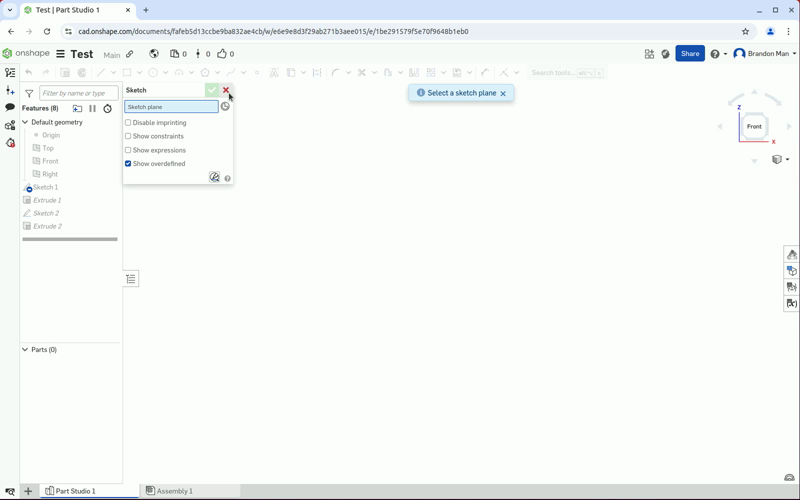
mouse_move(73, 163)
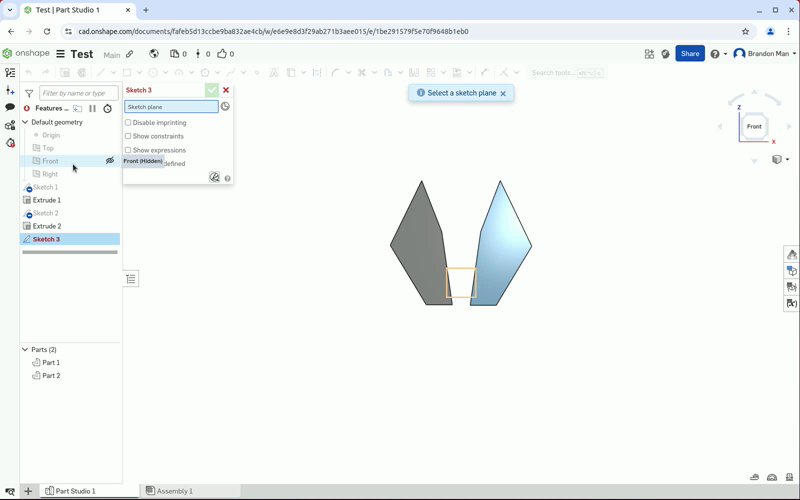
click(73, 163)
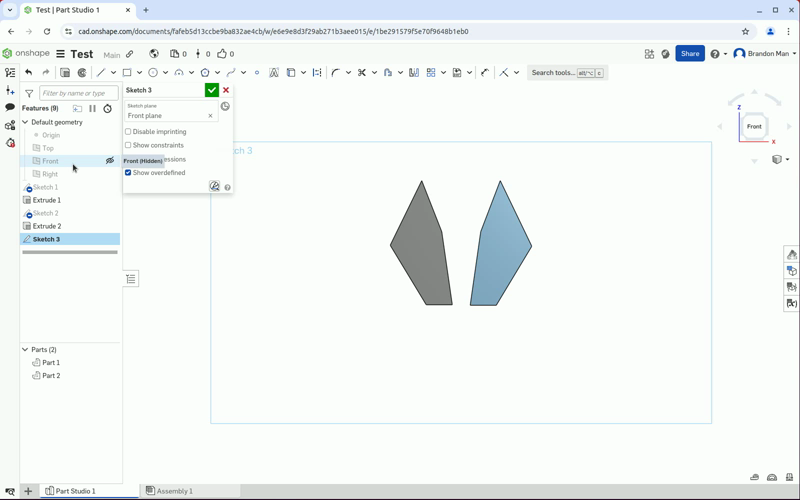
mouse_move(73, 352)
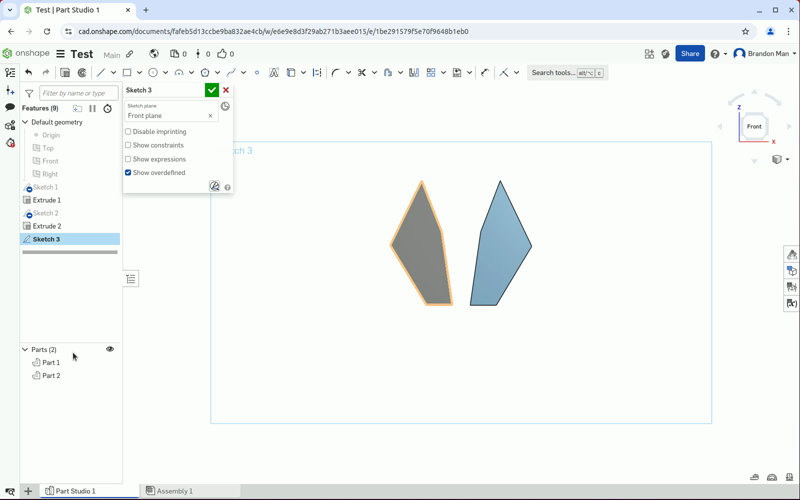
key(y)
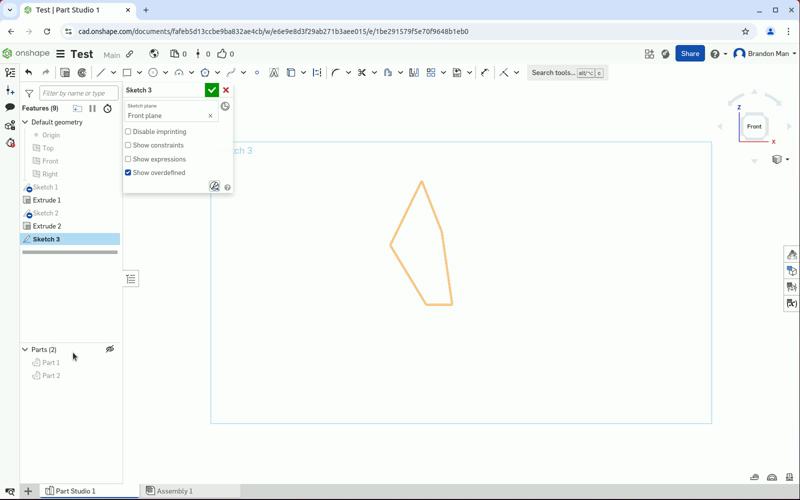
key(l)
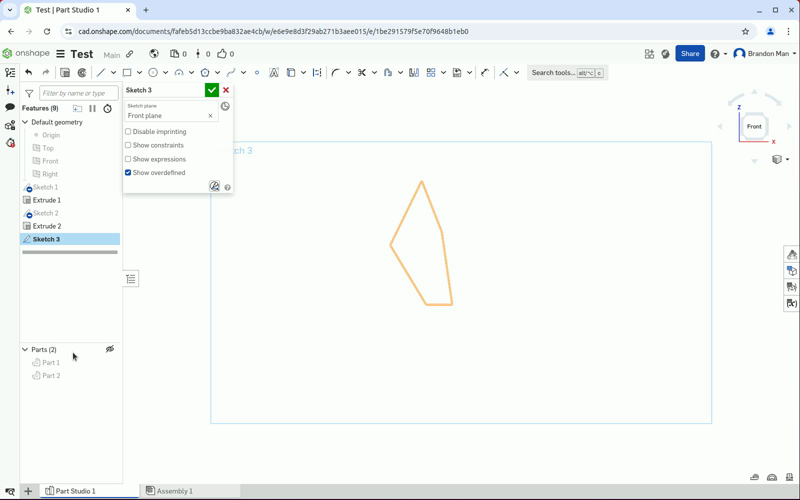
key_down(shift)
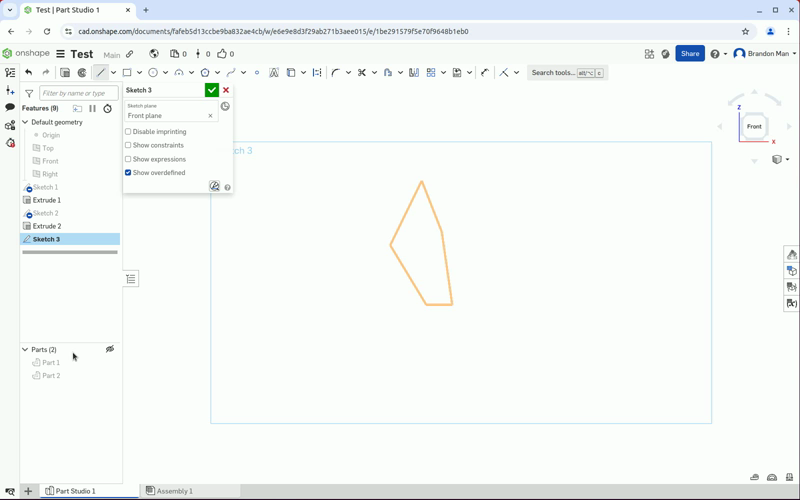
mouse_move(425, 395)
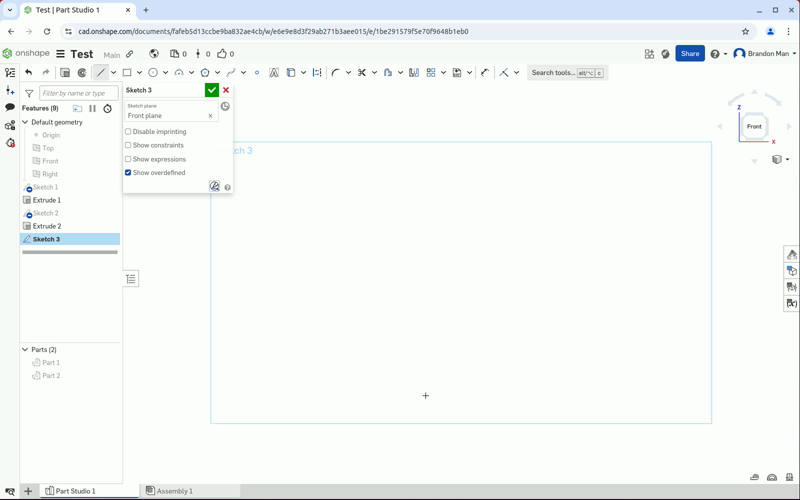
click(425, 395)
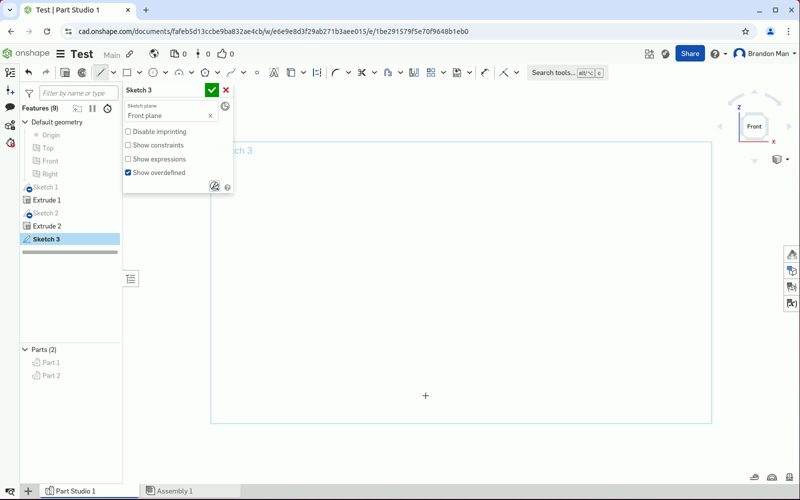
key_up(shift)
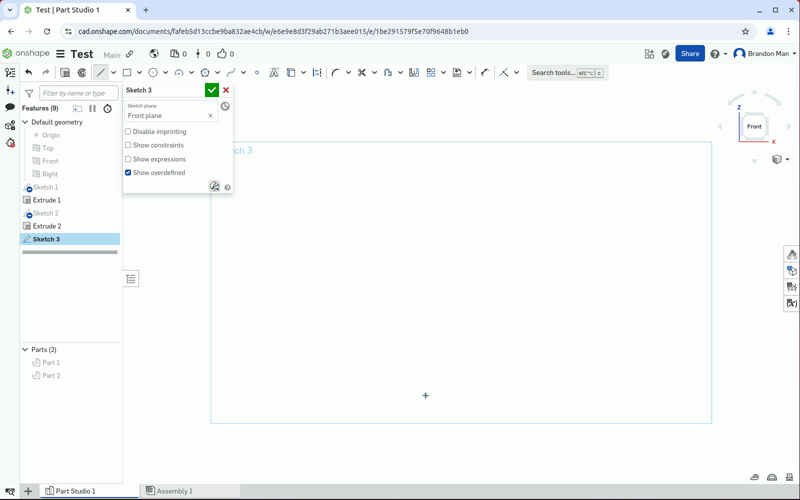
key_down(shift)
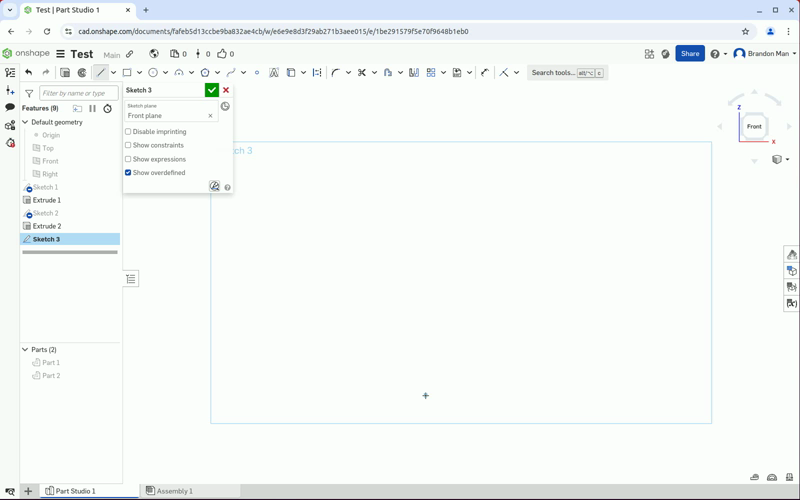
mouse_move(496, 395)
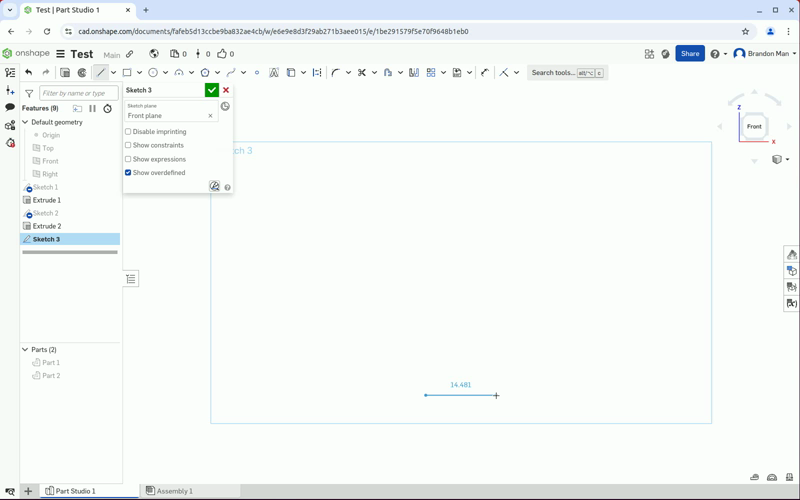
click(496, 395)
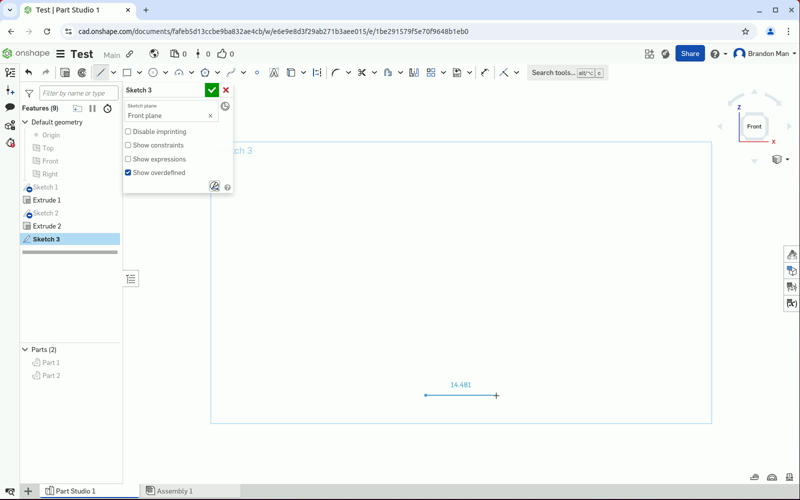
key_up(shift)
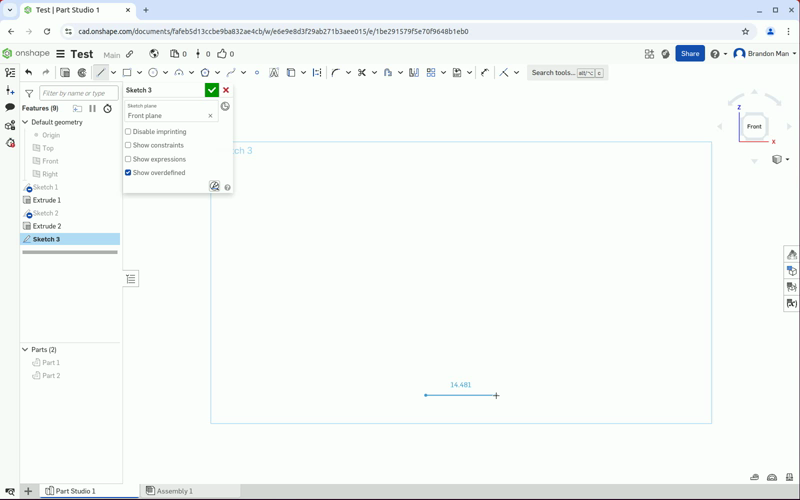
key_down(shift)
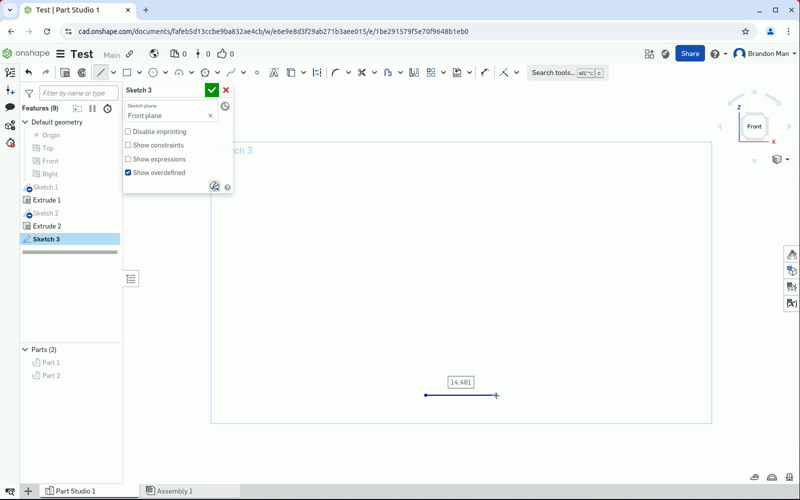
mouse_move(496, 304)
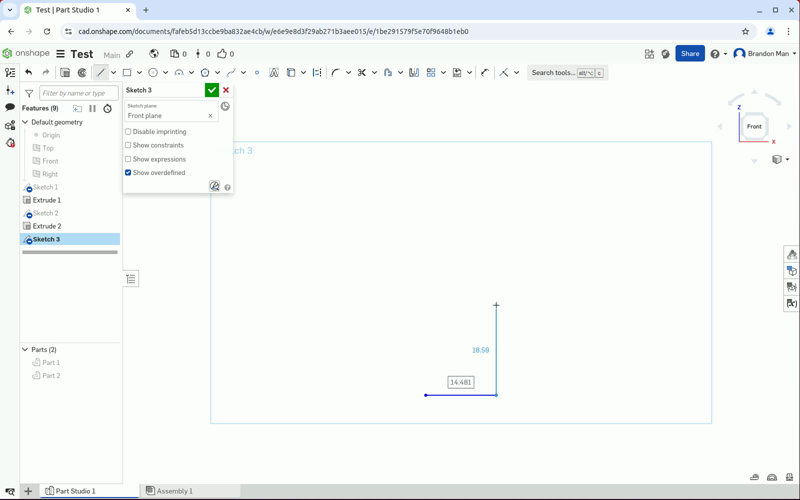
click(496, 304)
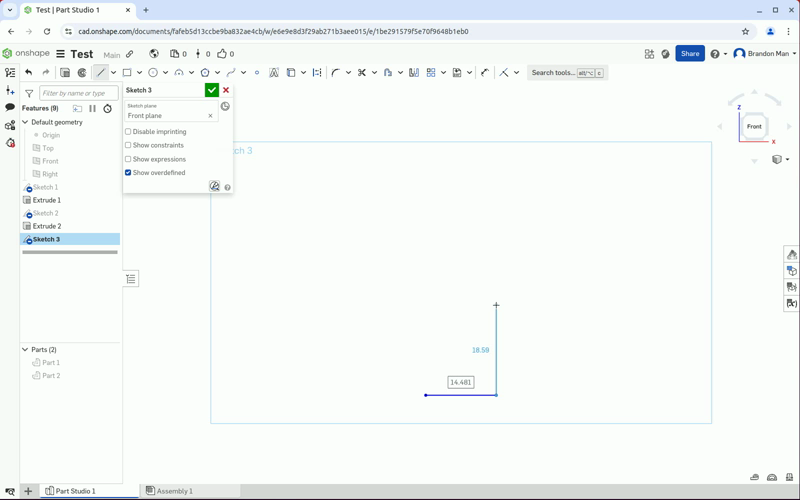
key_up(shift)
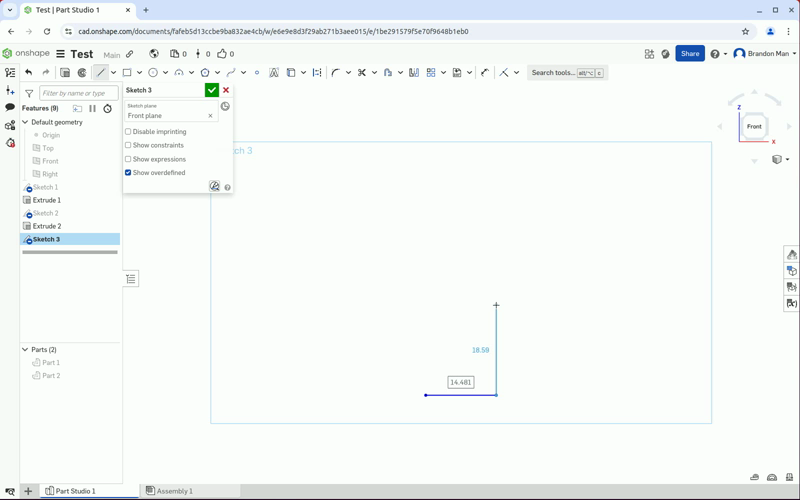
key_down(shift)
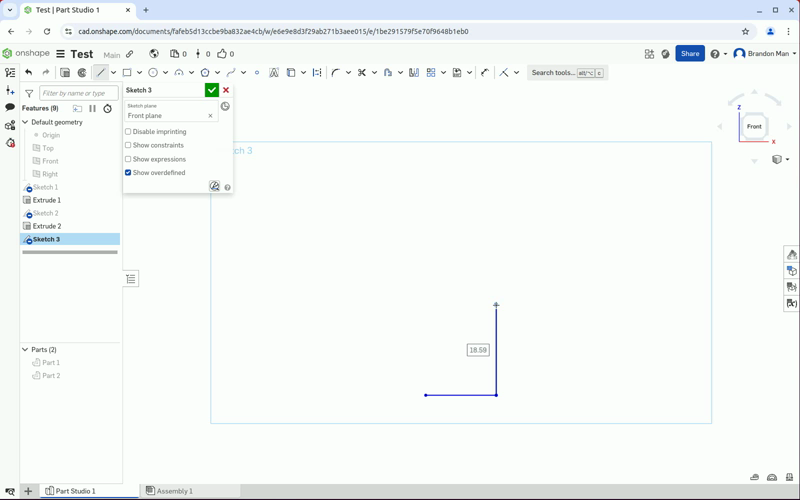
mouse_move(526, 304)
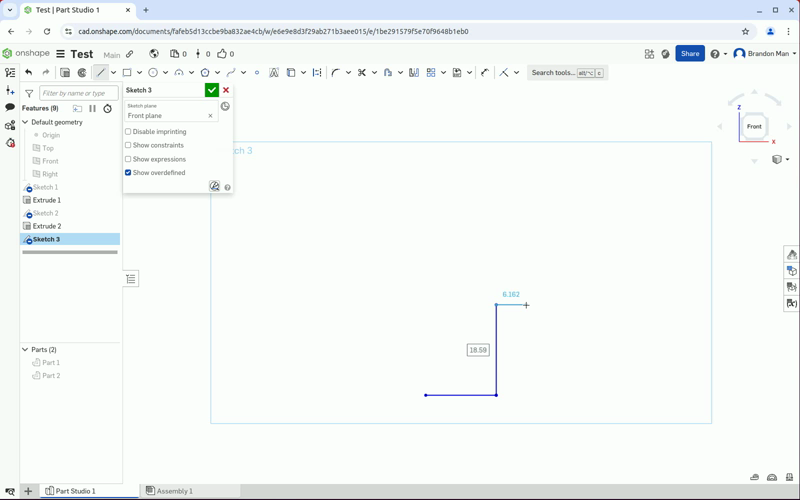
mouse_move(470, 347)
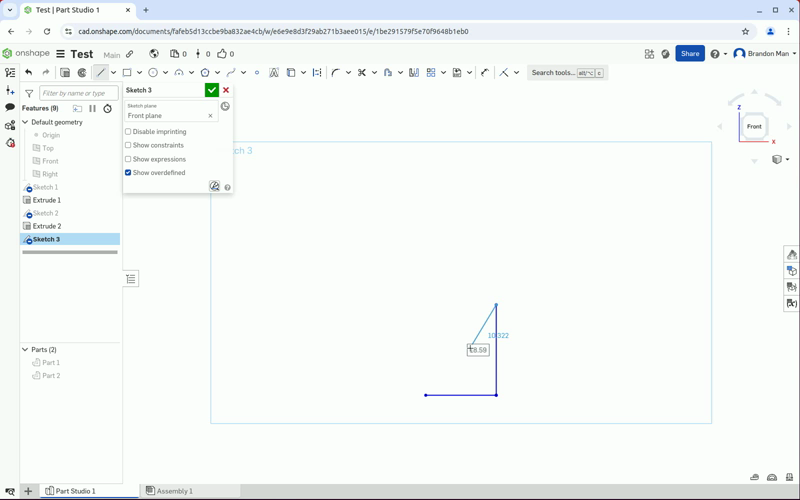
click(470, 347)
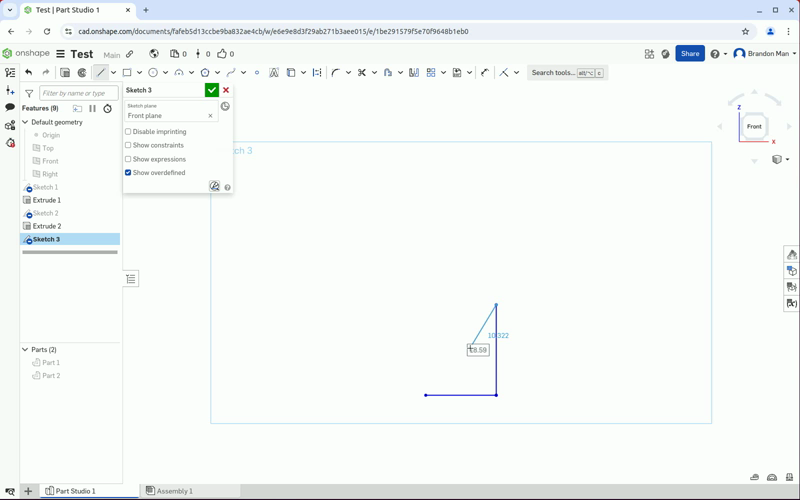
key_up(shift)
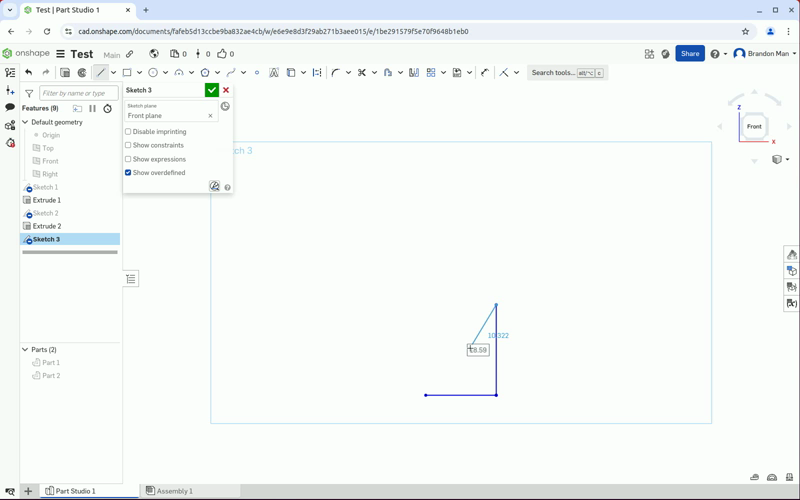
key(esc)
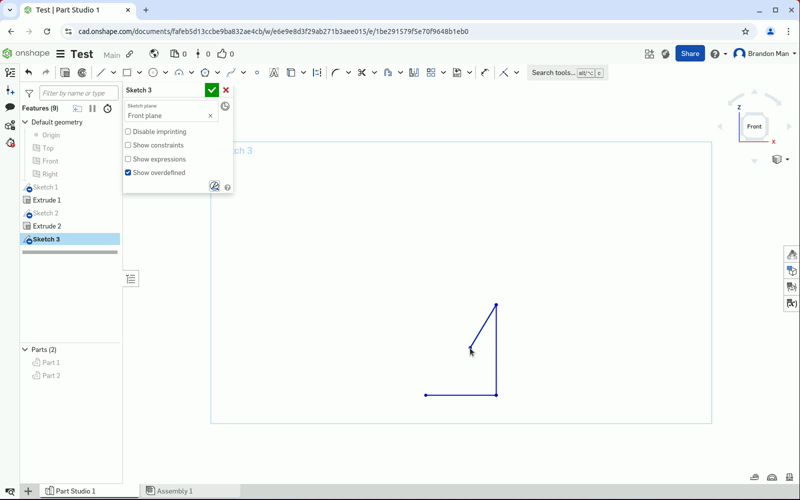
key(a)
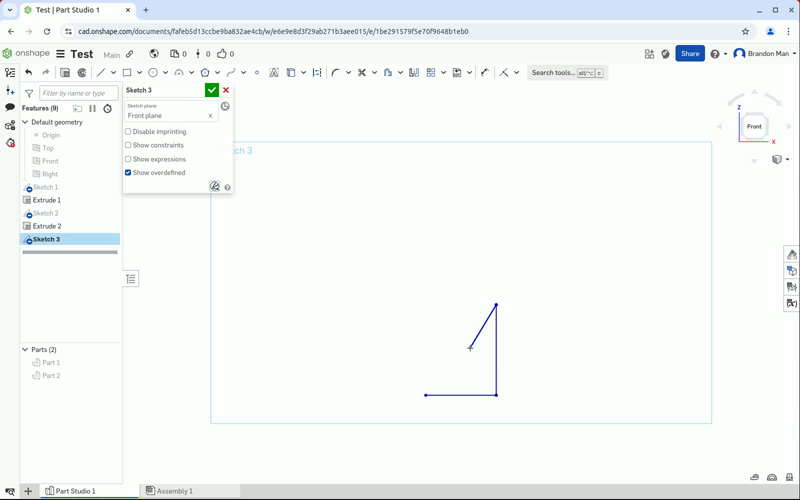
mouse_move(470, 347)
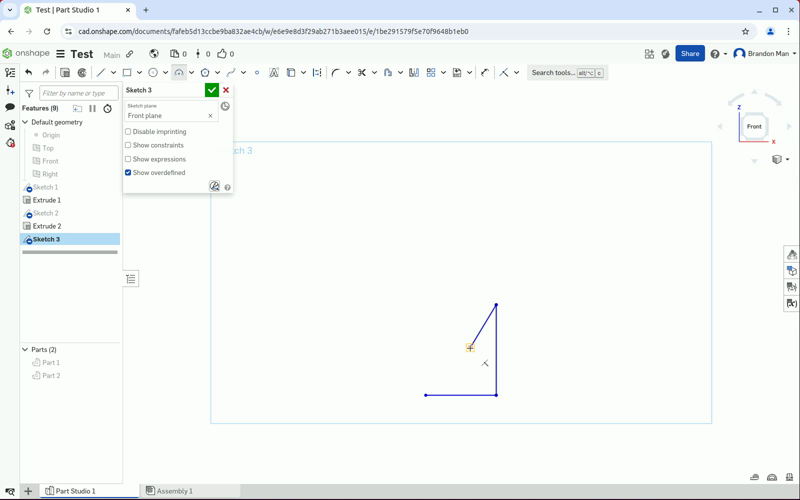
click(470, 347)
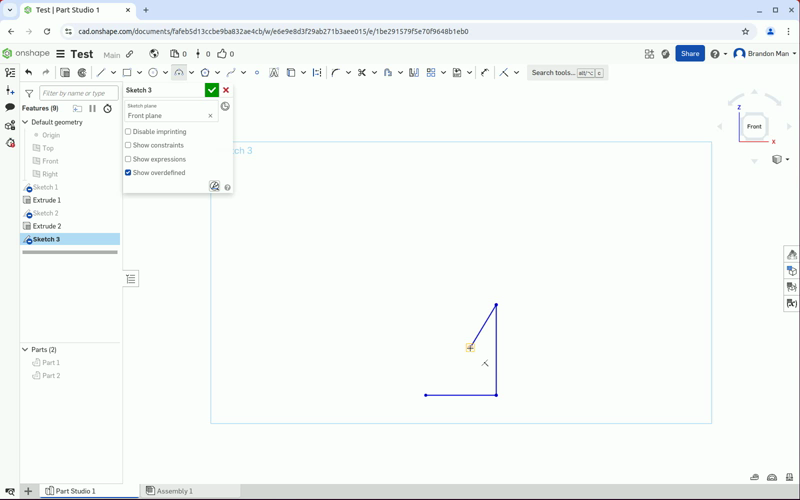
key_down(shift)
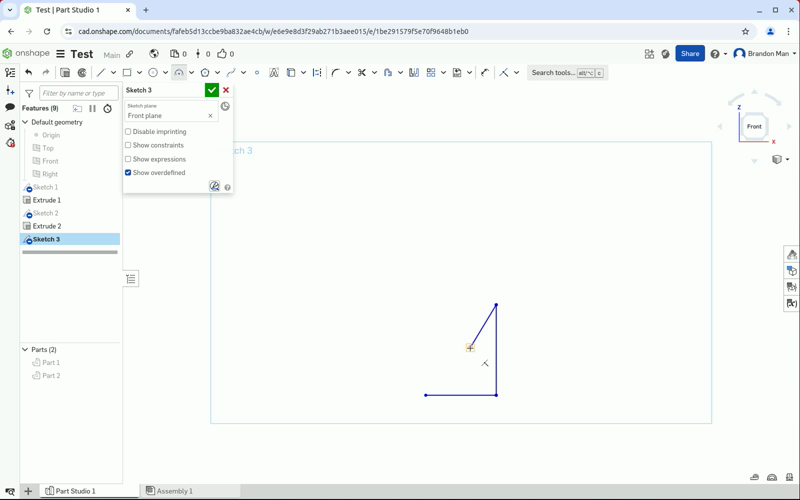
mouse_move(451, 347)
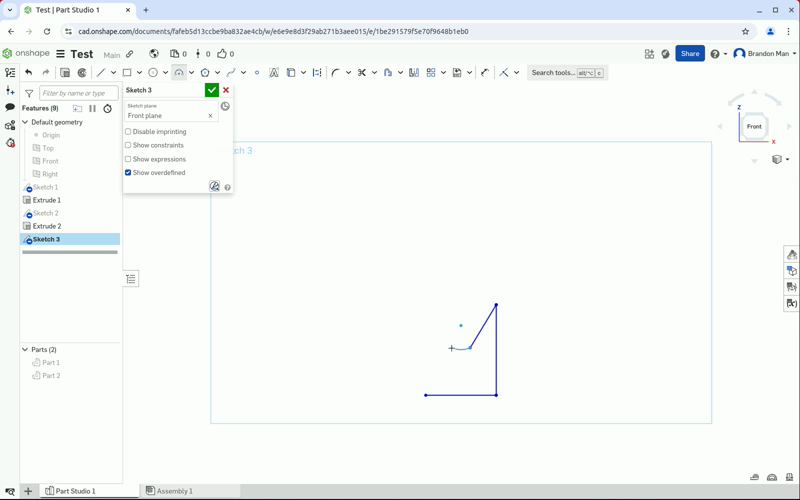
click(451, 347)
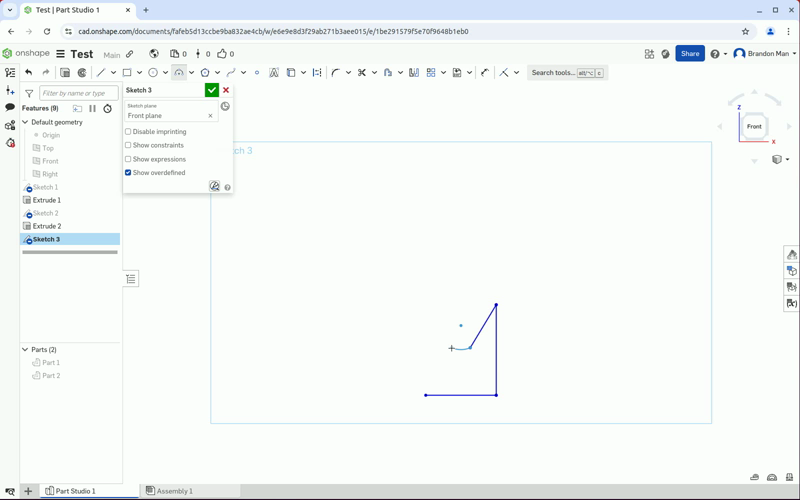
mouse_move(460, 382)
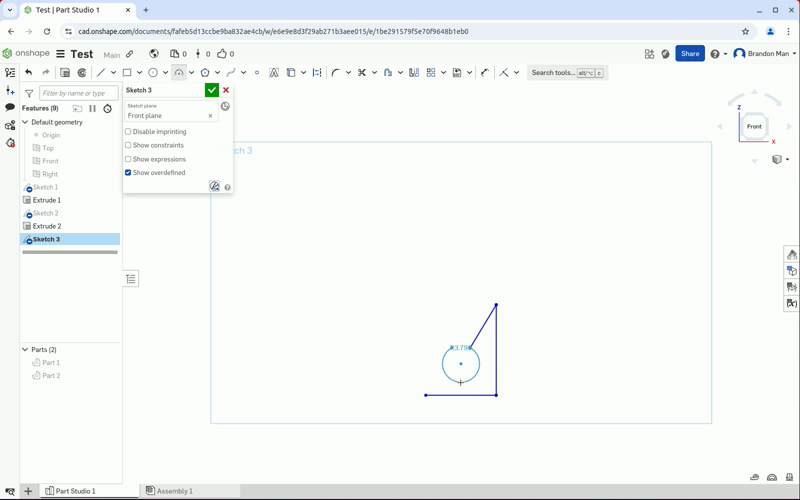
click(460, 382)
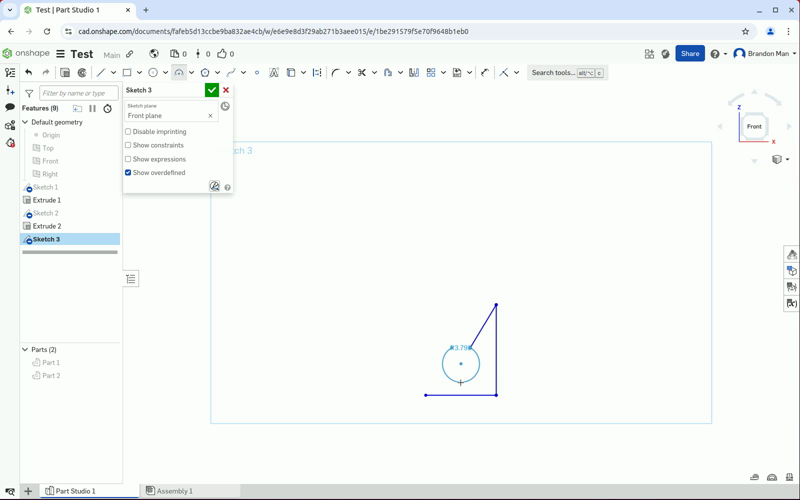
key_up(shift)
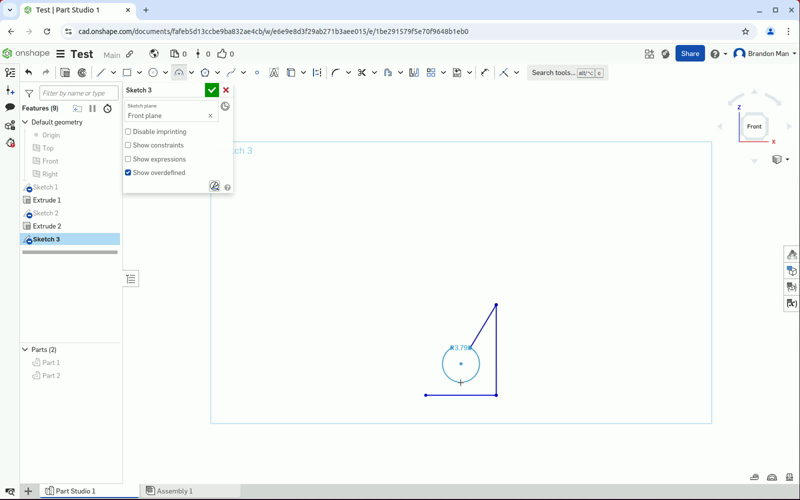
key(esc)
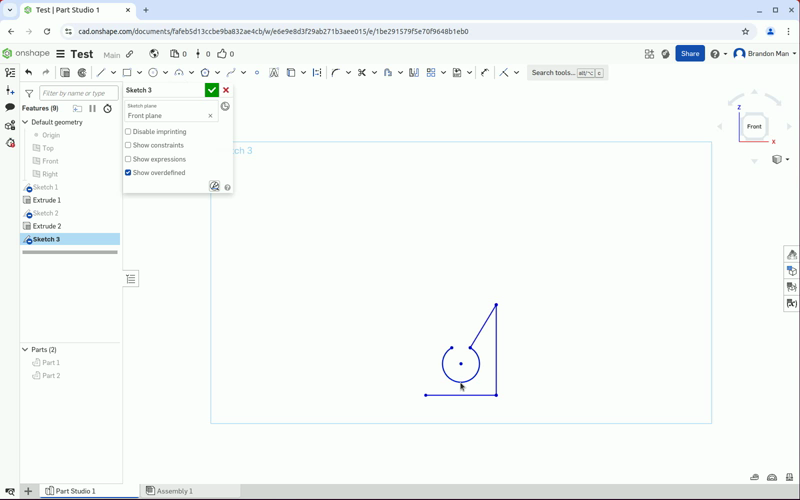
key(l)
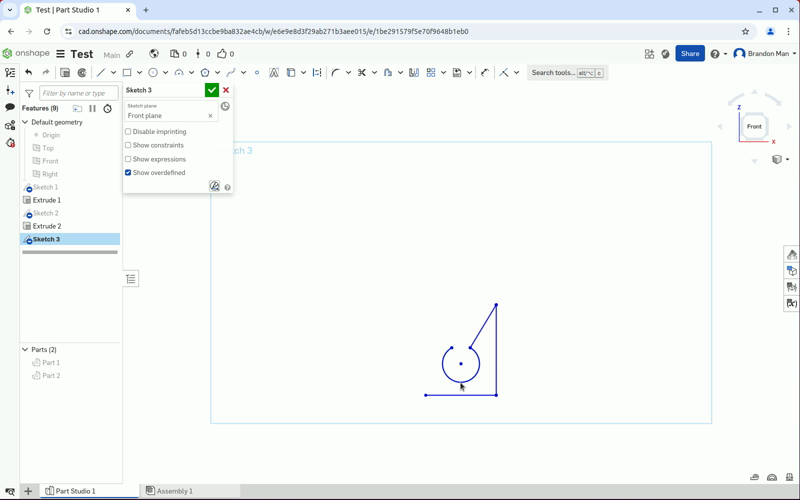
mouse_move(451, 347)
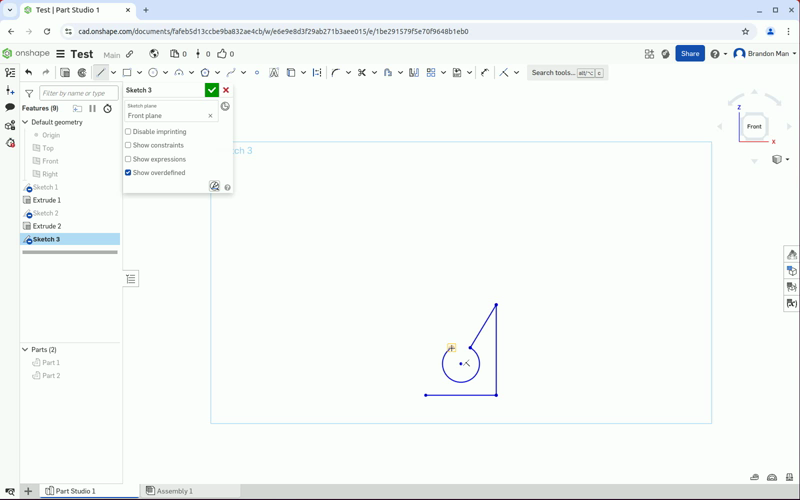
click(451, 347)
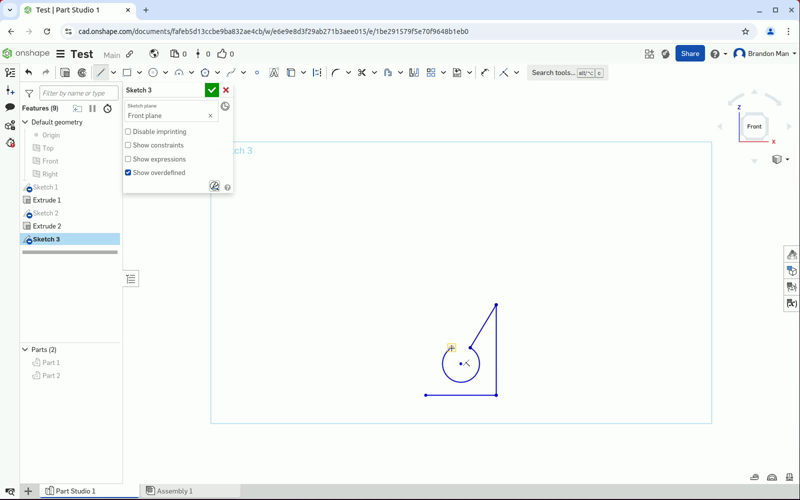
key_down(shift)
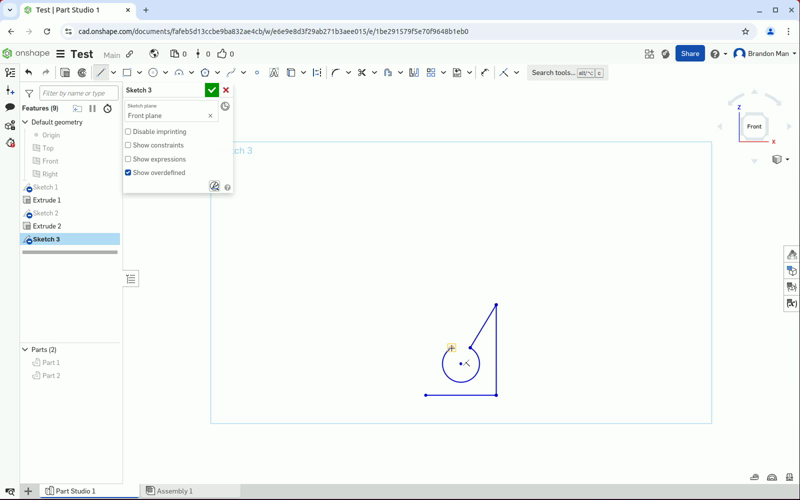
mouse_move(481, 347)
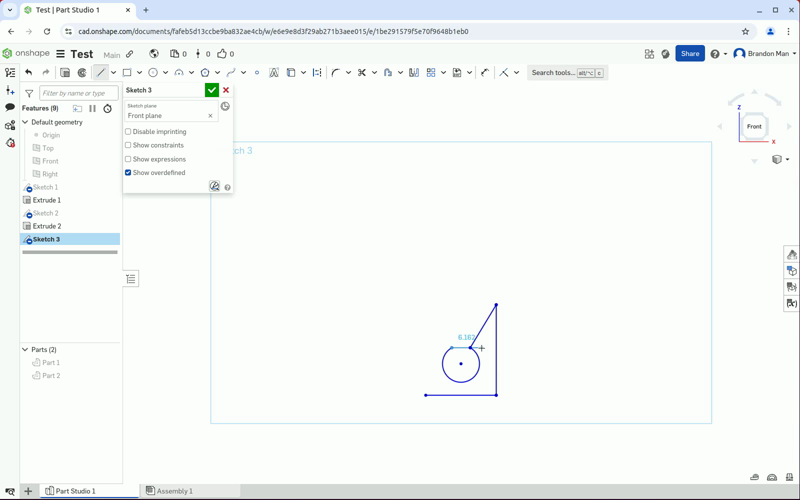
mouse_move(425, 304)
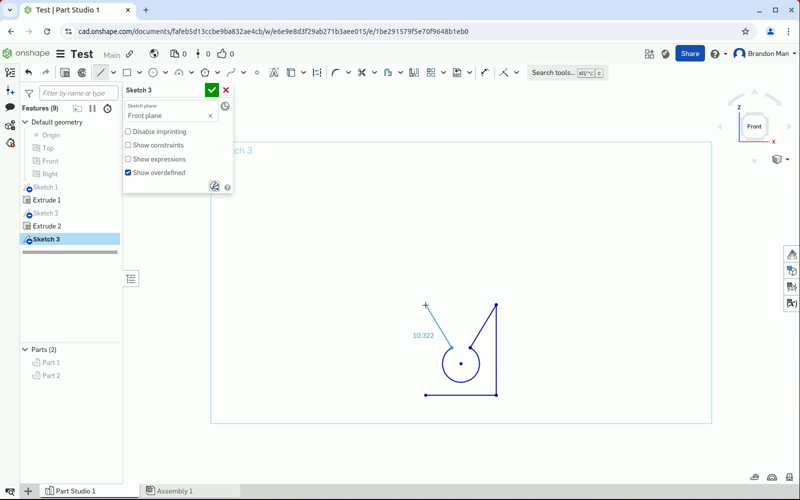
click(425, 304)
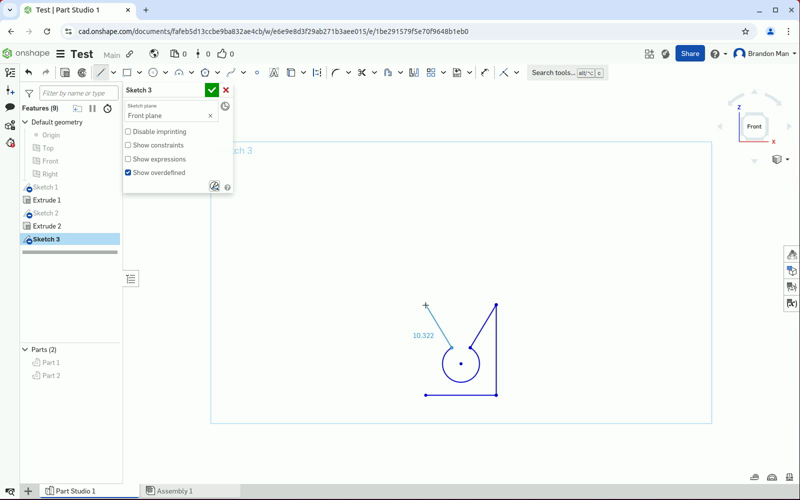
key_up(shift)
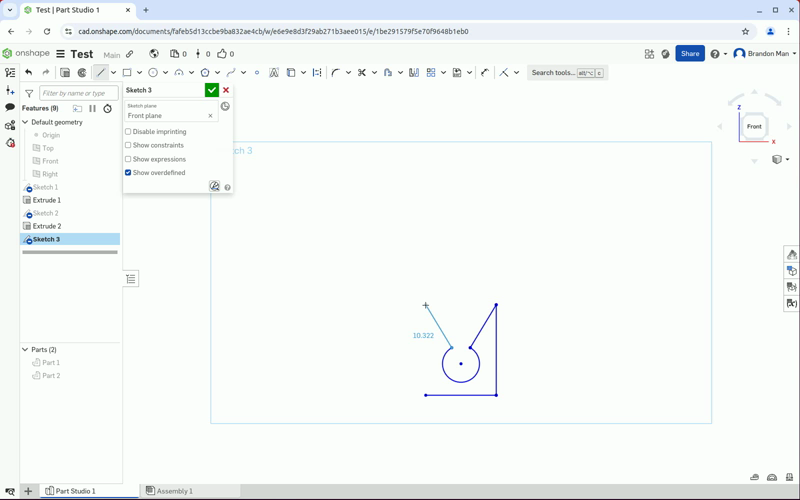
key_down(shift)
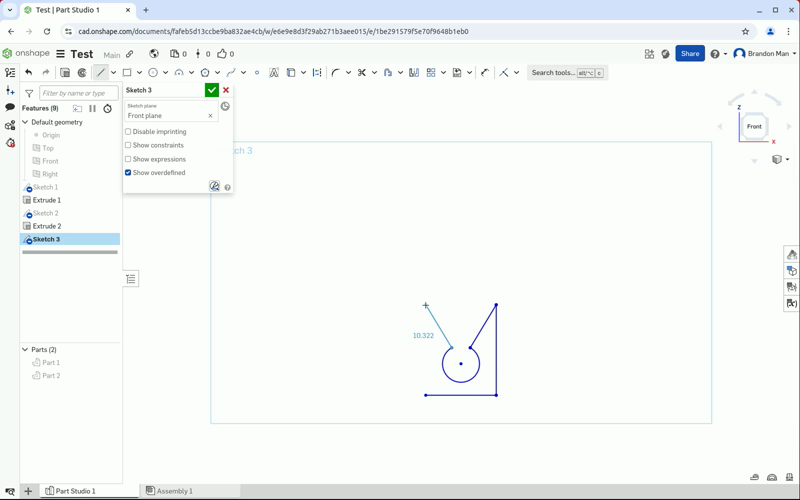
mouse_move(425, 395)
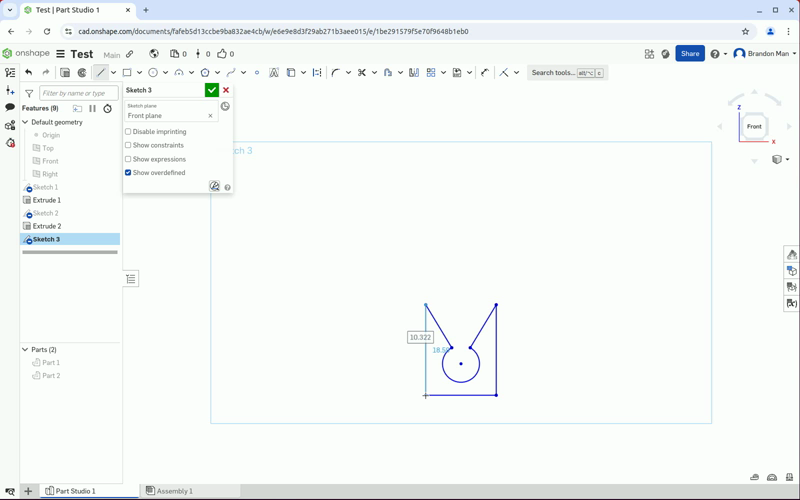
key_up(shift)
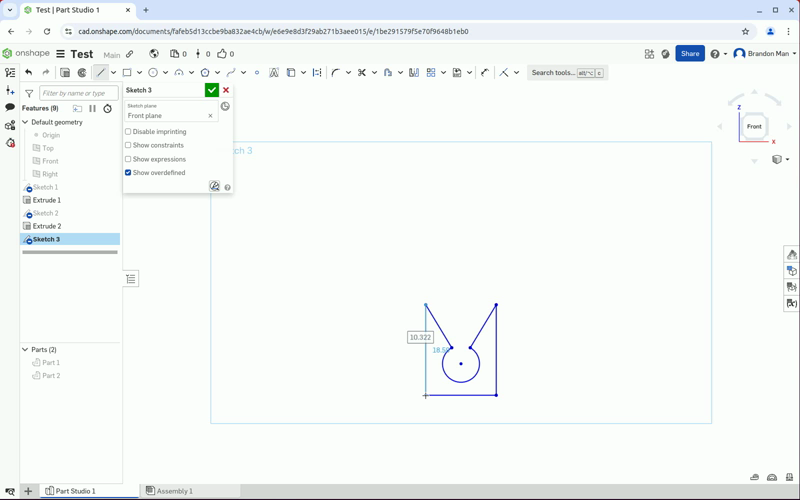
click(425, 395)
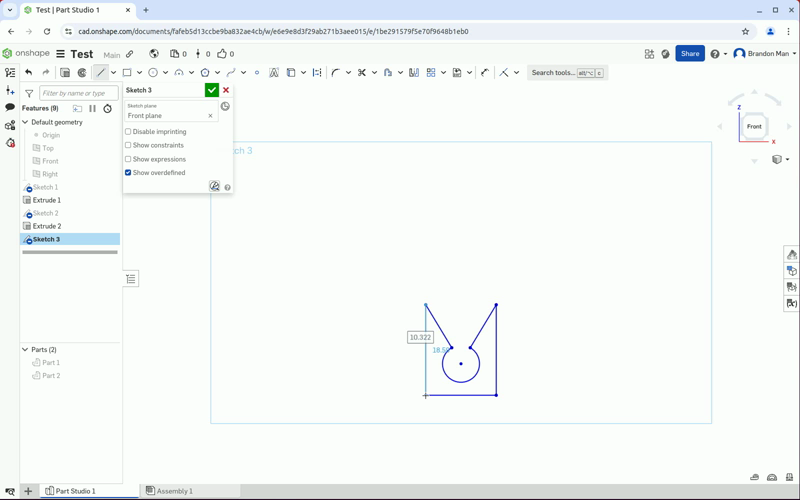
key(esc)
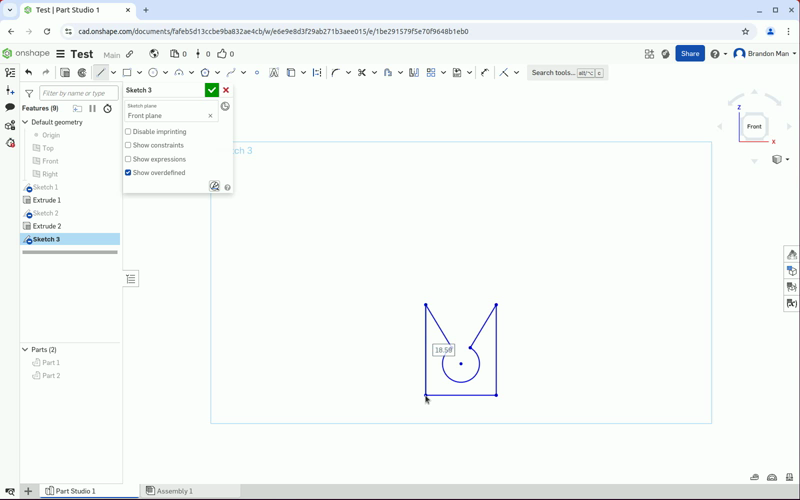
mouse_move(446, 385)
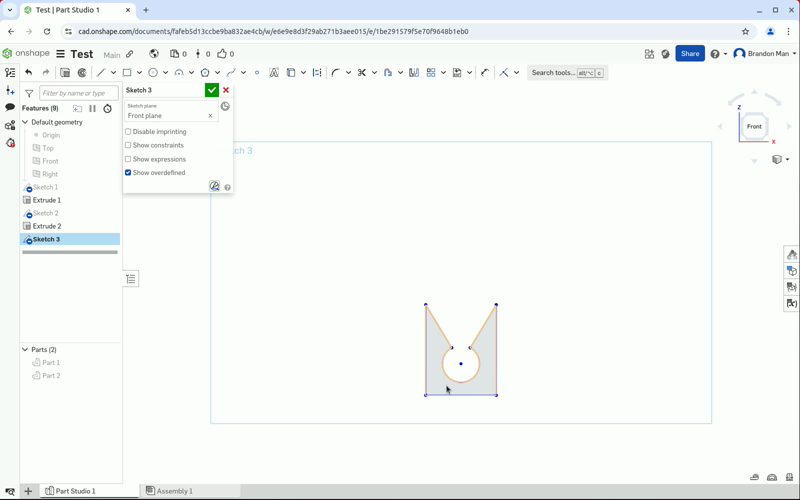
click(446, 385)
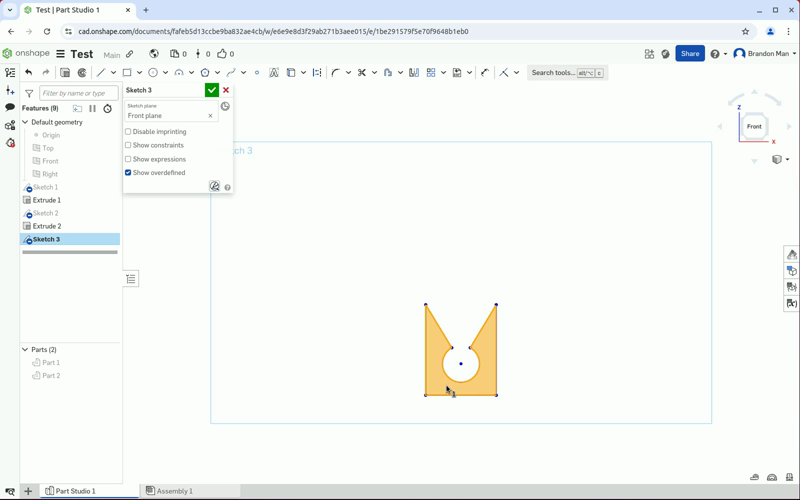
mouse_move(73, 352)
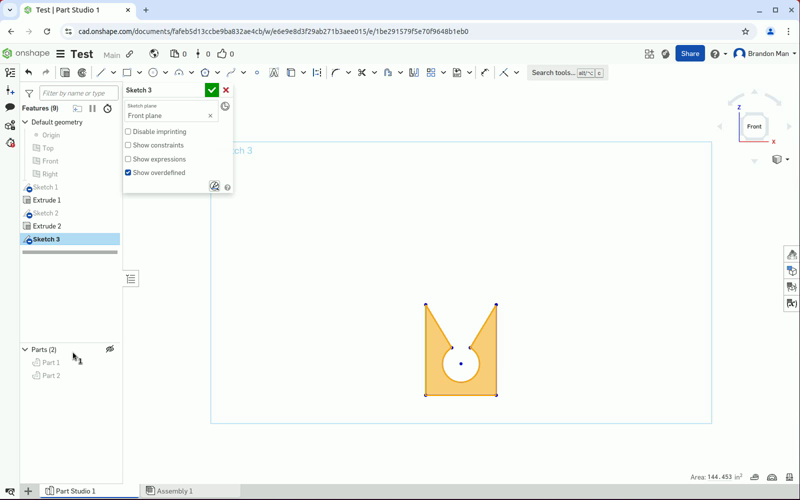
key(shift+y)
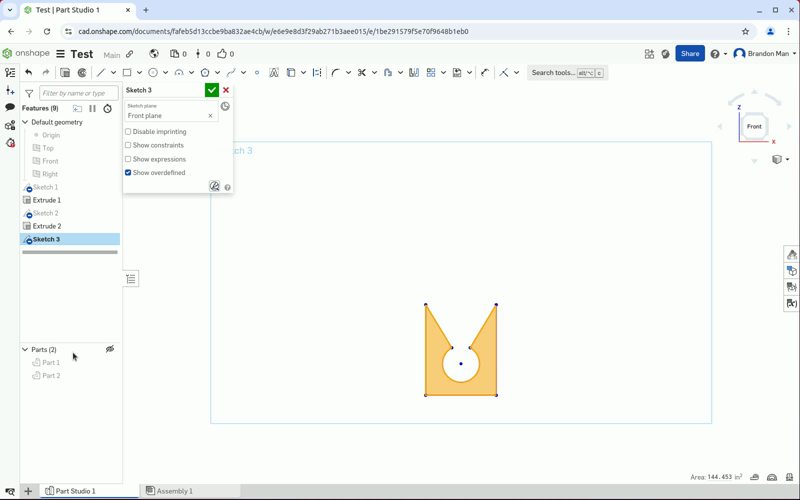
key(shift+e)
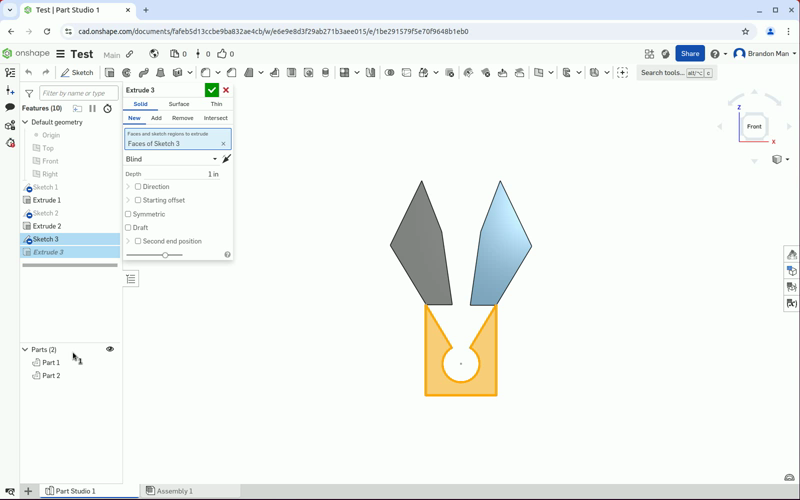
mouse_move(143, 106)
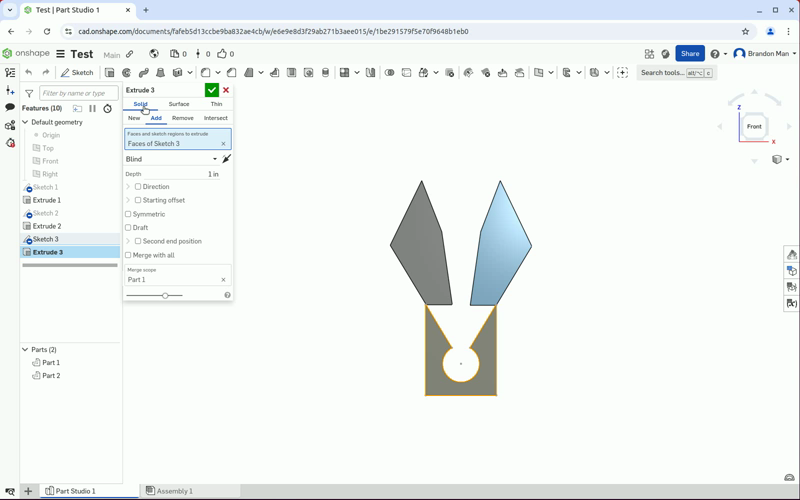
click(143, 106)
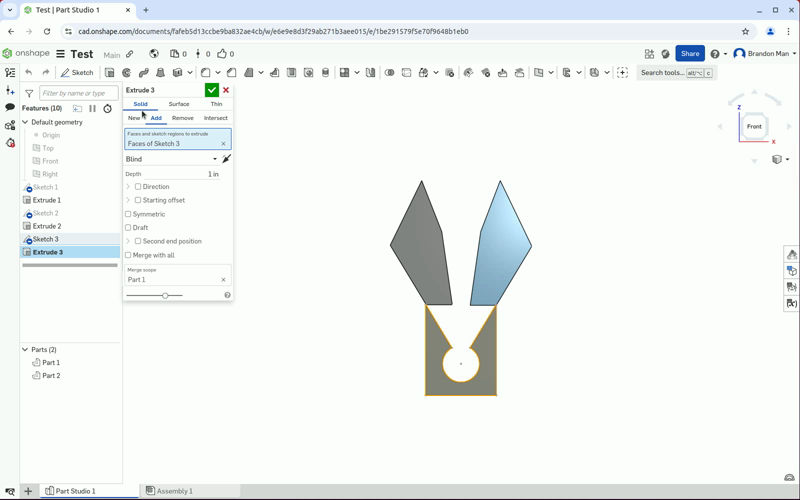
mouse_move(137, 120)
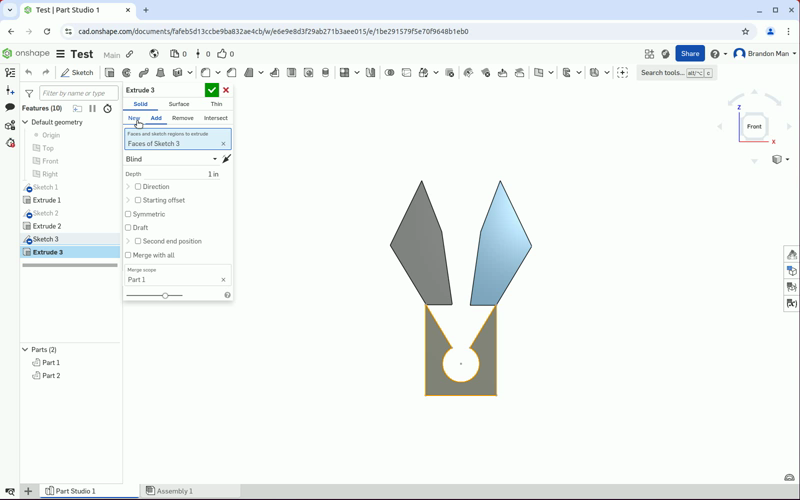
click(137, 120)
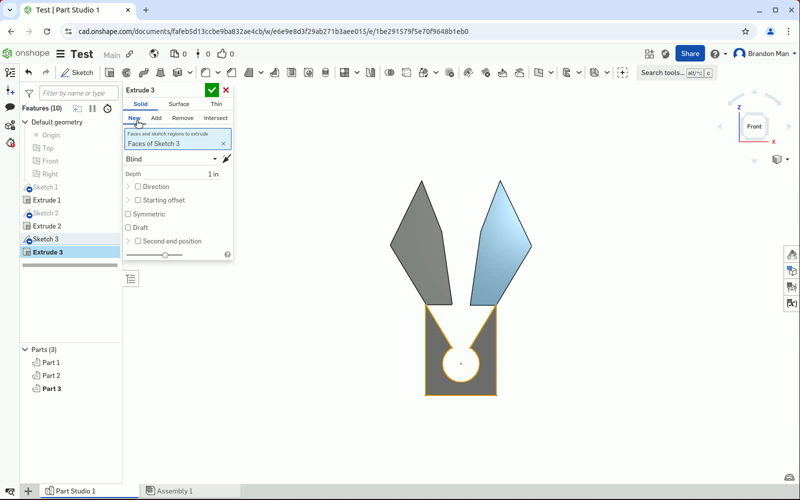
key(tab, 4)
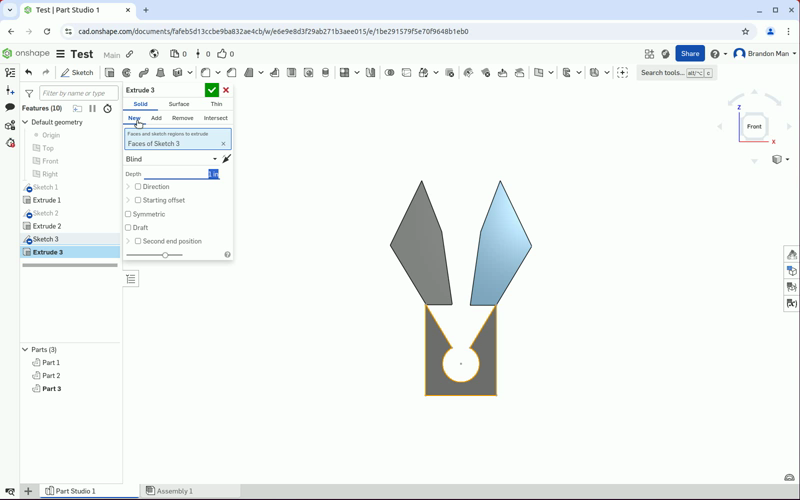
text(-6.499)
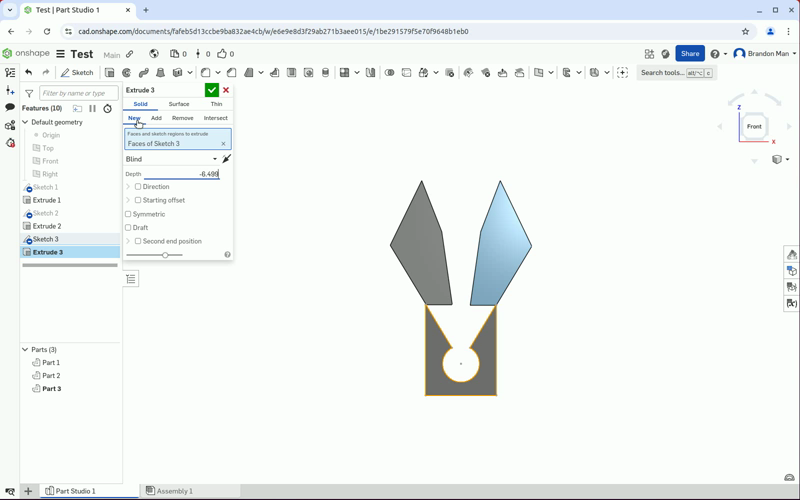
key(enter)
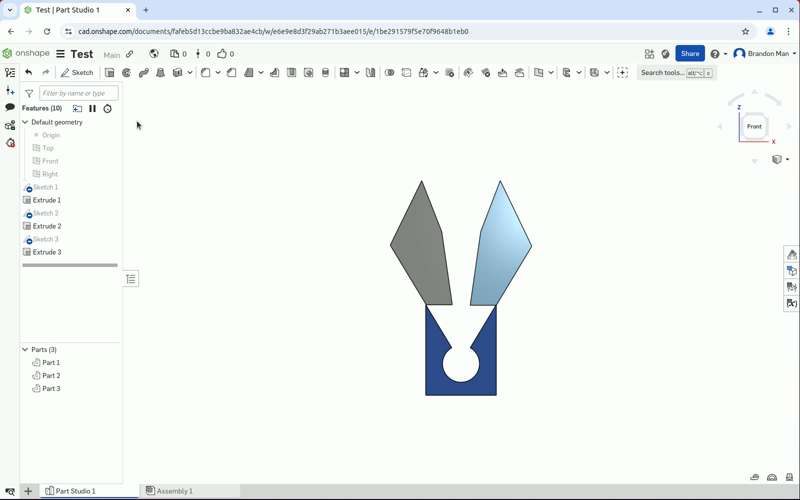
key(shift+h)
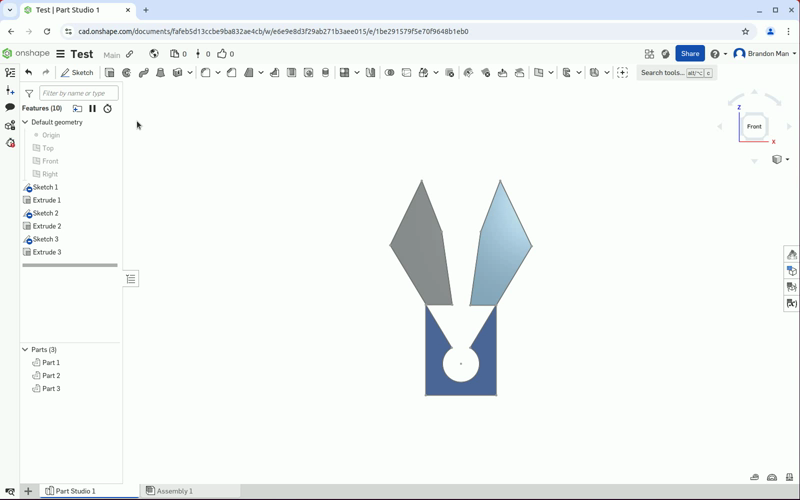
key(shift+h)
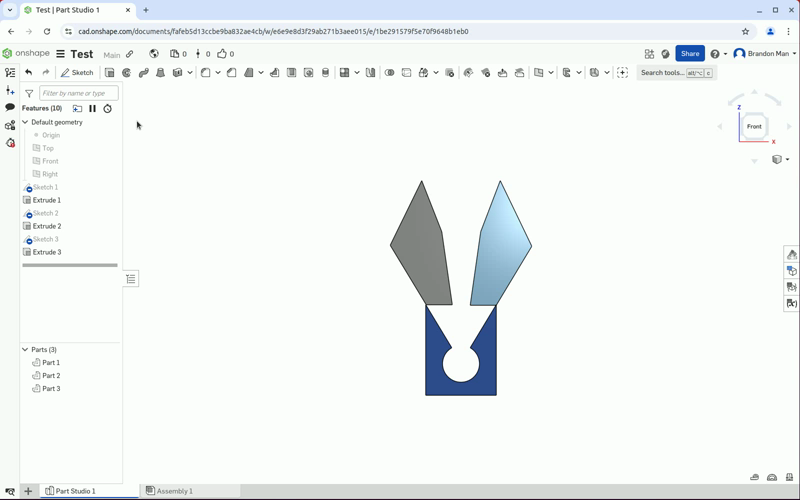
mouse_move(73, 189)
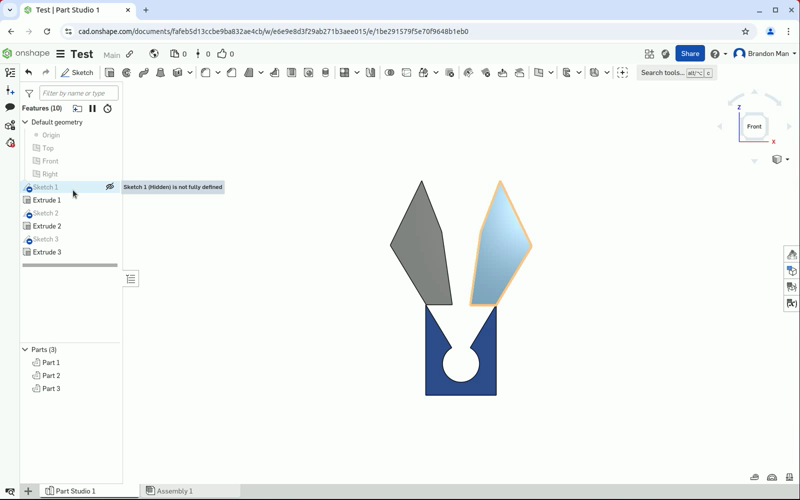
click(73, 189)
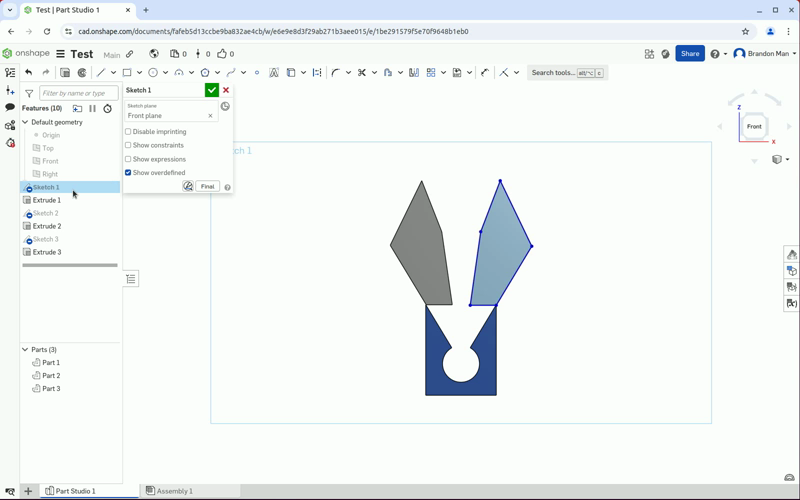
mouse_move(229, 92)
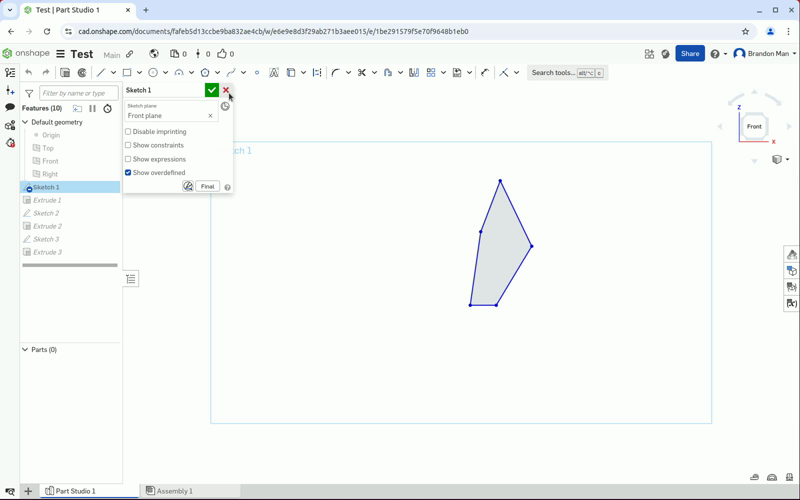
click(229, 92)
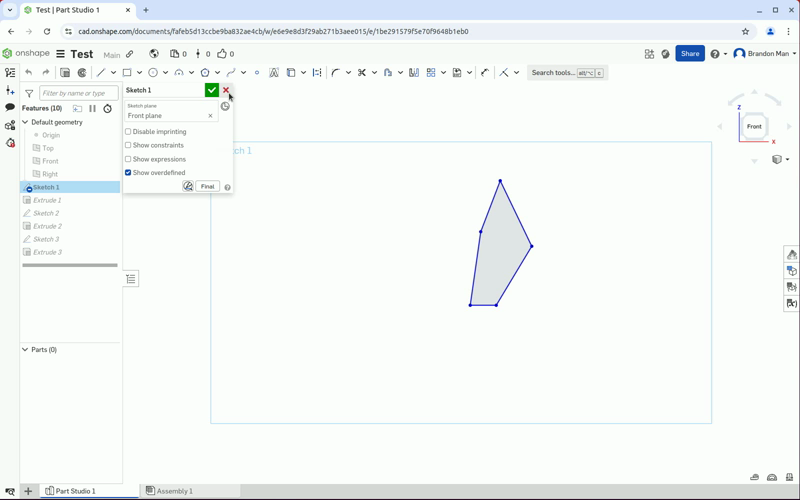
key(shift+s)
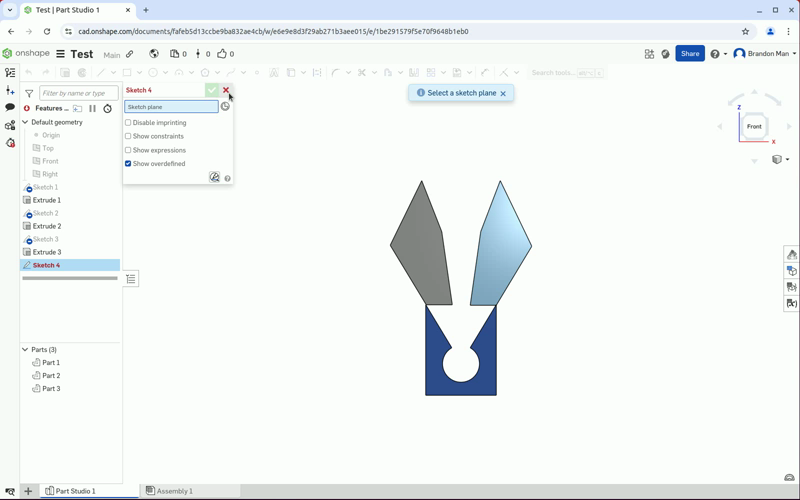
mouse_move(73, 163)
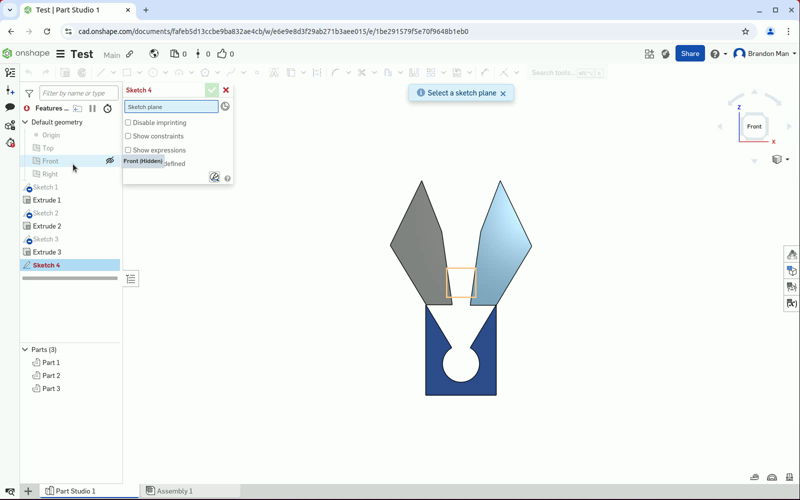
click(73, 163)
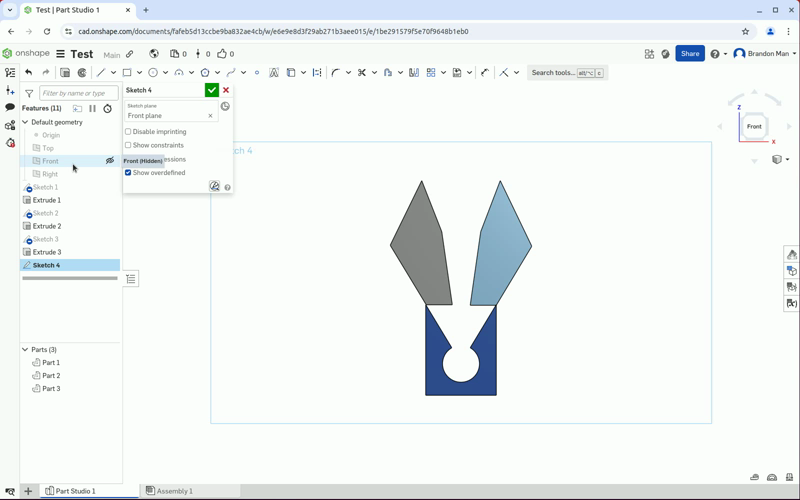
mouse_move(73, 352)
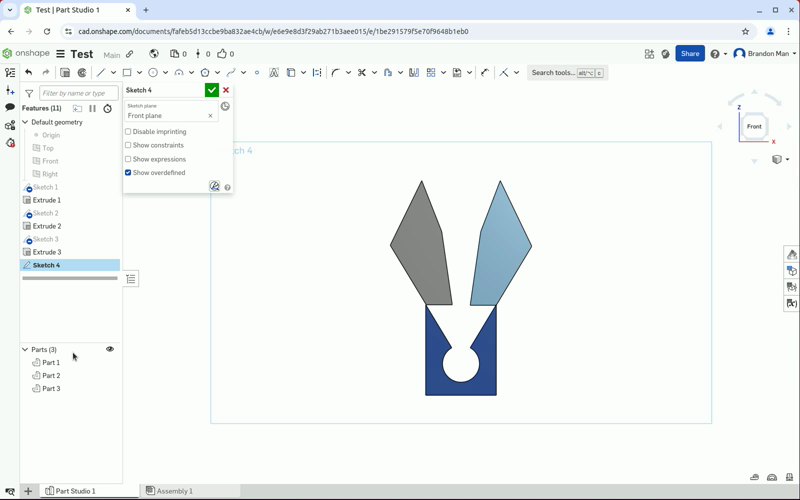
key(y)
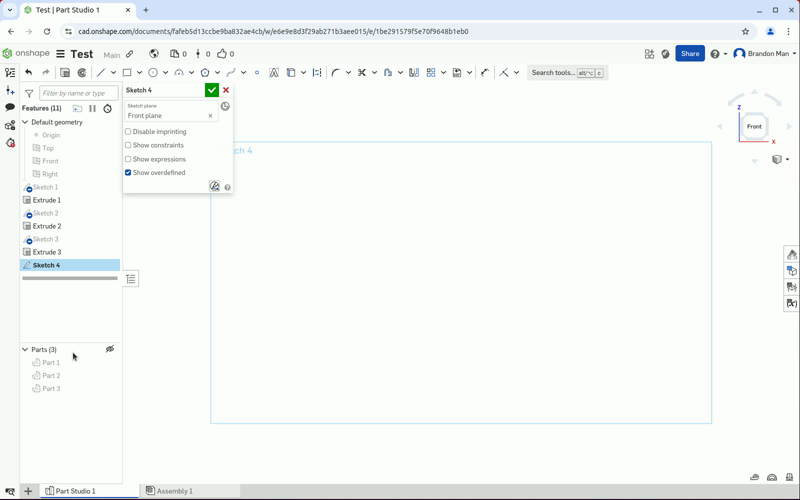
key(l)
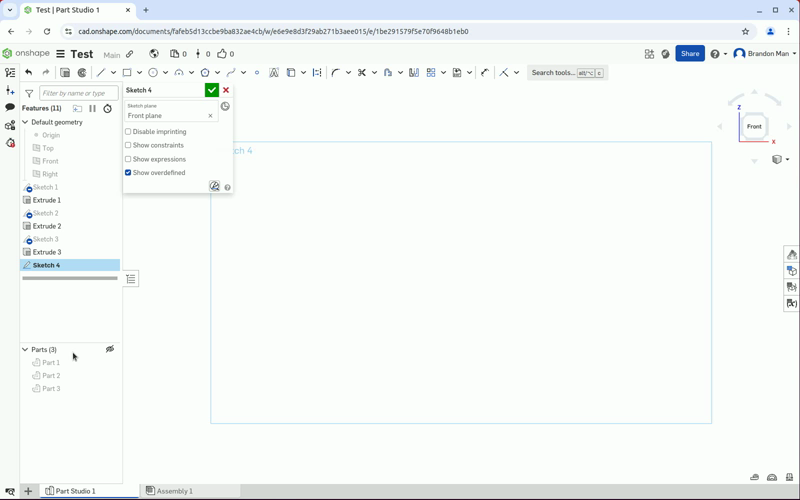
key_down(shift)
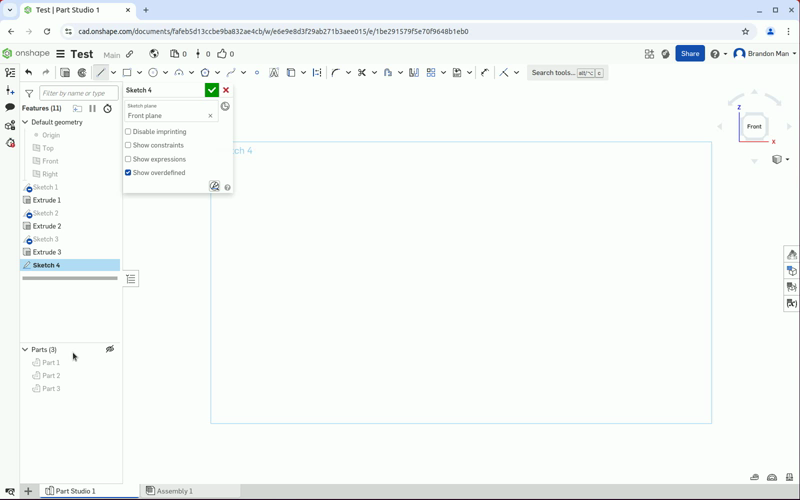
mouse_move(425, 305)
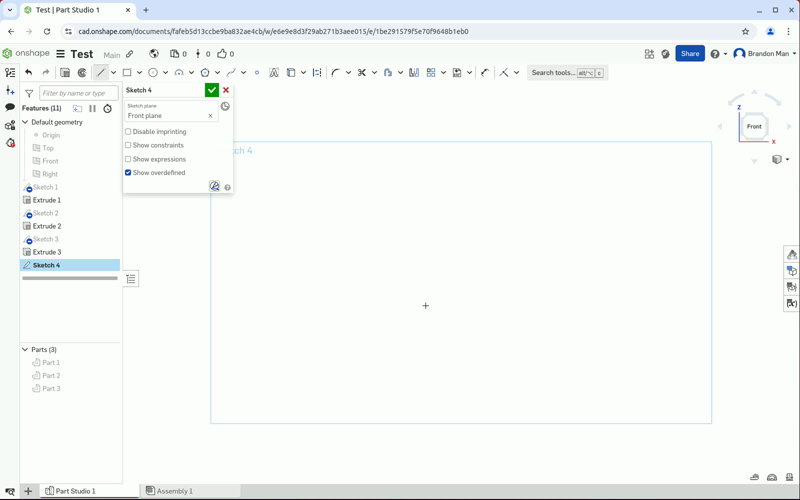
click(425, 305)
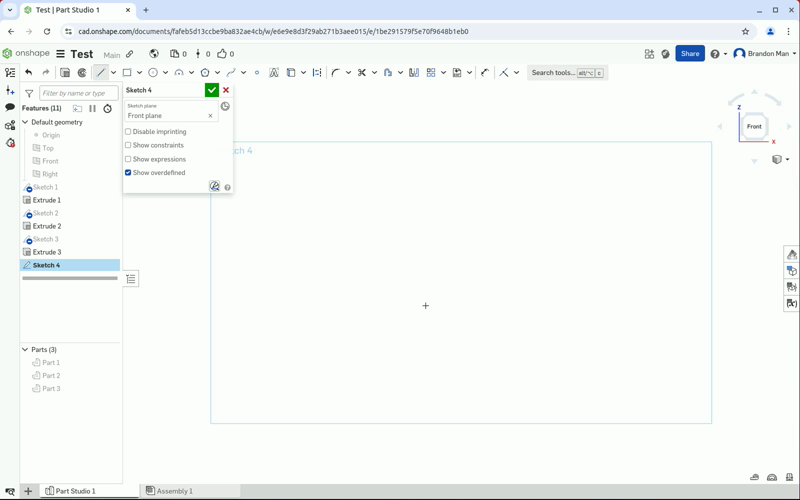
key_up(shift)
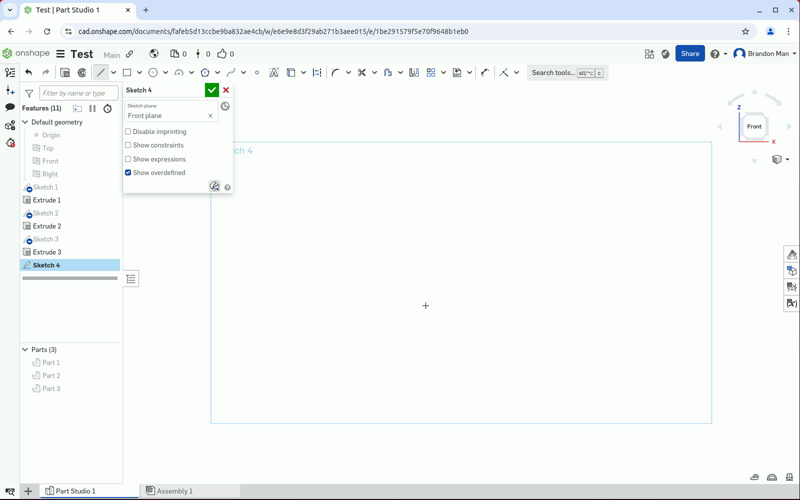
key_down(shift)
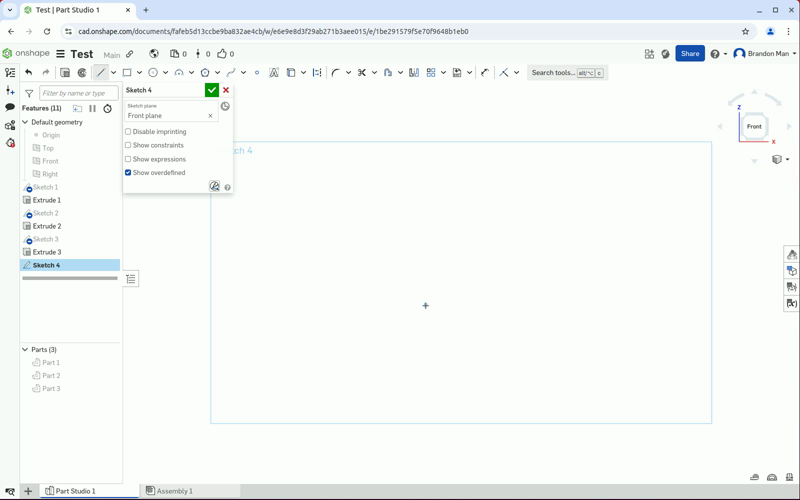
mouse_move(455, 305)
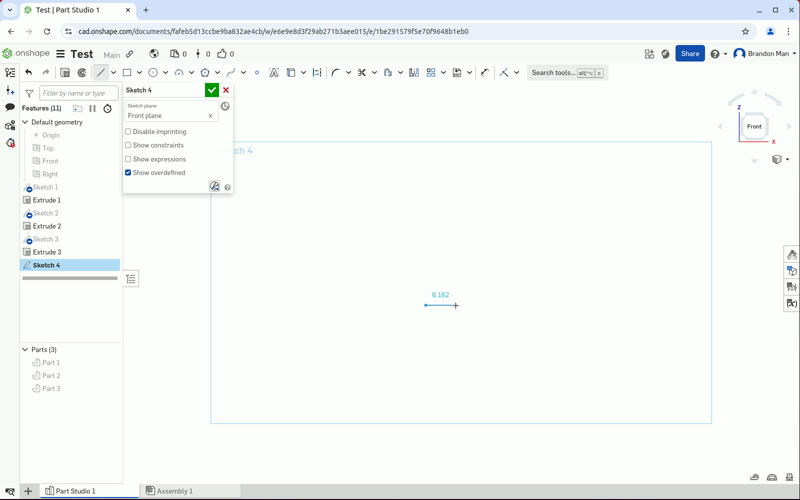
mouse_move(451, 349)
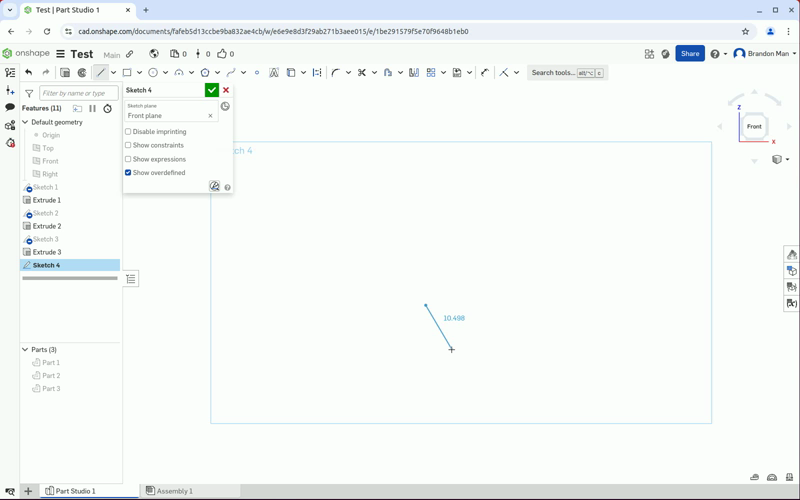
click(451, 349)
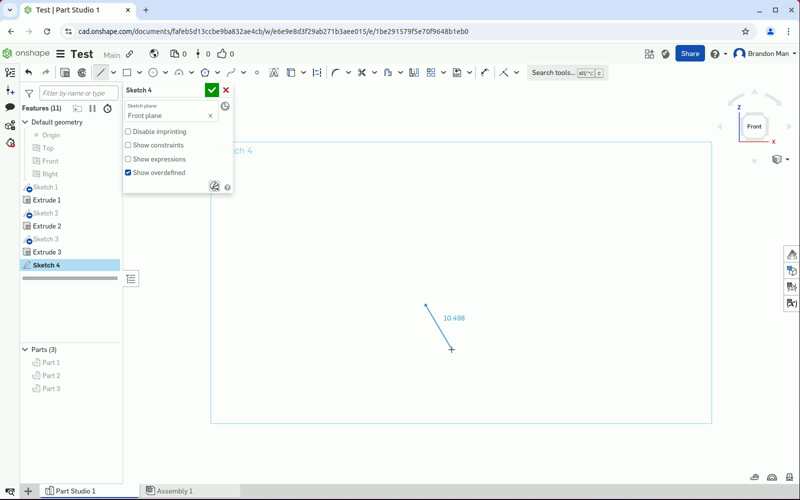
key_up(shift)
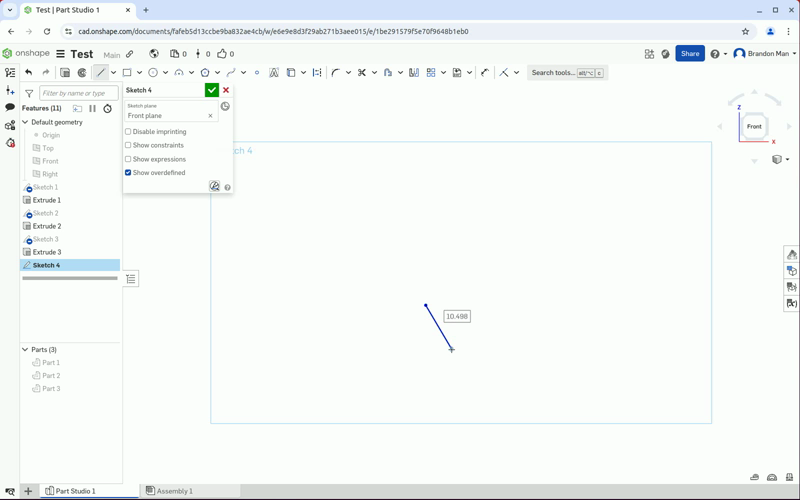
key(esc)
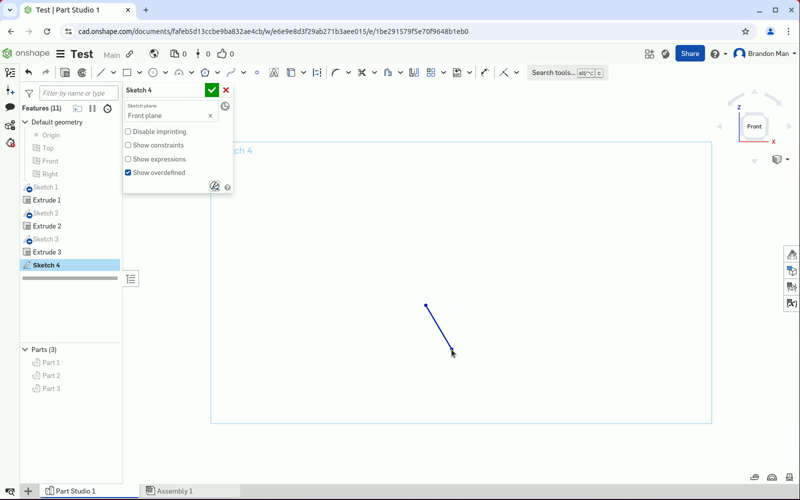
key(a)
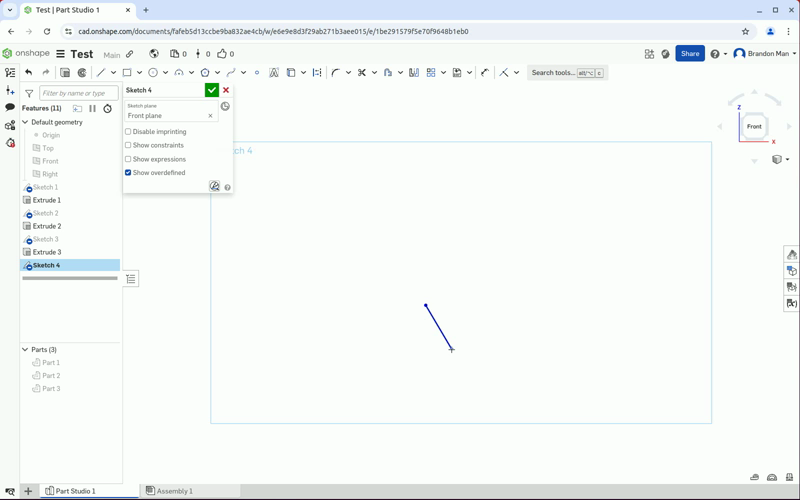
mouse_move(451, 349)
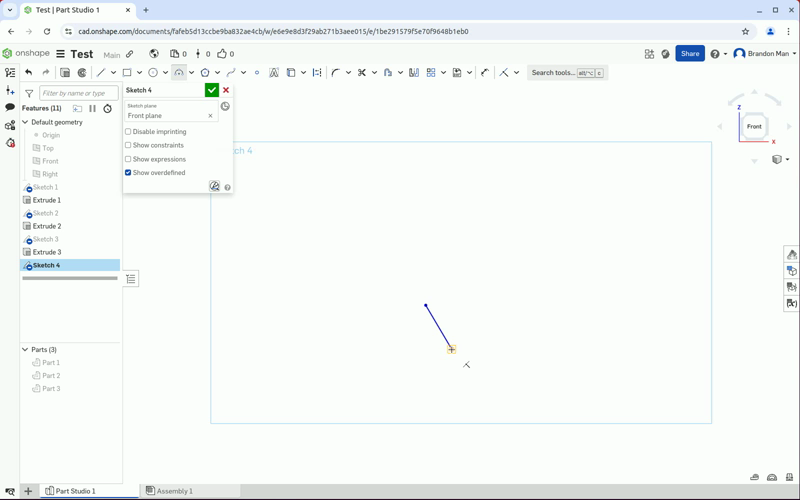
click(451, 349)
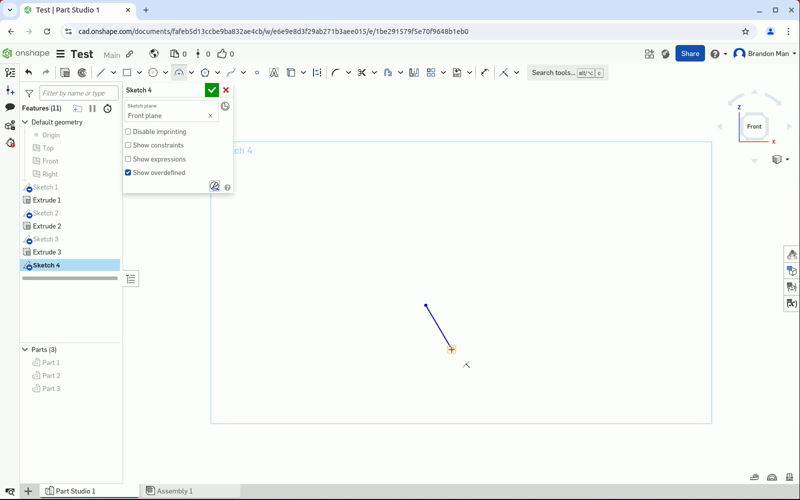
key_down(shift)
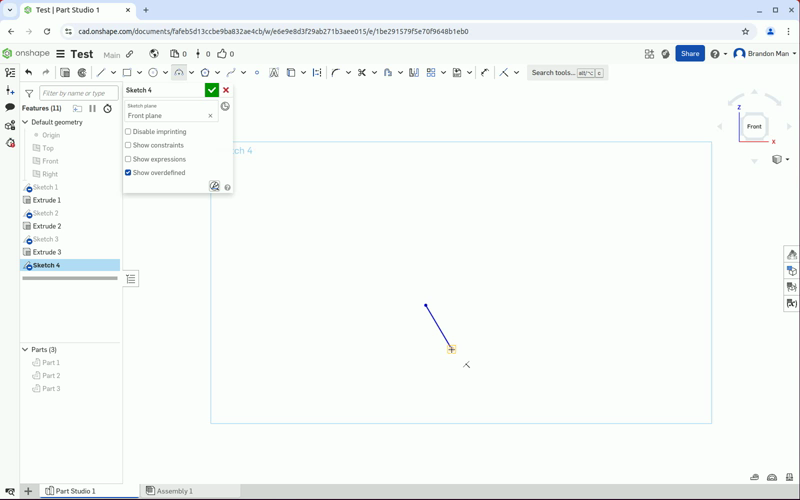
mouse_move(458, 346)
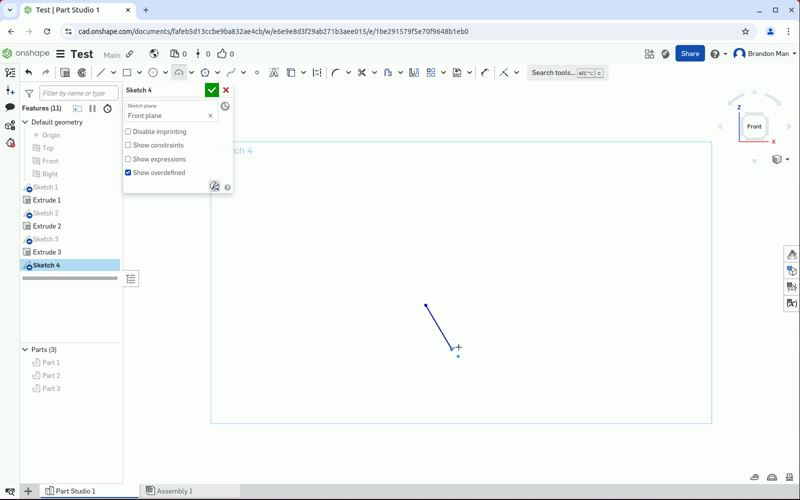
scroll(6)
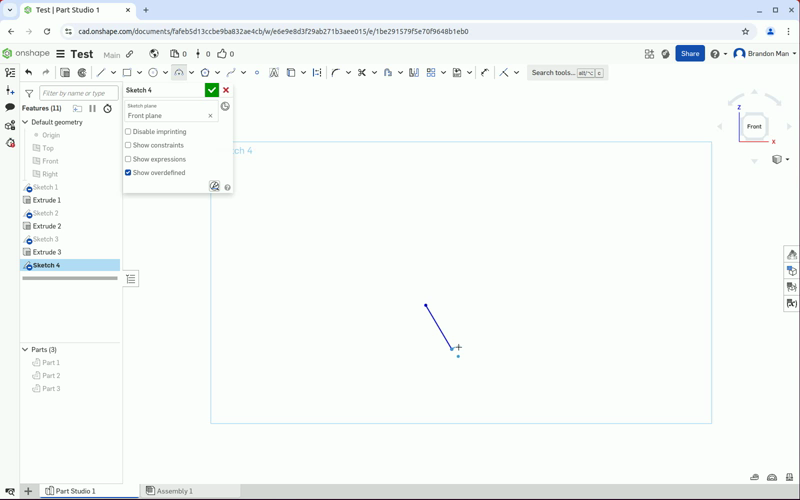
scroll(6)
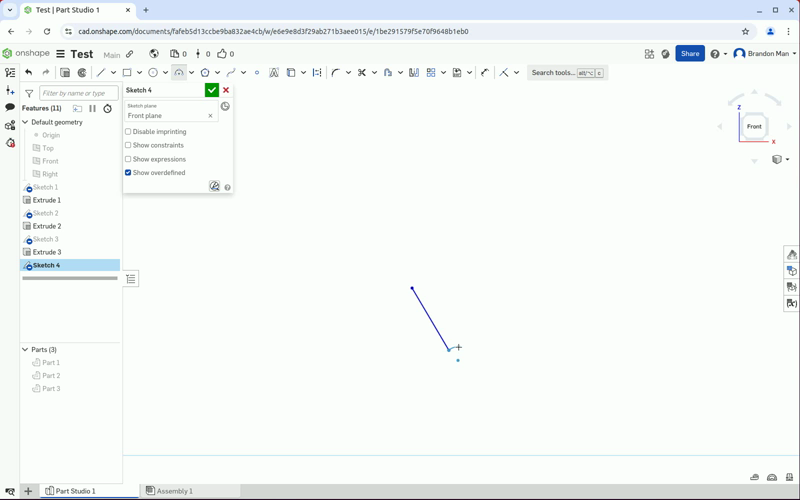
scroll(6)
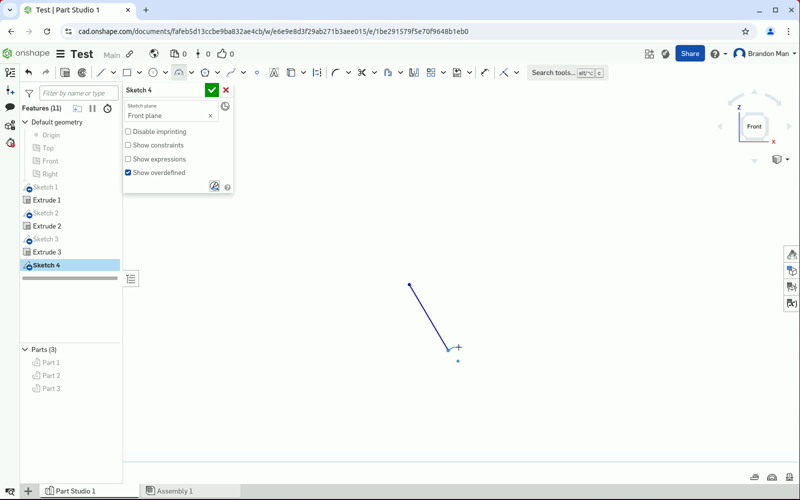
scroll(6)
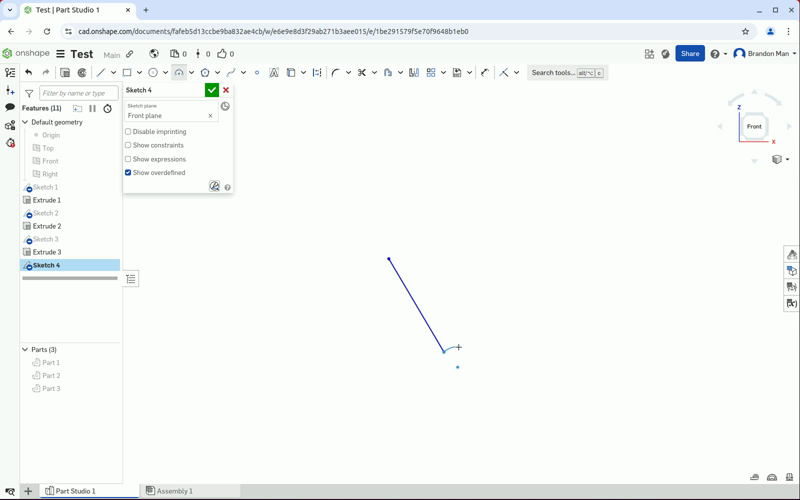
scroll(6)
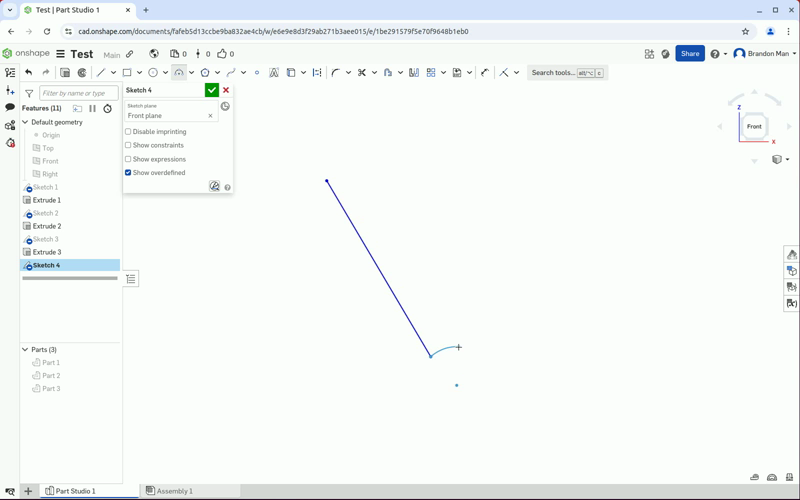
scroll(6)
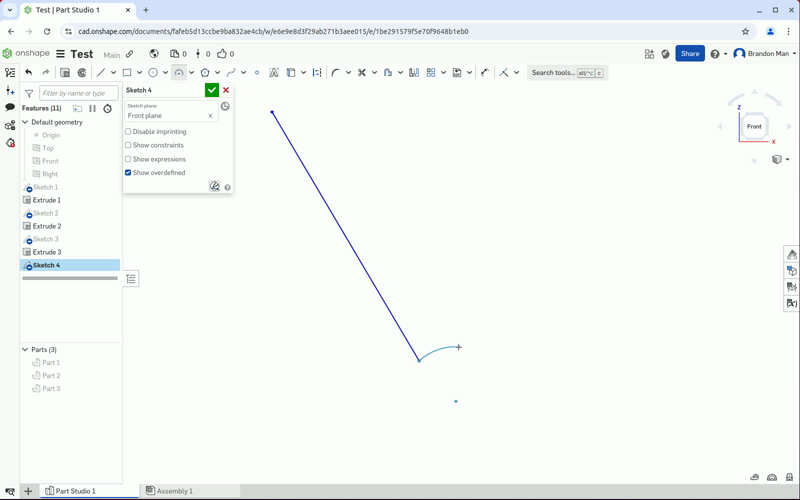
scroll(6)
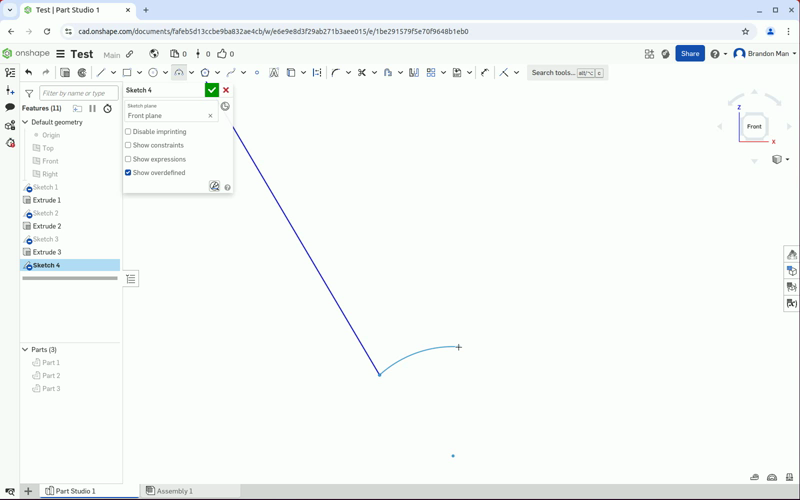
click(458, 346)
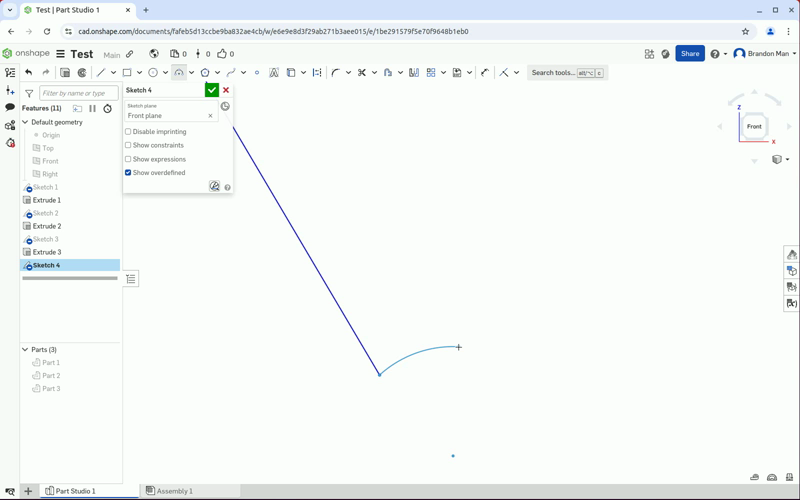
scroll(-6)
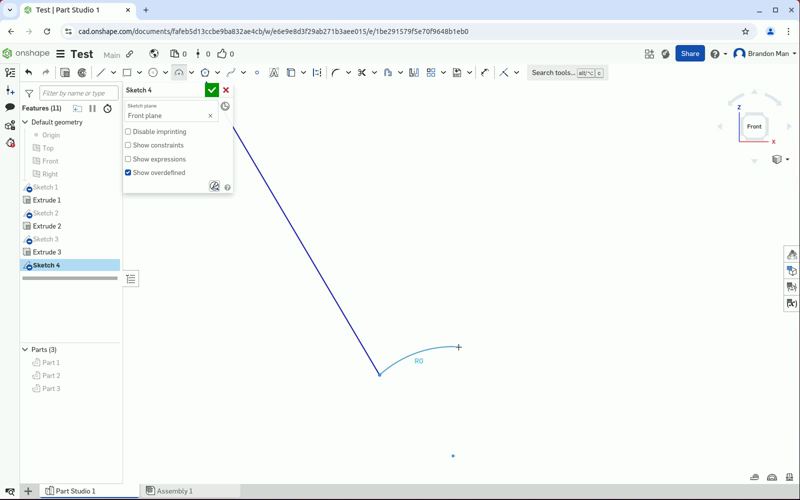
scroll(-6)
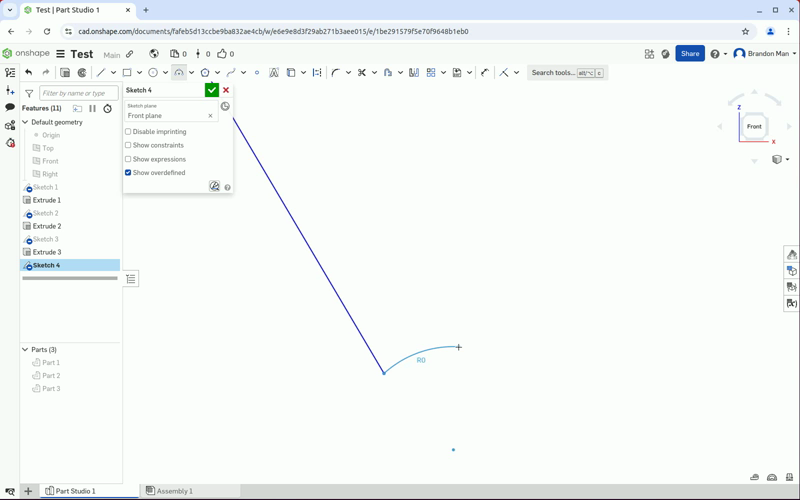
scroll(-6)
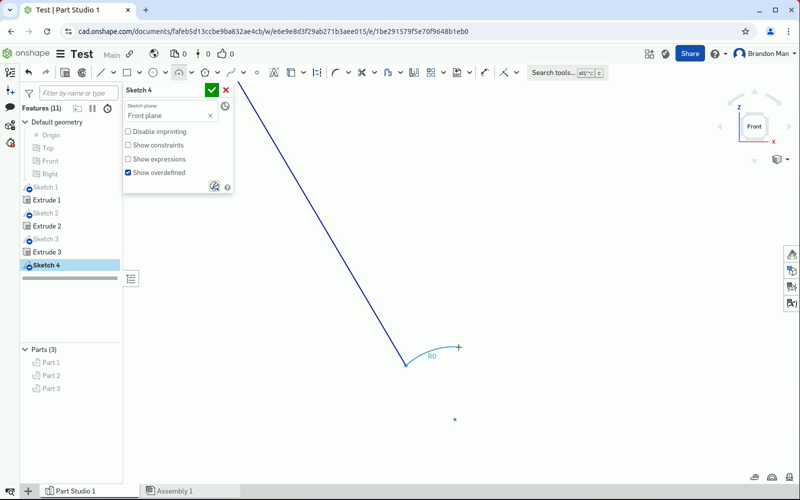
scroll(-6)
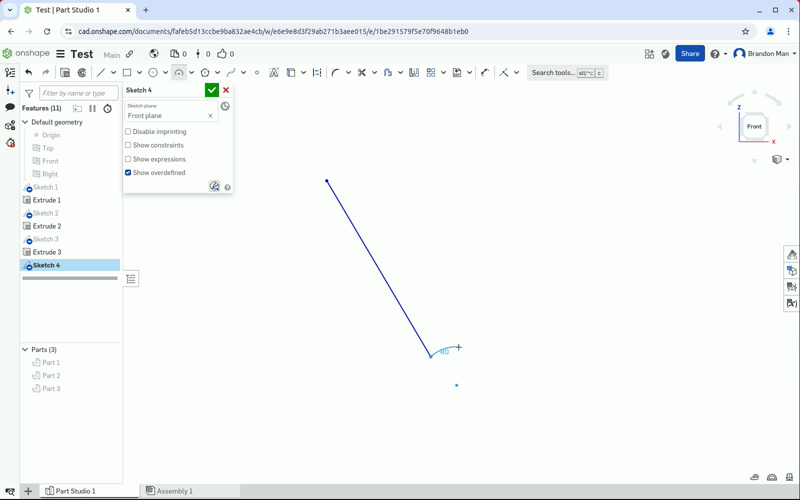
scroll(-6)
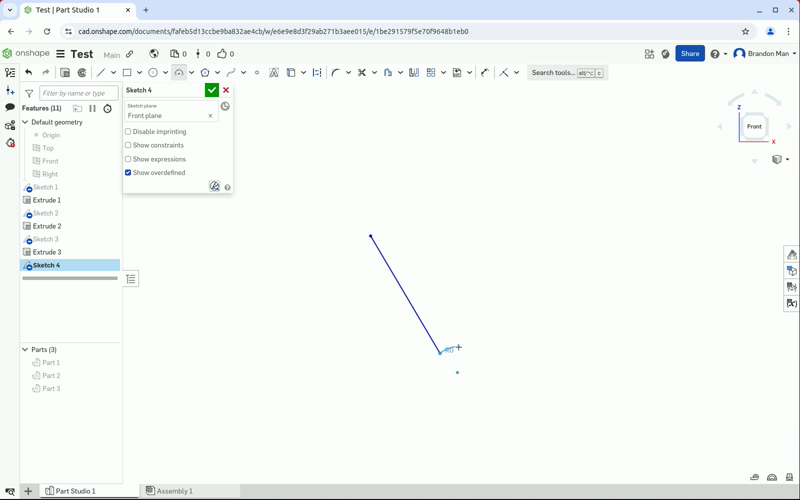
scroll(-6)
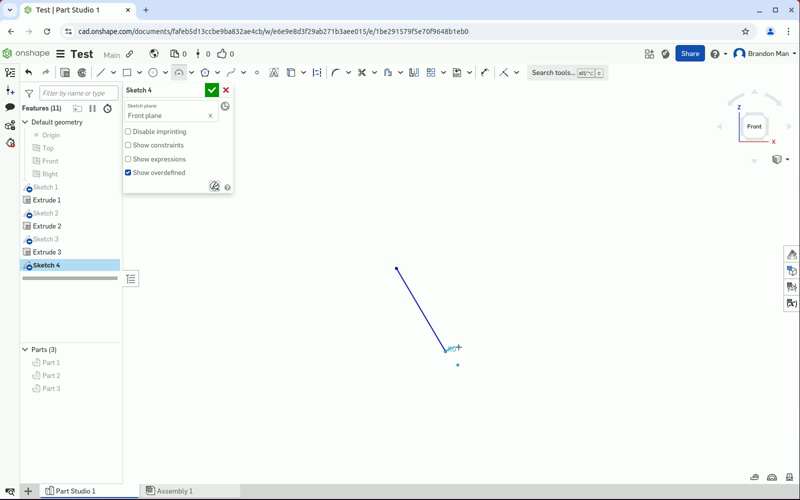
scroll(-6)
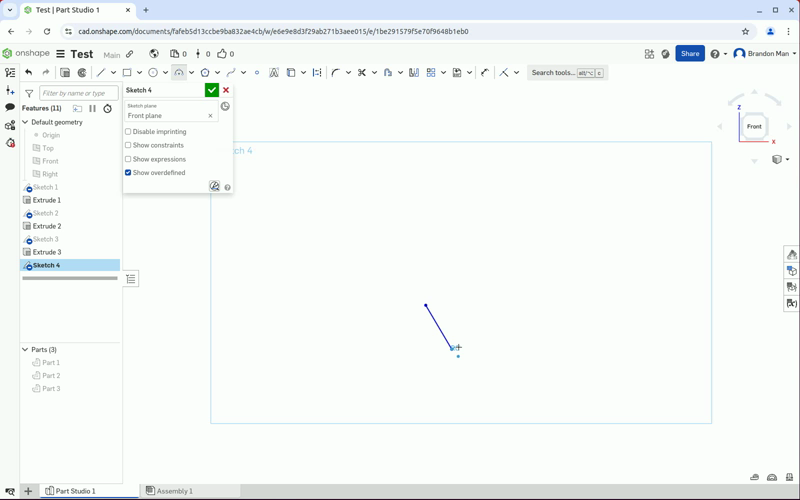
mouse_move(455, 347)
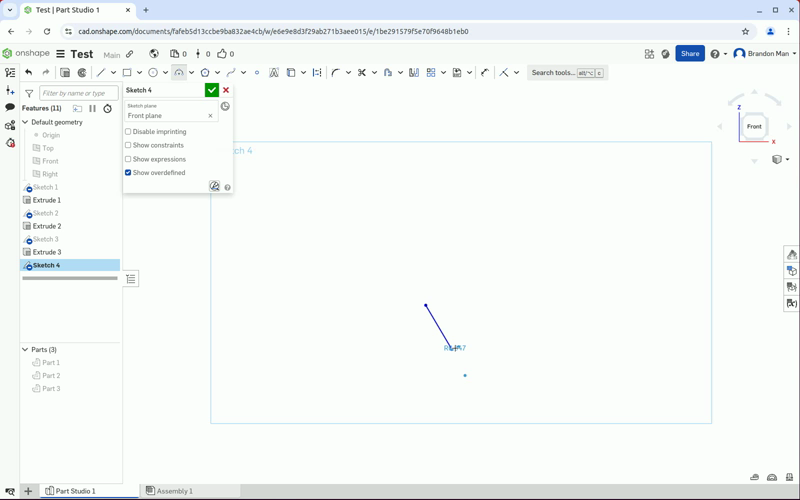
scroll(6)
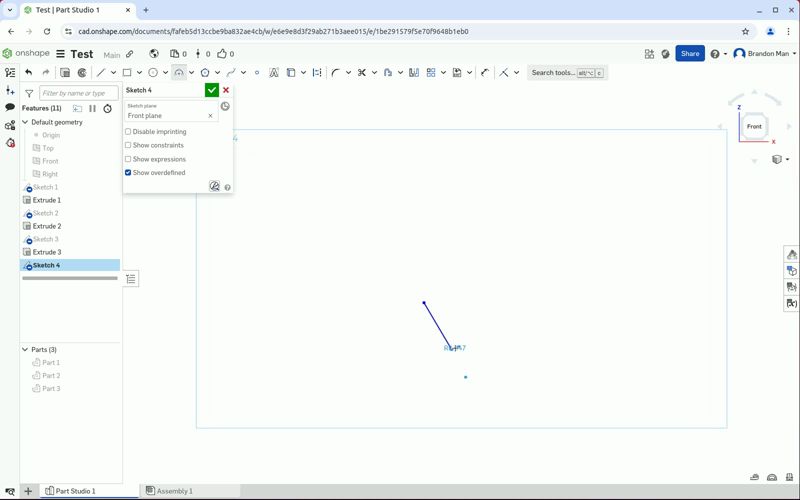
scroll(6)
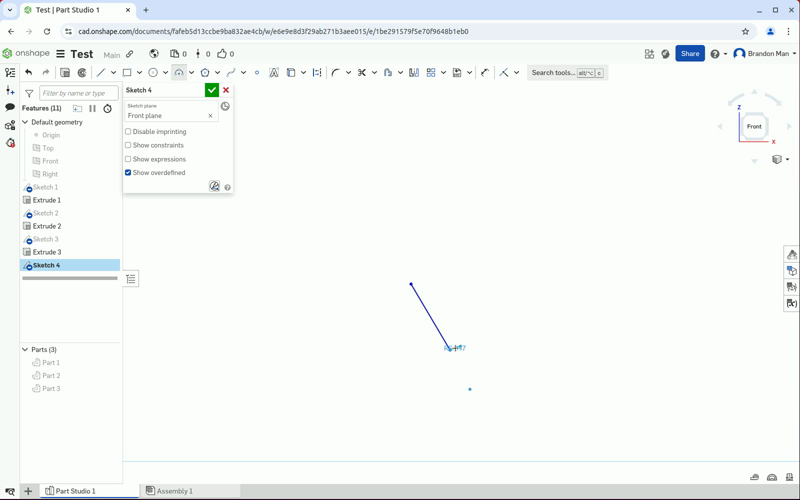
scroll(6)
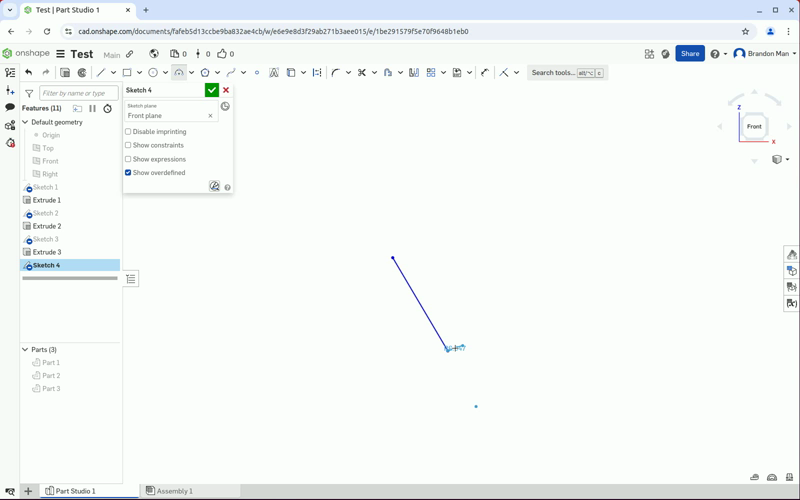
scroll(6)
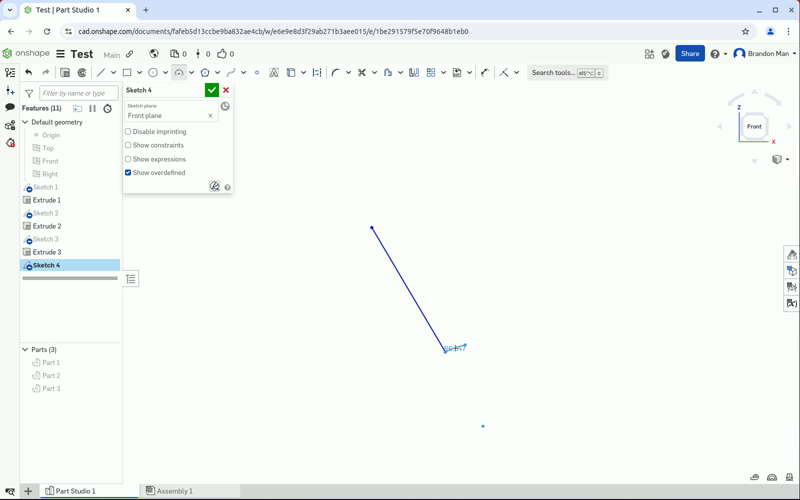
scroll(6)
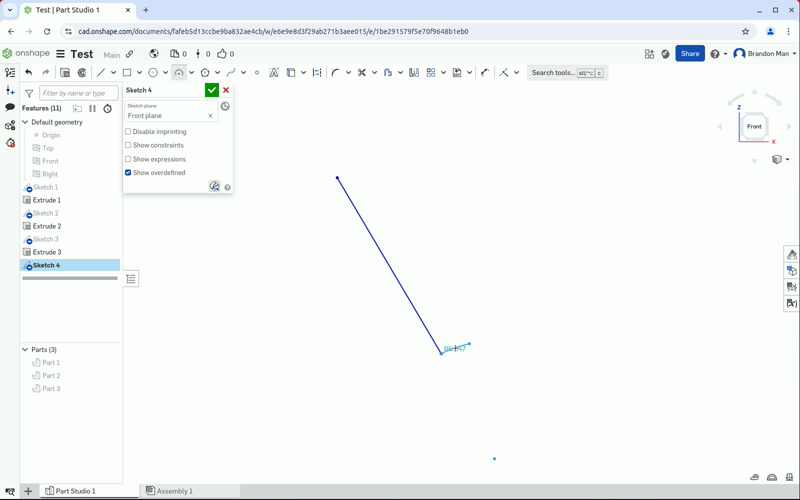
scroll(6)
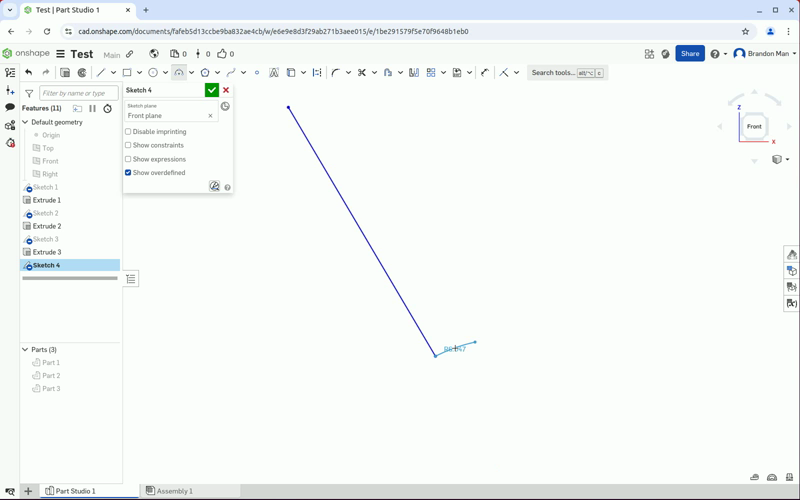
scroll(6)
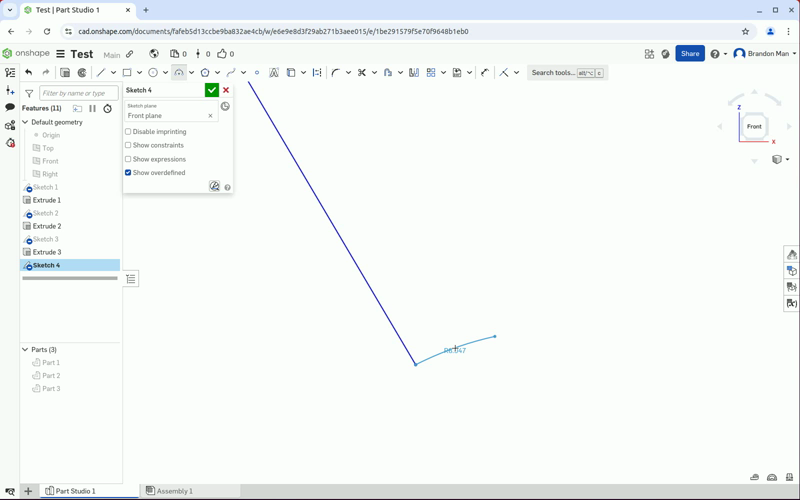
click(455, 347)
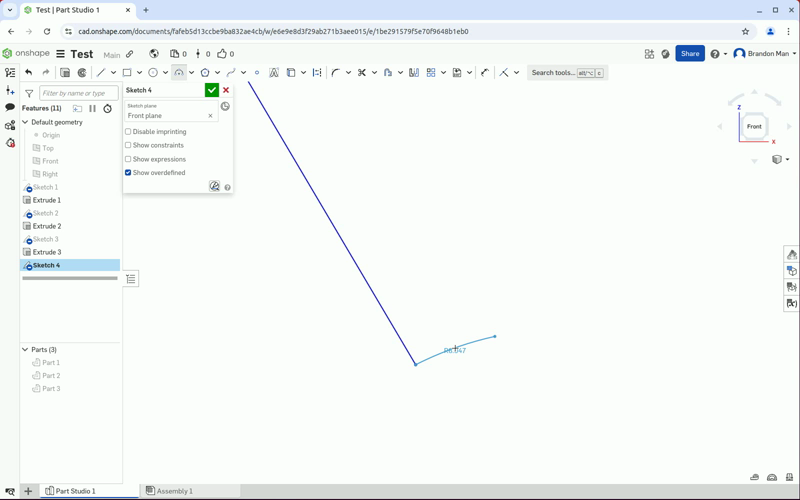
scroll(-6)
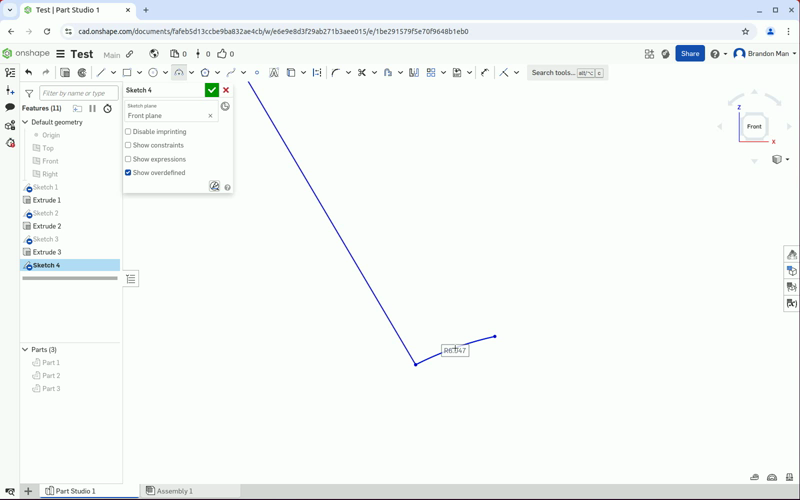
scroll(-6)
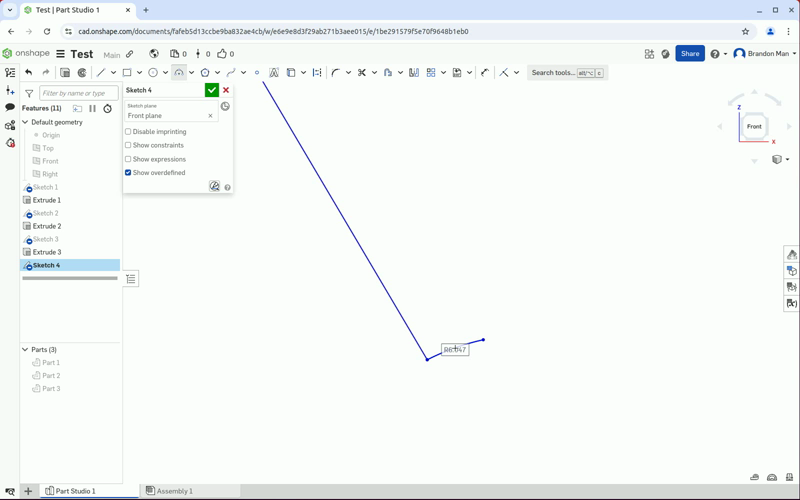
scroll(-6)
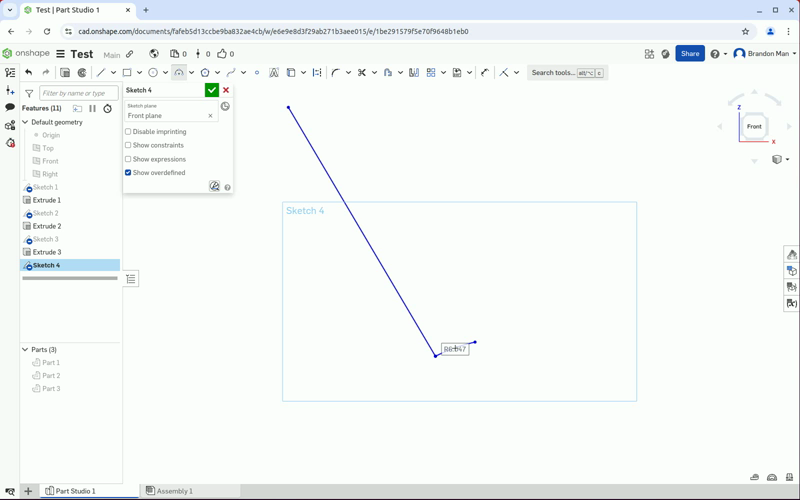
scroll(-6)
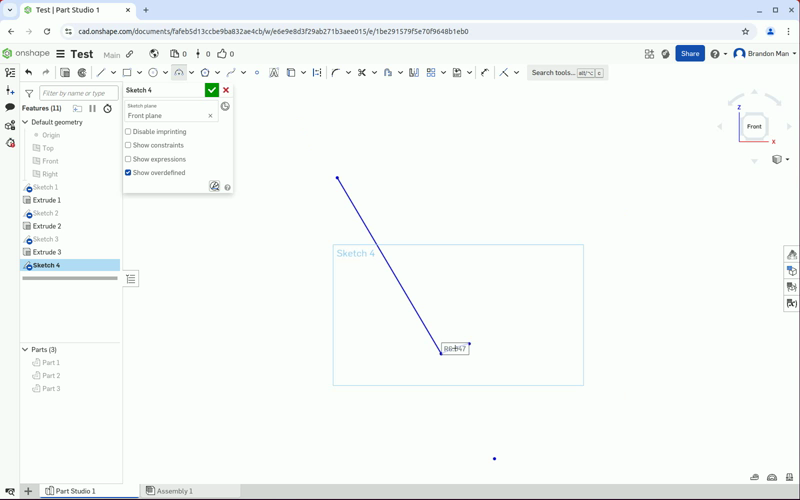
scroll(-6)
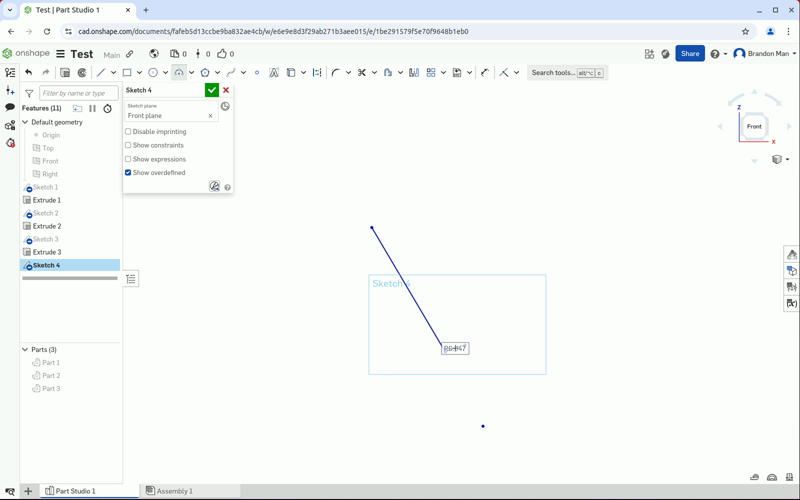
scroll(-6)
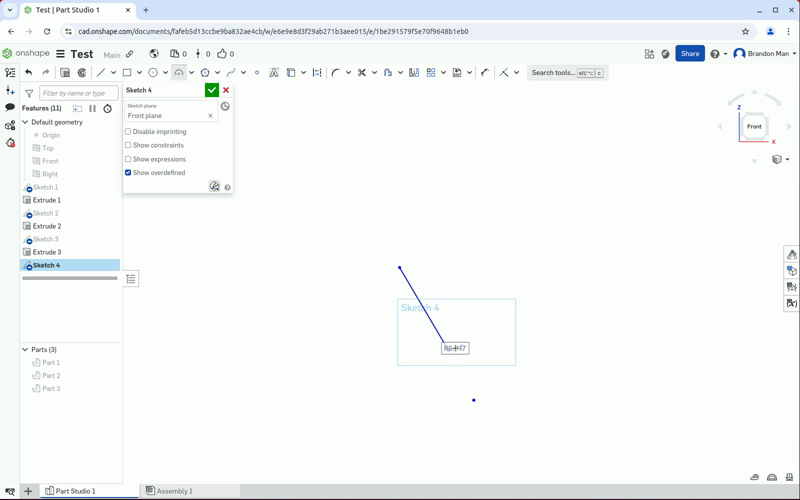
scroll(-6)
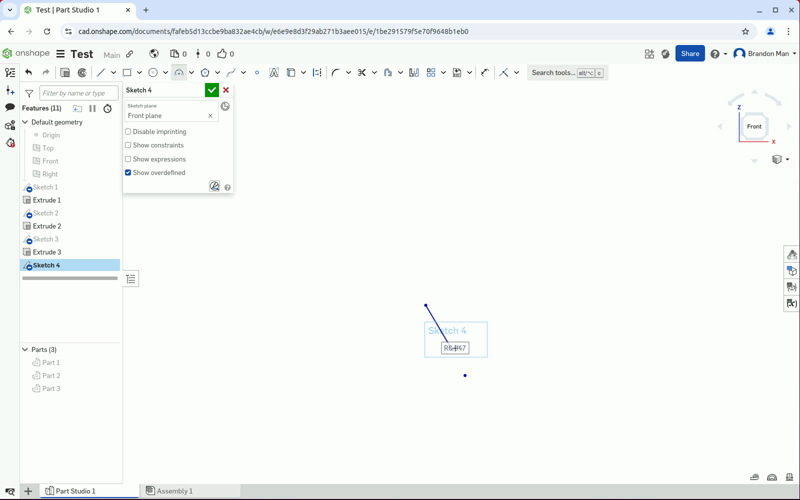
key_up(shift)
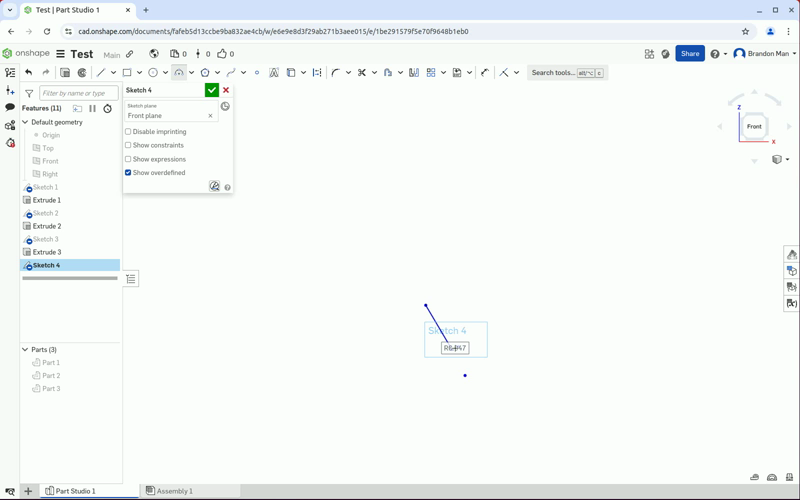
key(esc)
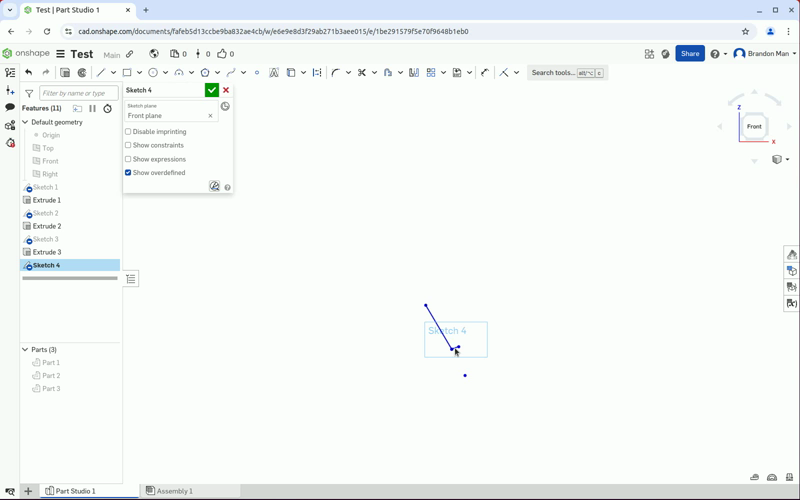
key(l)
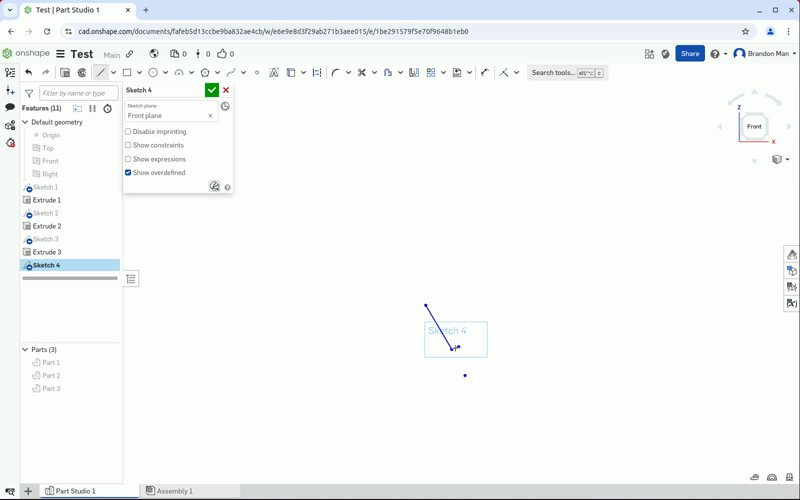
mouse_move(458, 346)
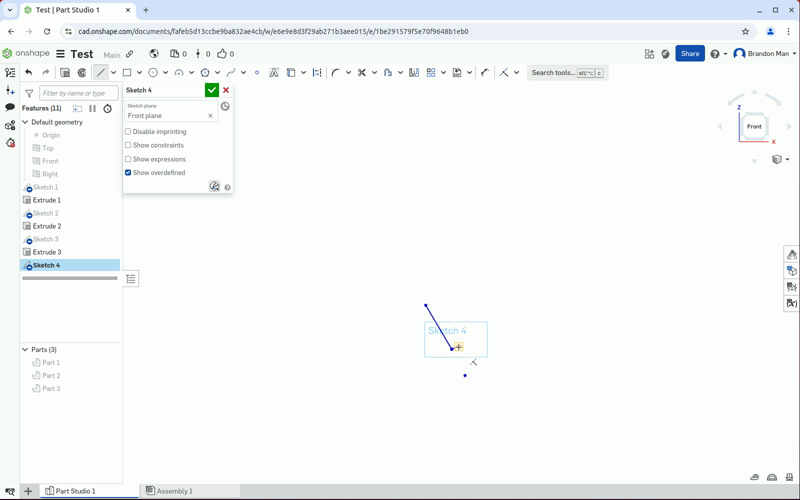
scroll(6)
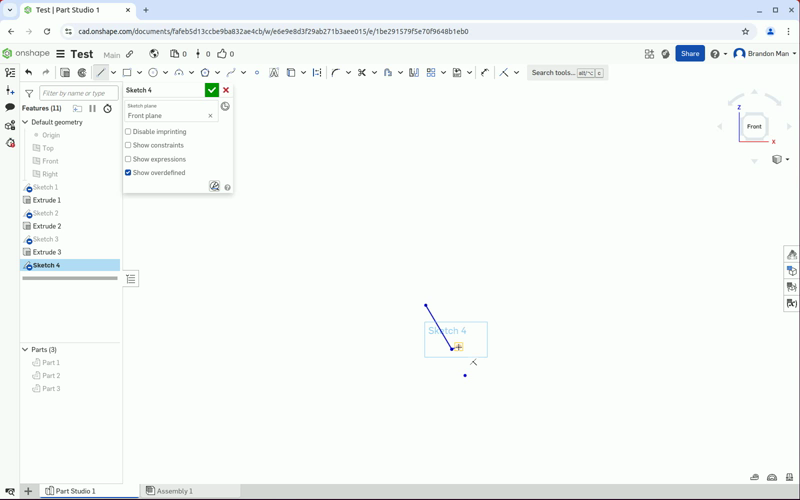
scroll(6)
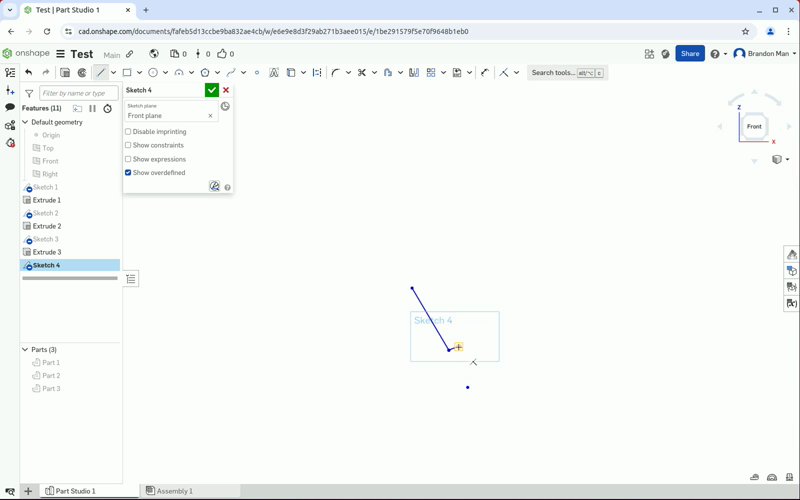
scroll(6)
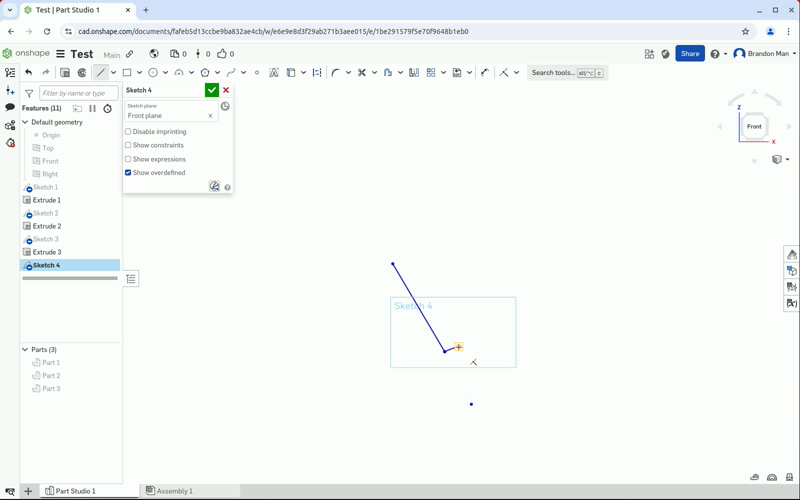
scroll(6)
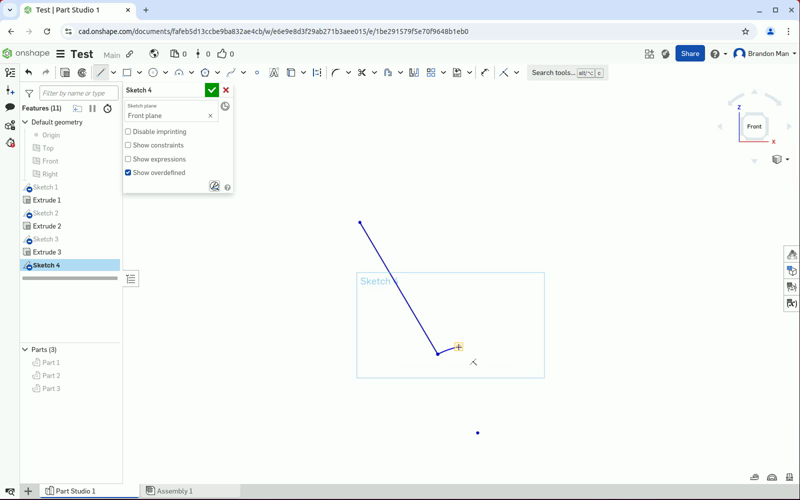
scroll(6)
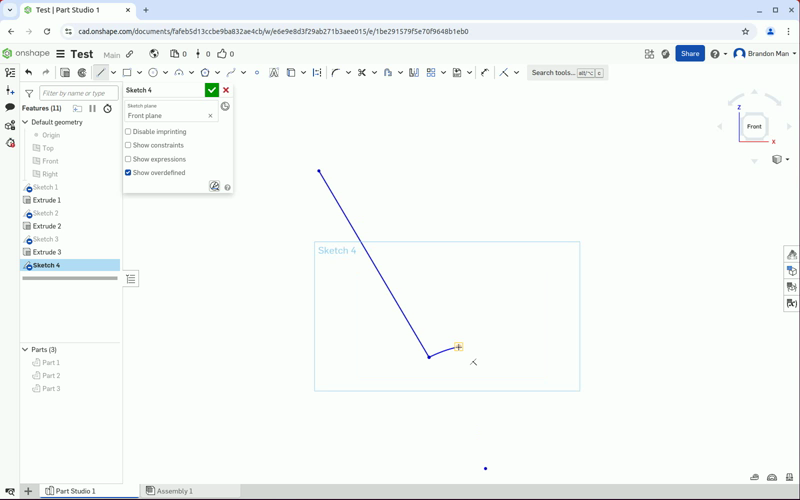
scroll(6)
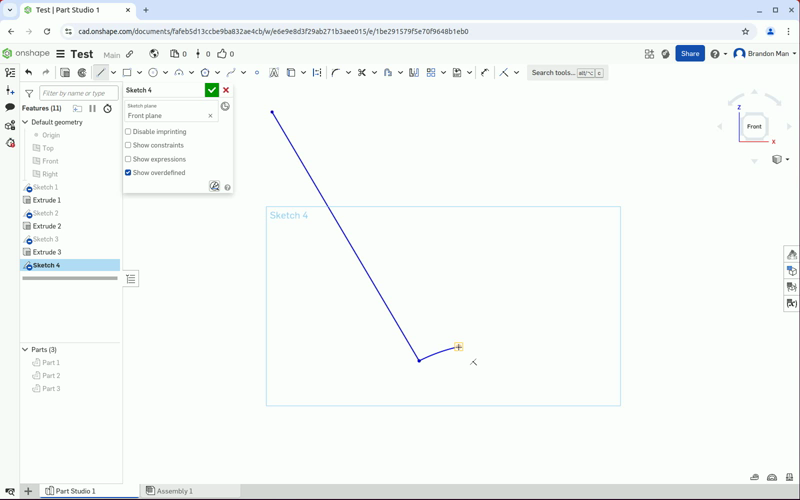
scroll(6)
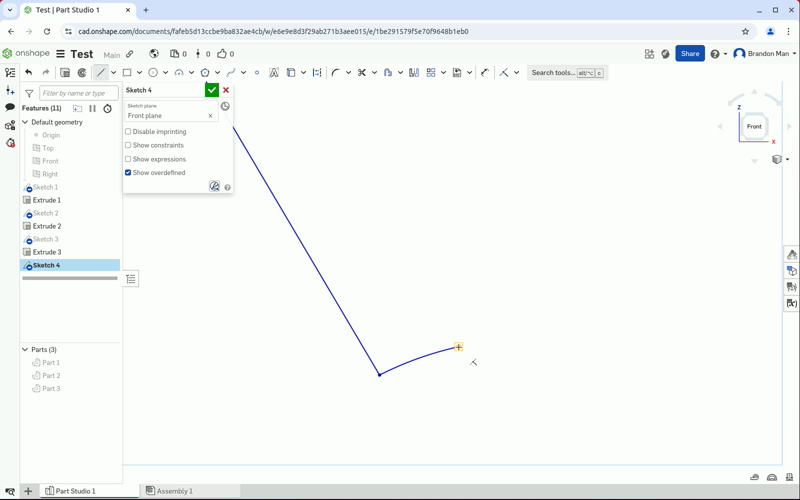
click(458, 346)
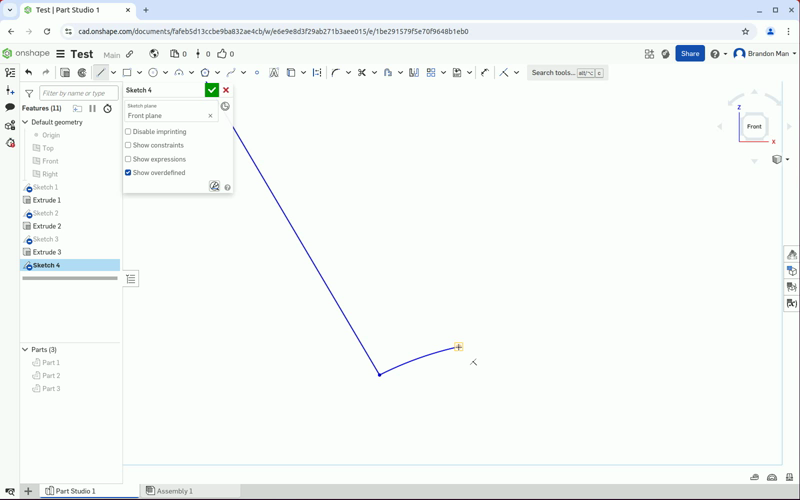
scroll(-6)
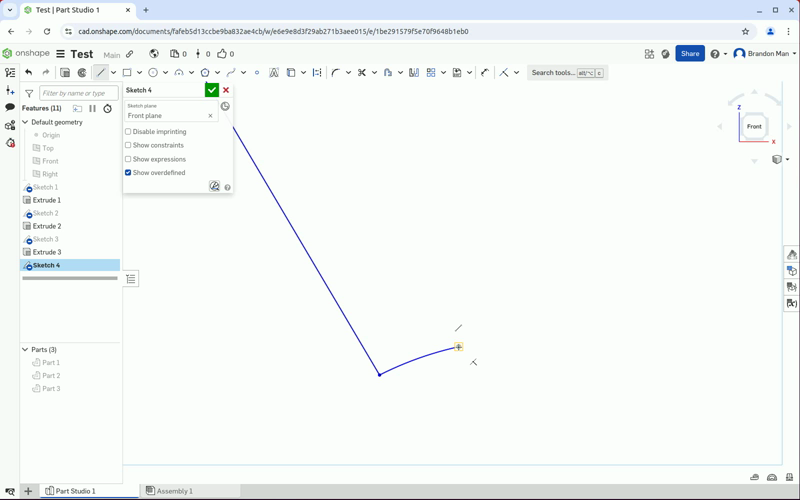
scroll(-6)
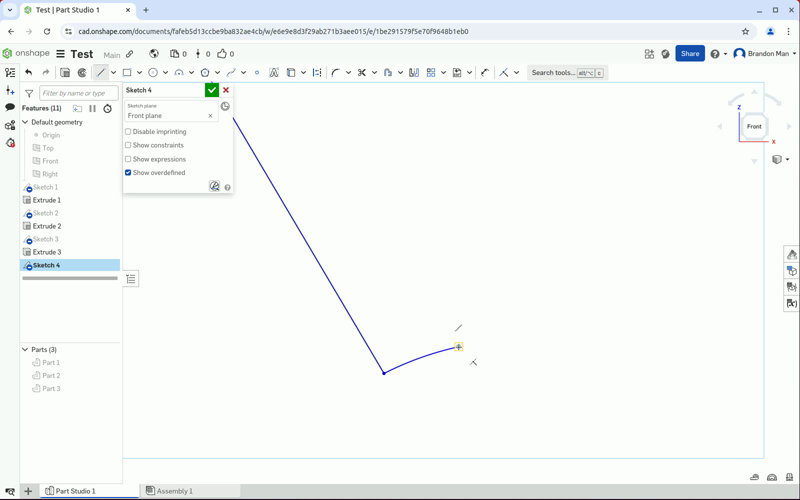
scroll(-6)
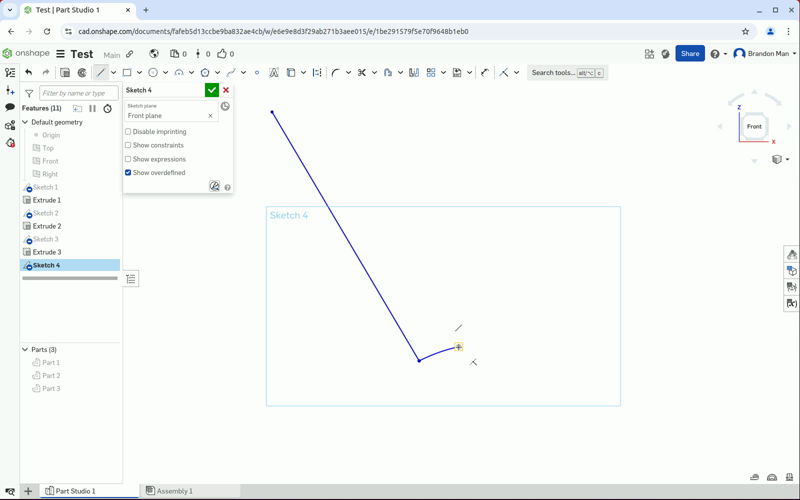
scroll(-6)
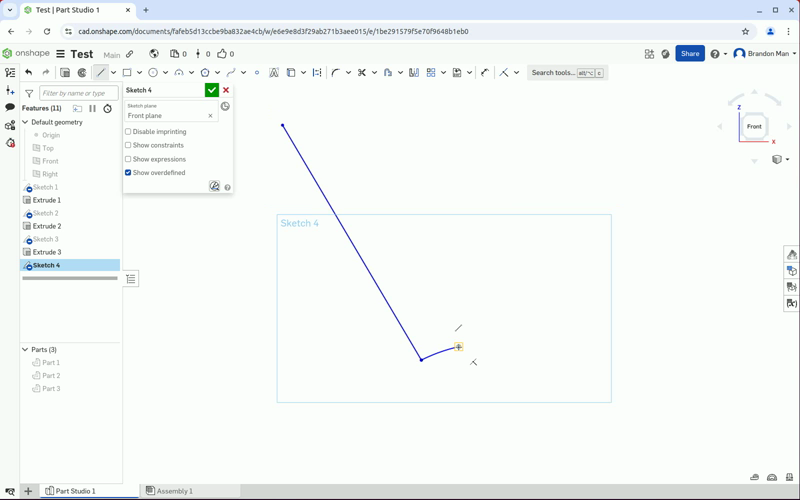
scroll(-6)
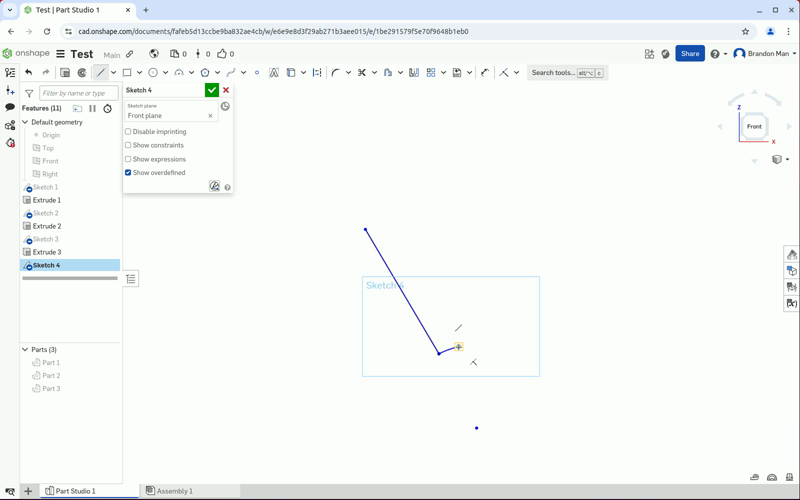
scroll(-6)
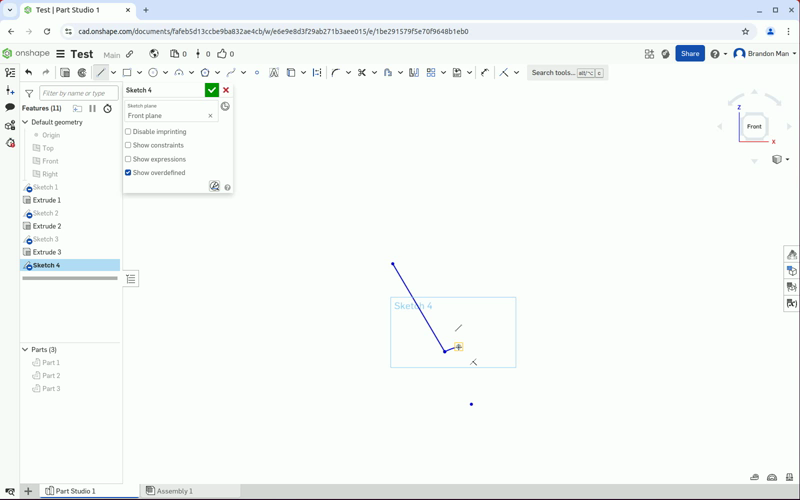
scroll(-6)
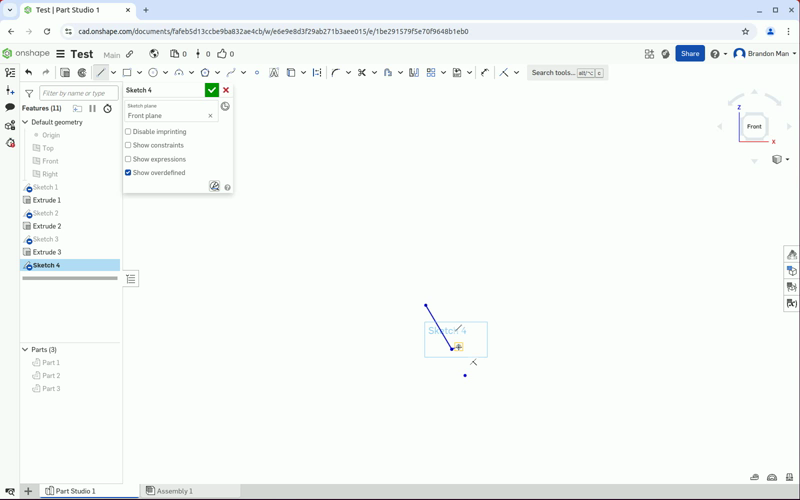
key_down(shift)
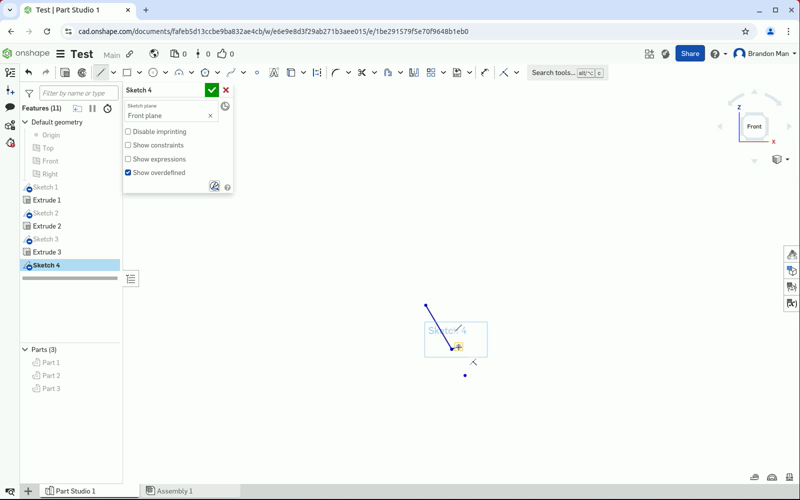
mouse_move(488, 346)
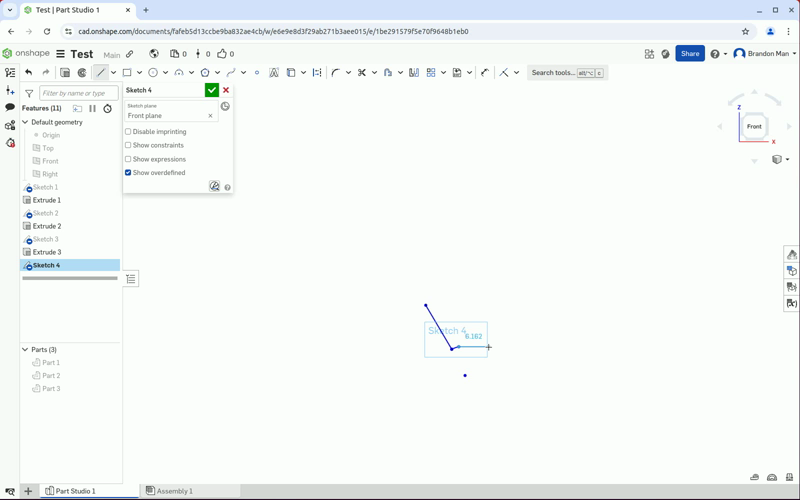
mouse_move(452, 305)
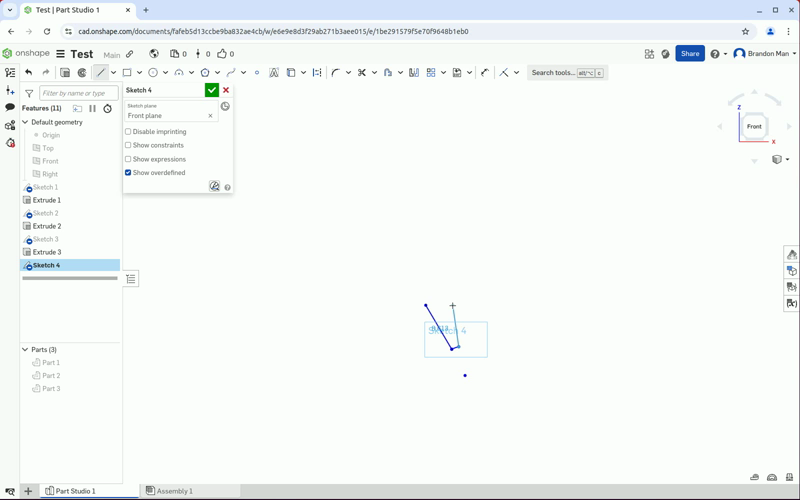
click(452, 305)
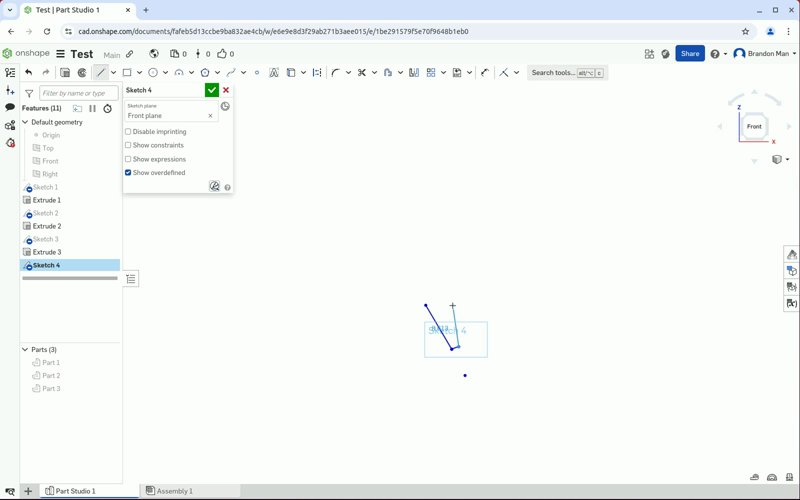
key_up(shift)
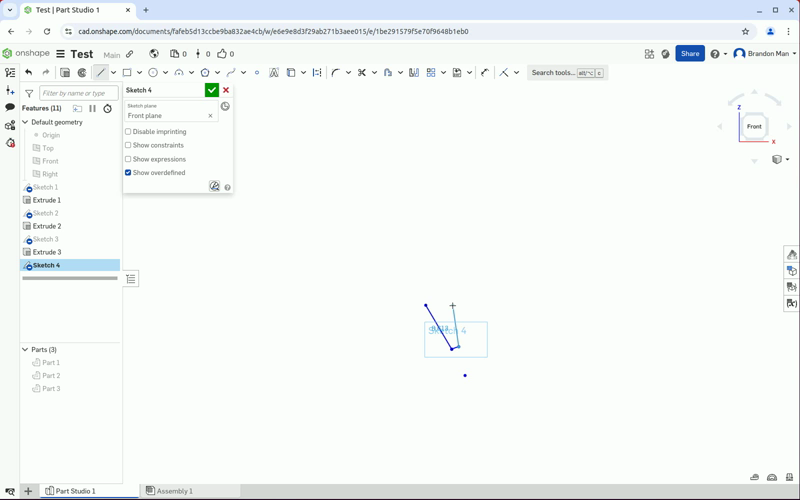
mouse_move(482, 305)
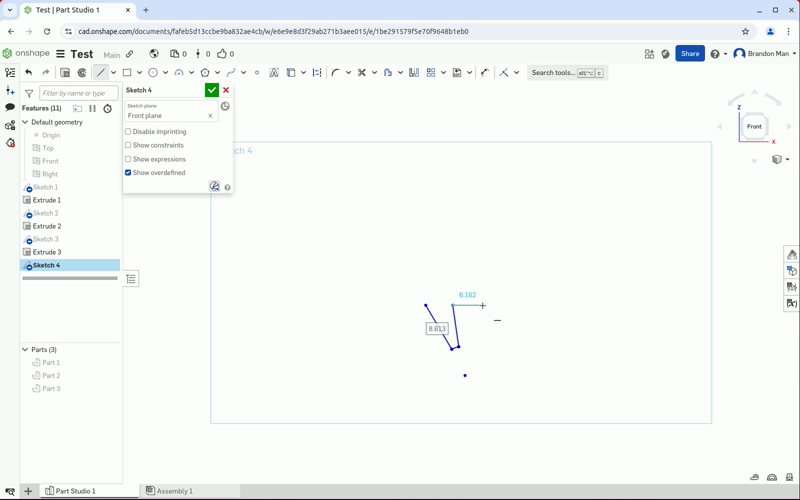
key_down(shift)
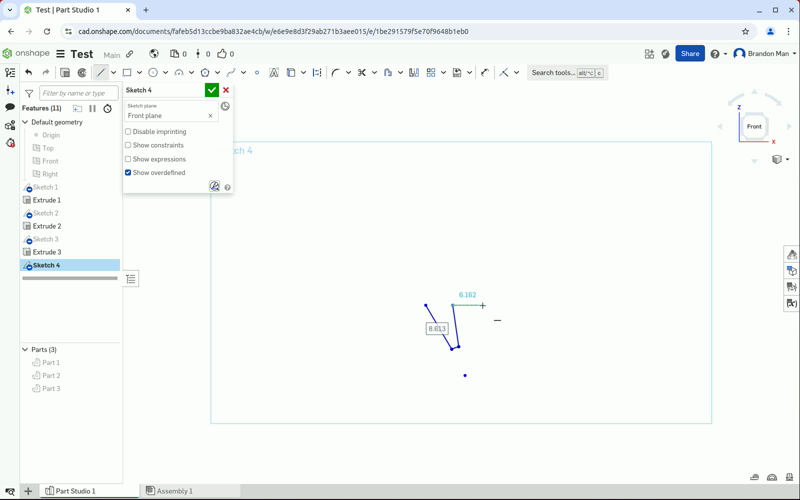
mouse_move(425, 305)
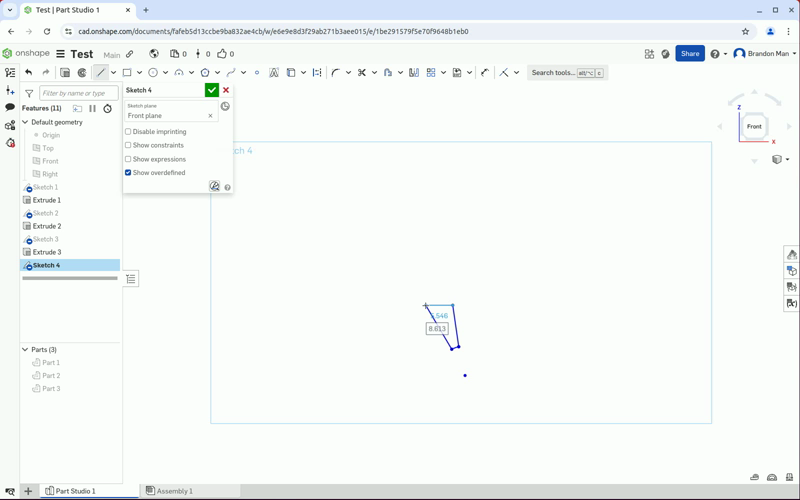
key_up(shift)
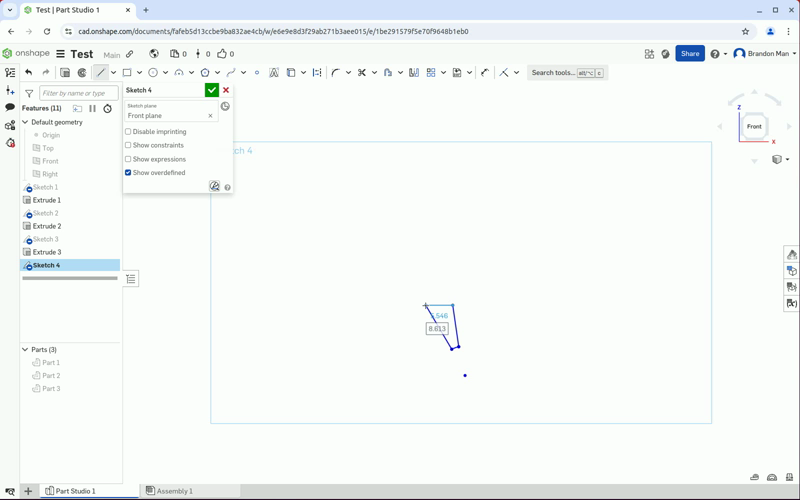
click(425, 305)
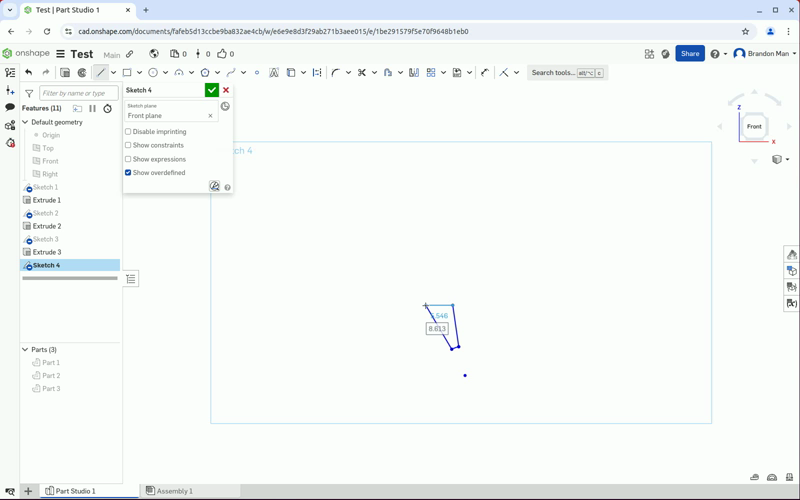
key(esc)
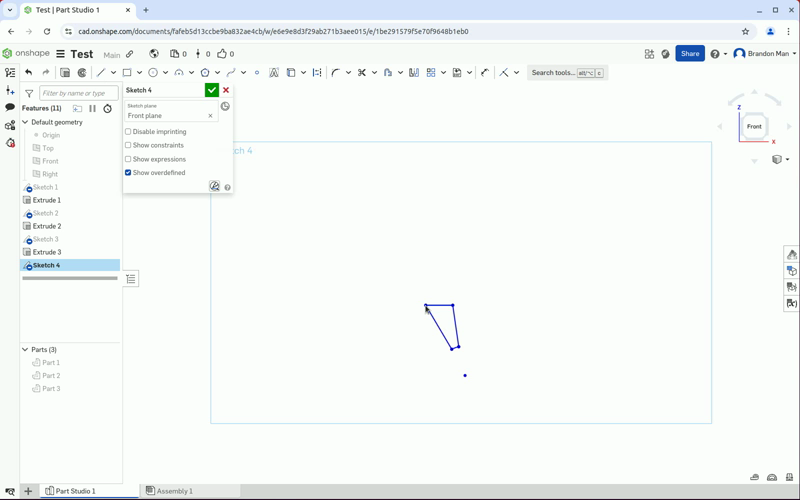
mouse_move(436, 319)
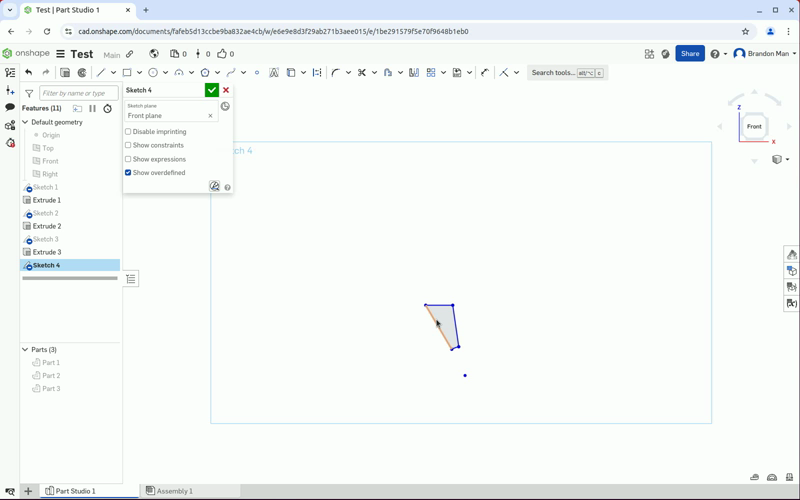
scroll(6)
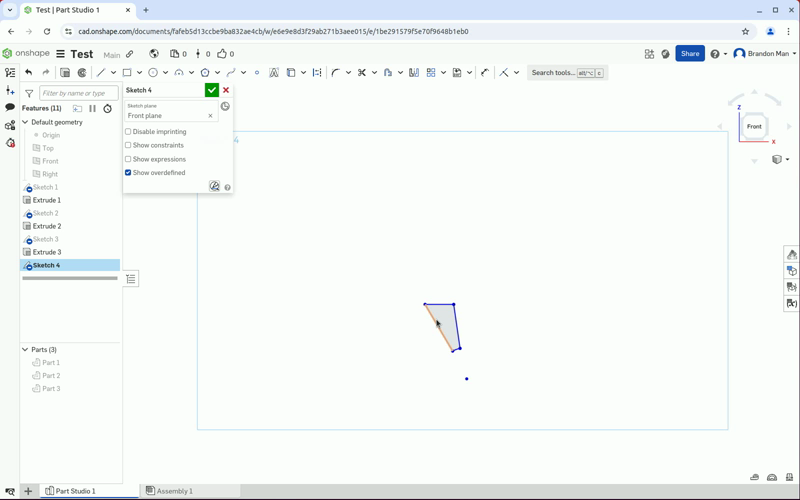
scroll(6)
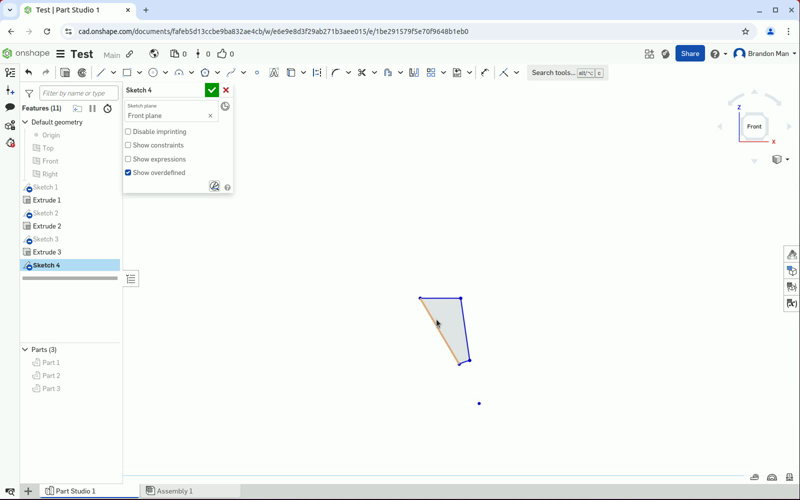
scroll(6)
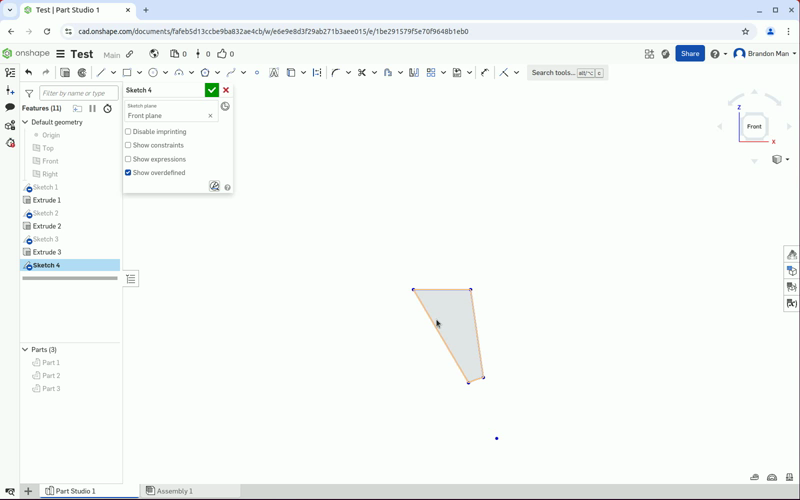
scroll(6)
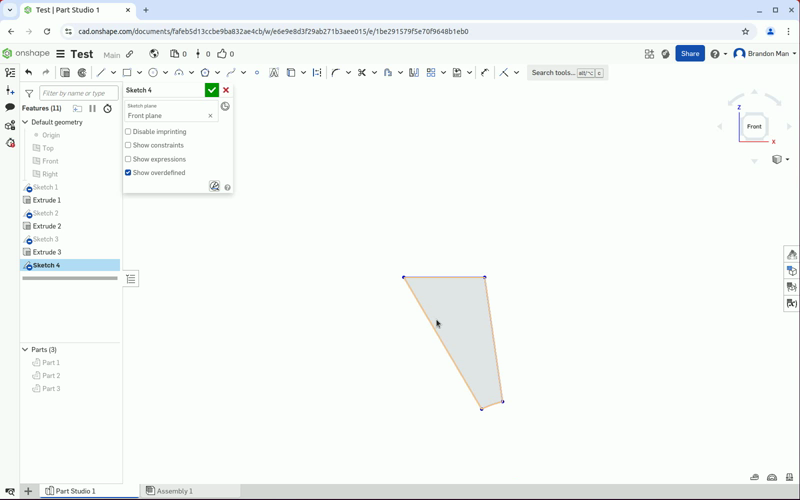
scroll(6)
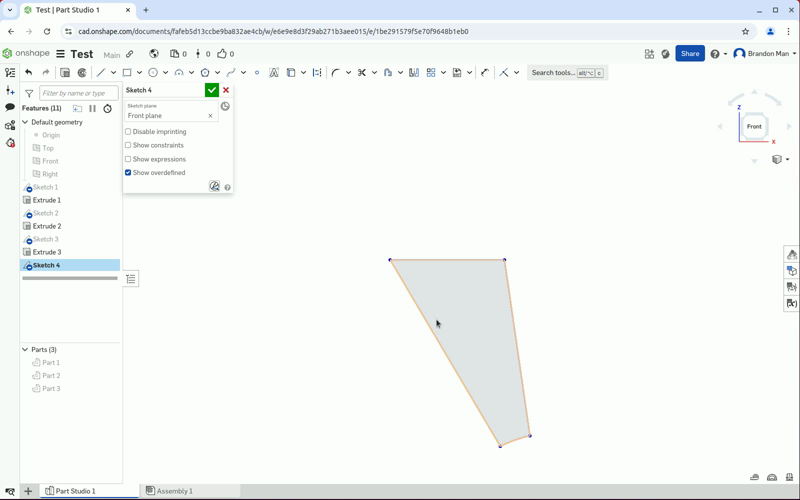
scroll(6)
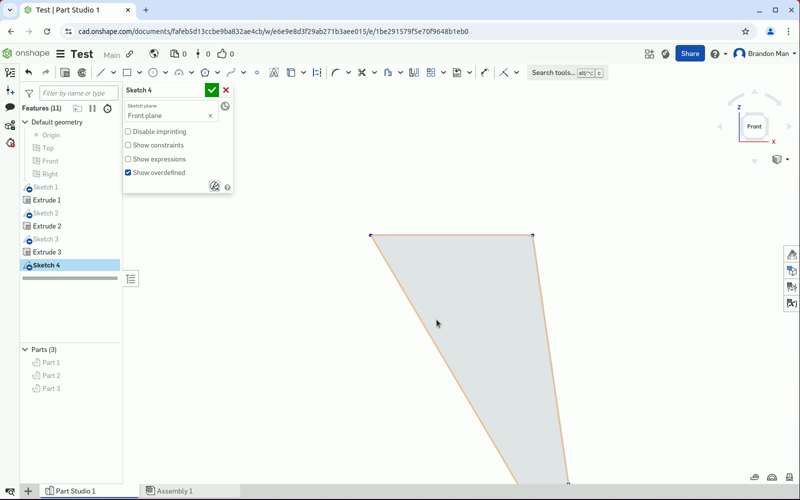
scroll(6)
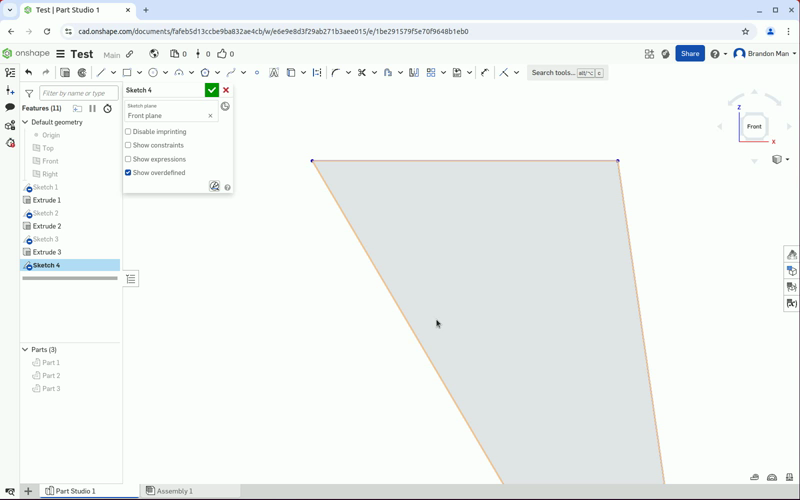
click(436, 319)
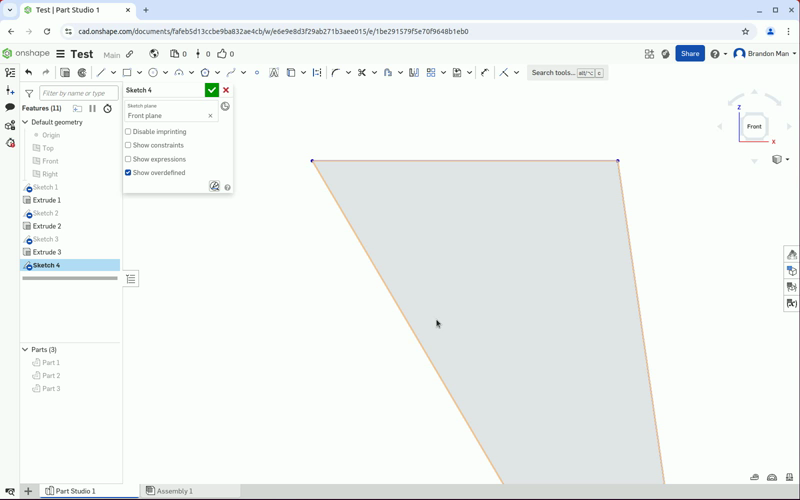
scroll(-6)
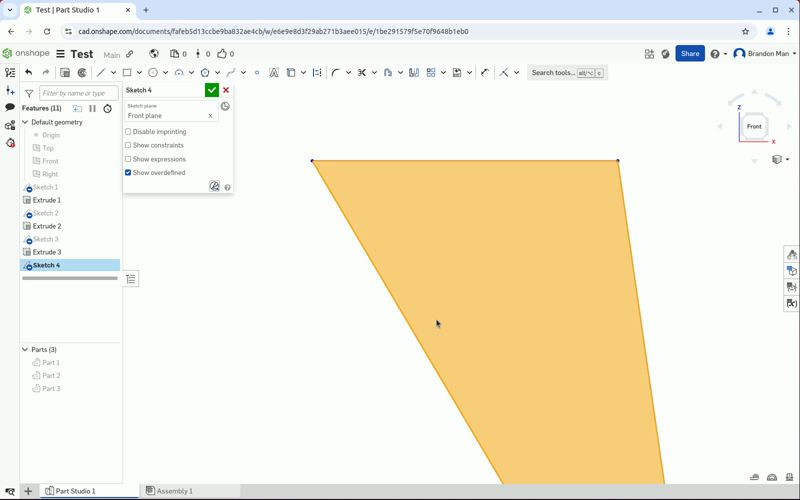
scroll(-6)
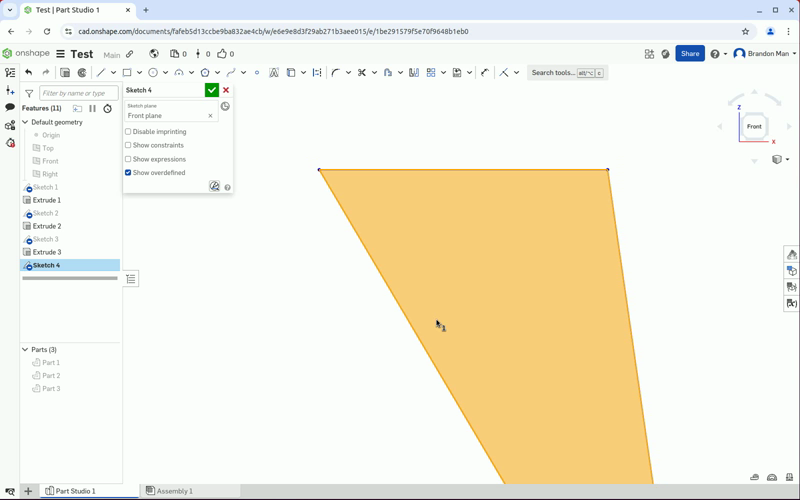
scroll(-6)
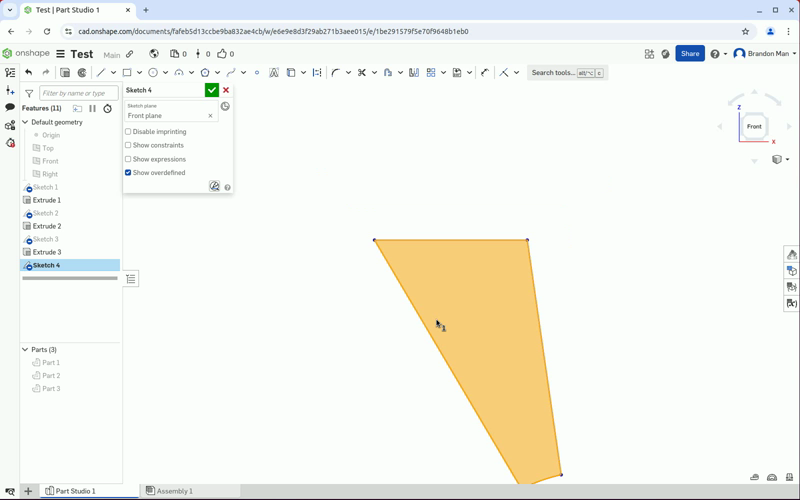
scroll(-6)
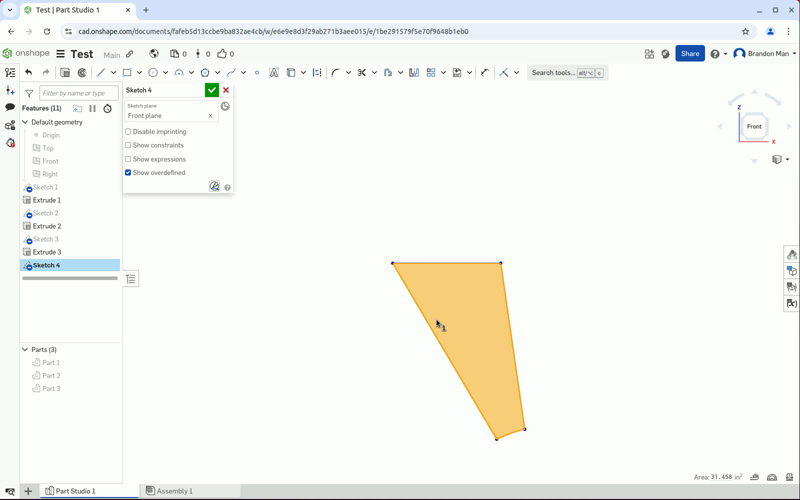
scroll(-6)
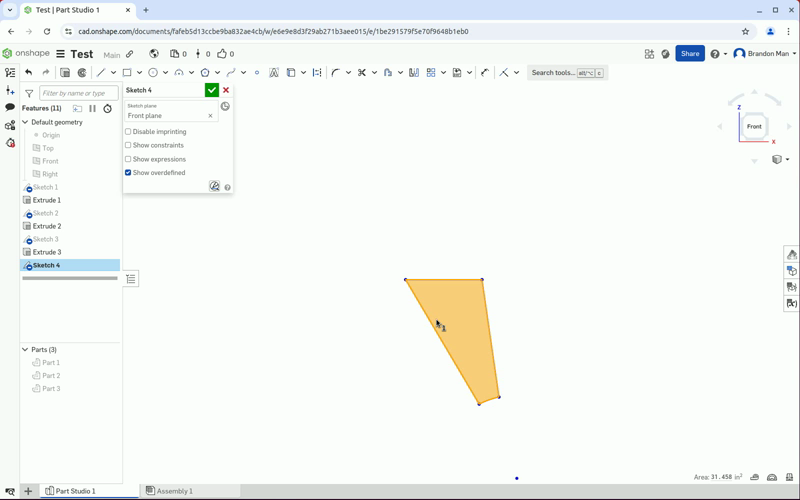
scroll(-6)
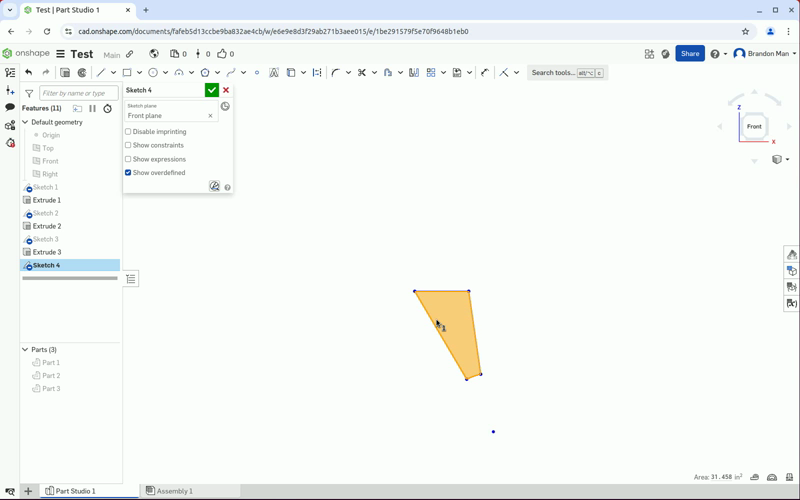
scroll(-6)
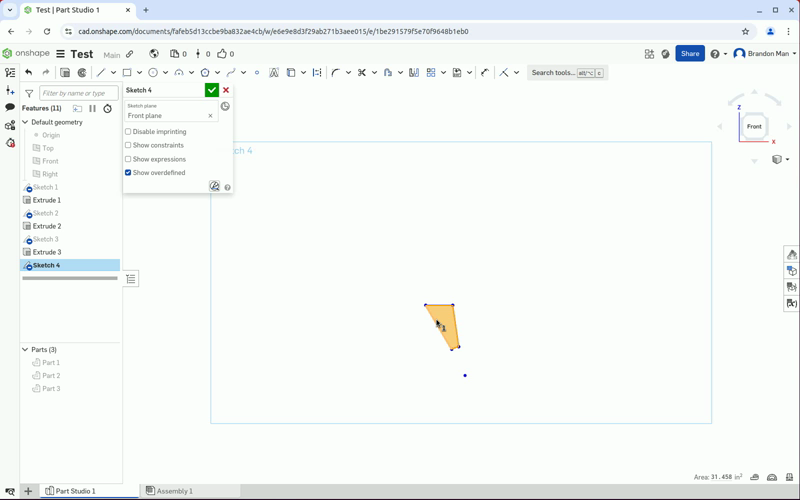
mouse_move(73, 352)
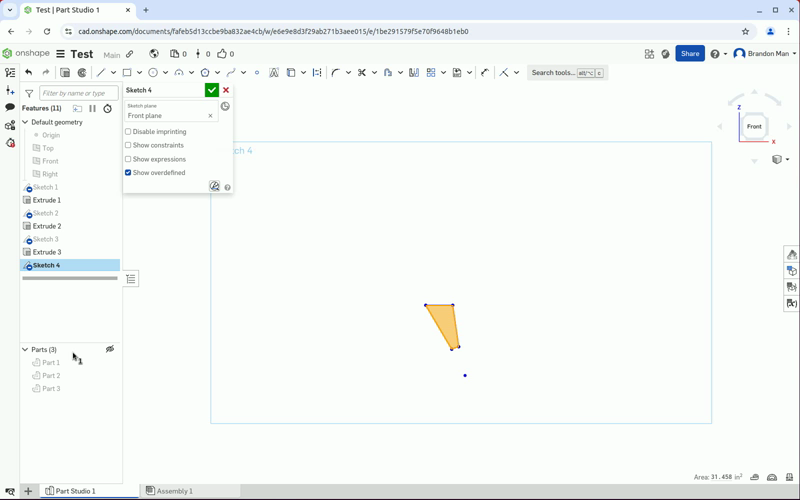
key(shift+y)
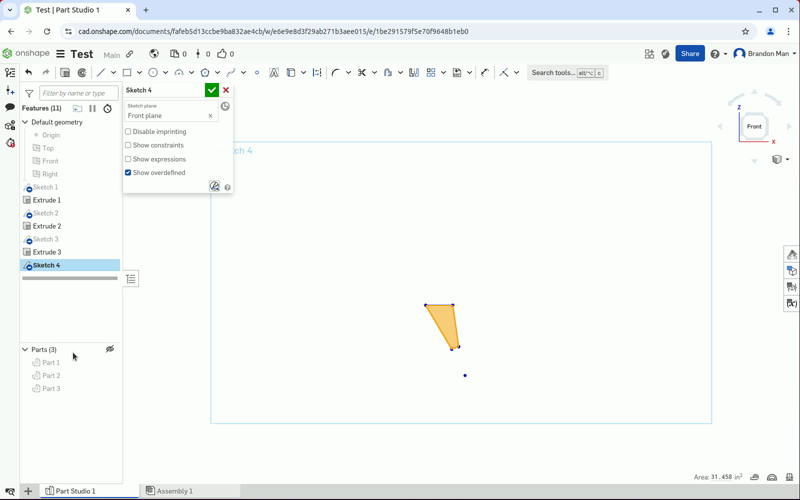
key(shift+e)
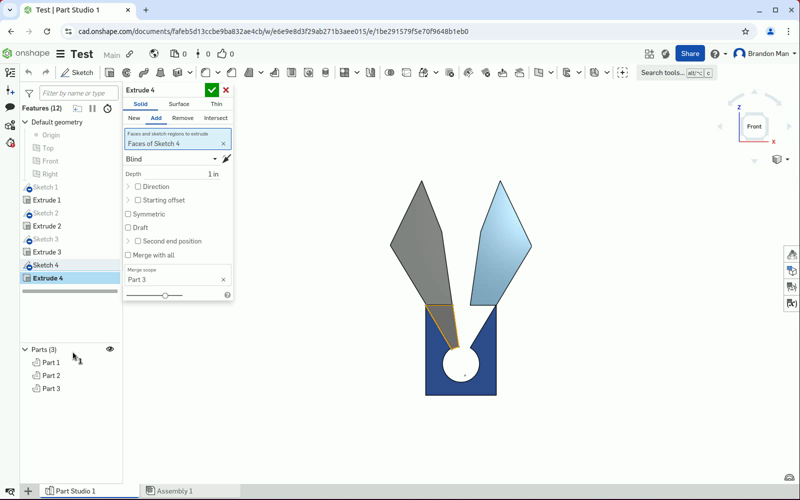
mouse_move(143, 106)
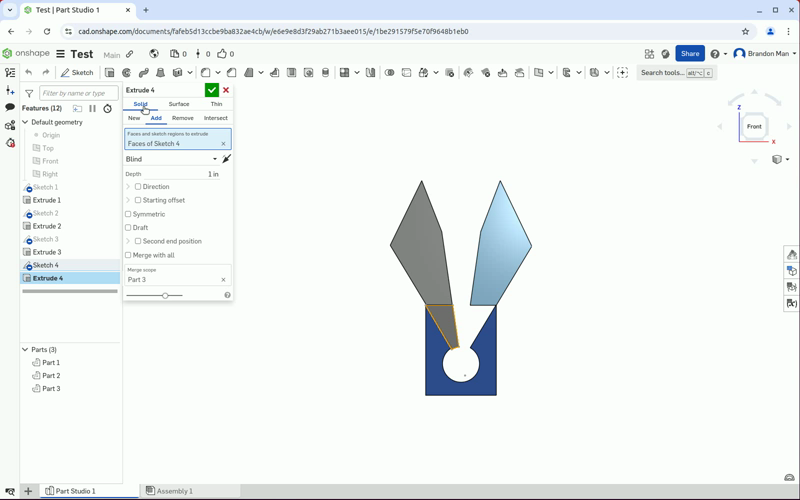
click(143, 106)
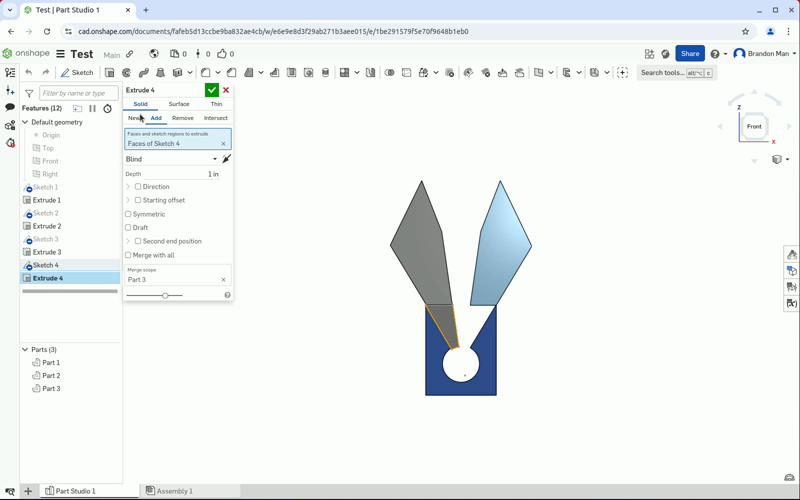
mouse_move(137, 120)
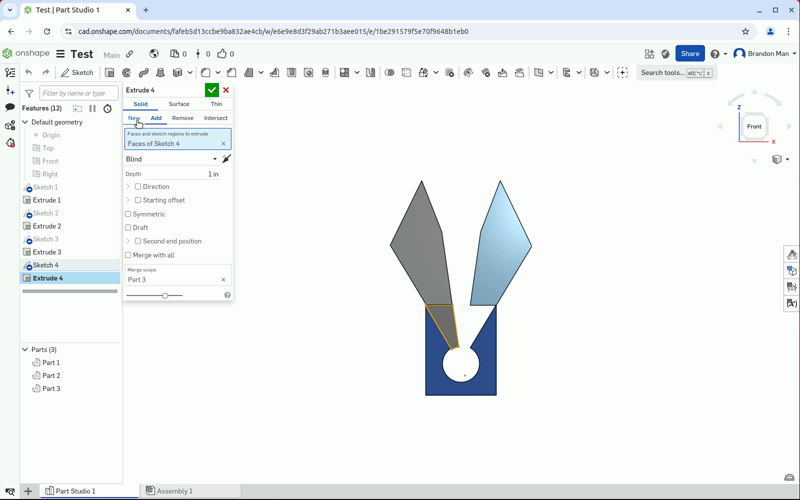
click(137, 120)
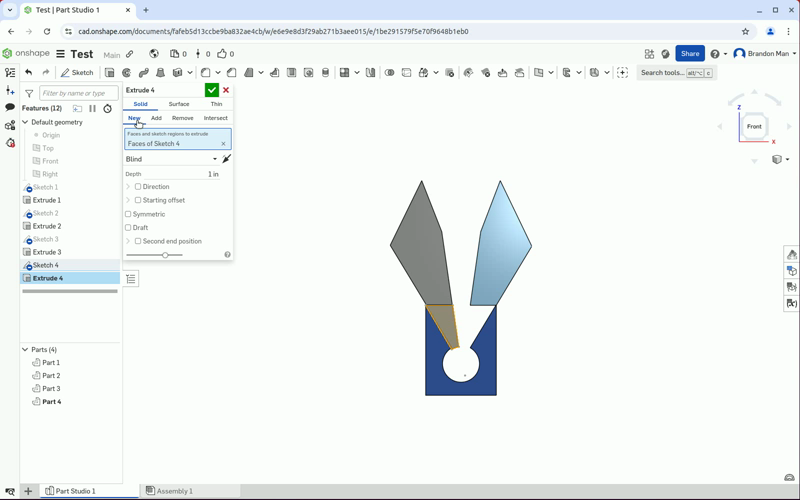
key(tab, 4)
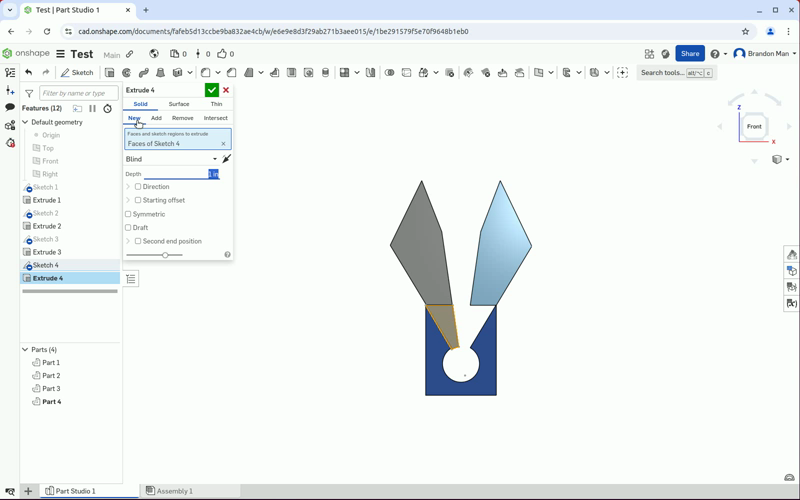
text(-6.499)
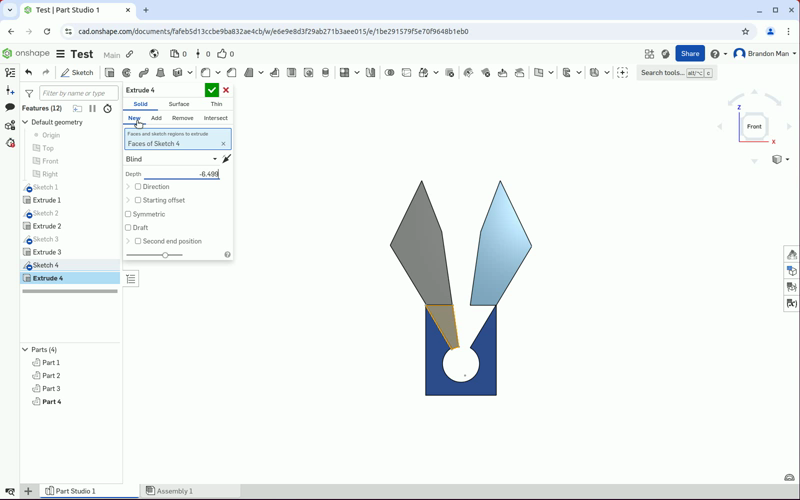
key(enter)
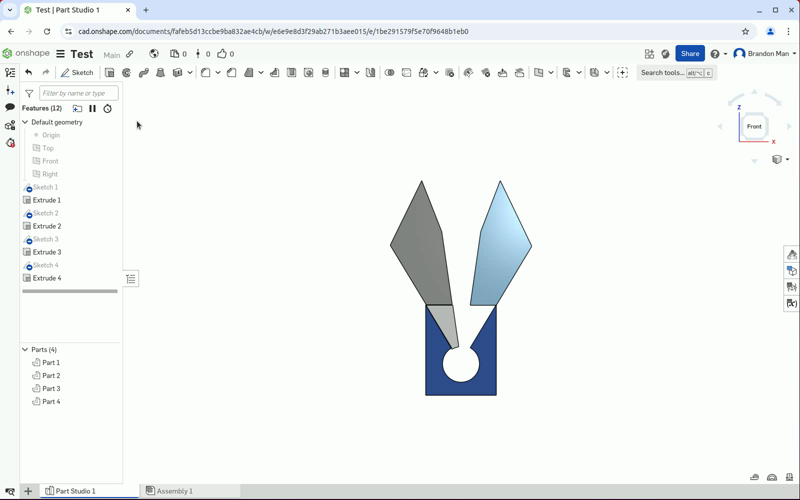
key(shift+h)
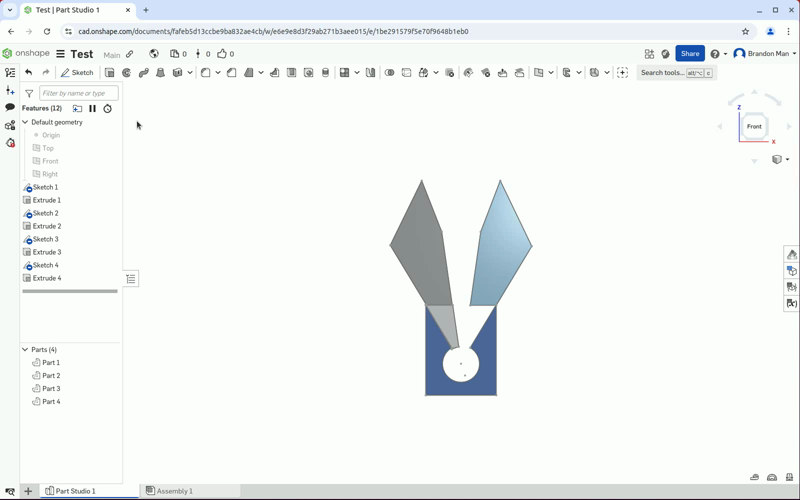
key(shift+h)
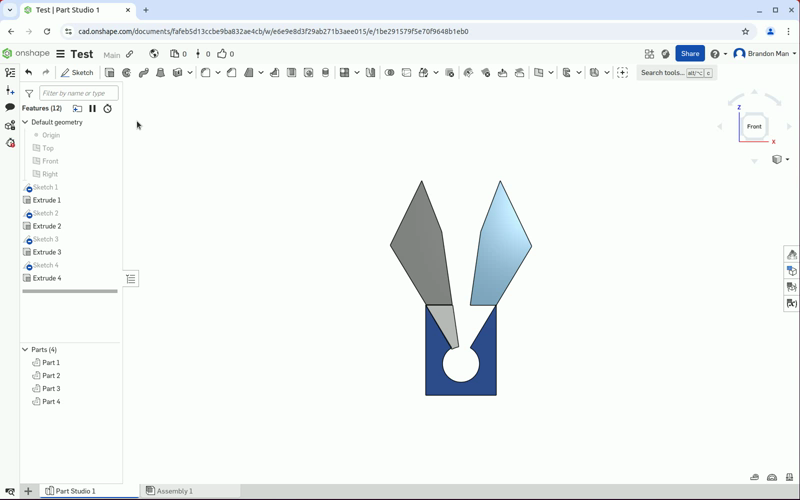
mouse_move(73, 189)
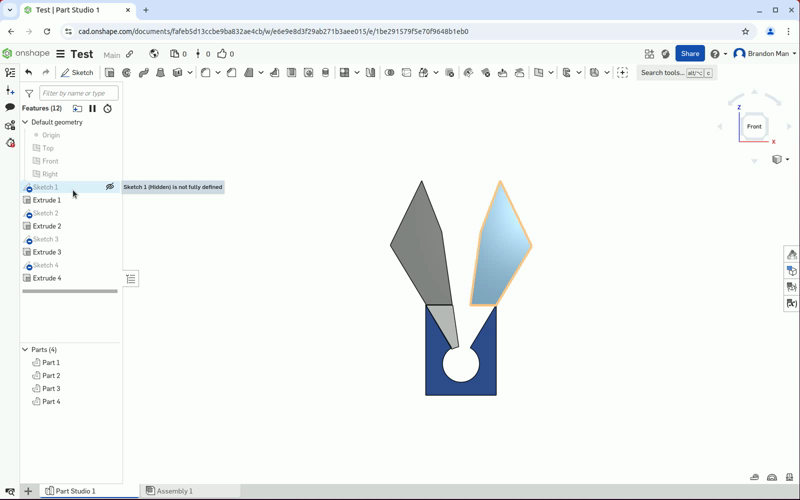
click(73, 189)
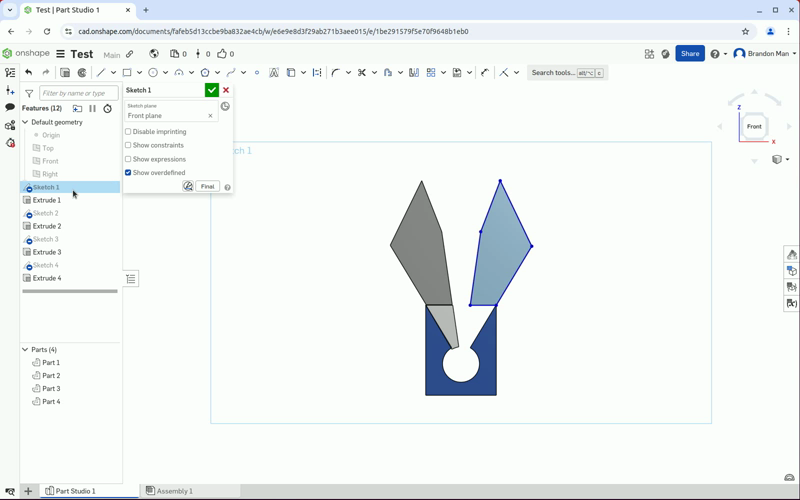
mouse_move(229, 92)
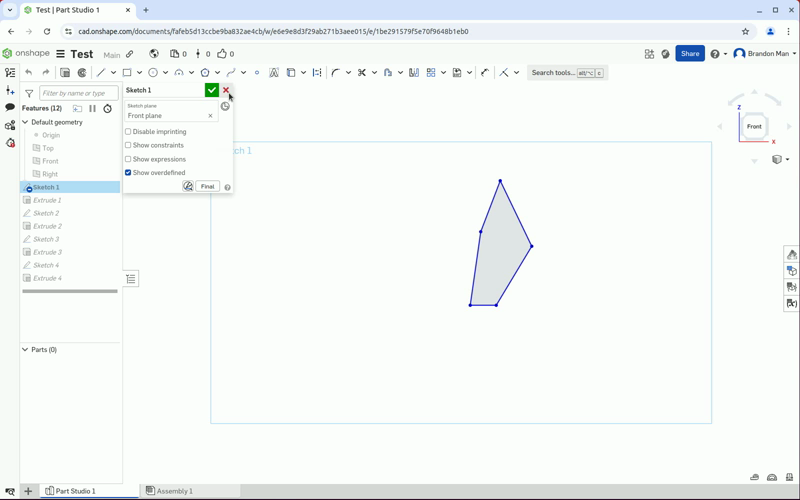
click(229, 92)
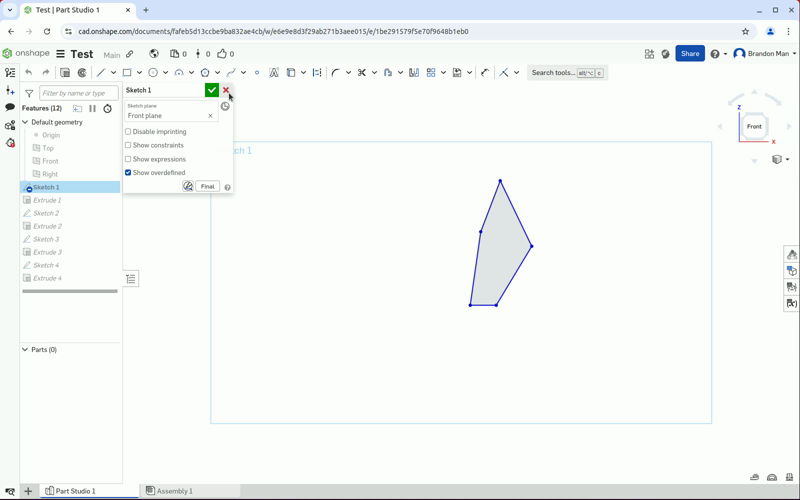
key(shift+s)
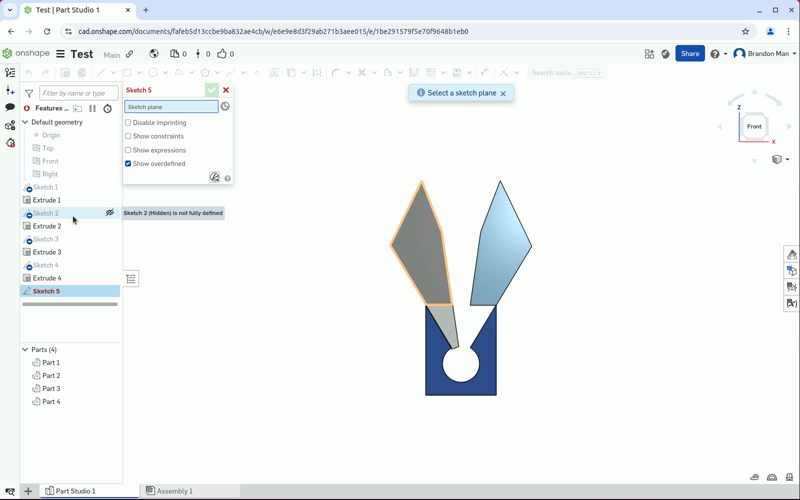
scroll(3)
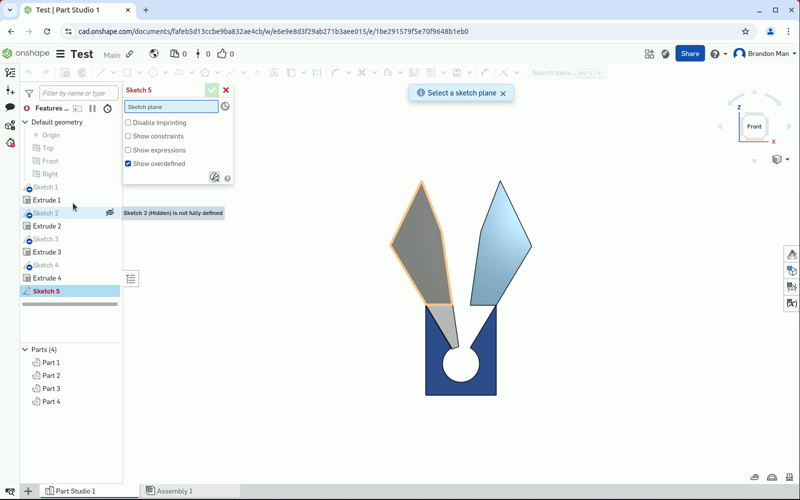
mouse_move(73, 163)
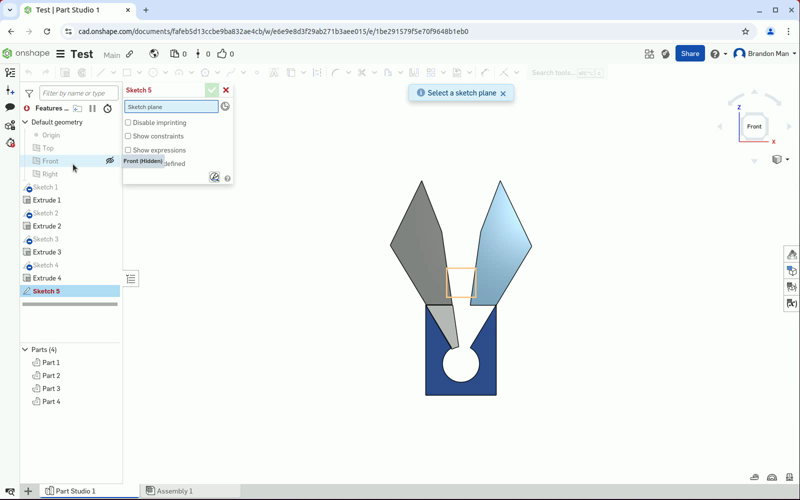
click(73, 163)
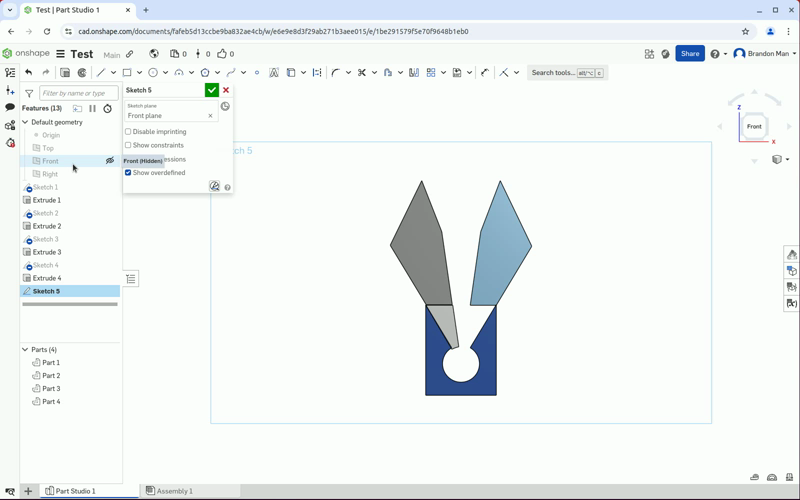
mouse_move(73, 352)
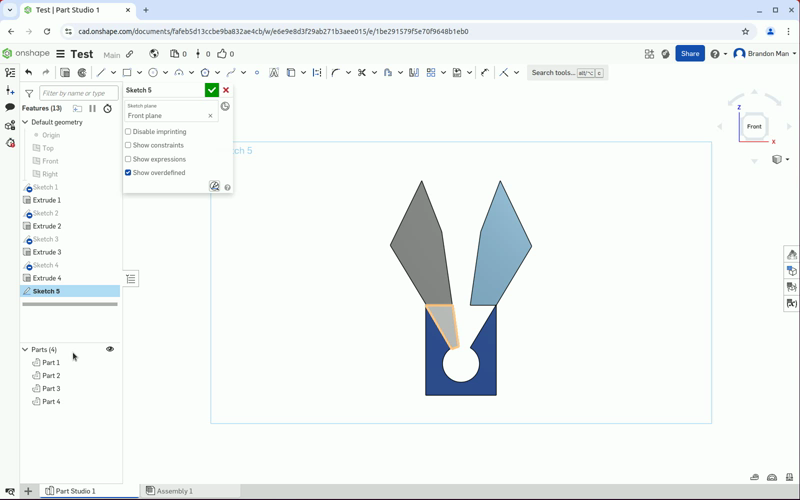
key(y)
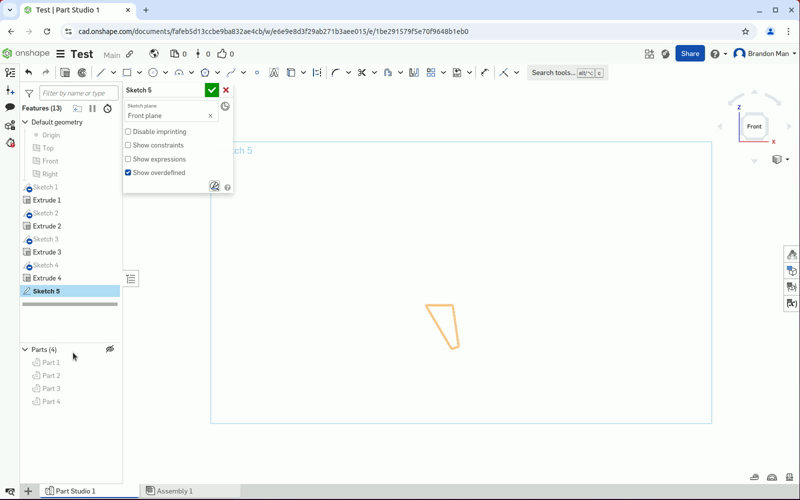
key(a)
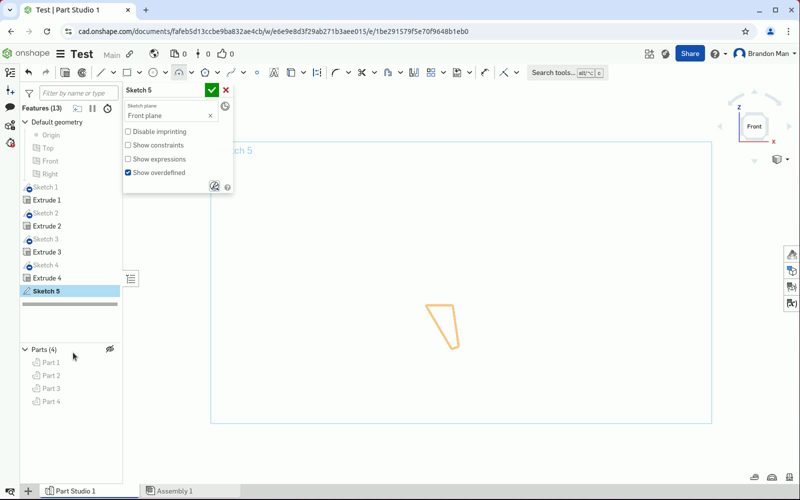
key_down(shift)
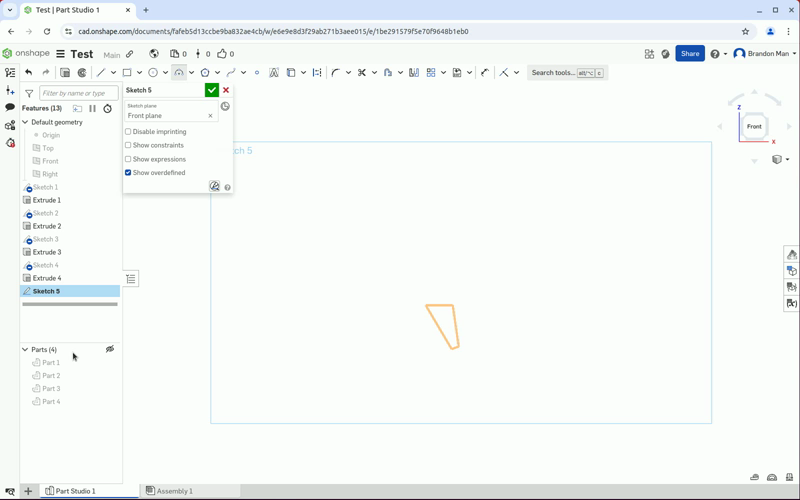
mouse_move(463, 346)
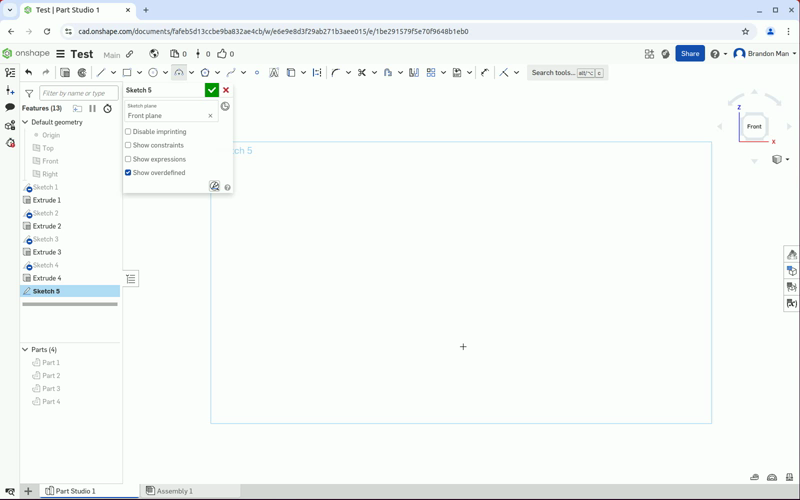
click(463, 346)
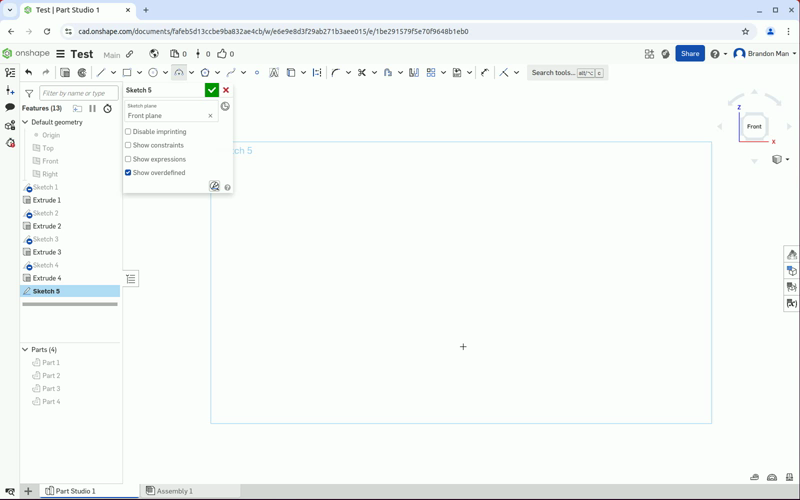
key_up(shift)
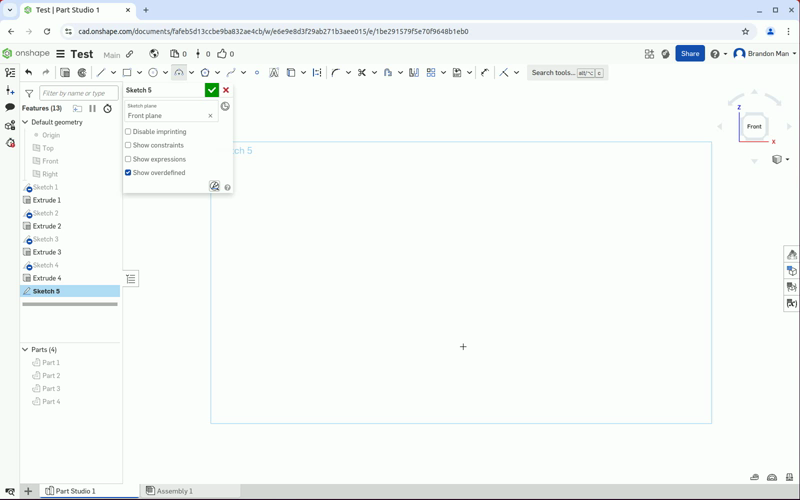
key_down(shift)
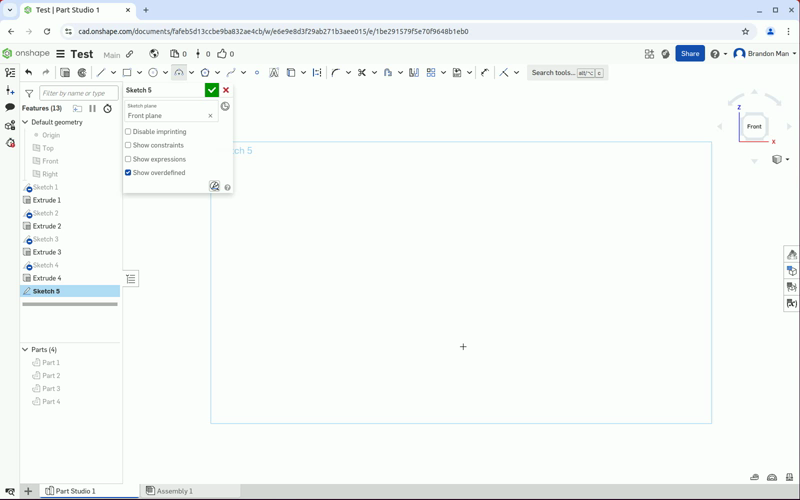
mouse_move(470, 348)
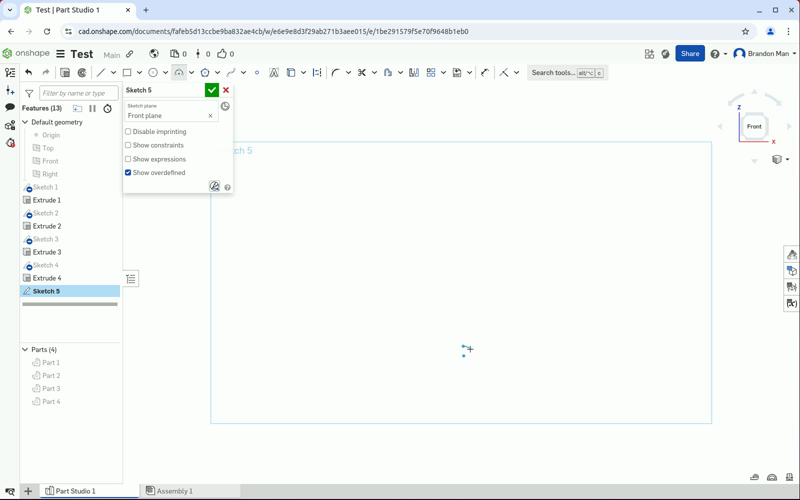
scroll(6)
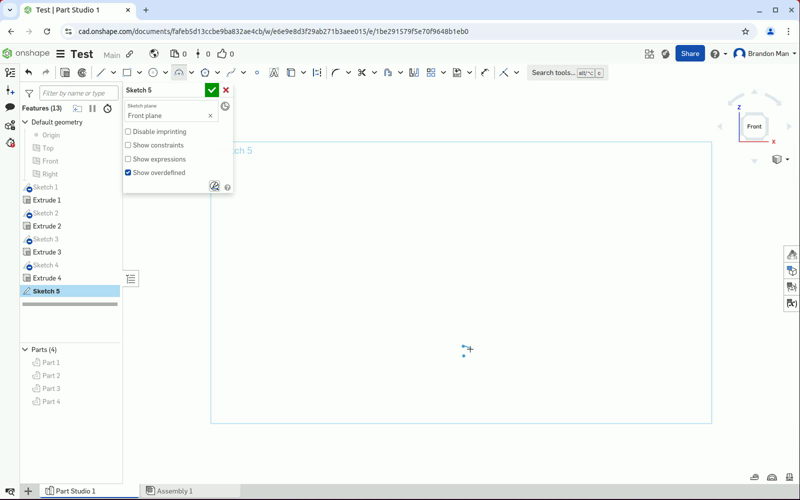
scroll(6)
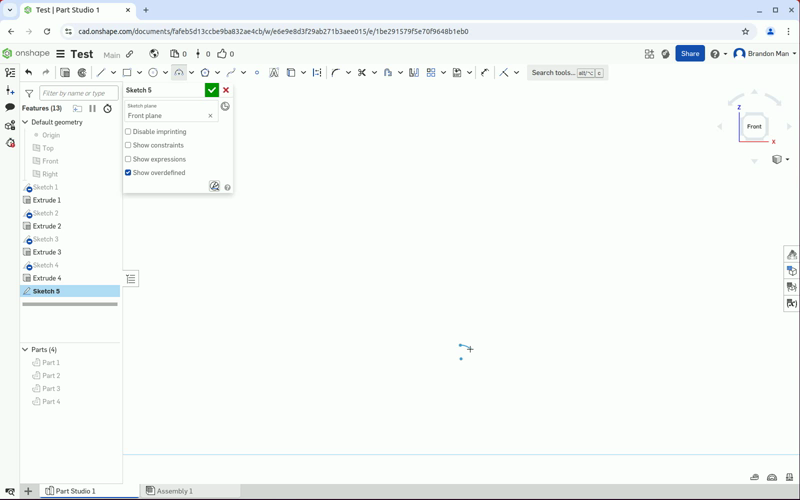
scroll(6)
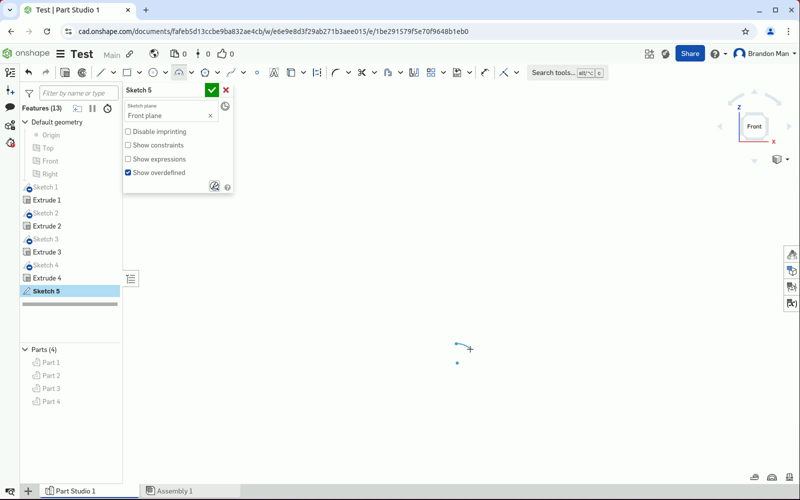
scroll(6)
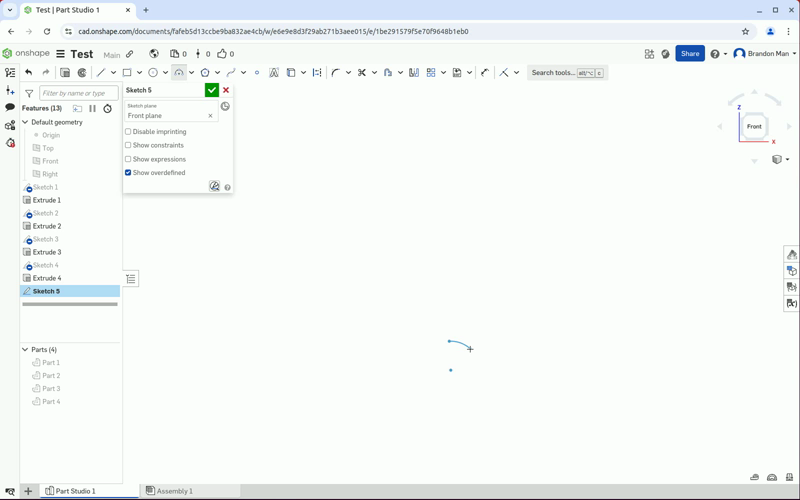
scroll(6)
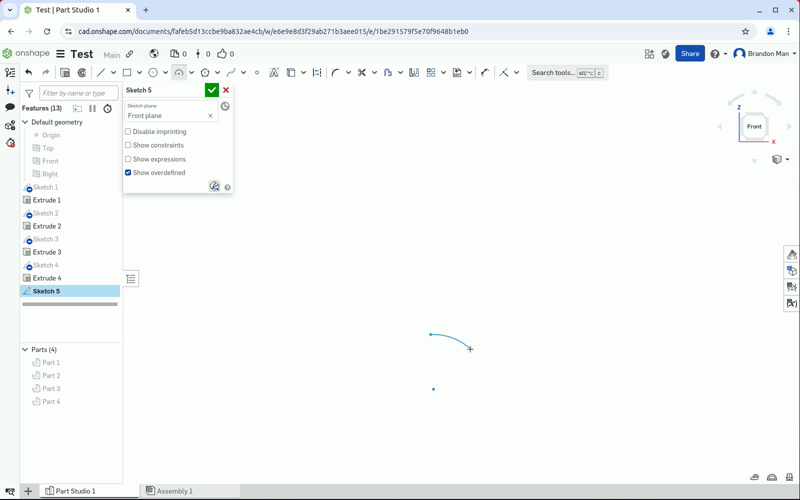
scroll(6)
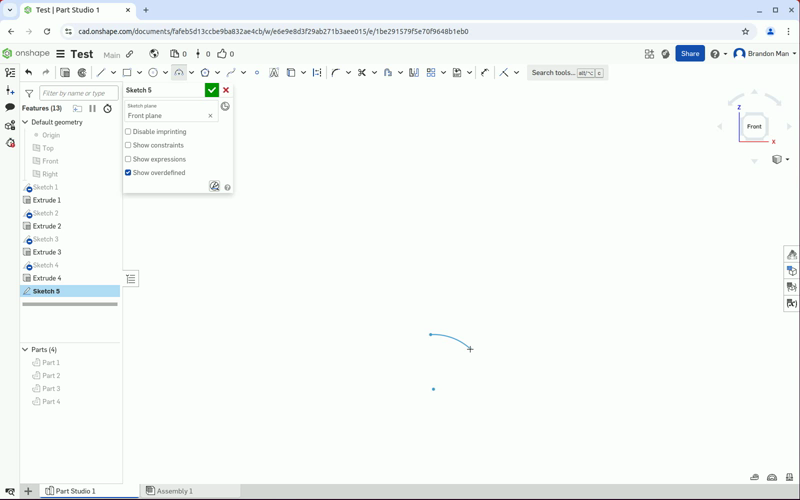
scroll(6)
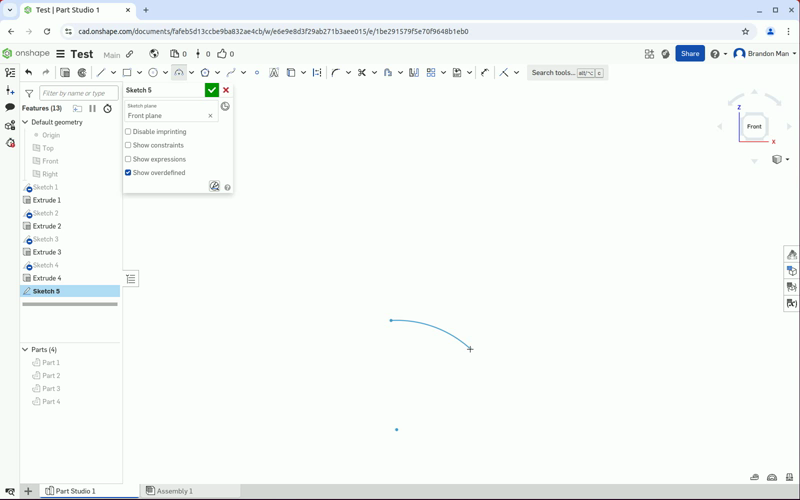
click(470, 348)
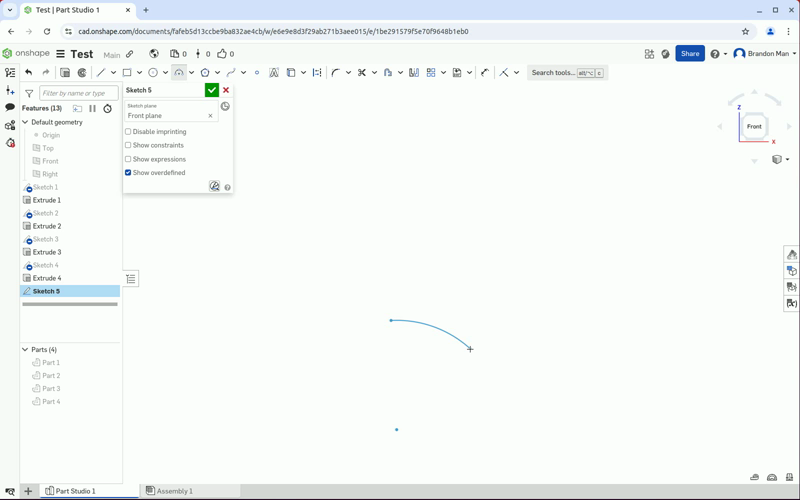
scroll(-6)
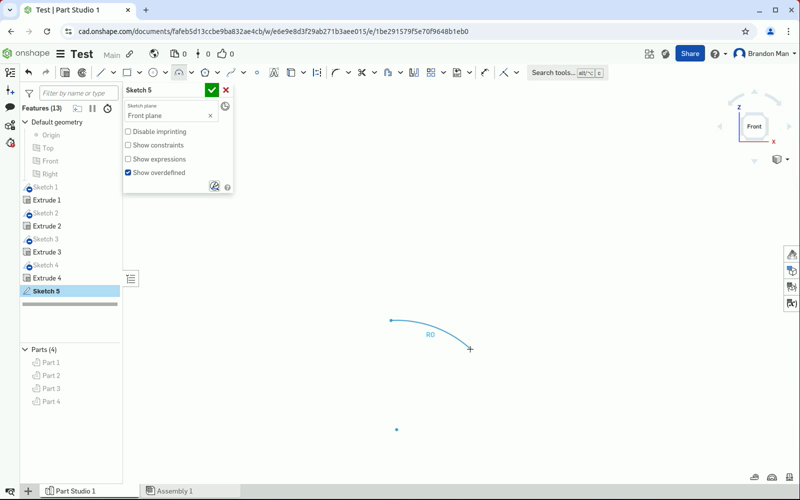
scroll(-6)
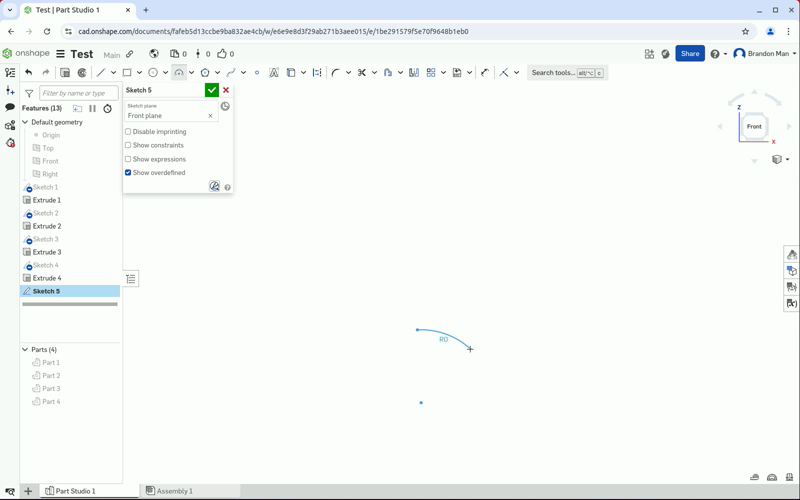
scroll(-6)
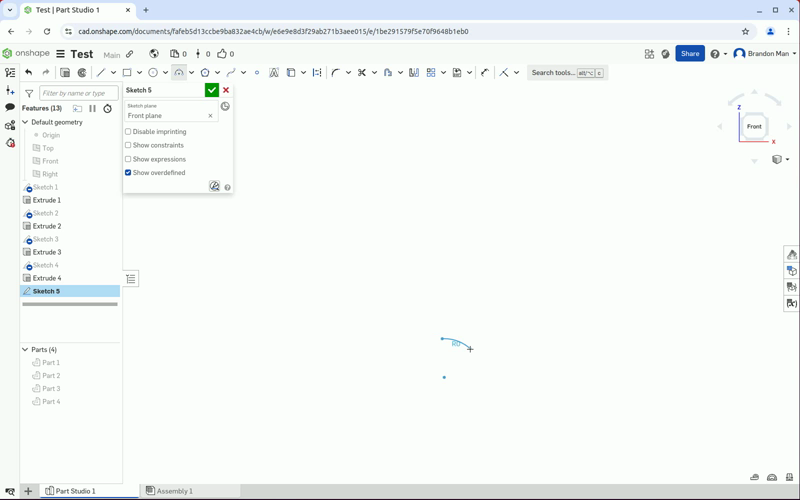
scroll(-6)
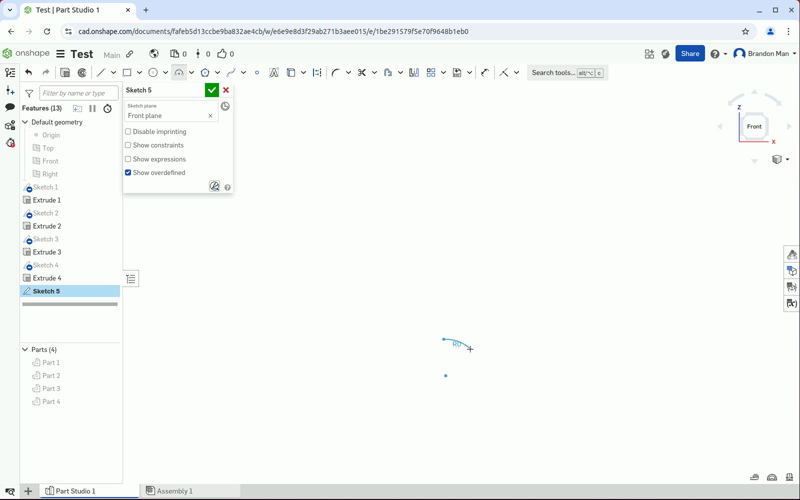
scroll(-6)
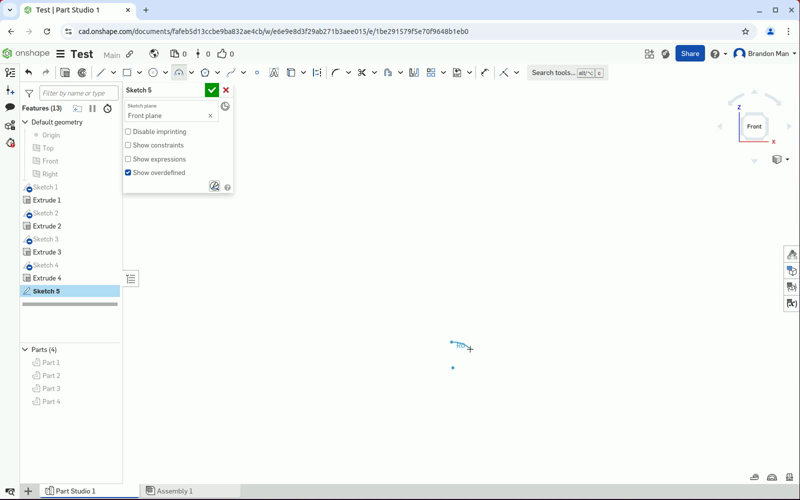
scroll(-6)
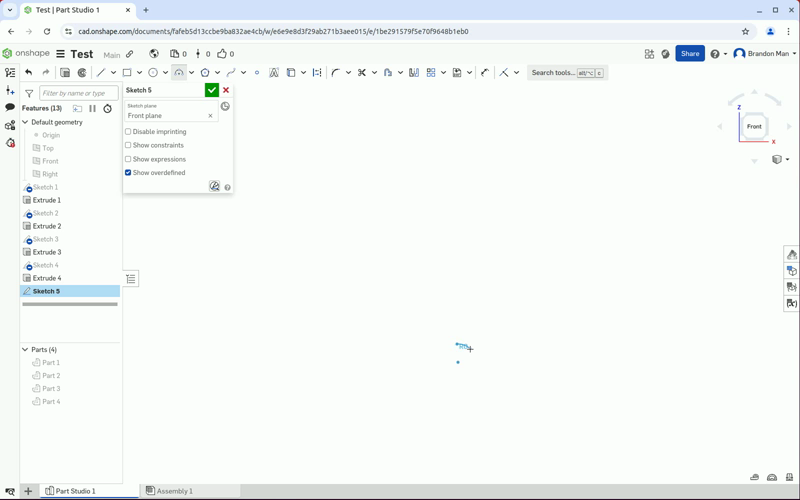
scroll(-6)
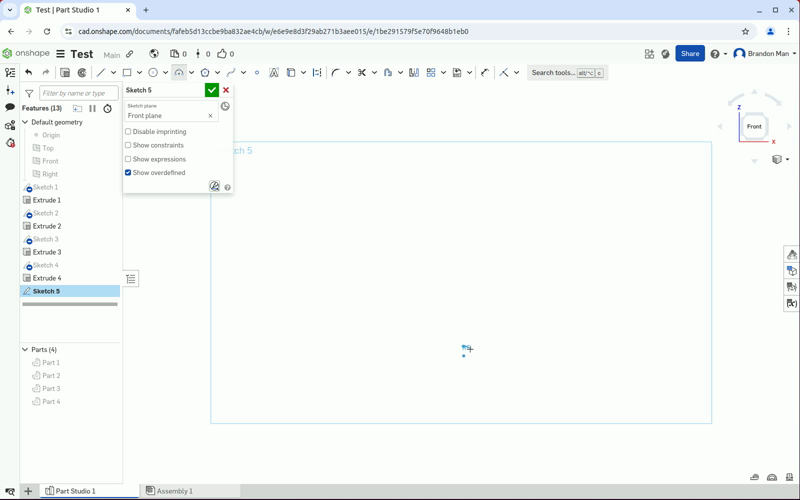
mouse_move(466, 347)
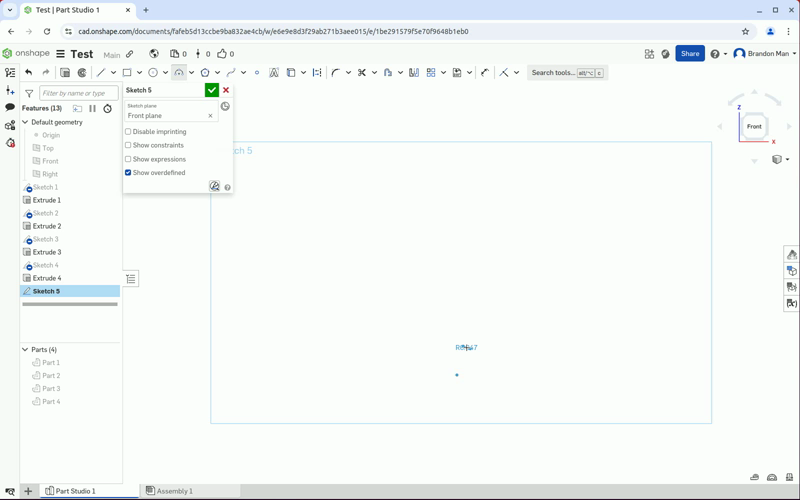
scroll(6)
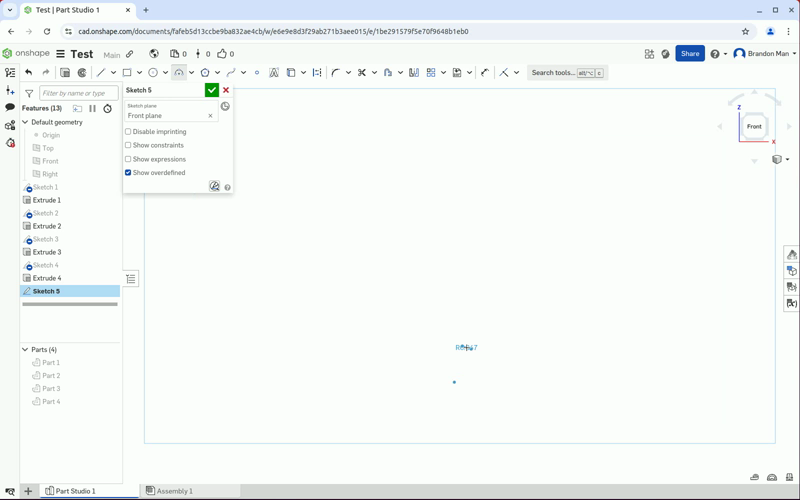
scroll(6)
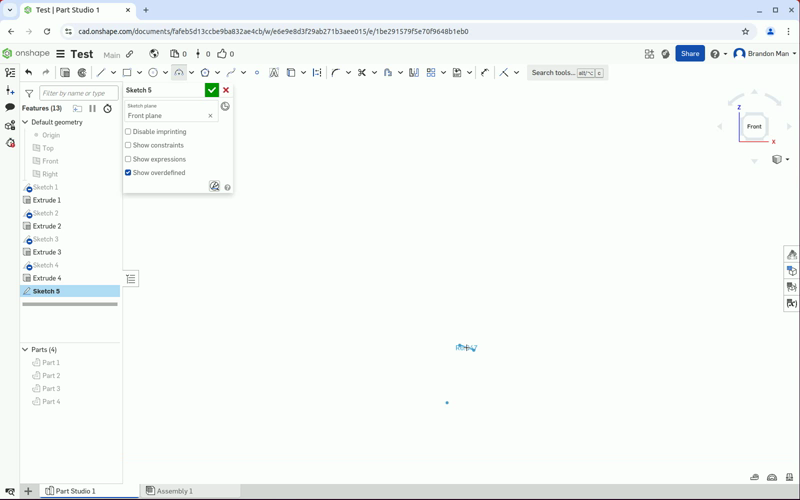
scroll(6)
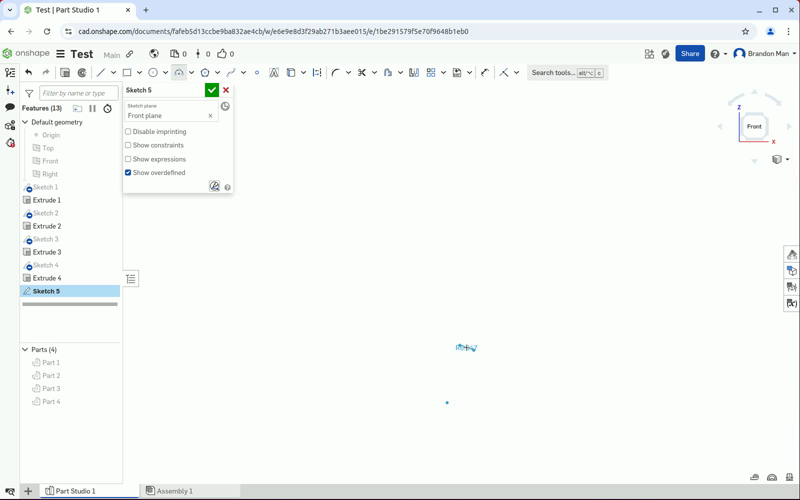
scroll(6)
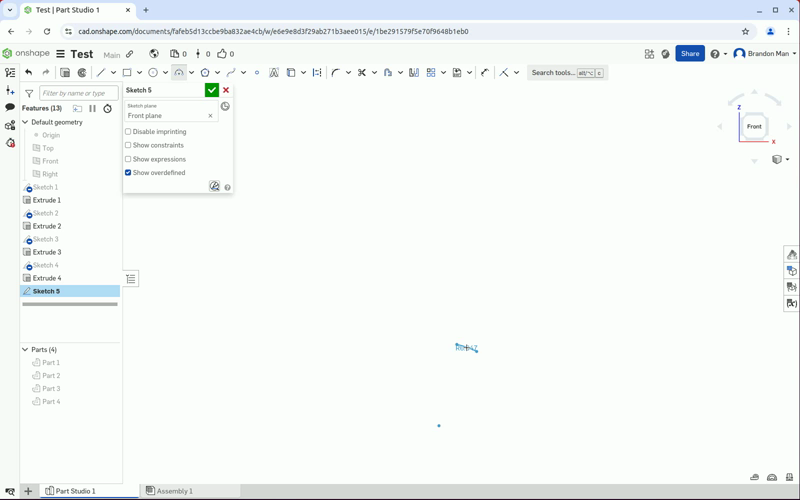
scroll(6)
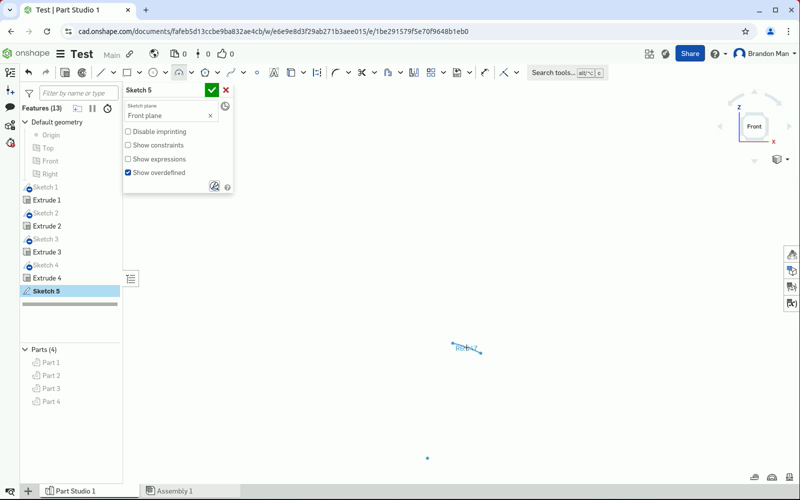
scroll(6)
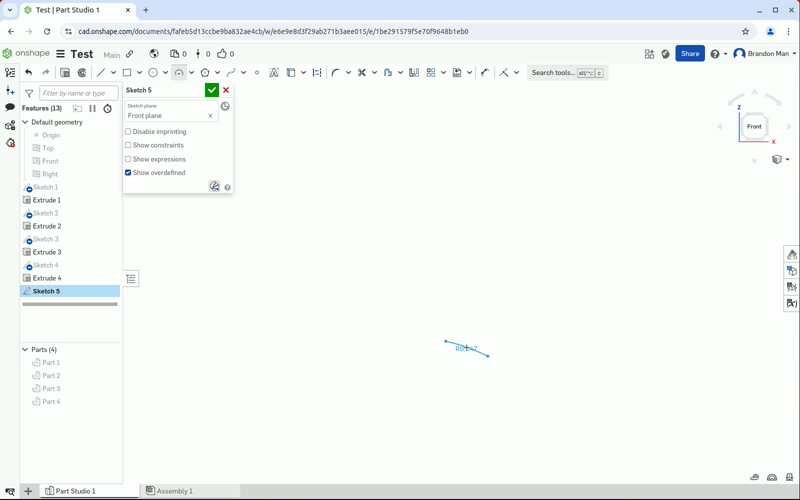
scroll(6)
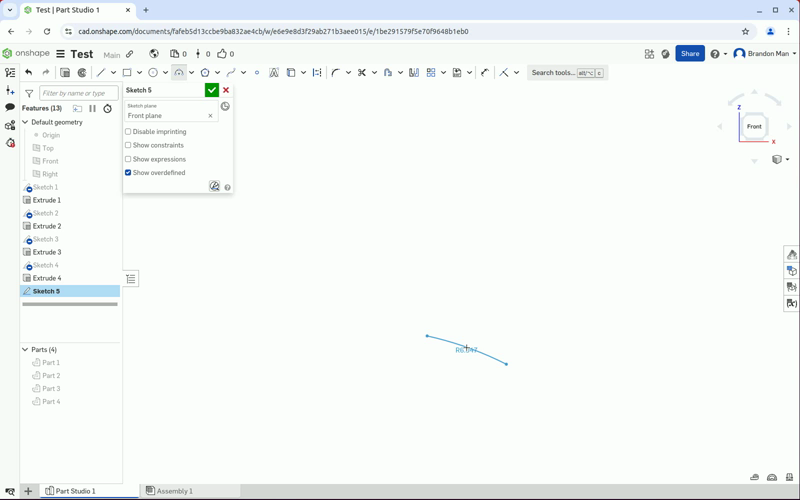
click(466, 347)
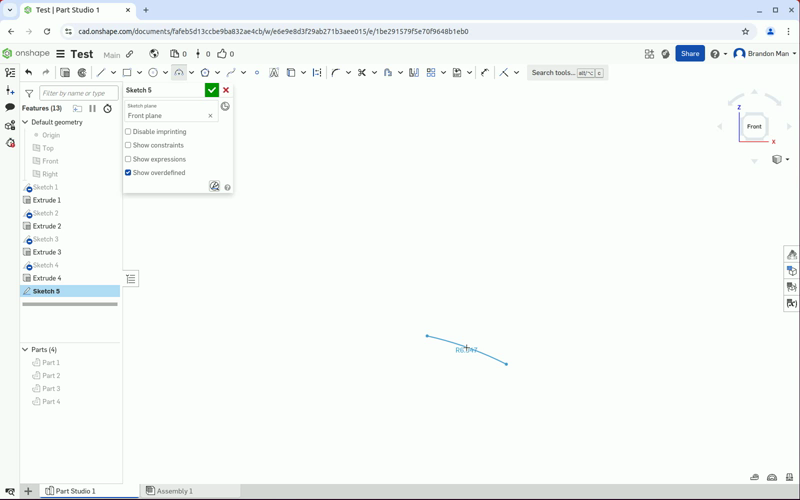
scroll(-6)
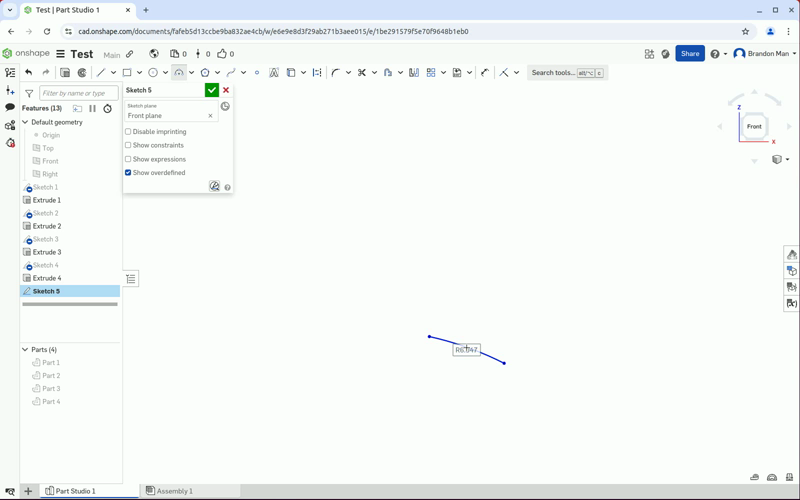
scroll(-6)
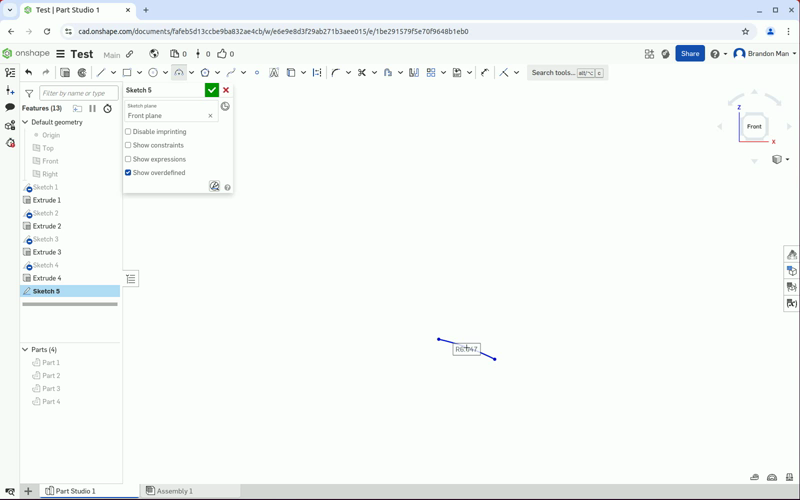
scroll(-6)
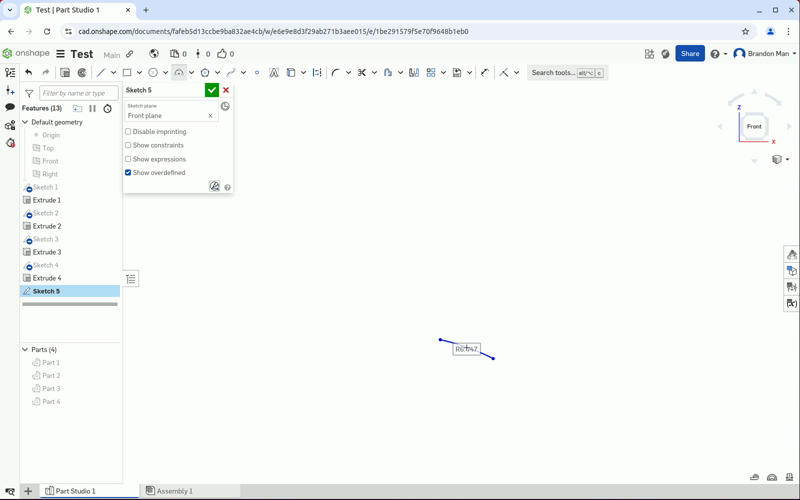
scroll(-6)
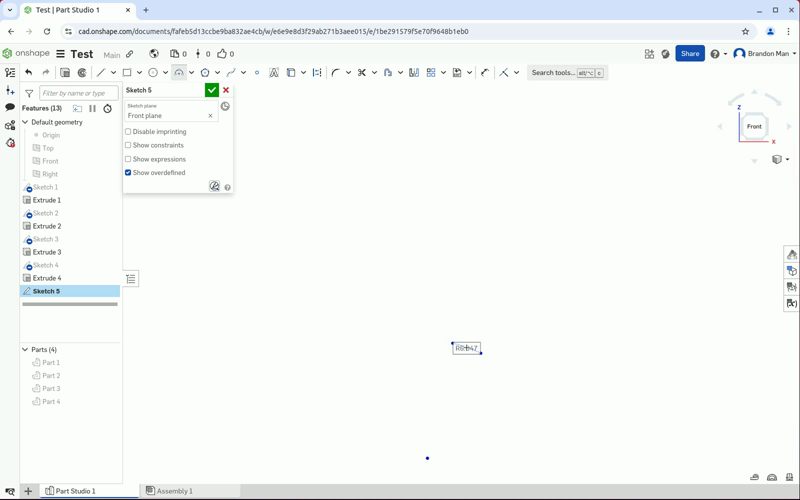
scroll(-6)
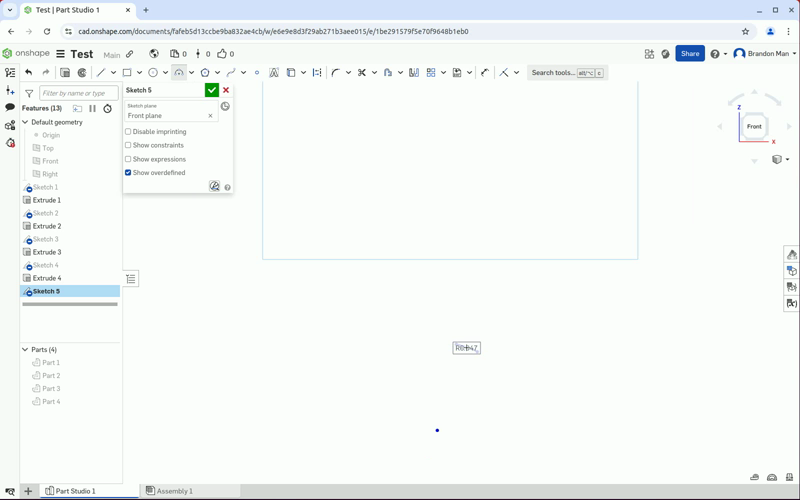
scroll(-6)
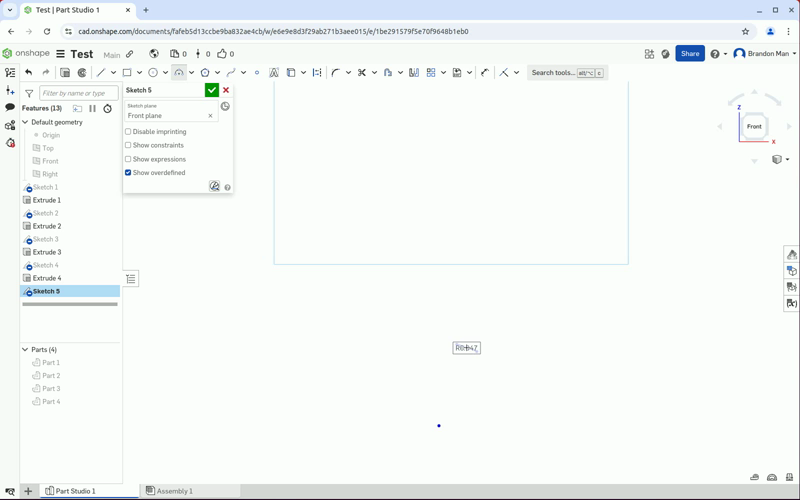
scroll(-6)
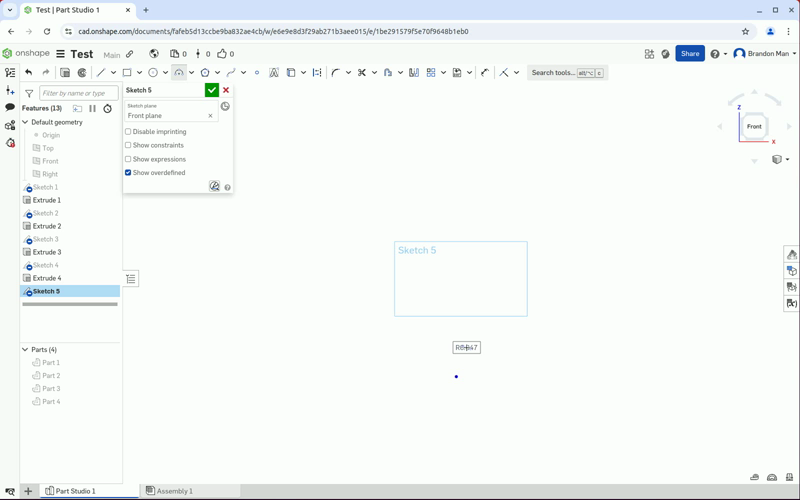
key_up(shift)
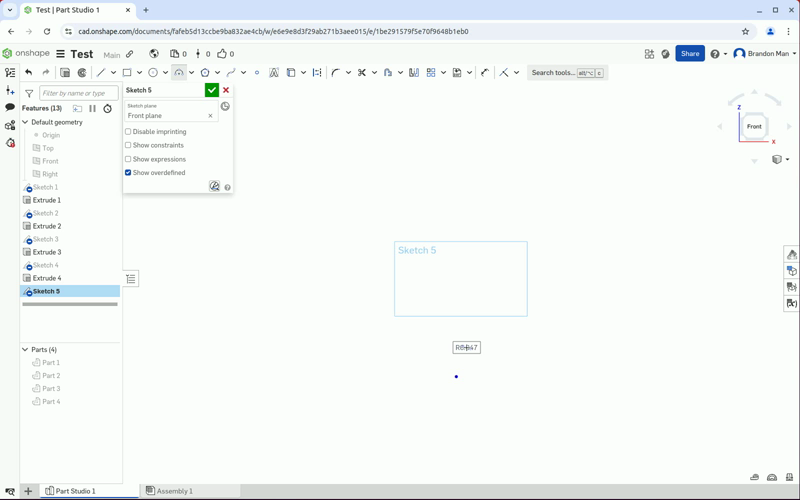
key(esc)
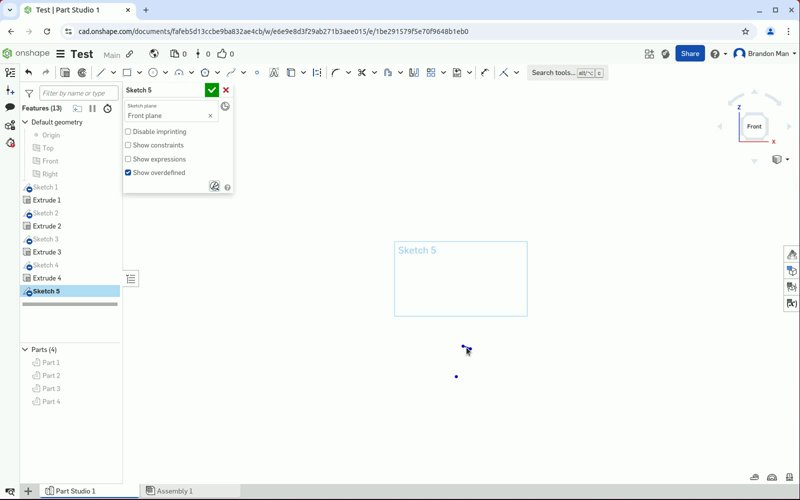
key(l)
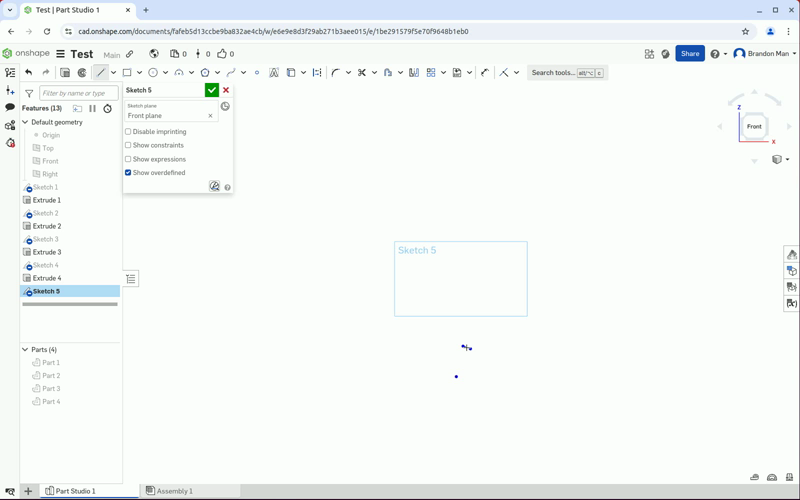
mouse_move(470, 348)
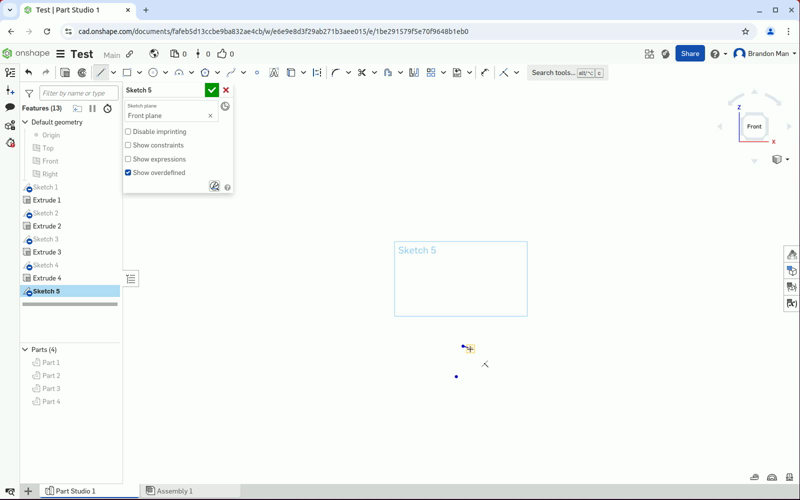
scroll(6)
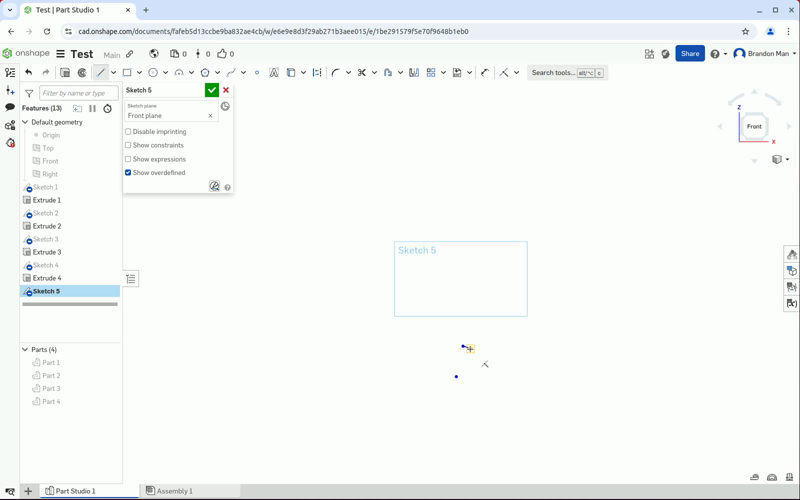
scroll(6)
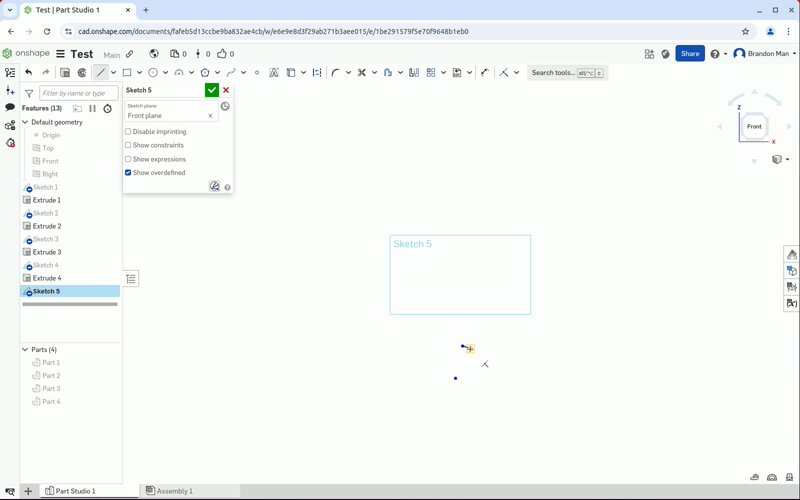
scroll(6)
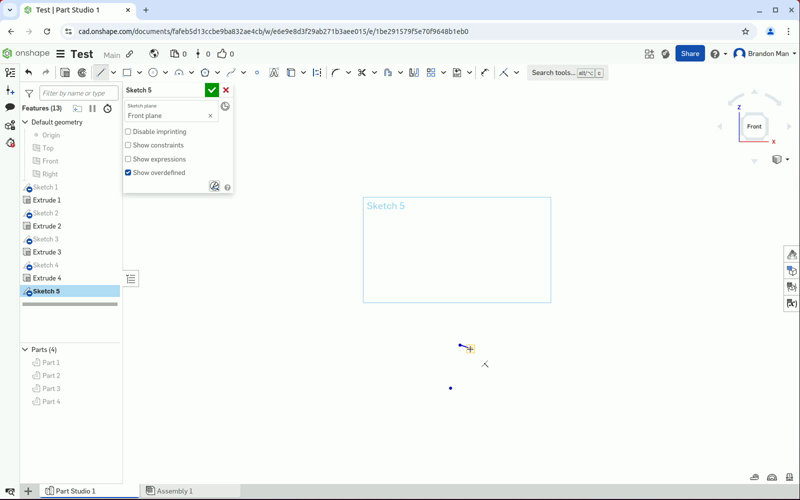
scroll(6)
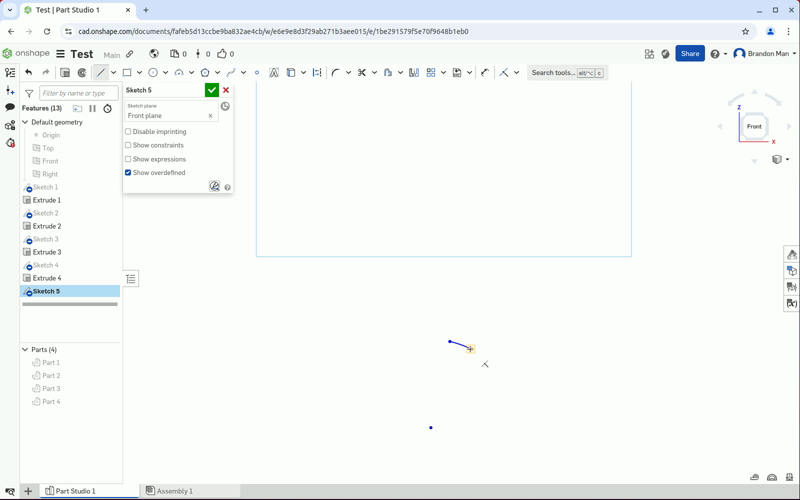
scroll(6)
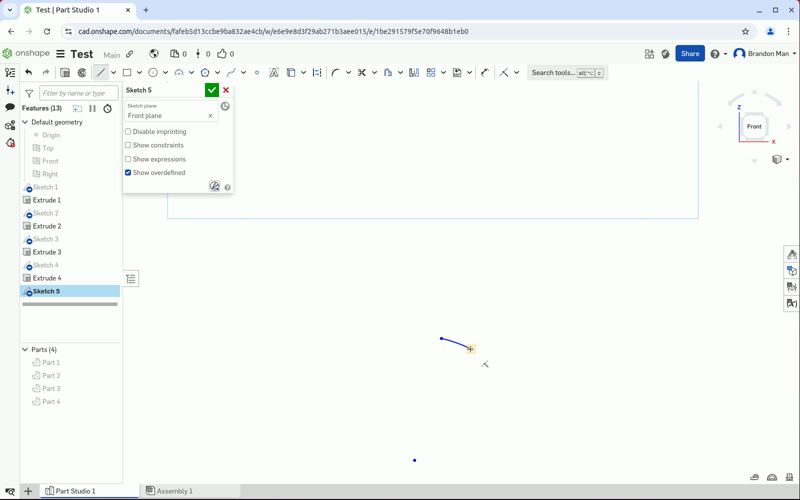
scroll(6)
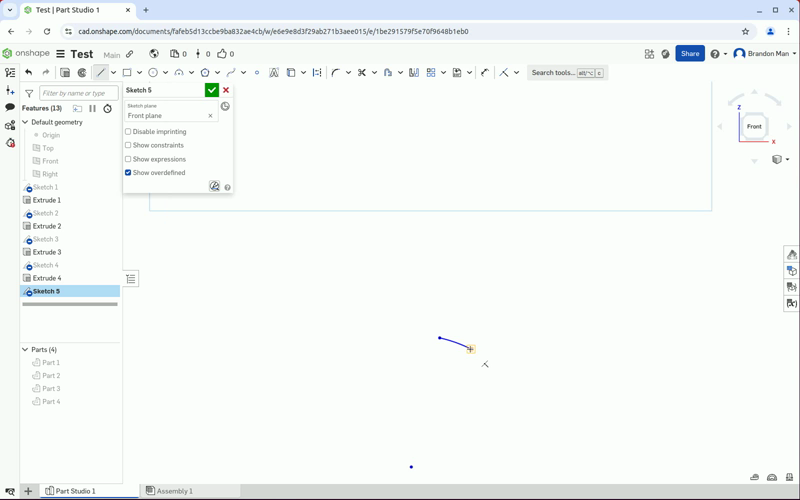
scroll(6)
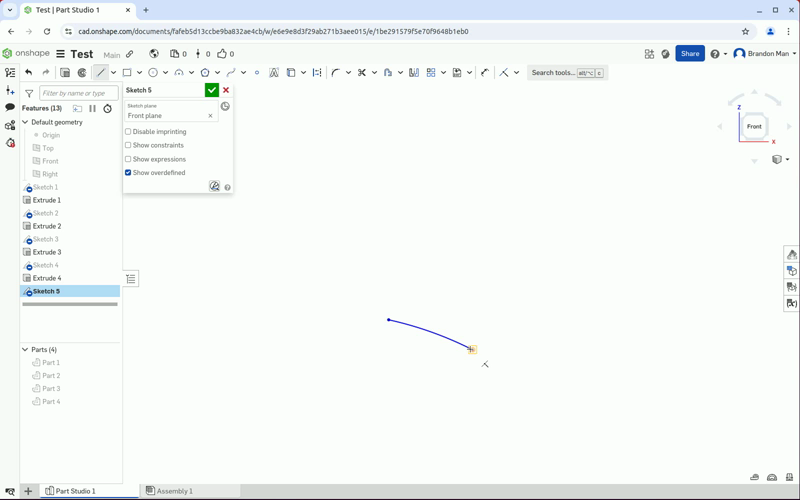
click(470, 348)
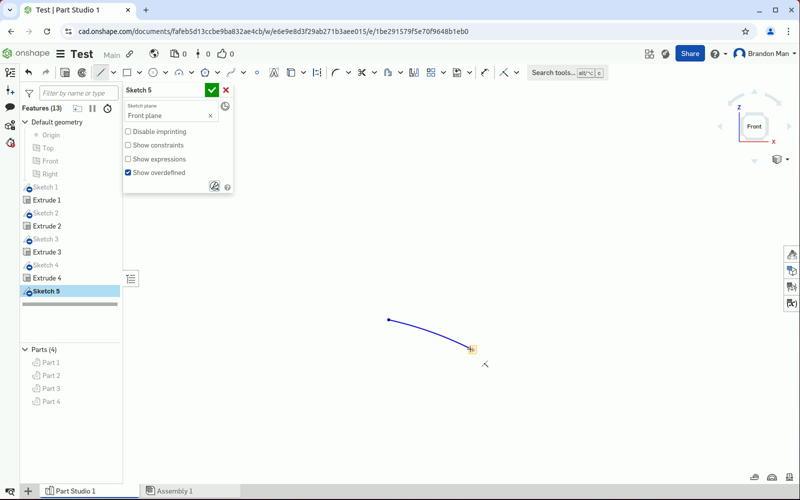
scroll(-6)
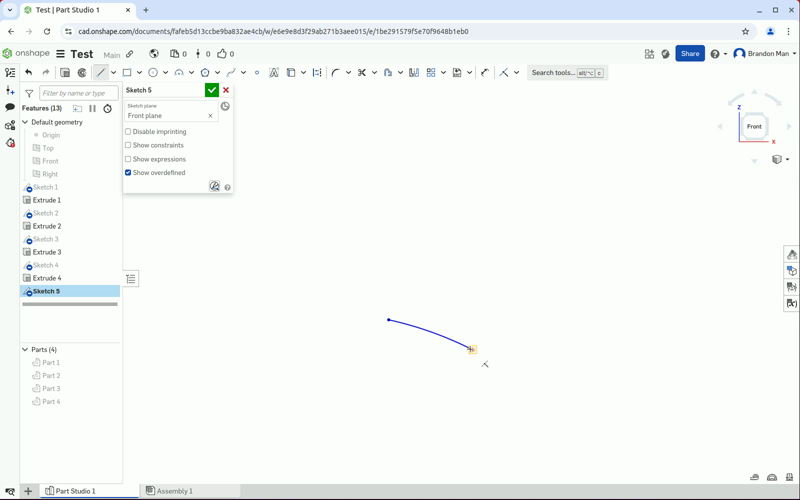
scroll(-6)
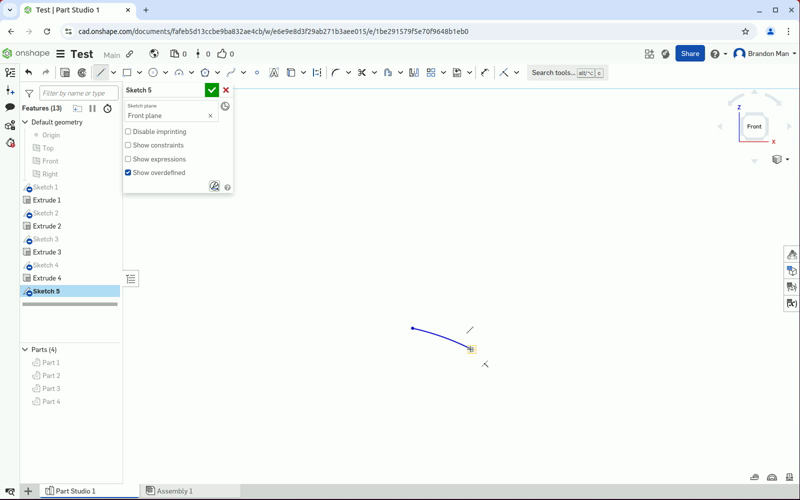
scroll(-6)
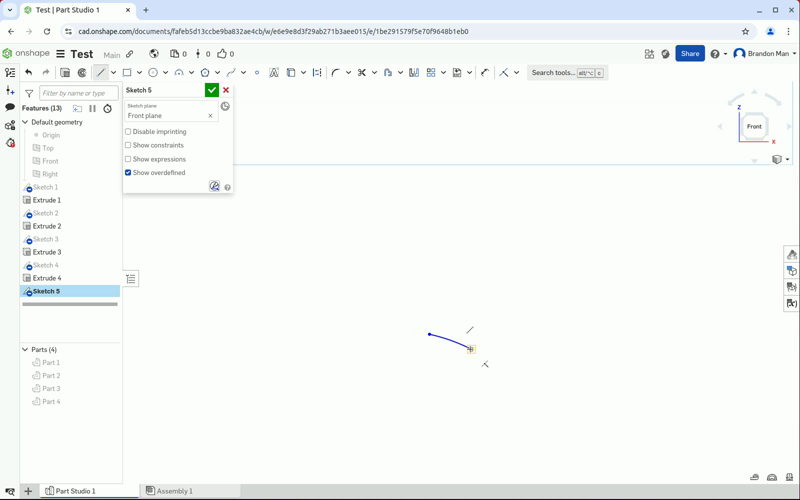
scroll(-6)
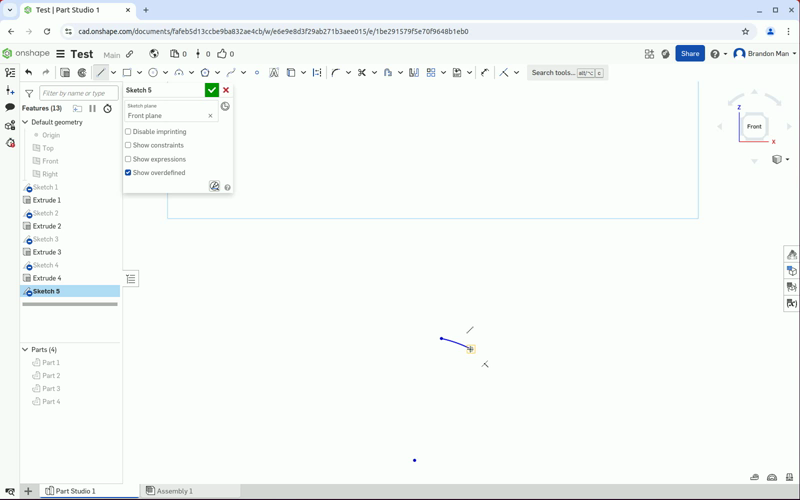
scroll(-6)
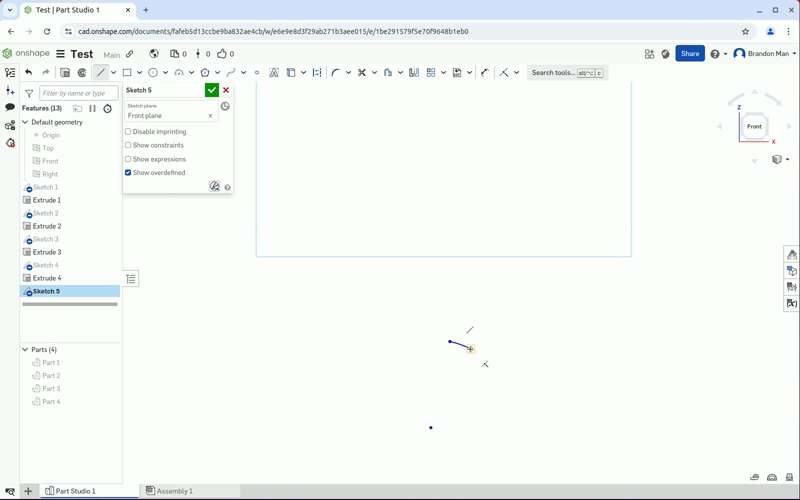
scroll(-6)
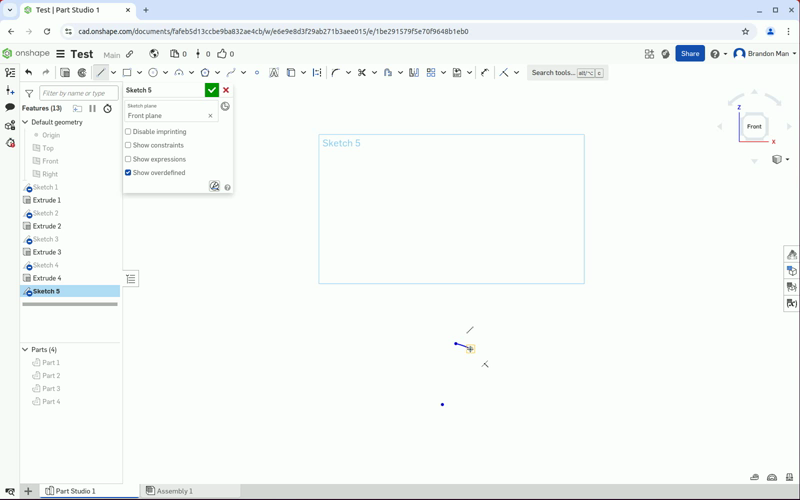
scroll(-6)
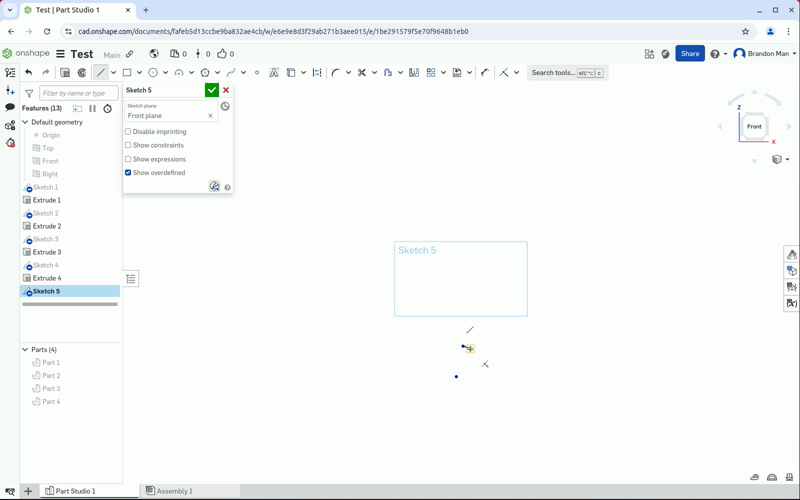
key_down(shift)
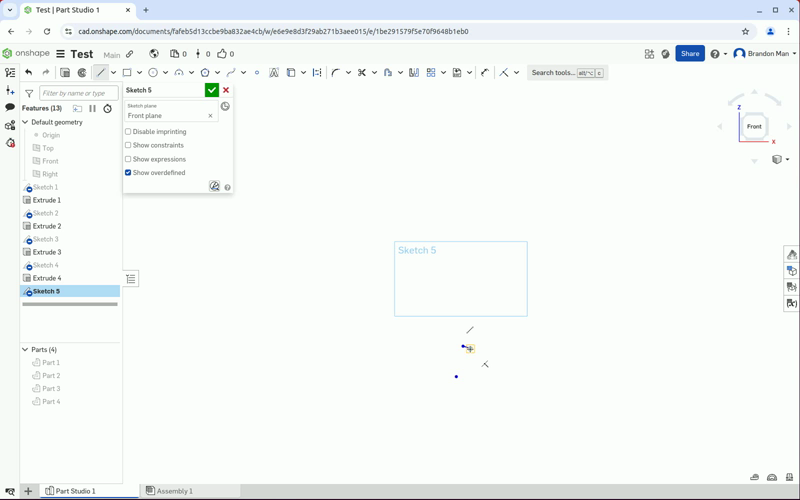
mouse_move(500, 348)
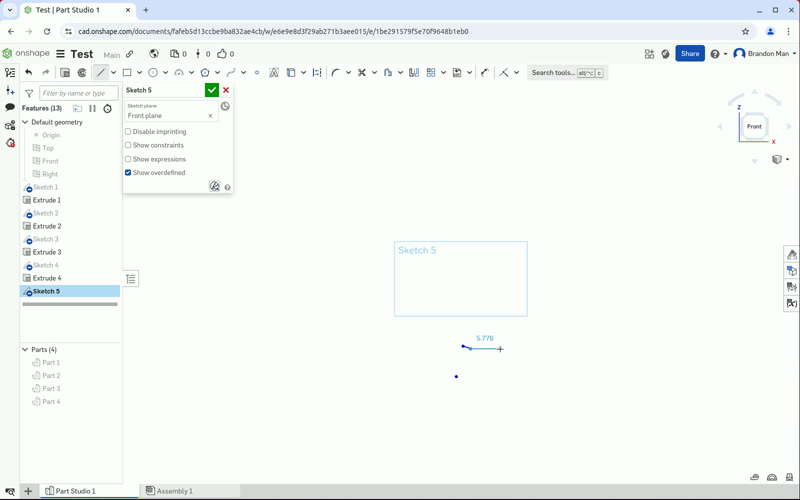
mouse_move(496, 304)
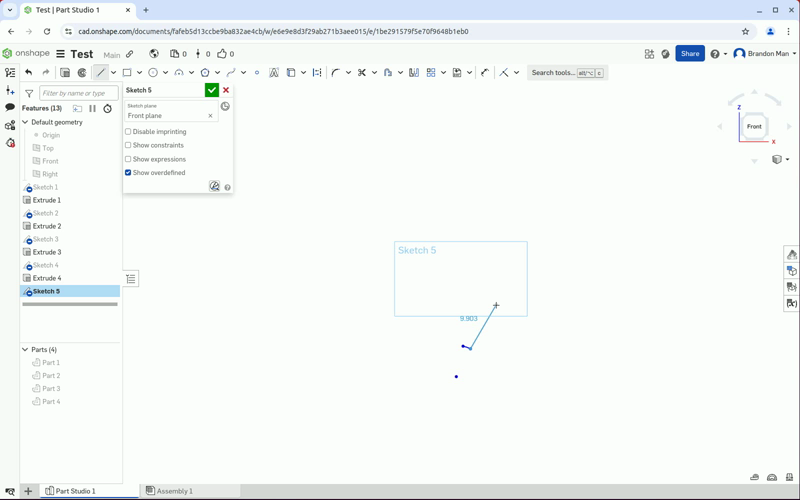
click(496, 304)
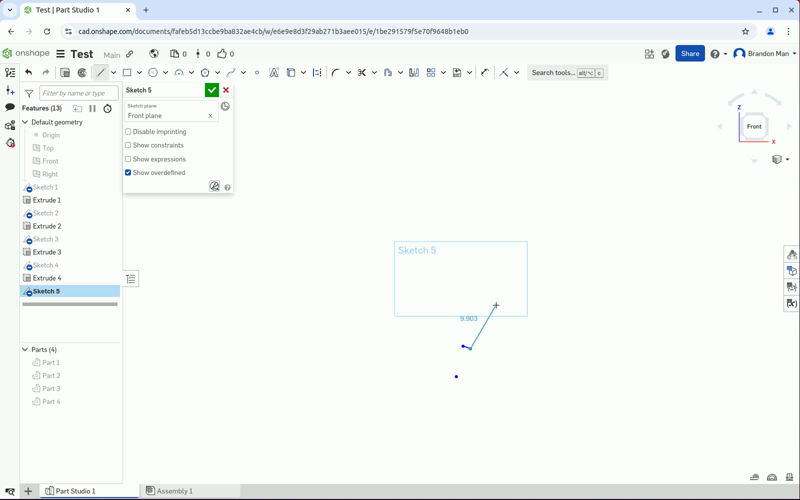
key_up(shift)
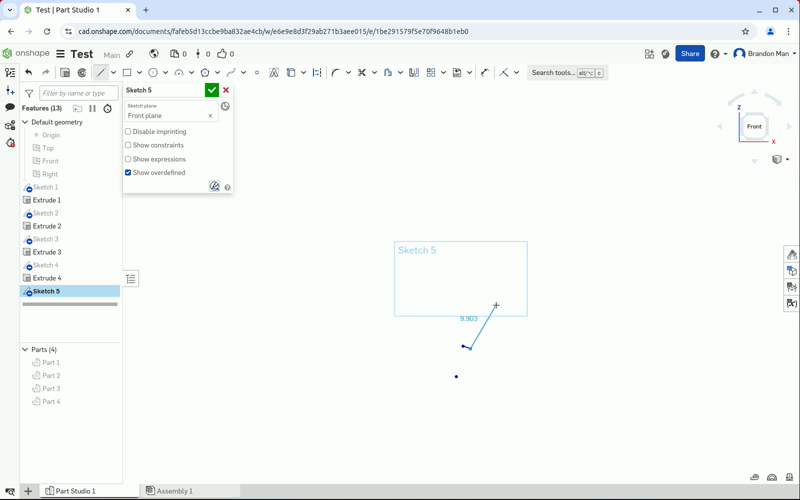
key_down(shift)
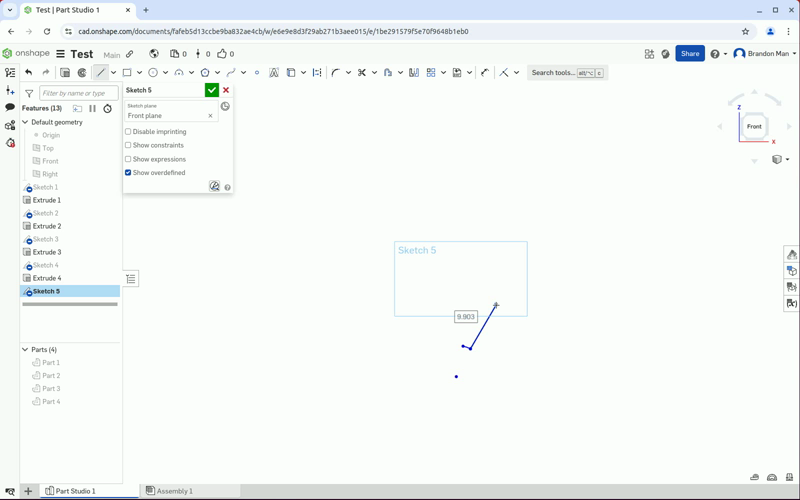
mouse_move(526, 304)
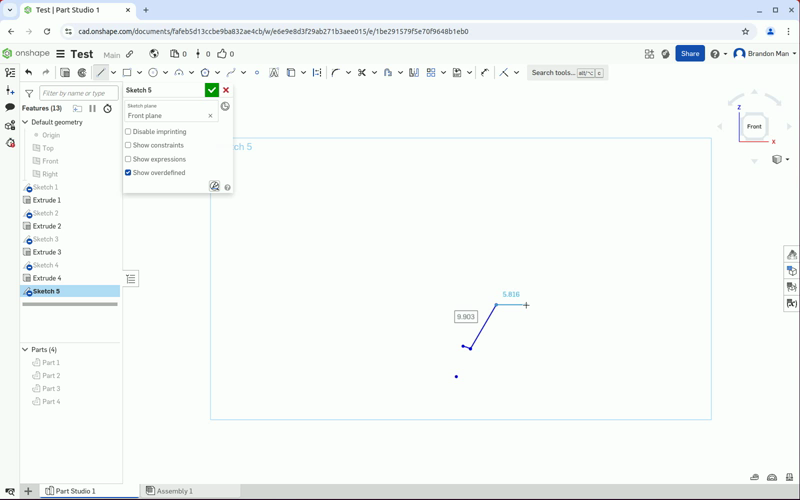
mouse_move(469, 304)
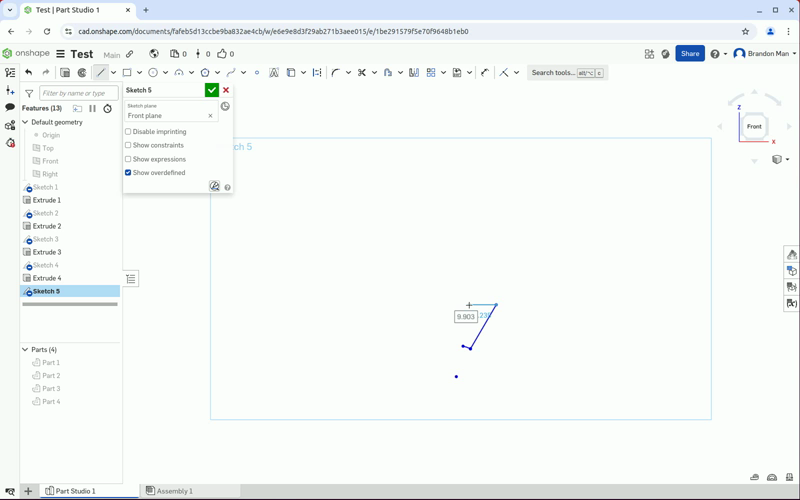
click(469, 304)
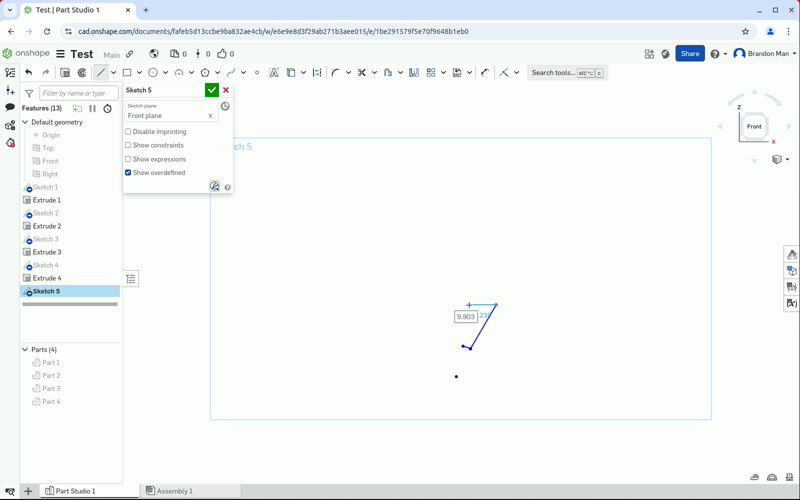
key_up(shift)
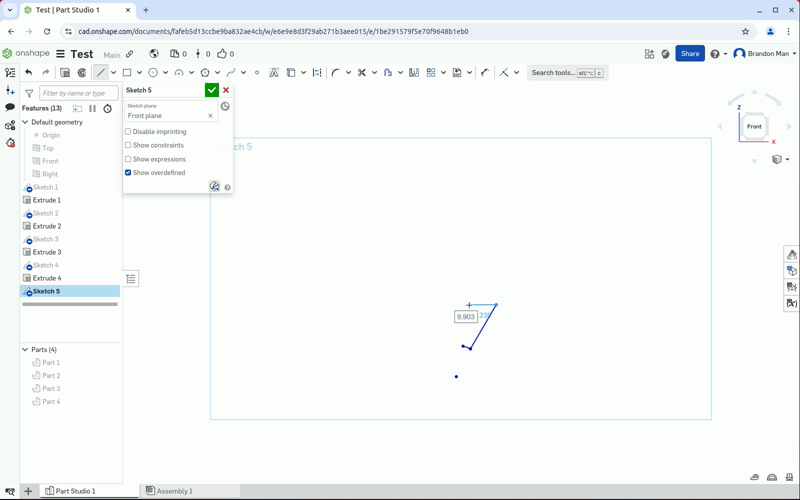
mouse_move(499, 304)
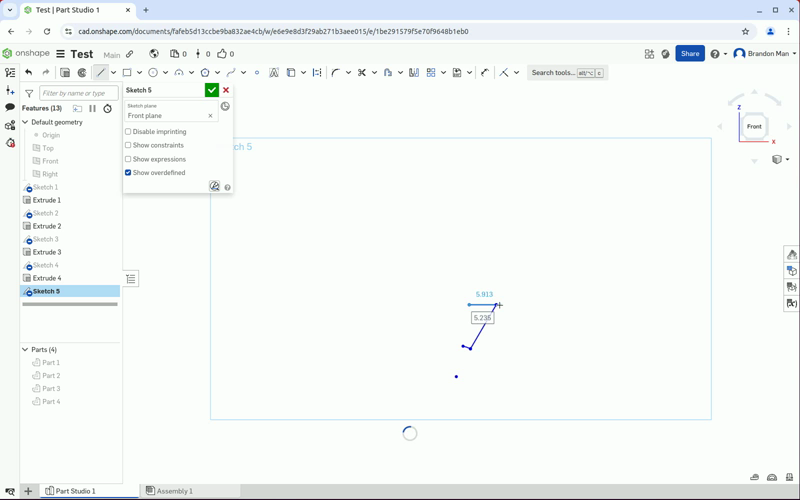
key_down(shift)
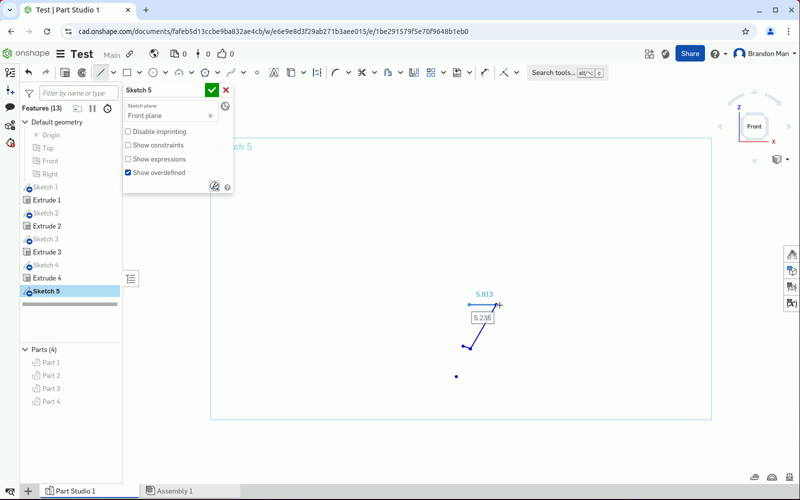
mouse_move(463, 346)
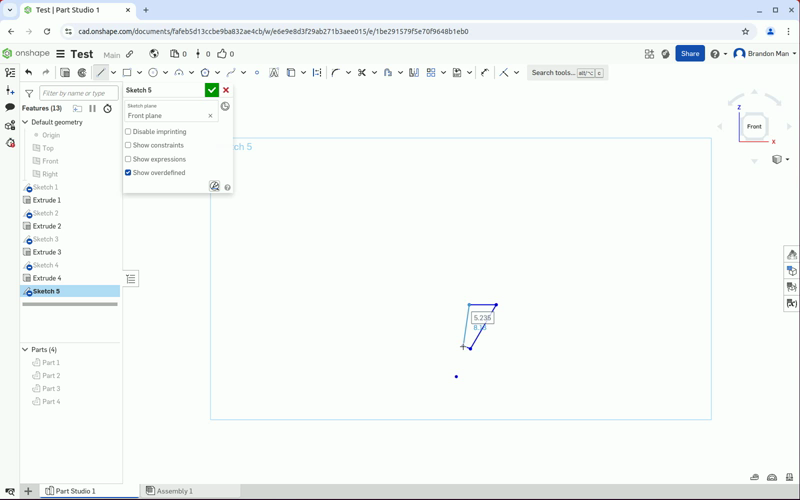
scroll(6)
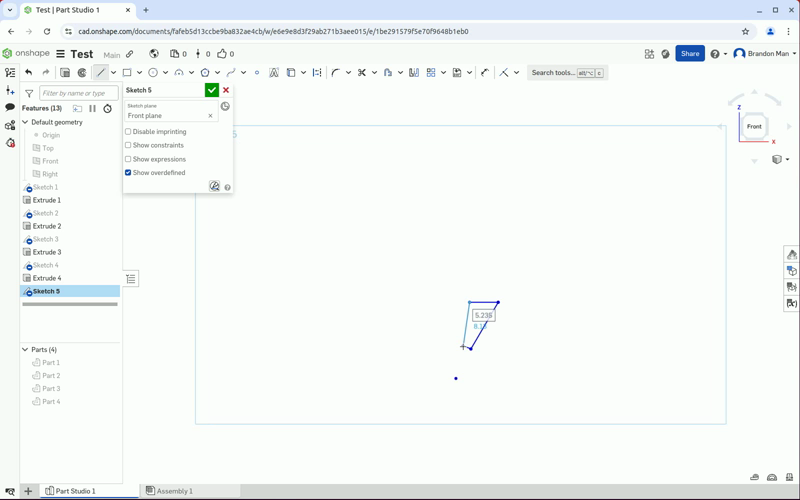
scroll(6)
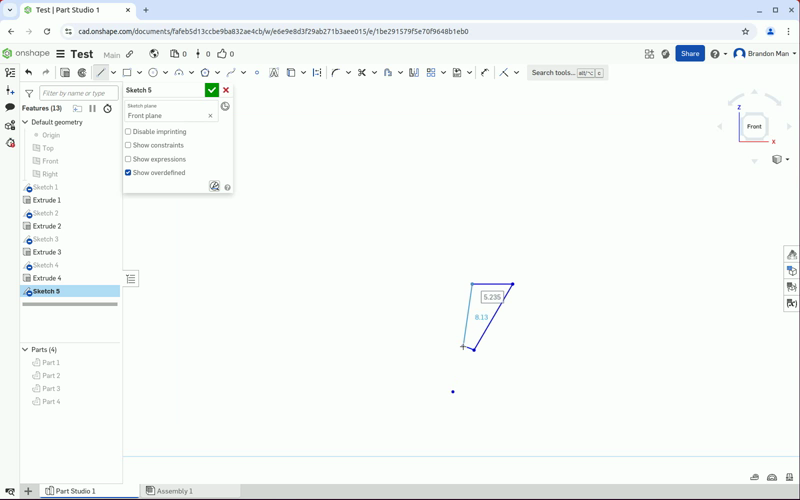
scroll(6)
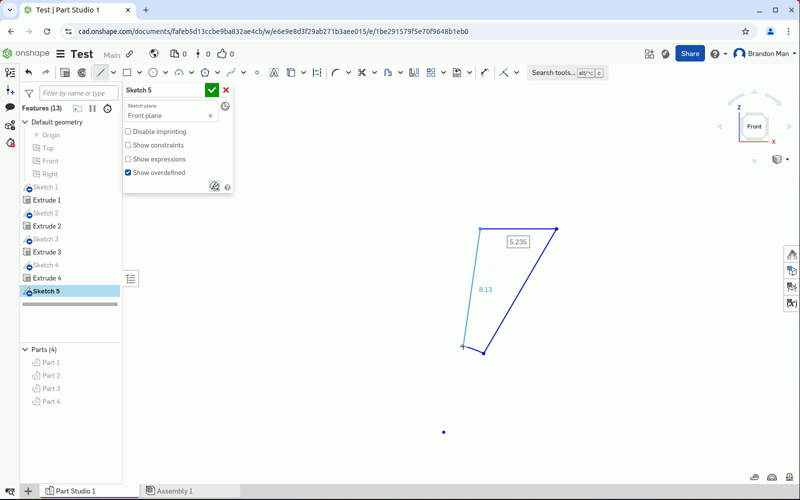
scroll(6)
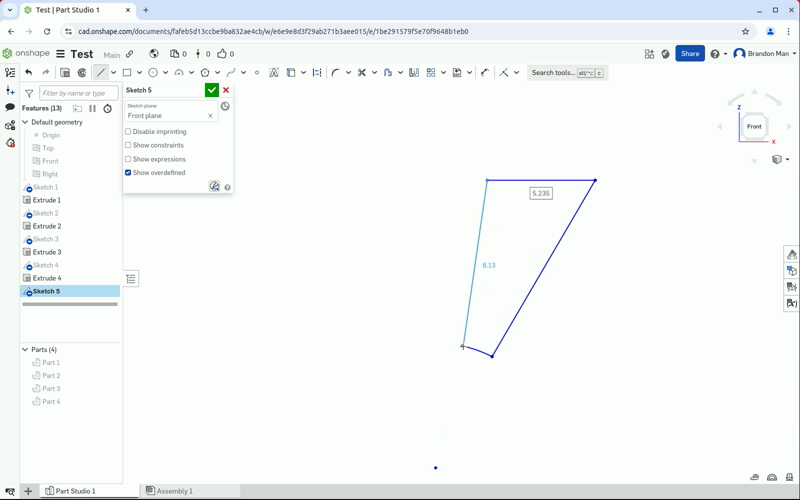
scroll(6)
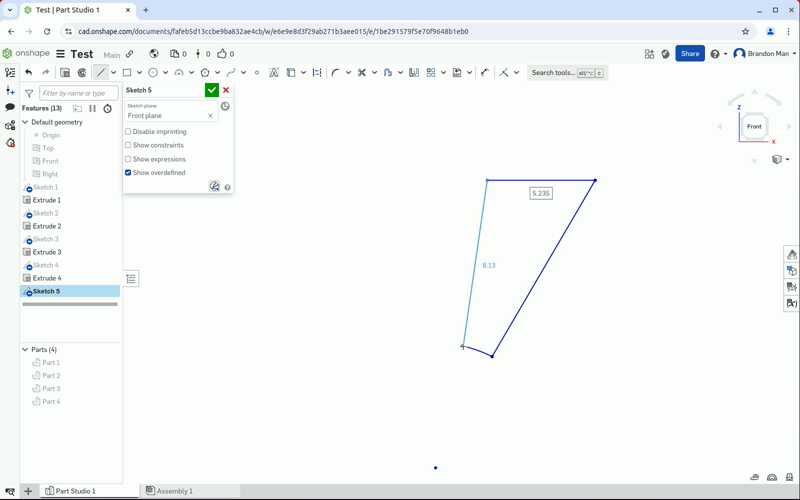
scroll(6)
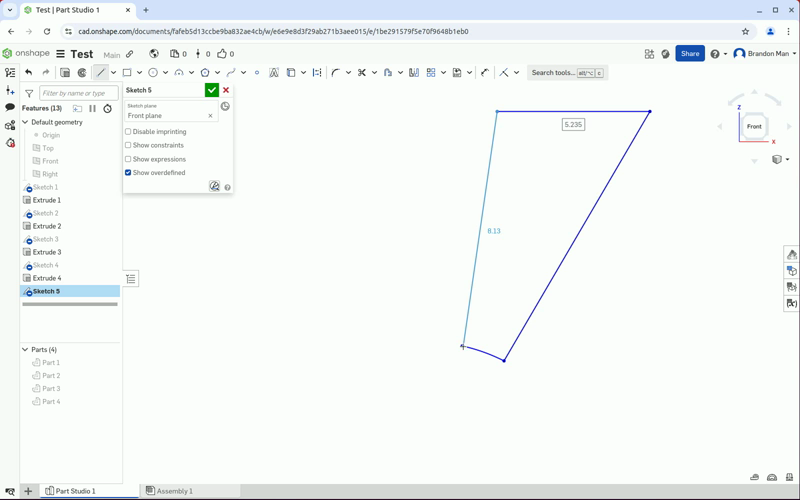
scroll(6)
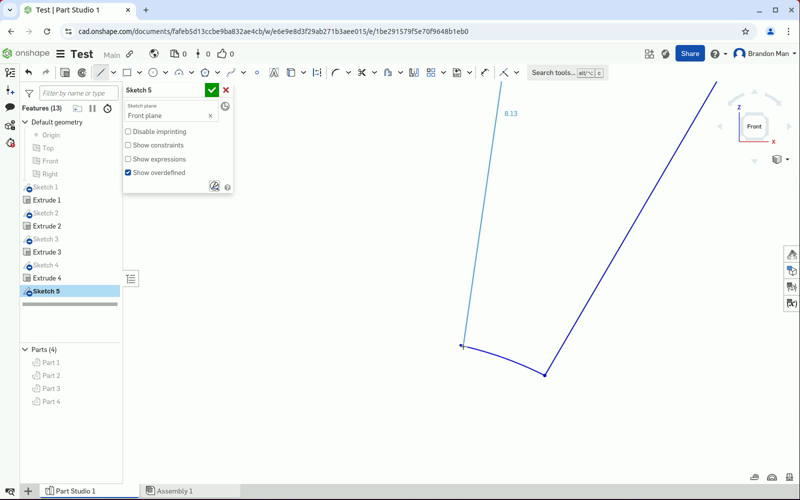
key_up(shift)
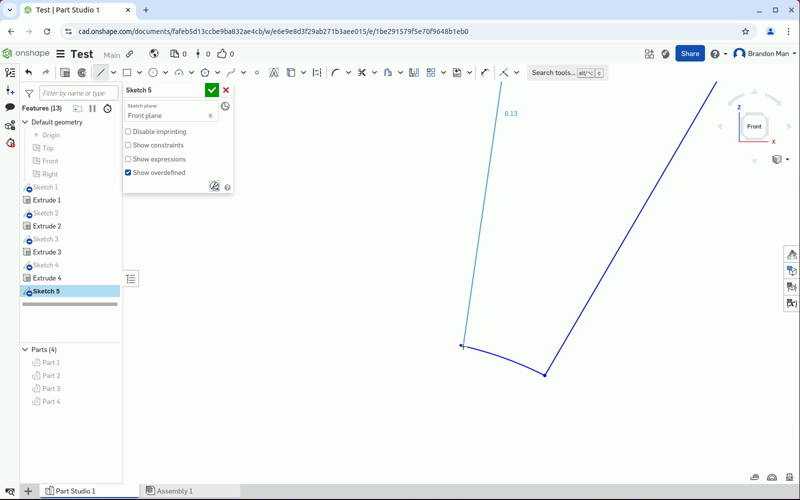
click(463, 346)
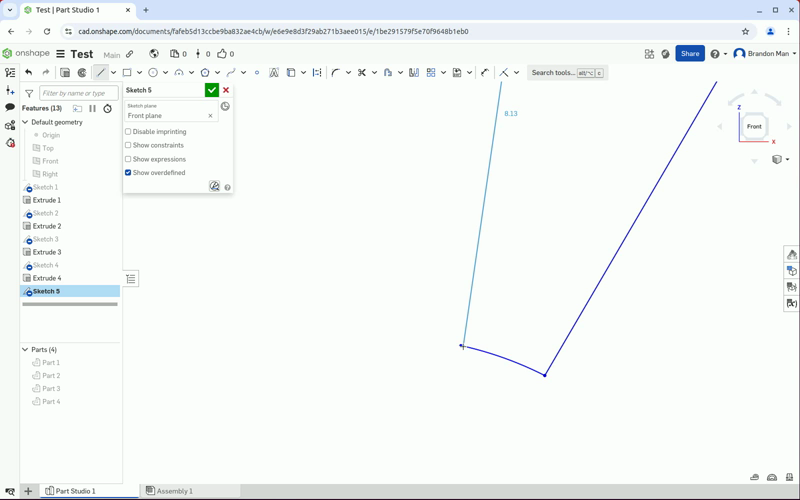
scroll(-6)
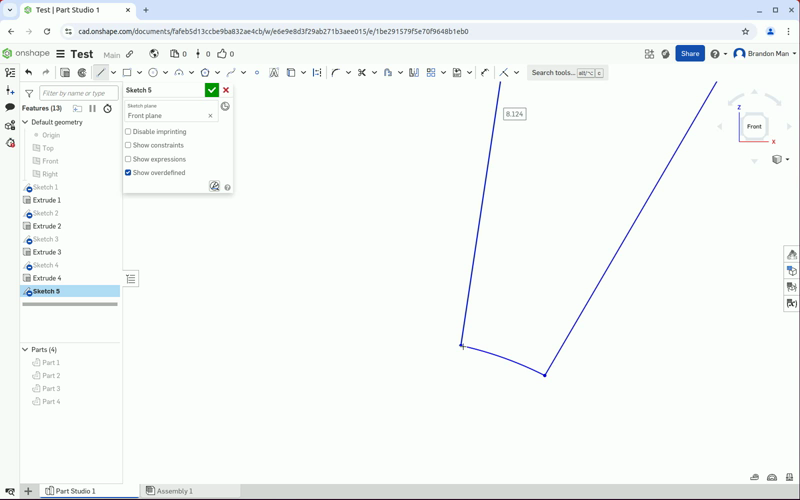
scroll(-6)
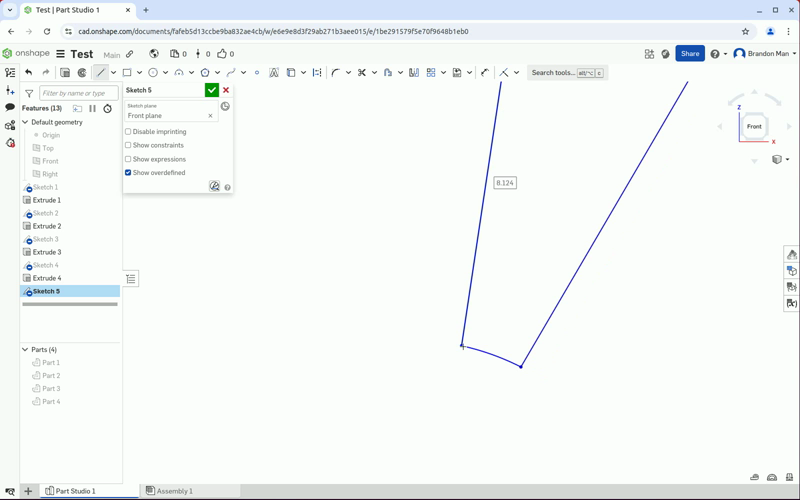
scroll(-6)
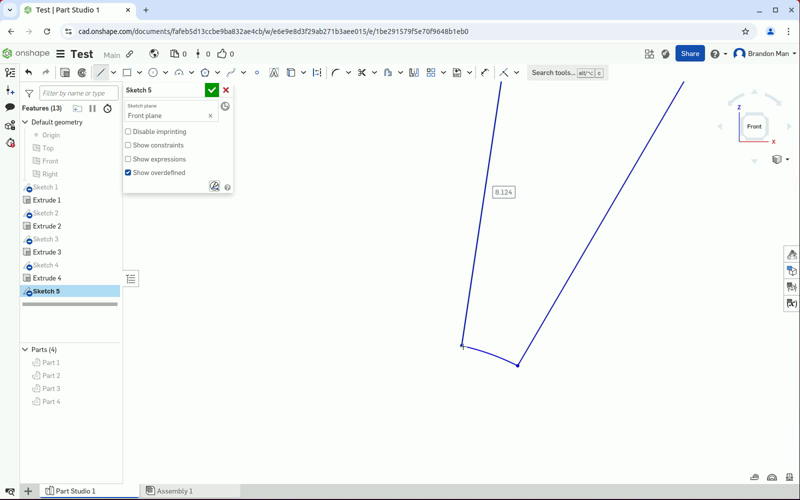
scroll(-6)
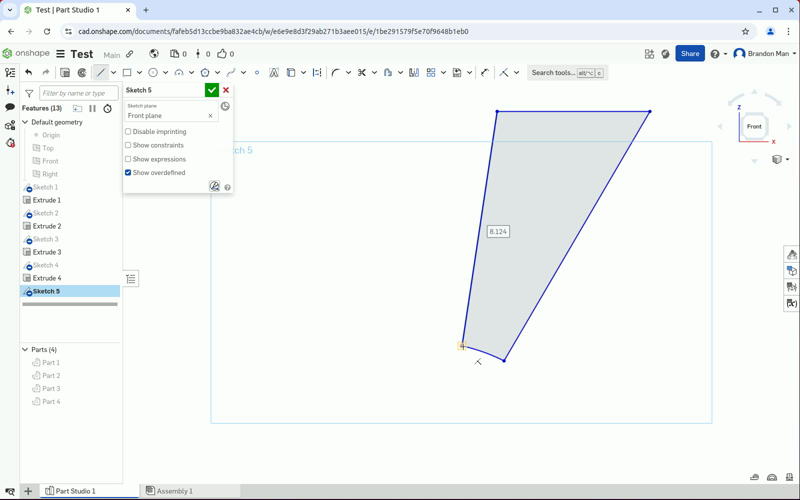
scroll(-6)
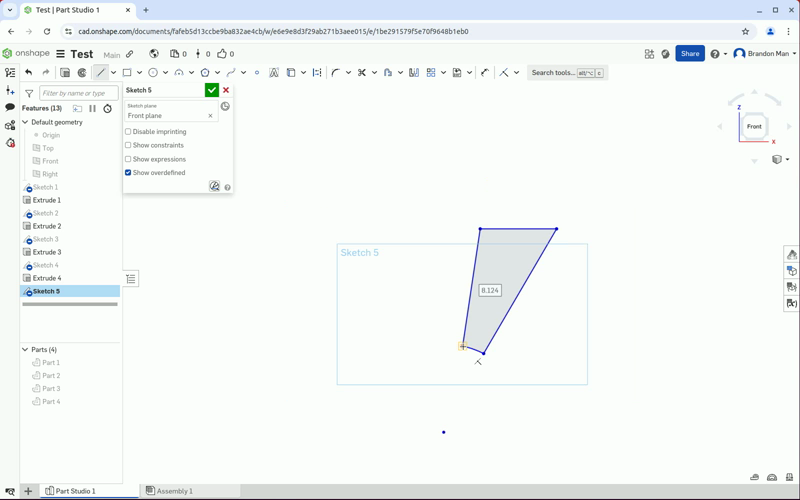
scroll(-6)
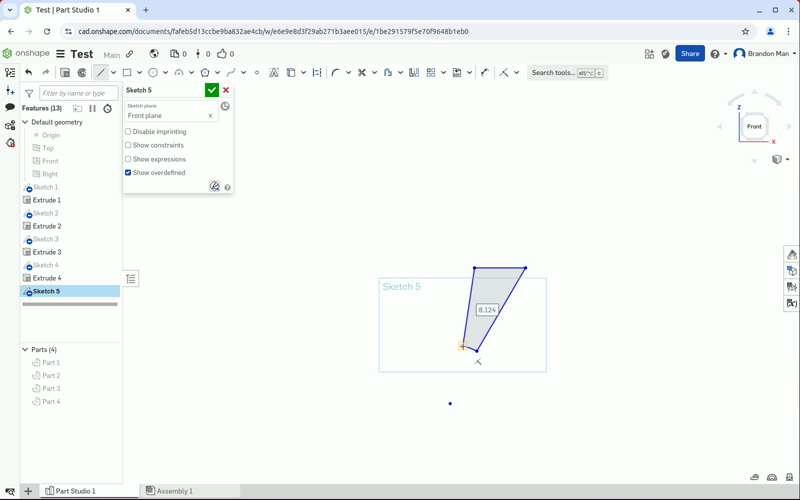
scroll(-6)
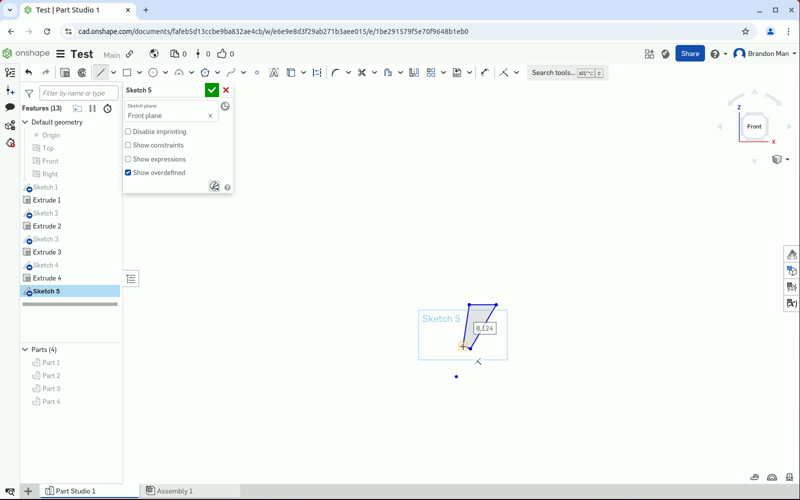
key(esc)
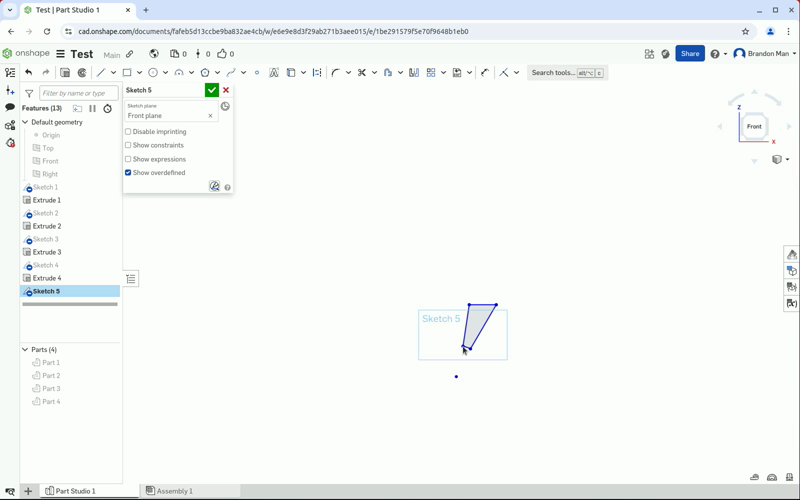
mouse_move(471, 305)
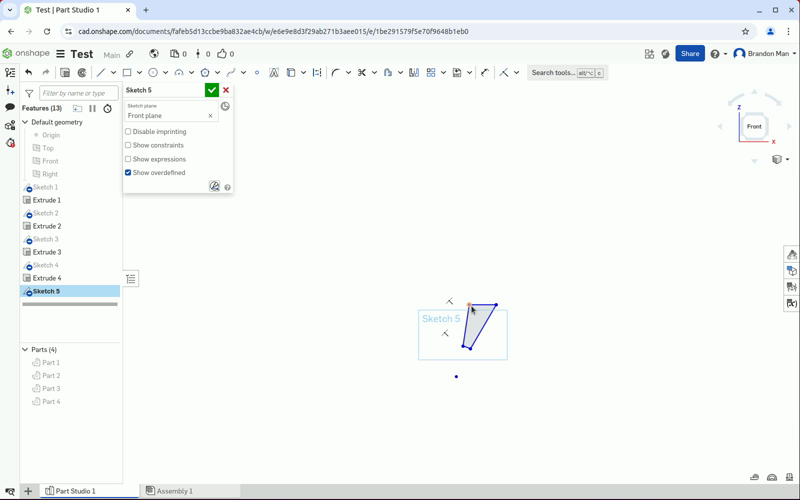
scroll(6)
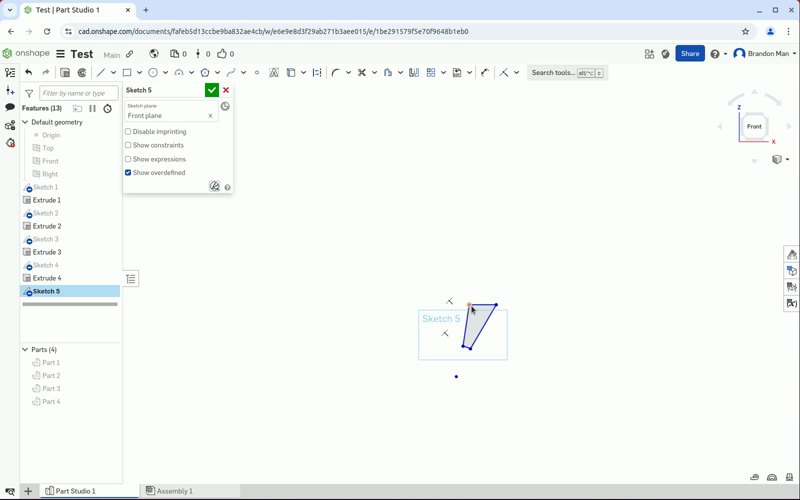
scroll(6)
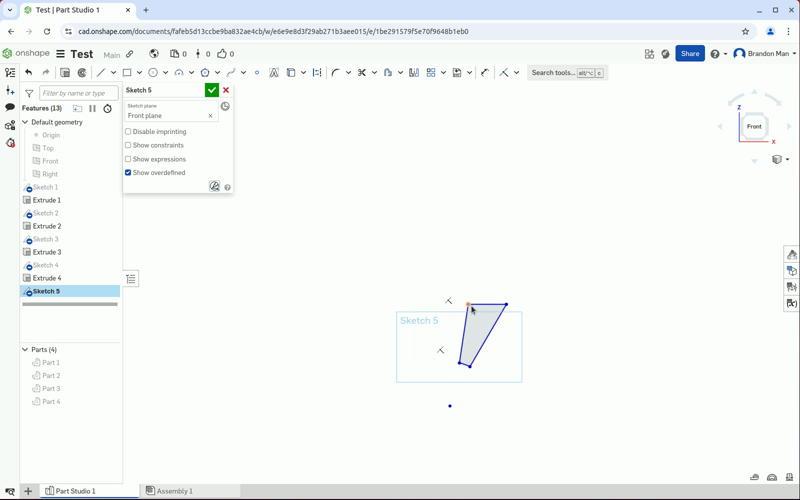
scroll(6)
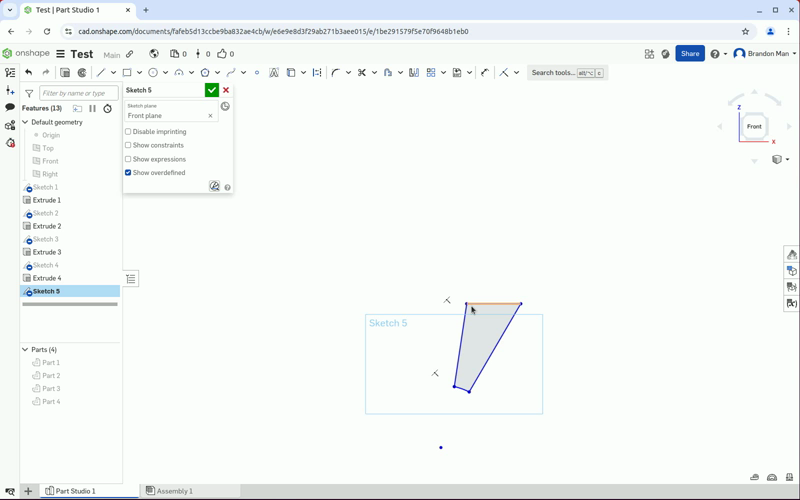
scroll(6)
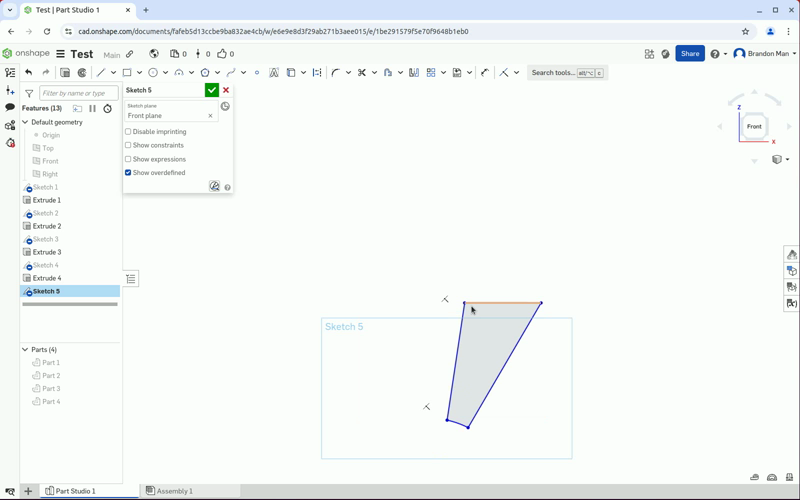
scroll(6)
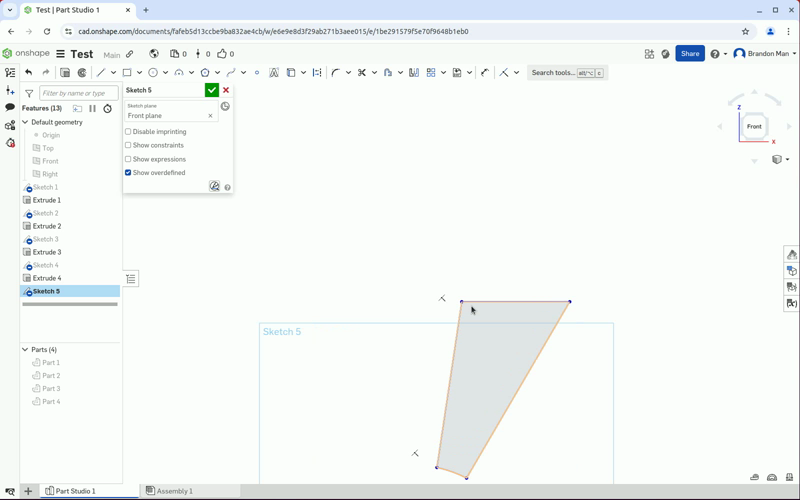
scroll(6)
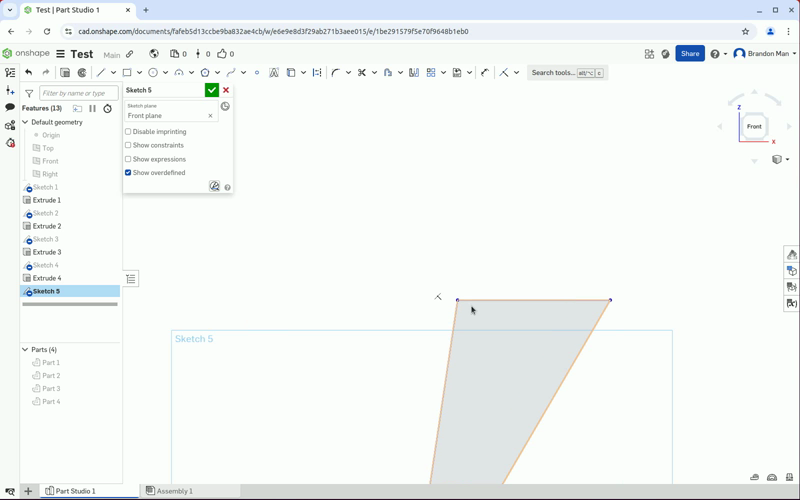
scroll(6)
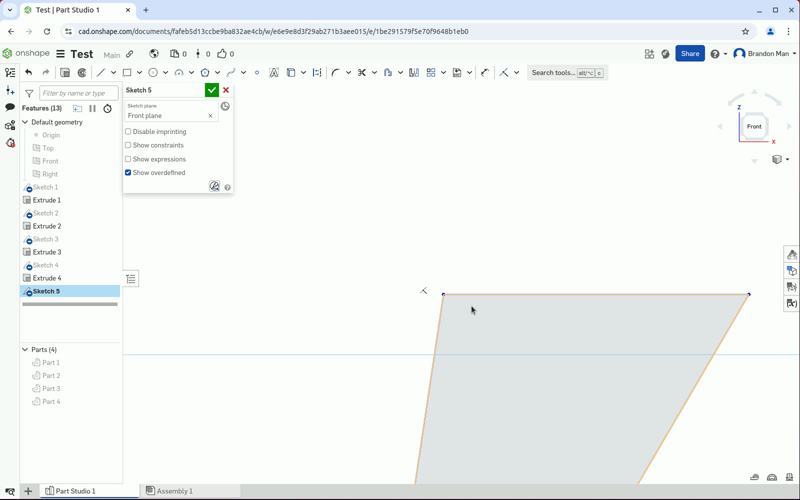
click(471, 305)
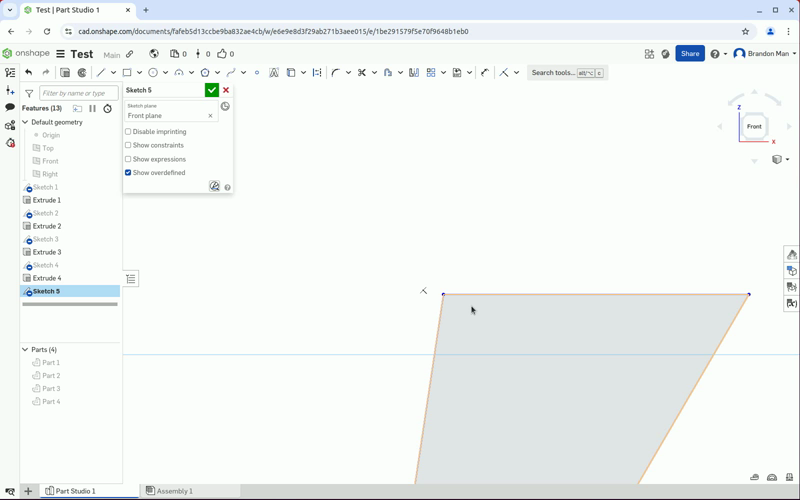
scroll(-6)
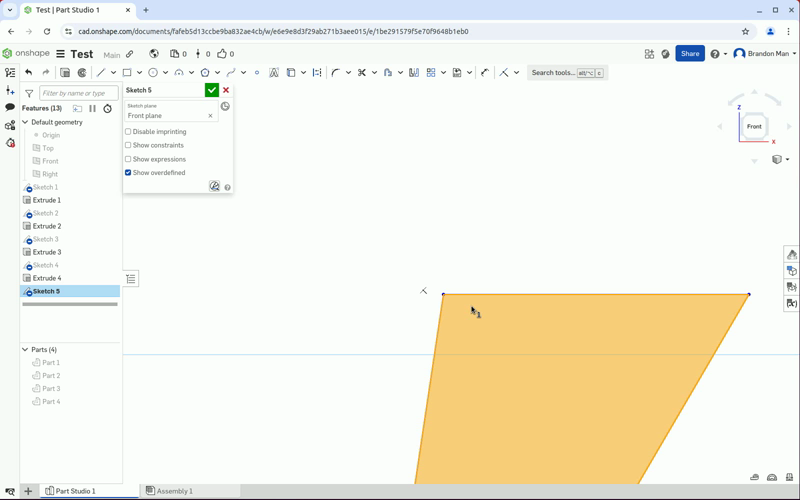
scroll(-6)
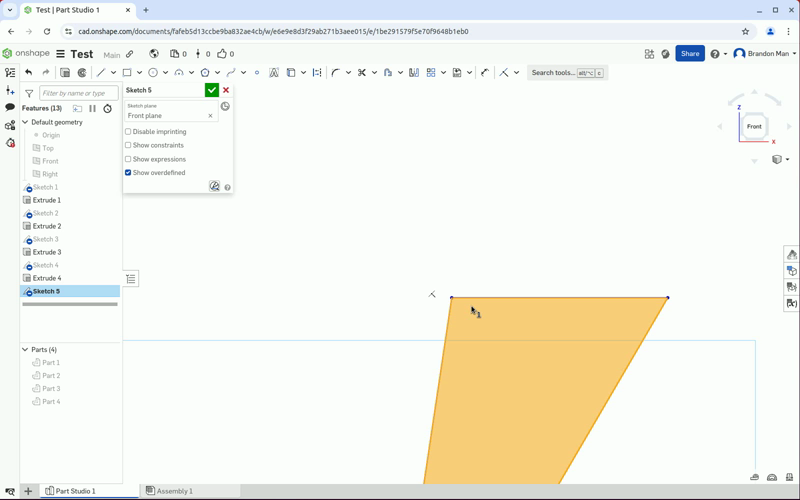
scroll(-6)
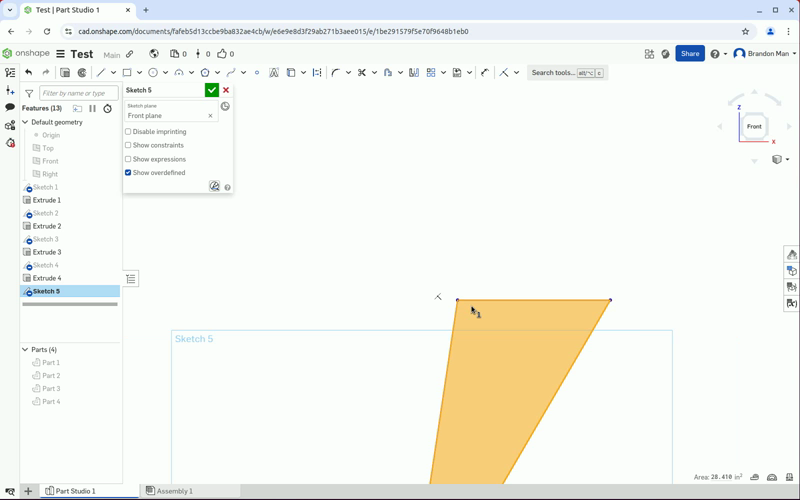
scroll(-6)
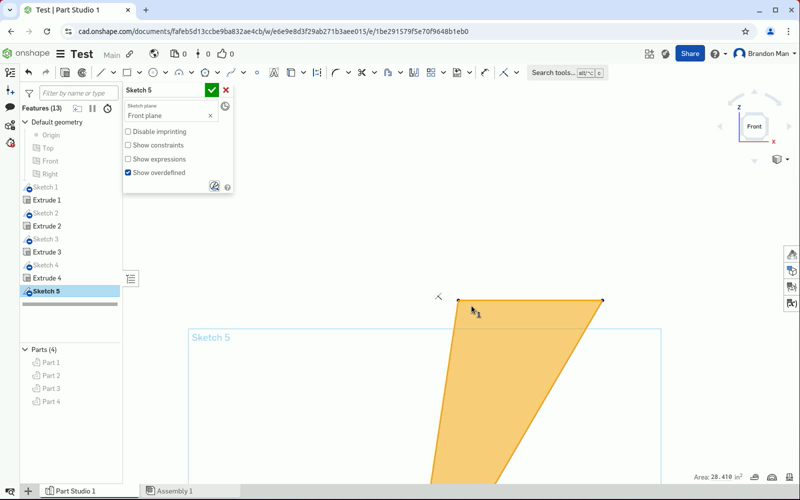
scroll(-6)
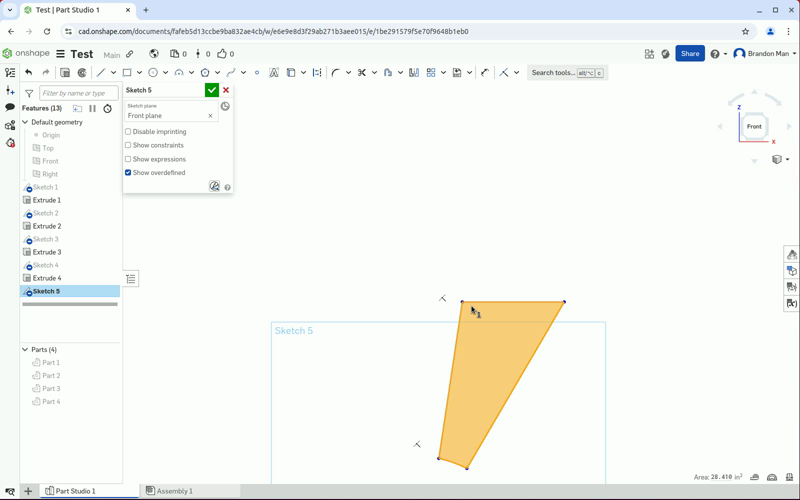
scroll(-6)
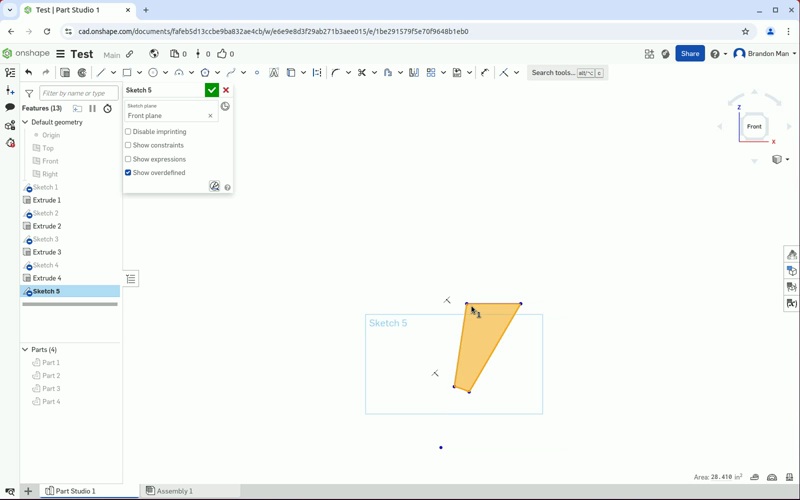
scroll(-6)
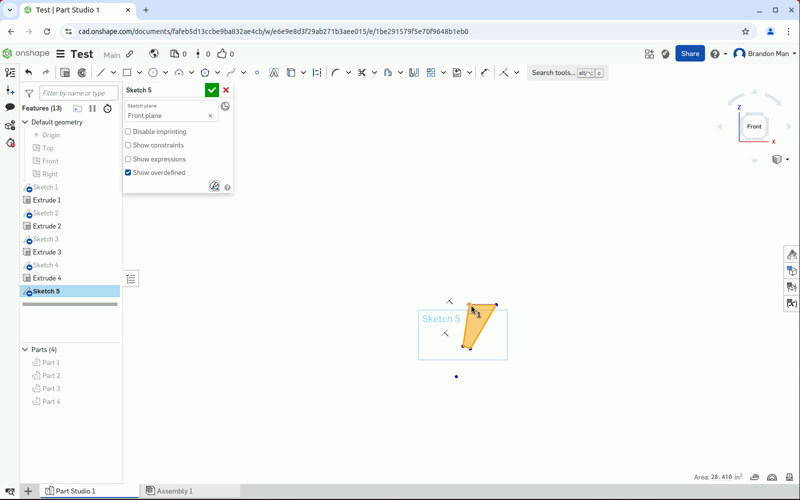
mouse_move(73, 352)
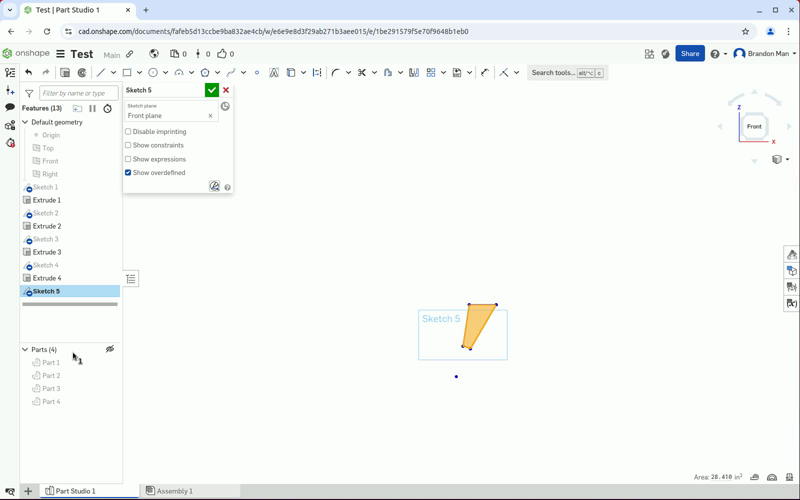
key(shift+y)
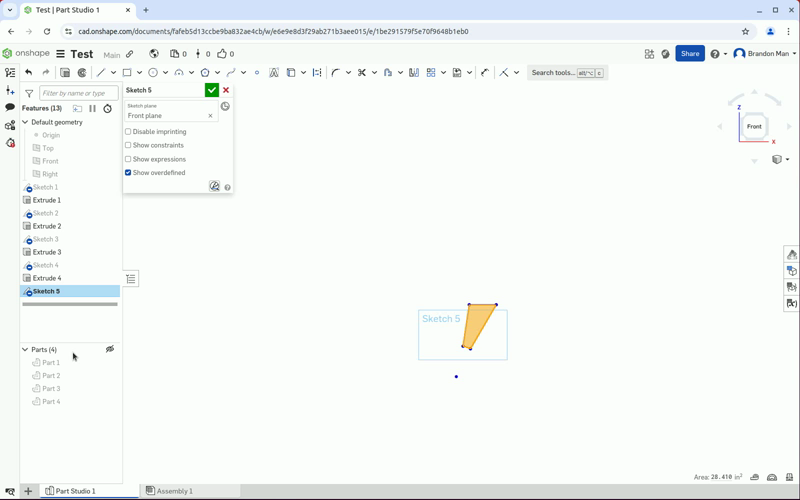
key(shift+e)
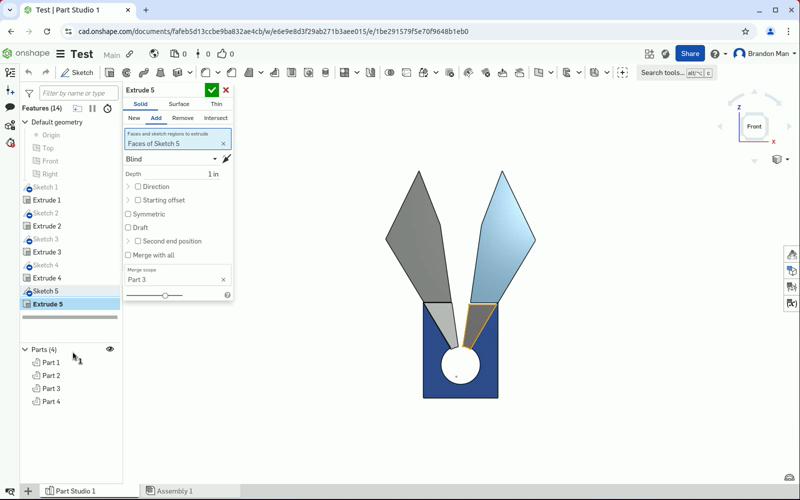
mouse_move(143, 106)
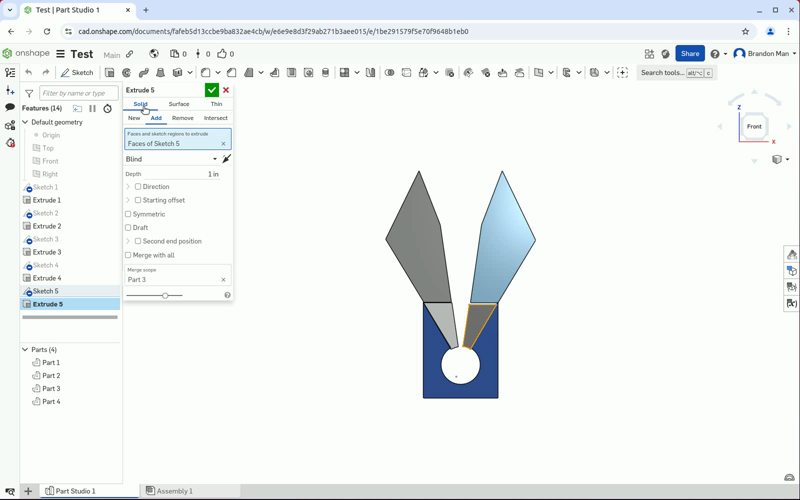
click(143, 106)
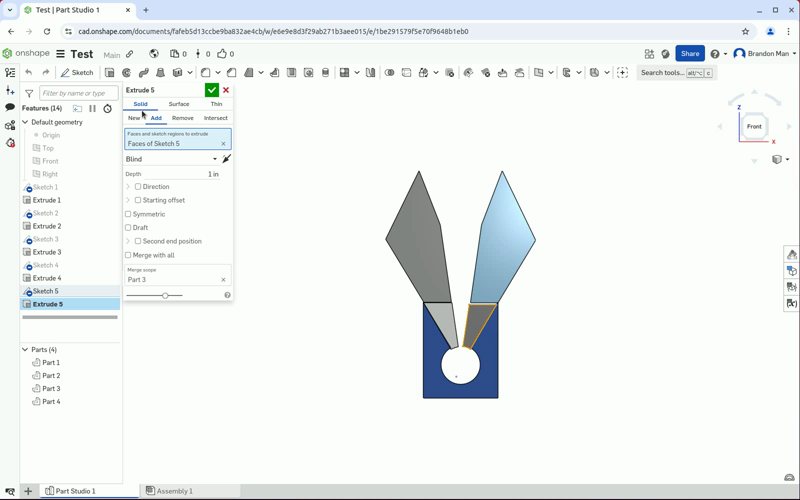
mouse_move(137, 120)
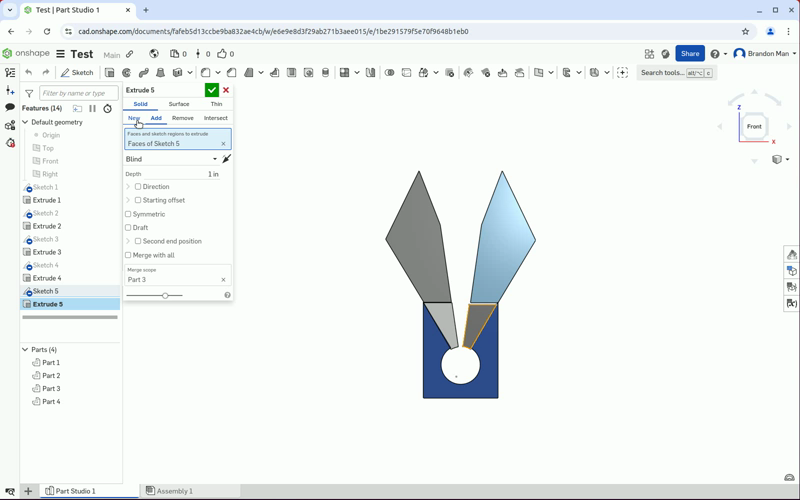
click(137, 120)
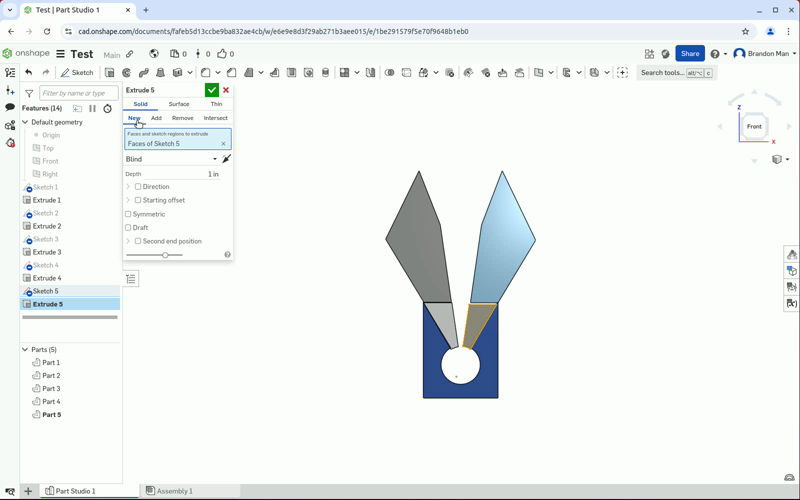
key(tab, 4)
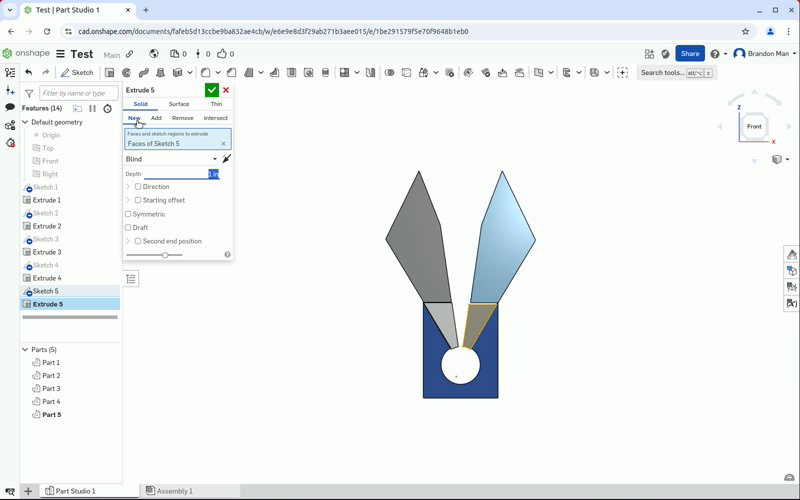
text(-6.499)
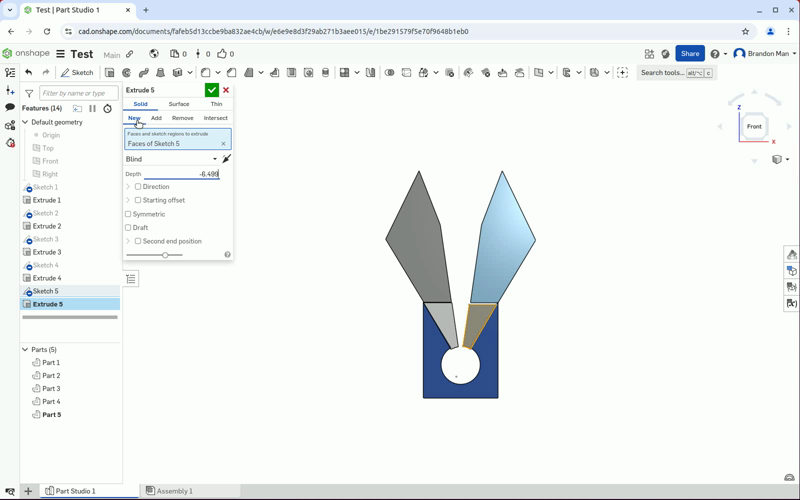
key(enter)
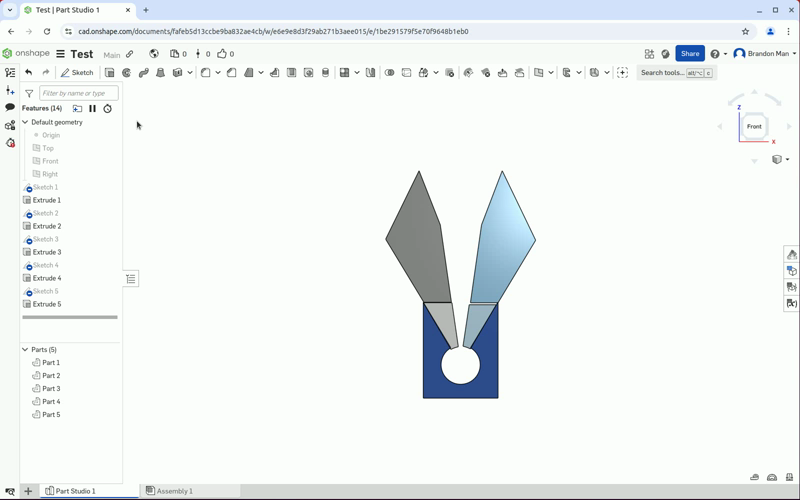
key(shift+h)
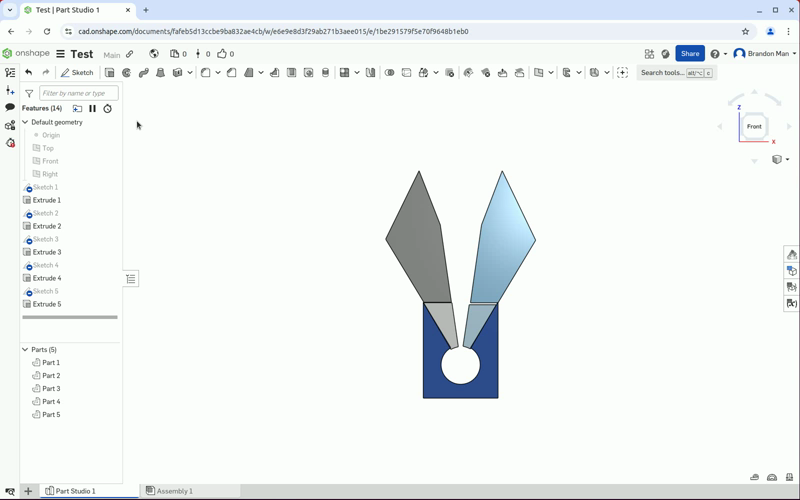
key(shift+h)
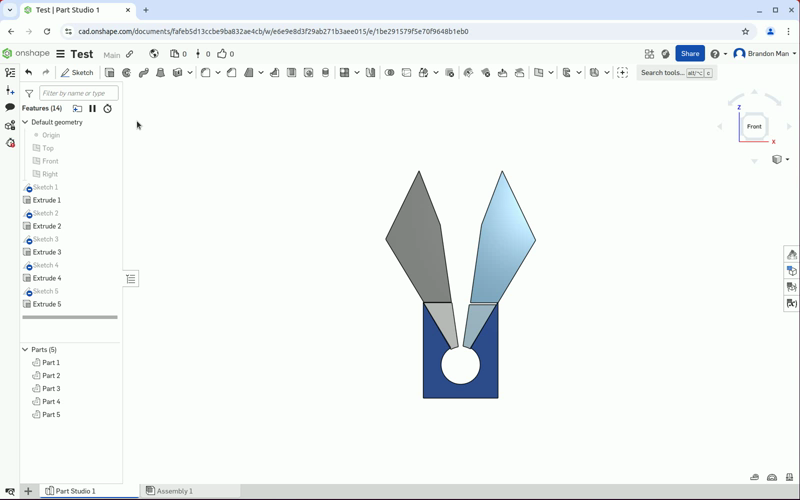
mouse_move(73, 189)
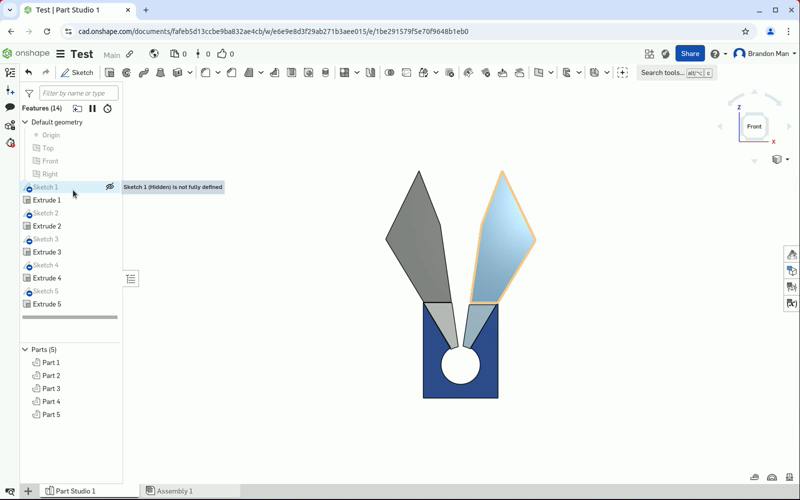
click(73, 189)
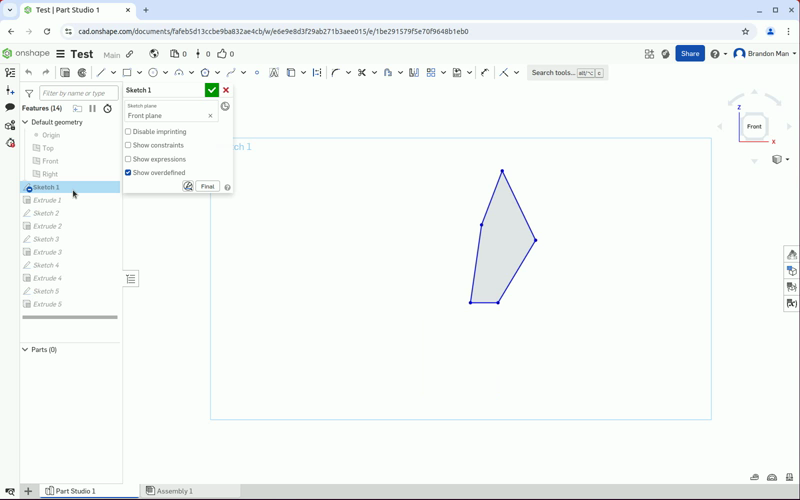
mouse_move(229, 92)
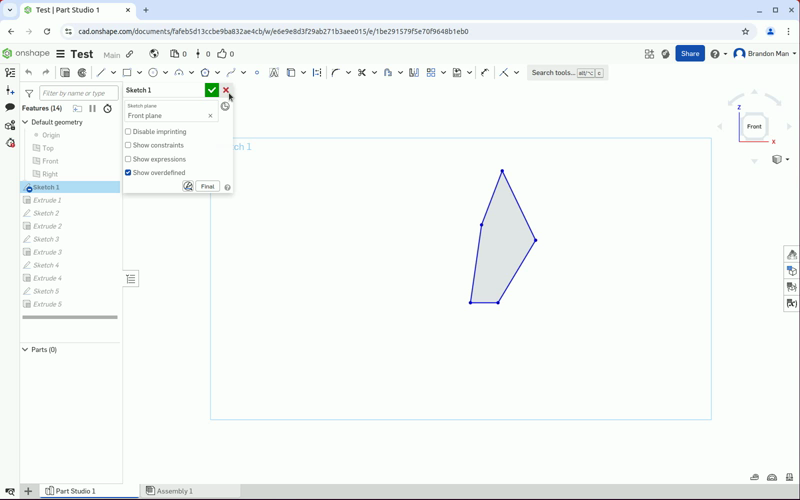
click(229, 92)
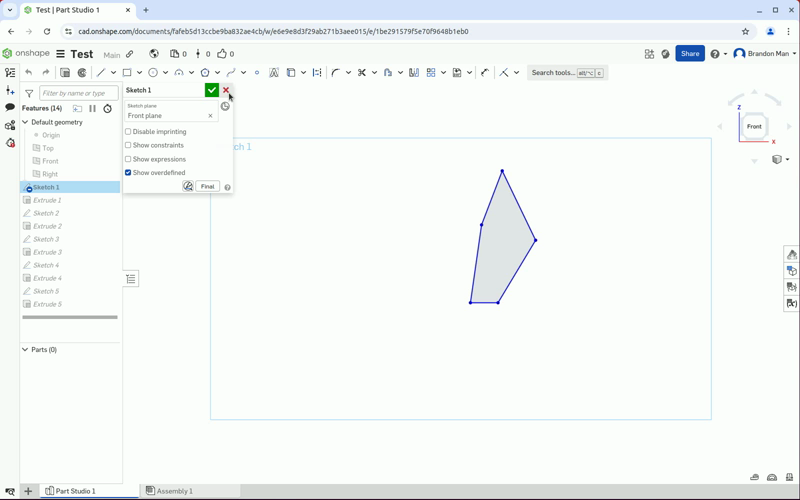
key(shift+s)
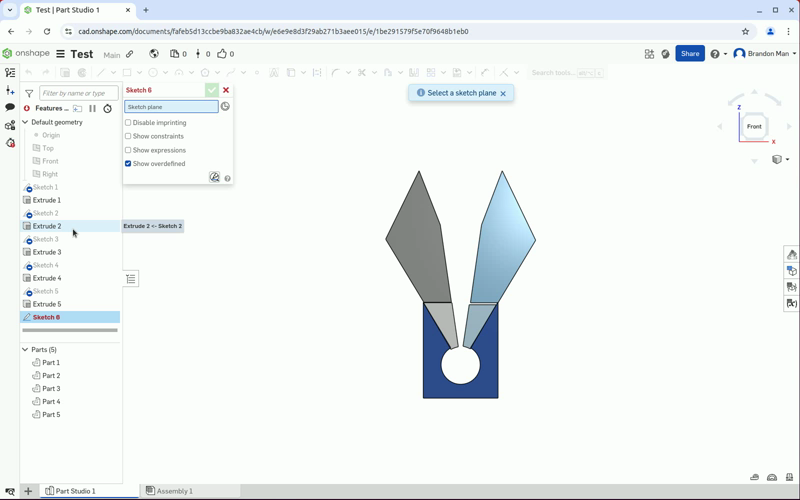
scroll(3)
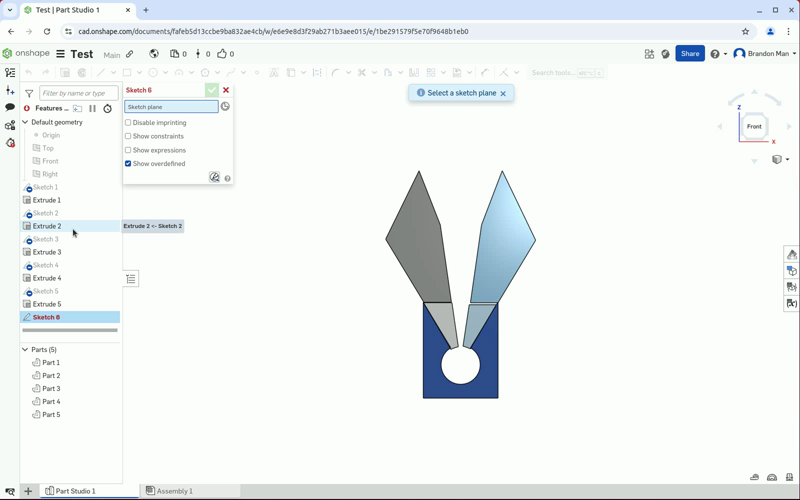
mouse_move(73, 163)
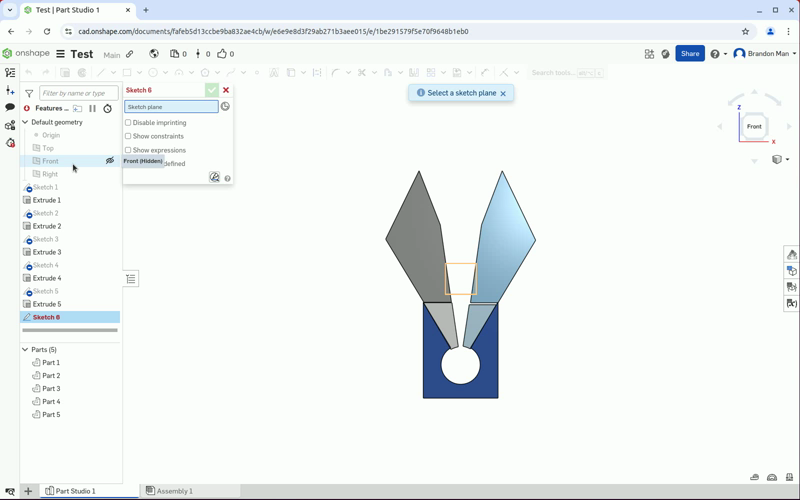
click(73, 163)
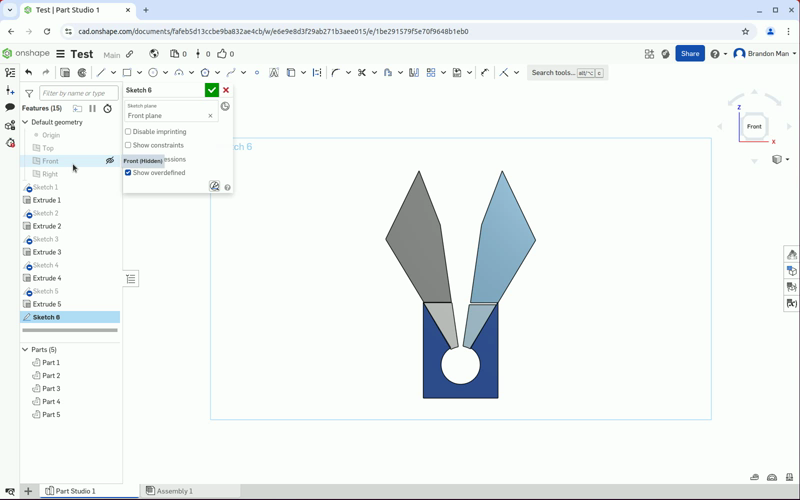
mouse_move(73, 352)
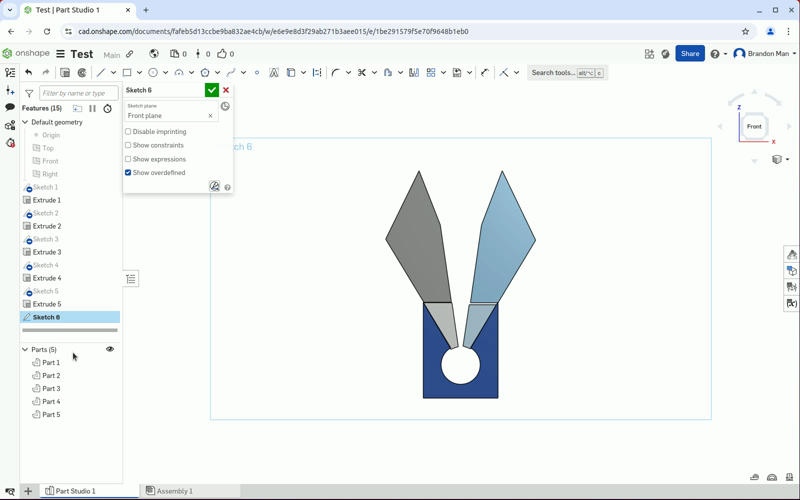
key(y)
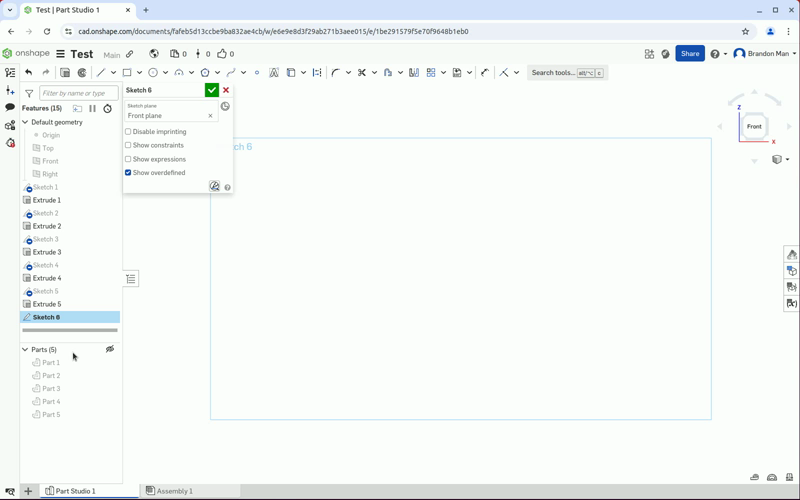
key(l)
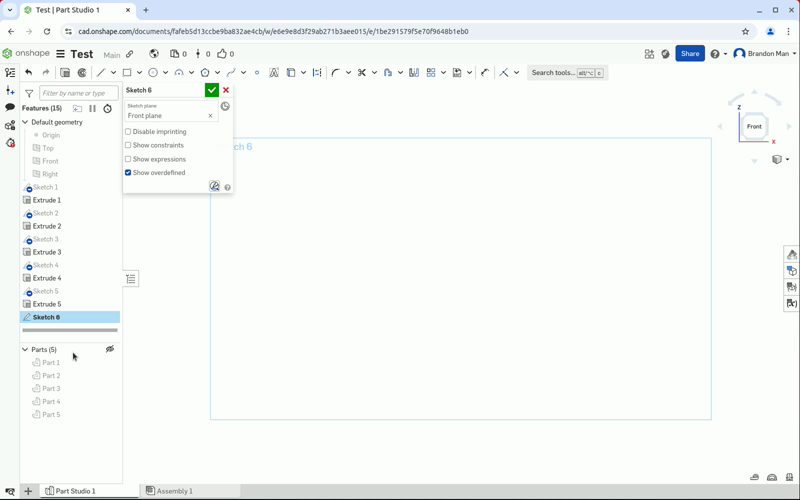
key_down(shift)
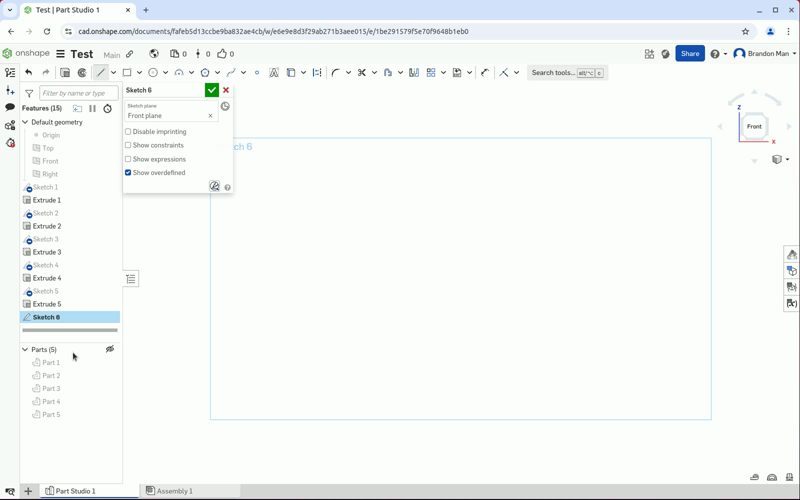
mouse_move(451, 305)
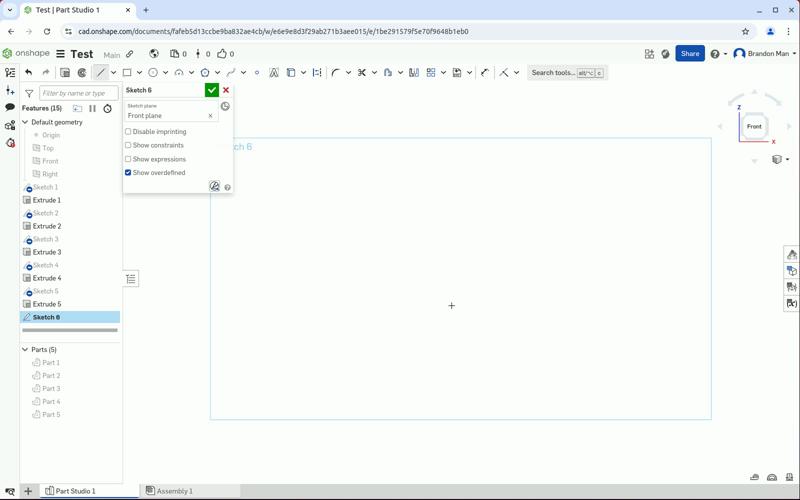
click(451, 305)
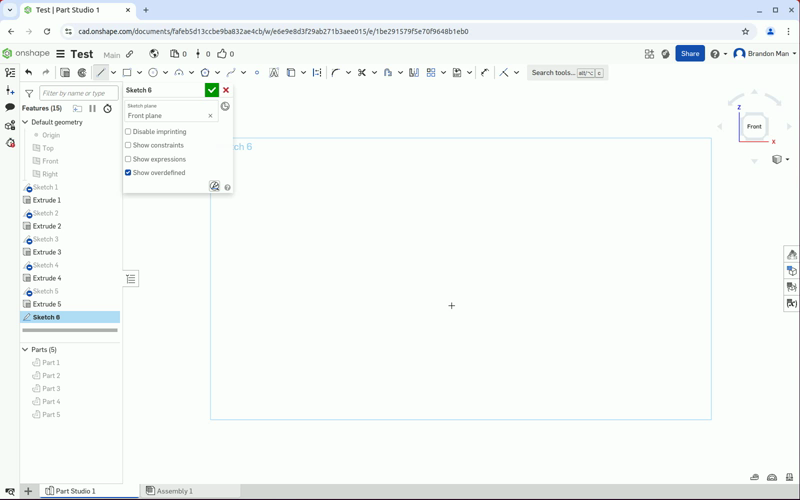
key_up(shift)
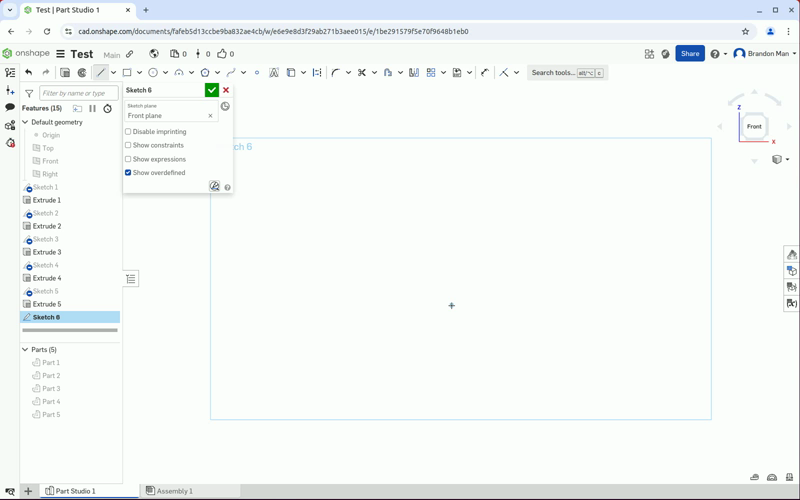
key_down(shift)
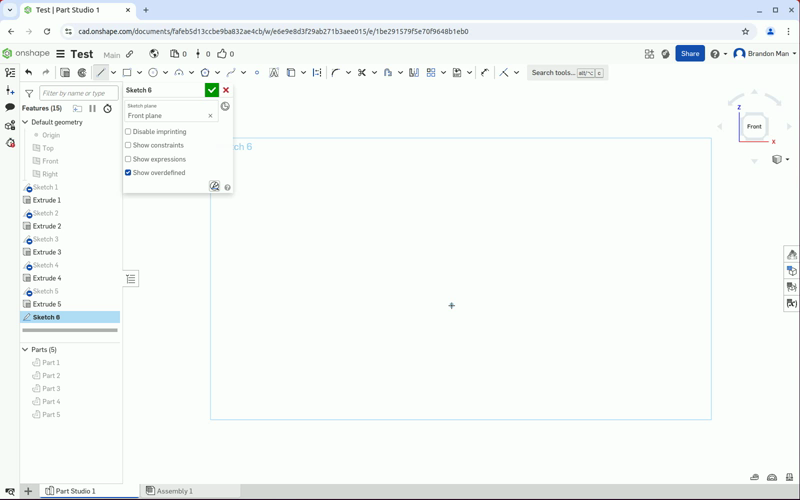
mouse_move(481, 305)
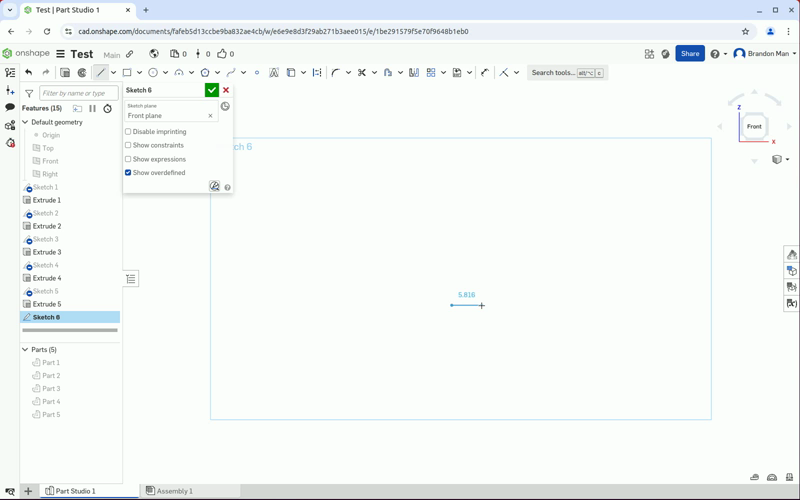
mouse_move(457, 346)
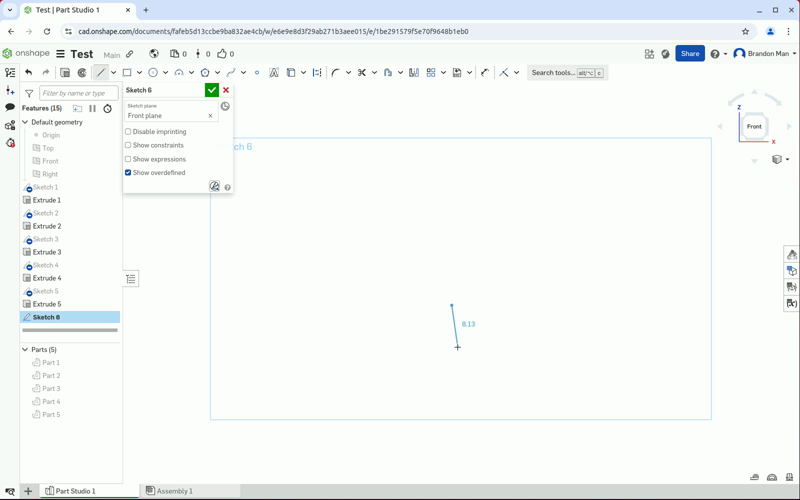
click(457, 346)
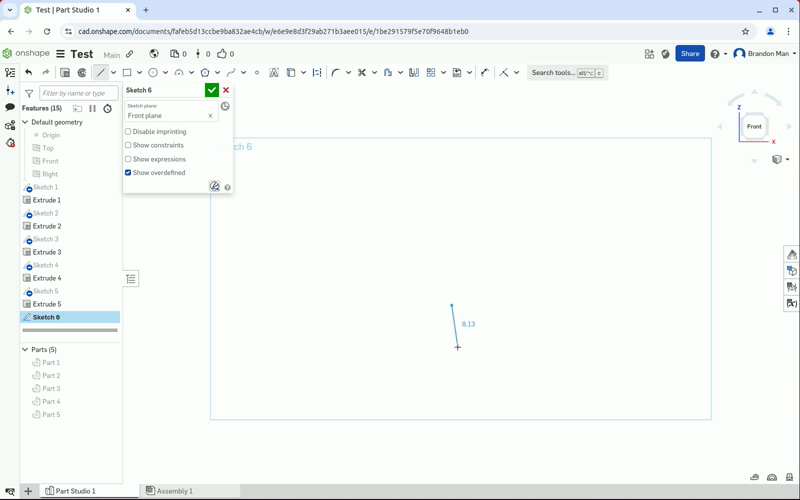
key_up(shift)
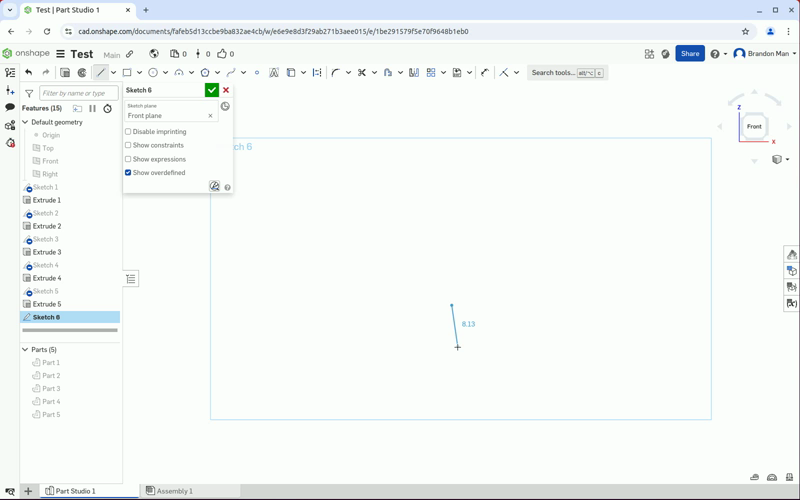
key(esc)
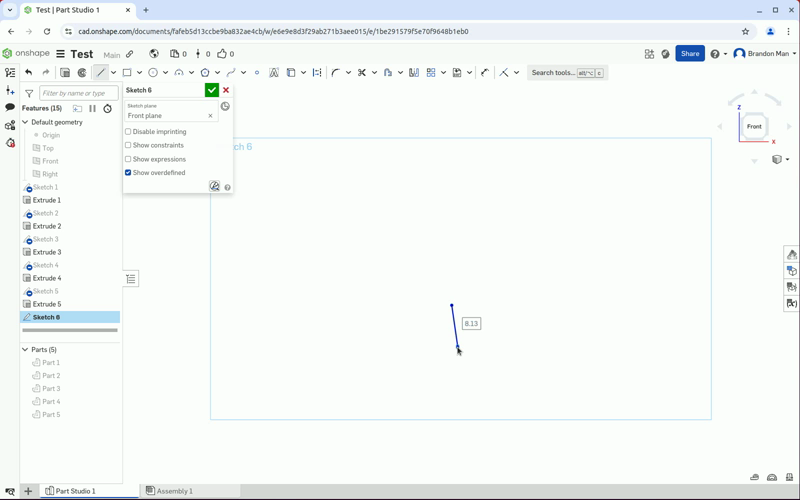
key(a)
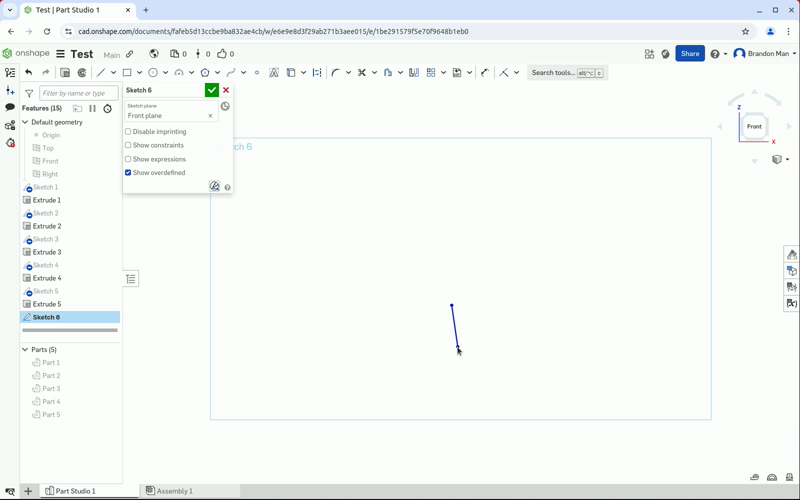
mouse_move(457, 346)
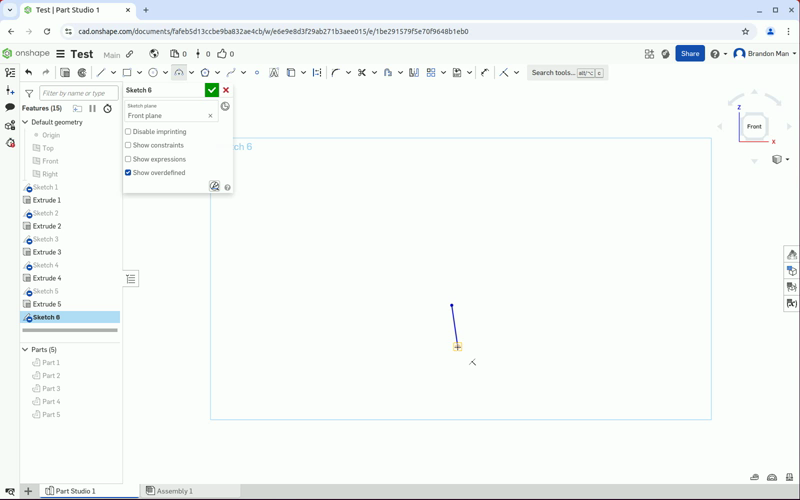
click(457, 346)
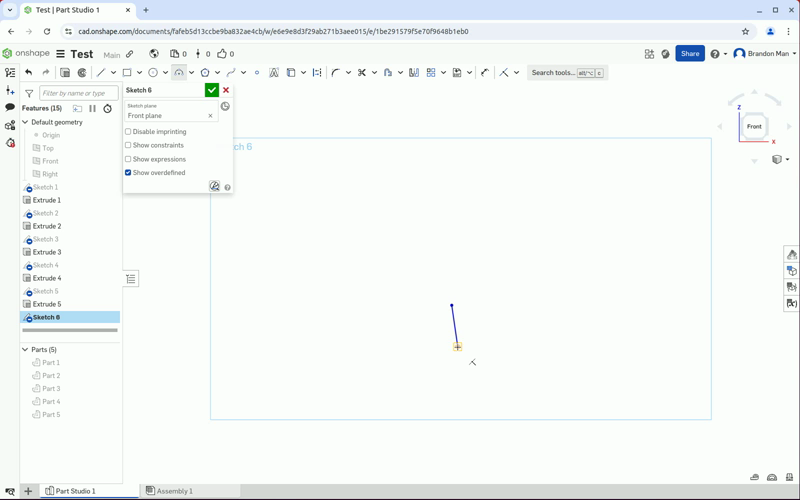
key_down(shift)
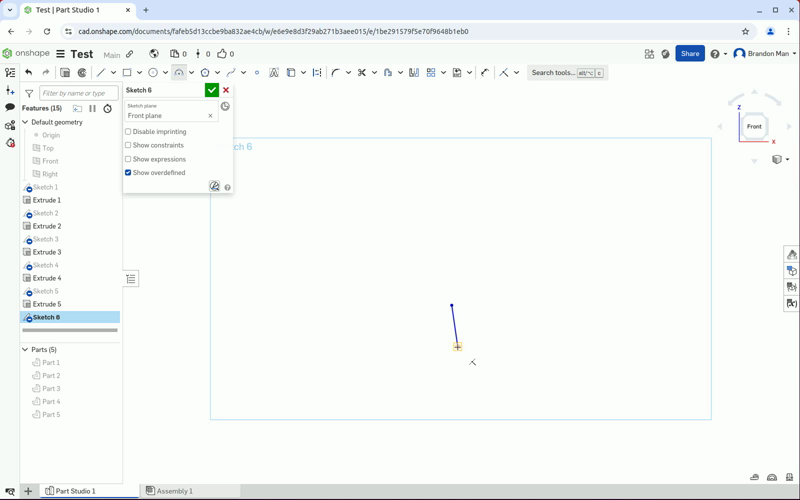
mouse_move(463, 346)
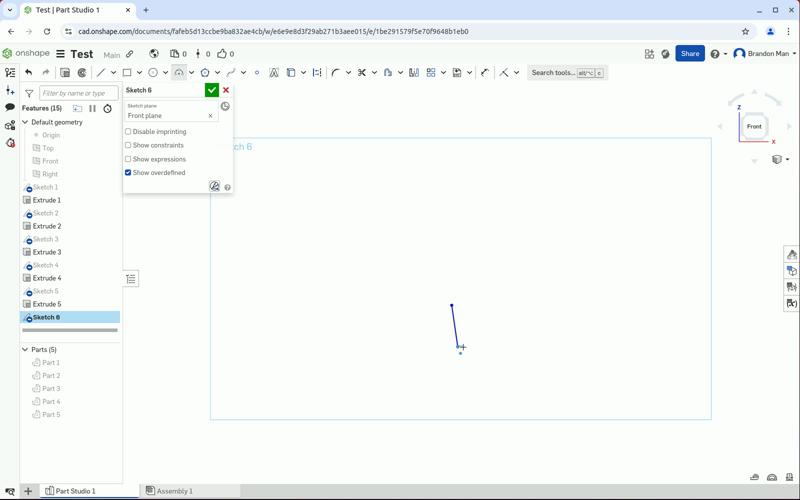
scroll(6)
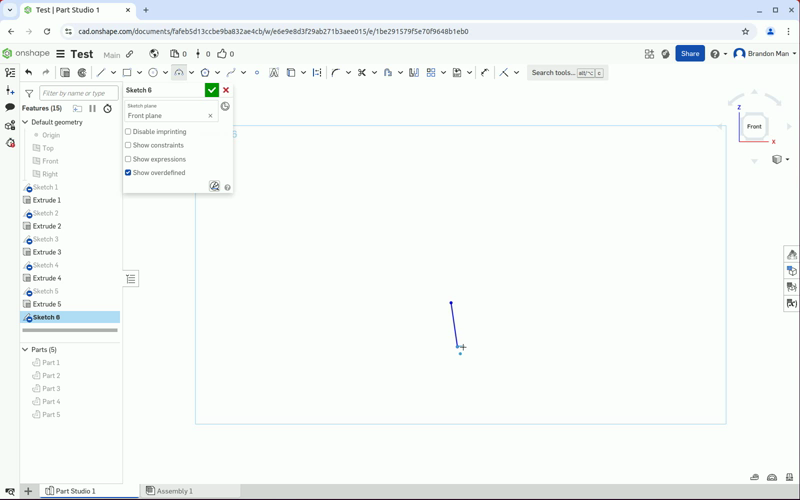
scroll(6)
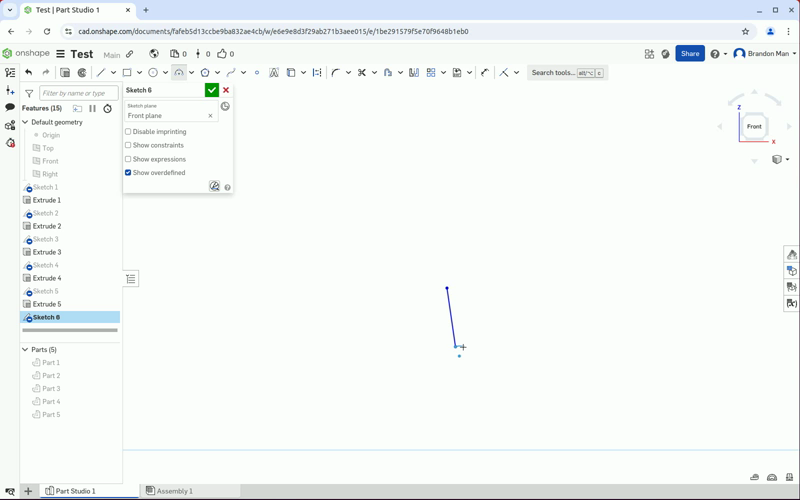
scroll(6)
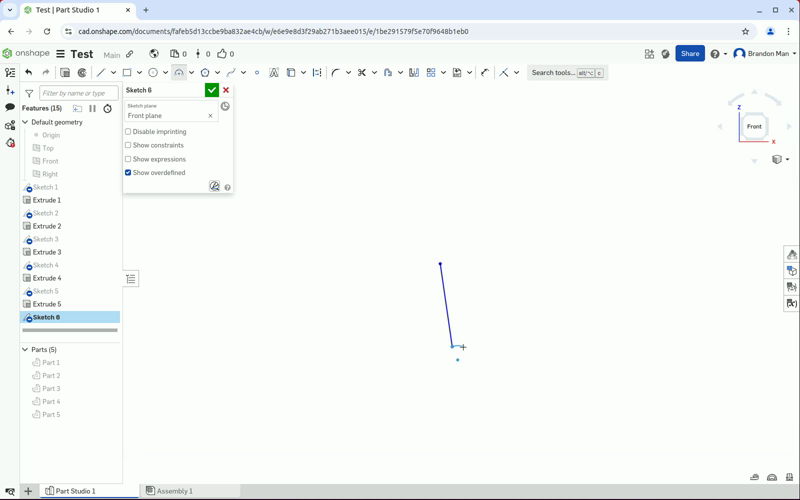
scroll(6)
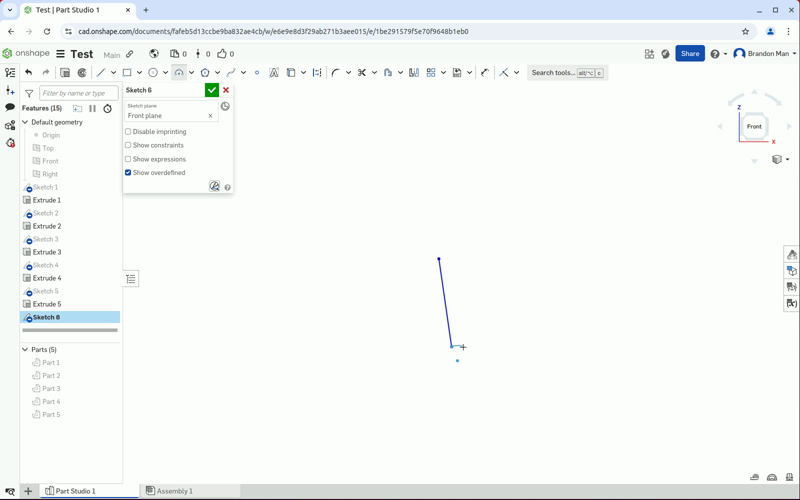
scroll(6)
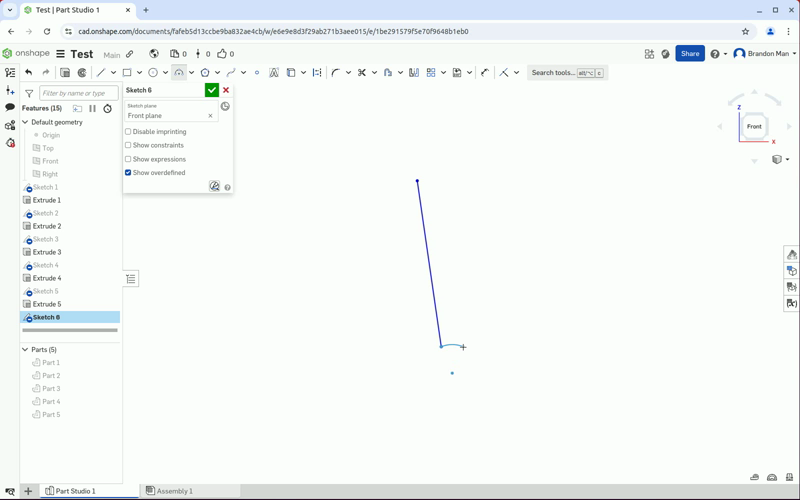
scroll(6)
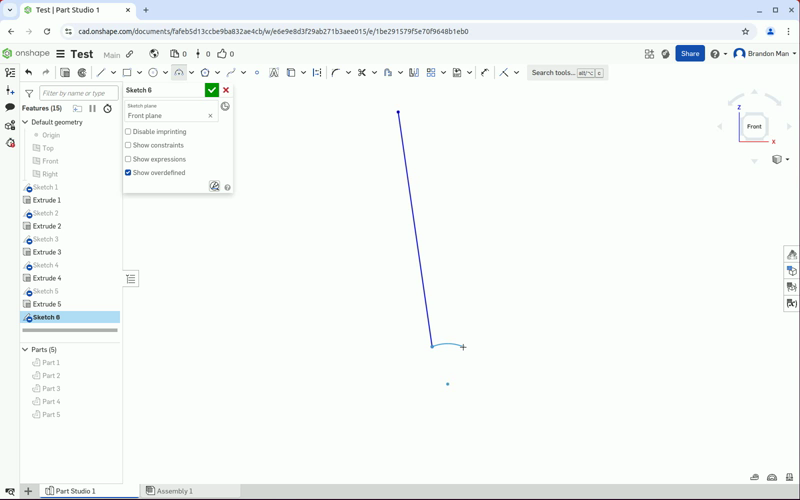
scroll(6)
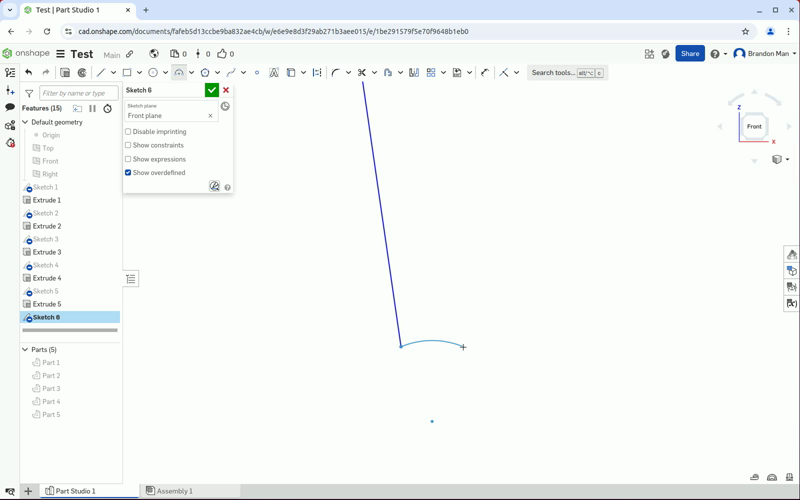
click(463, 346)
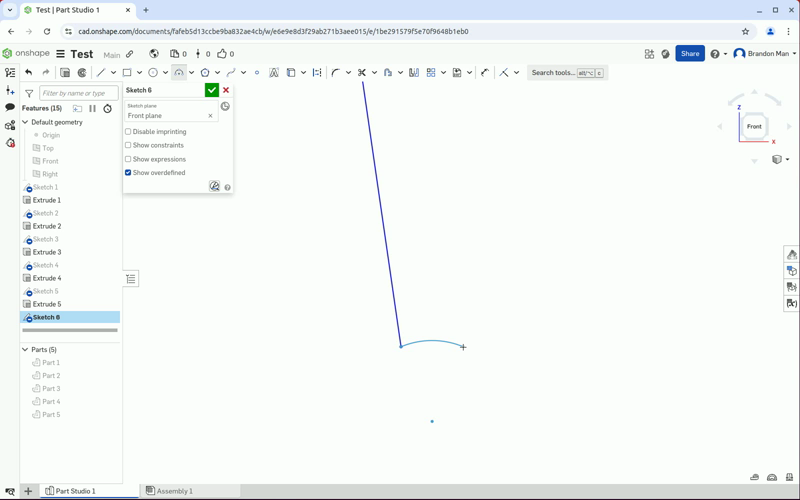
scroll(-6)
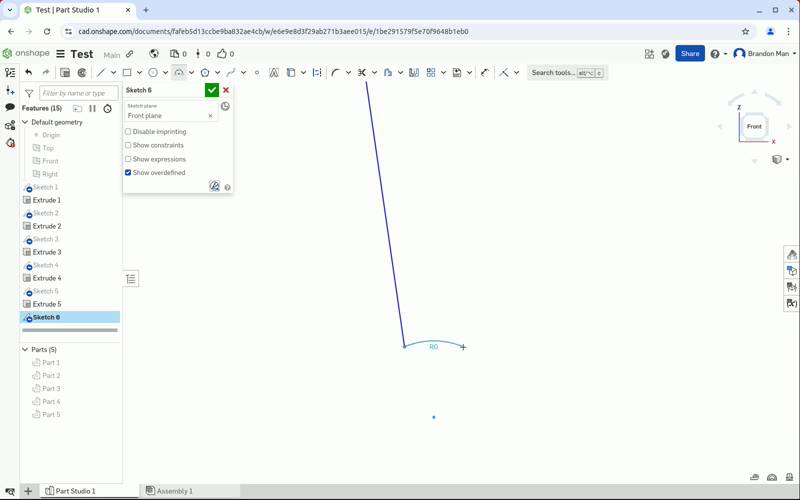
scroll(-6)
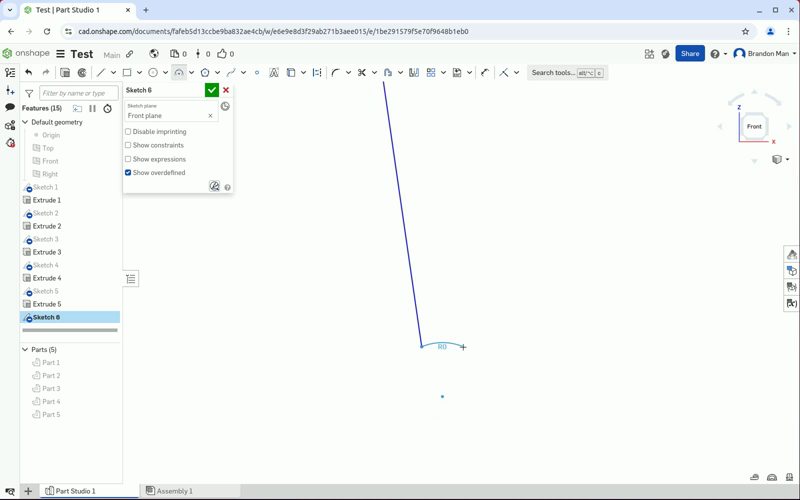
scroll(-6)
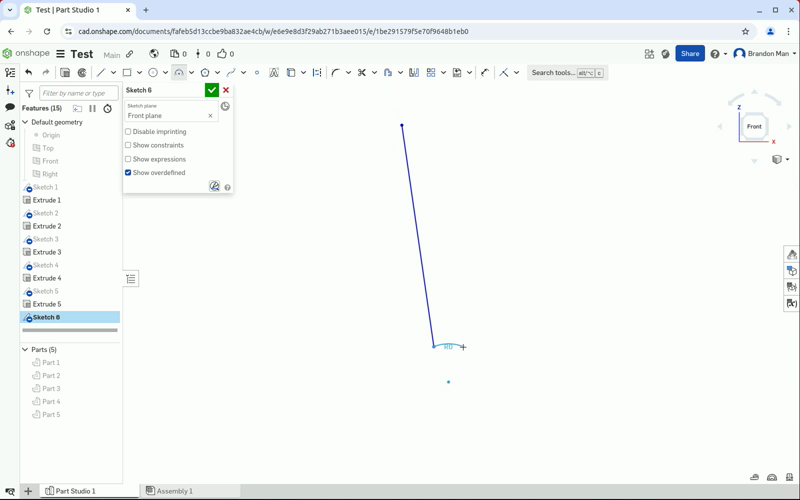
scroll(-6)
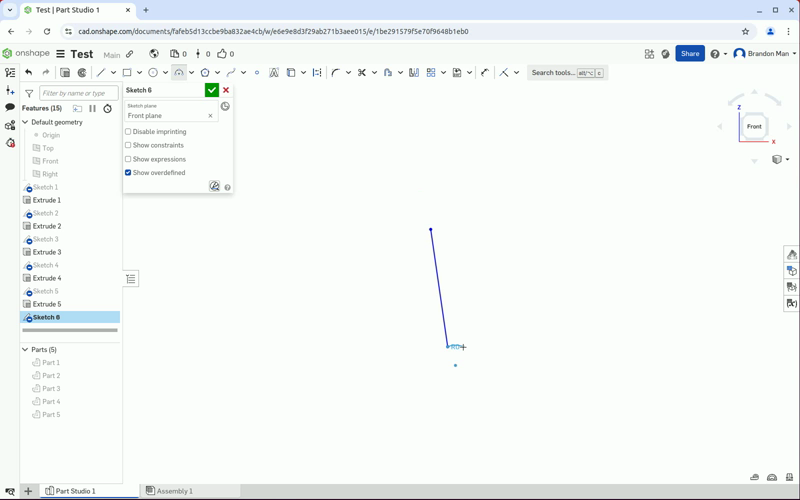
scroll(-6)
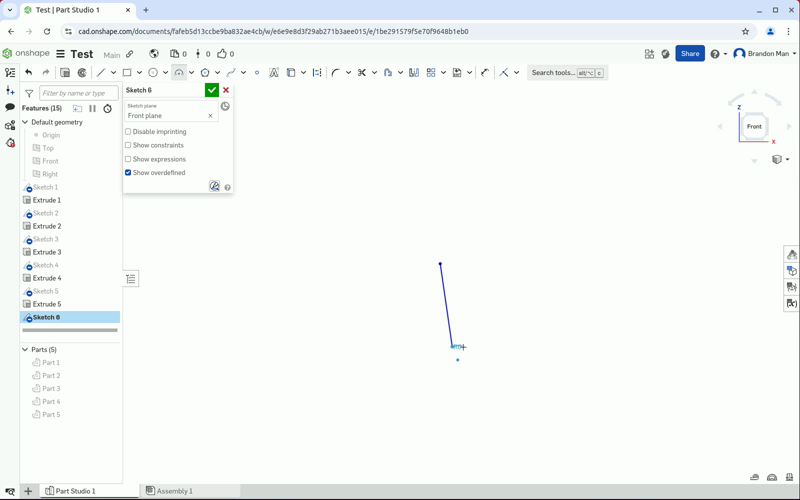
scroll(-6)
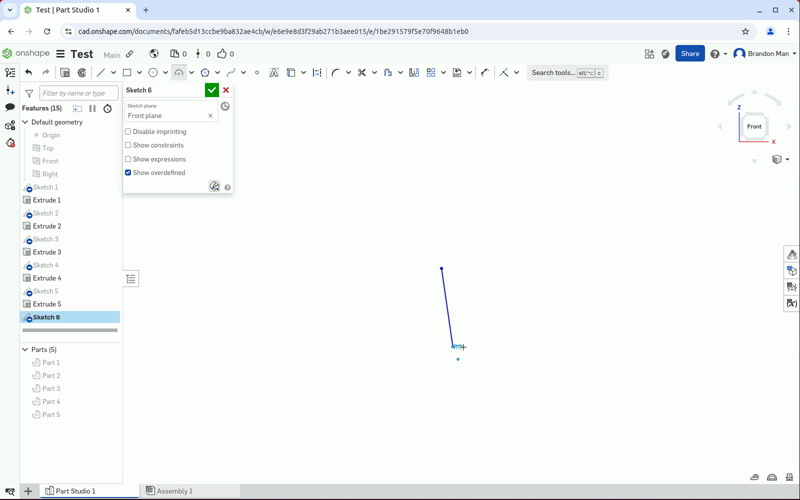
scroll(-6)
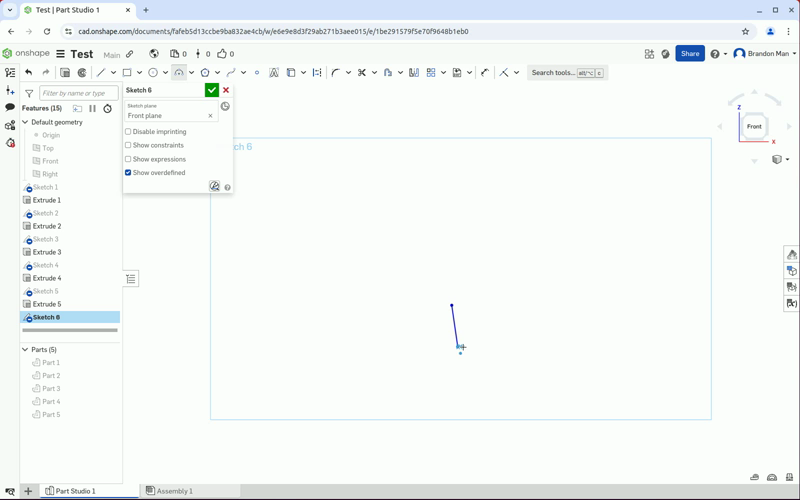
mouse_move(460, 347)
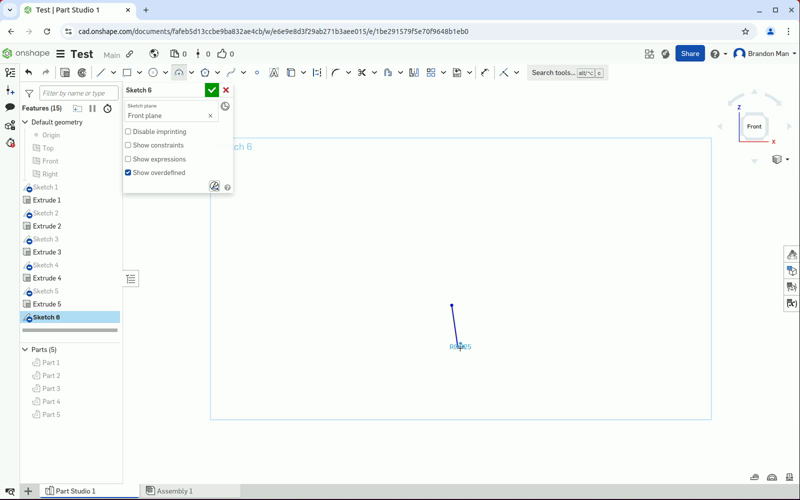
scroll(6)
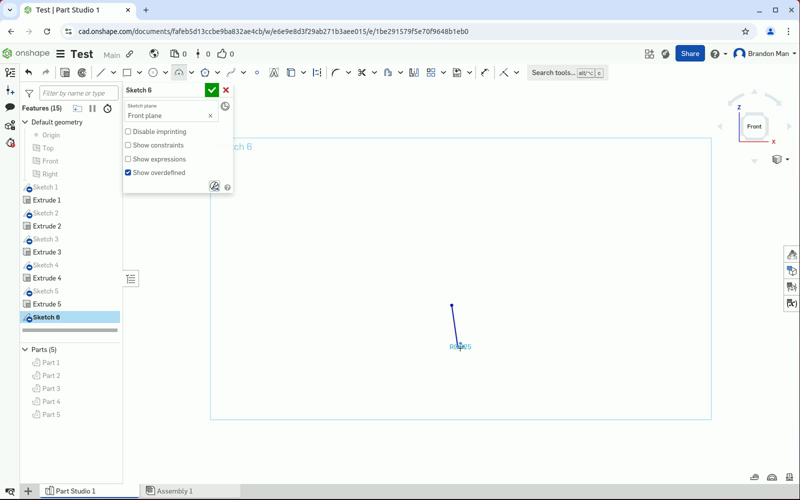
scroll(6)
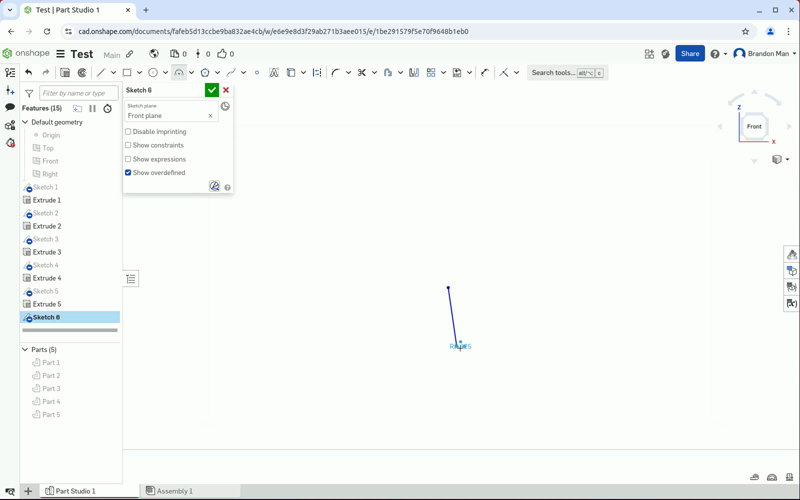
scroll(6)
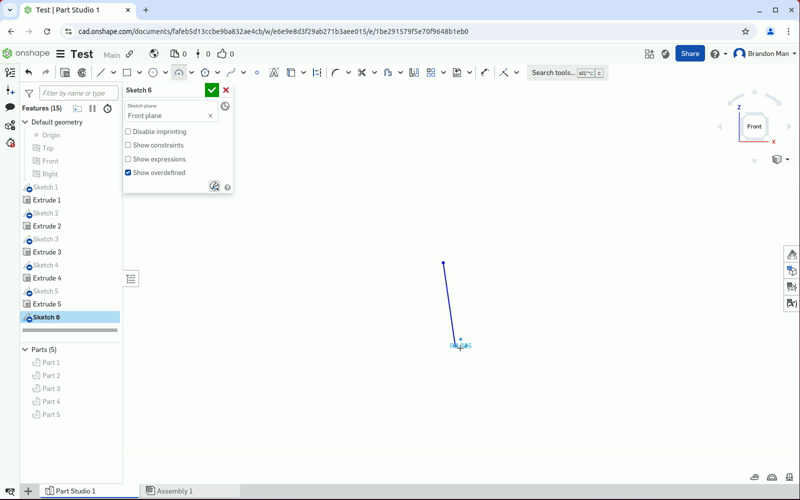
scroll(6)
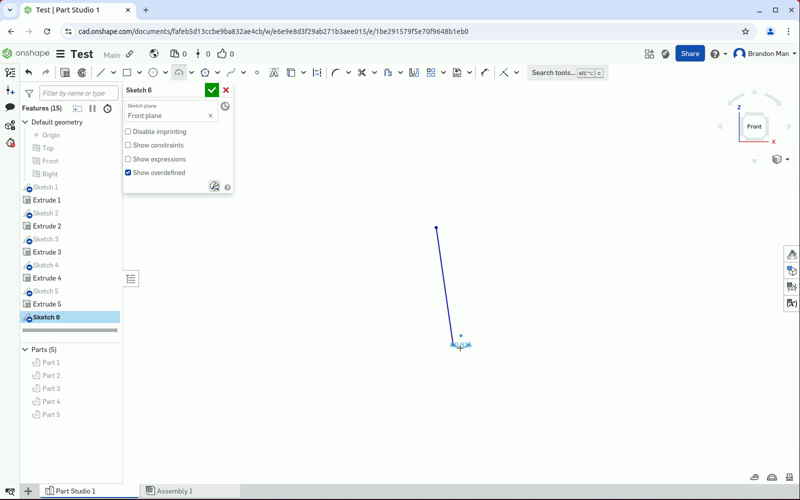
scroll(6)
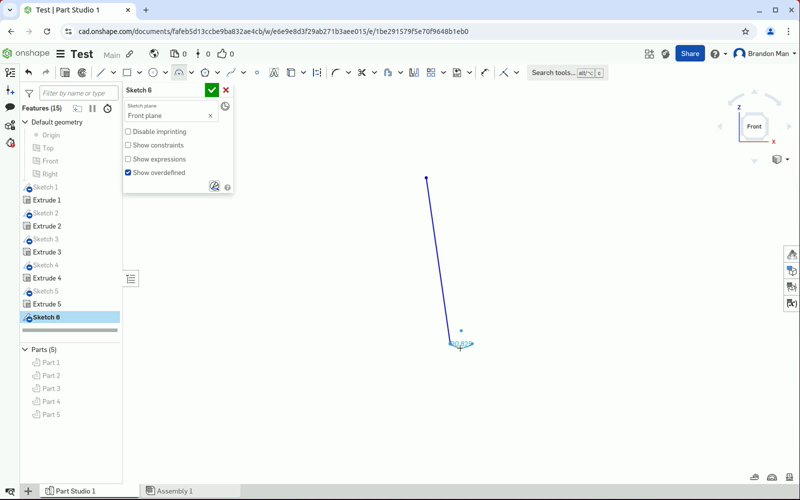
scroll(6)
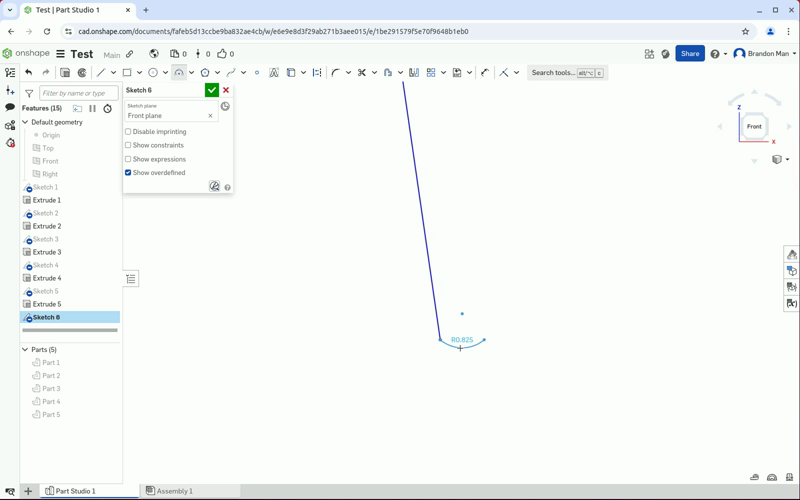
scroll(6)
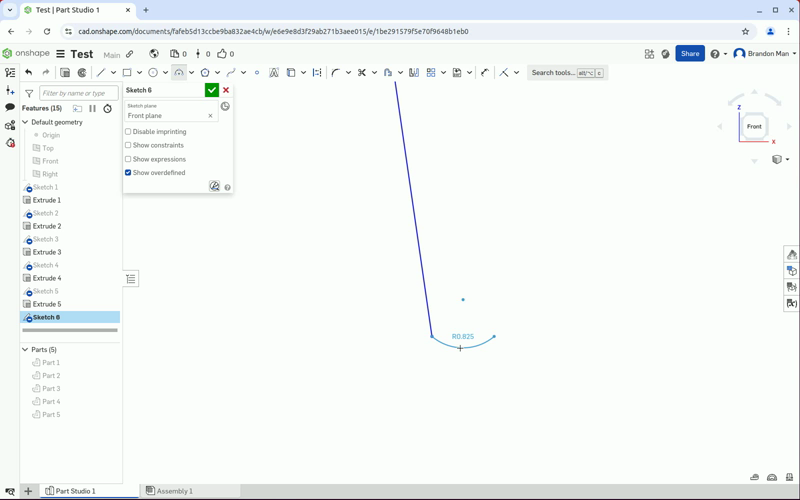
click(460, 347)
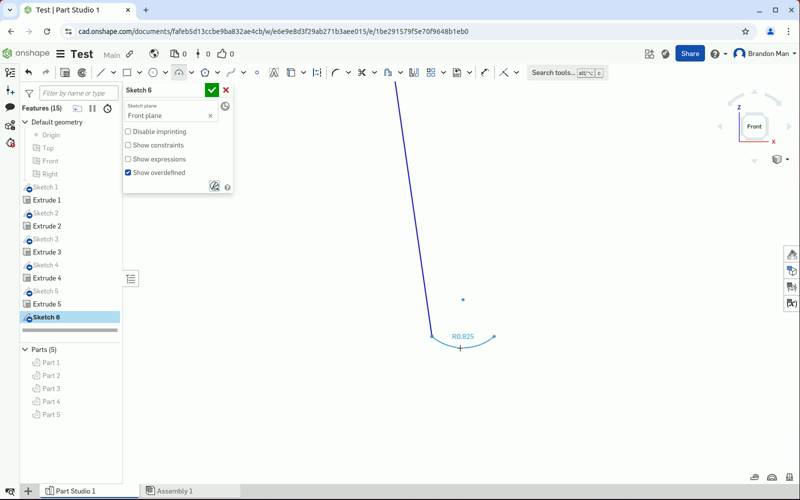
scroll(-6)
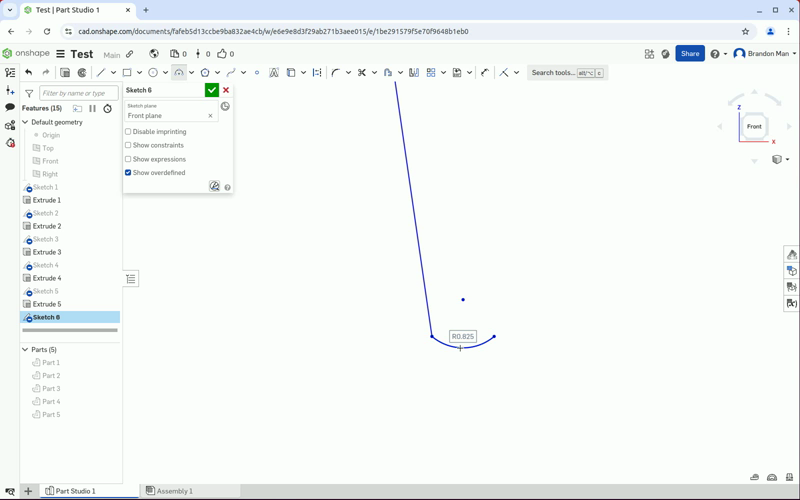
scroll(-6)
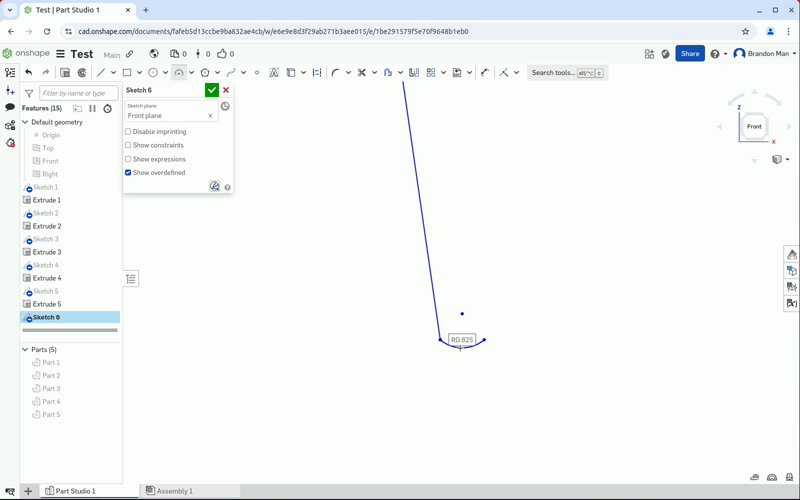
scroll(-6)
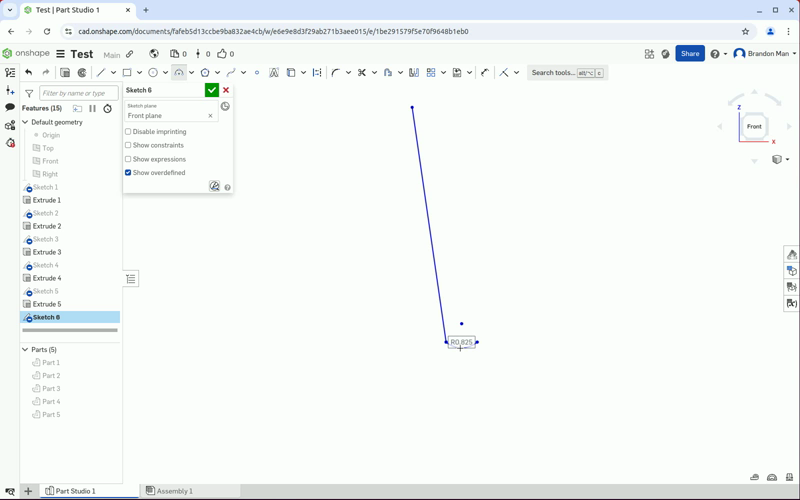
scroll(-6)
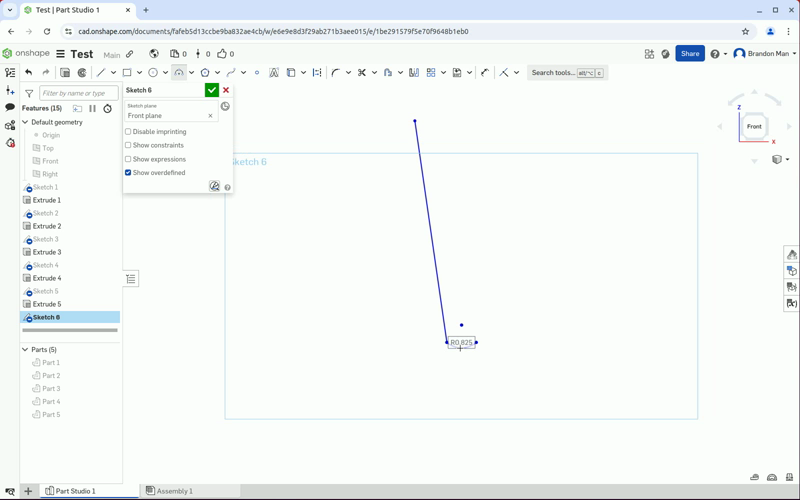
scroll(-6)
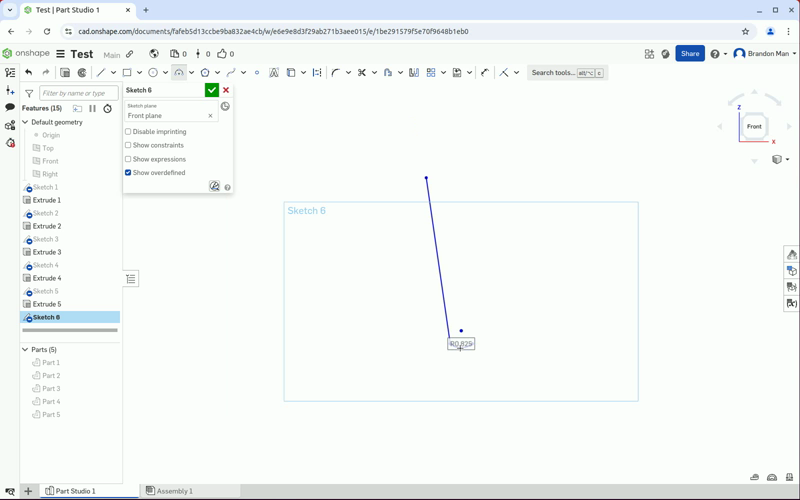
scroll(-6)
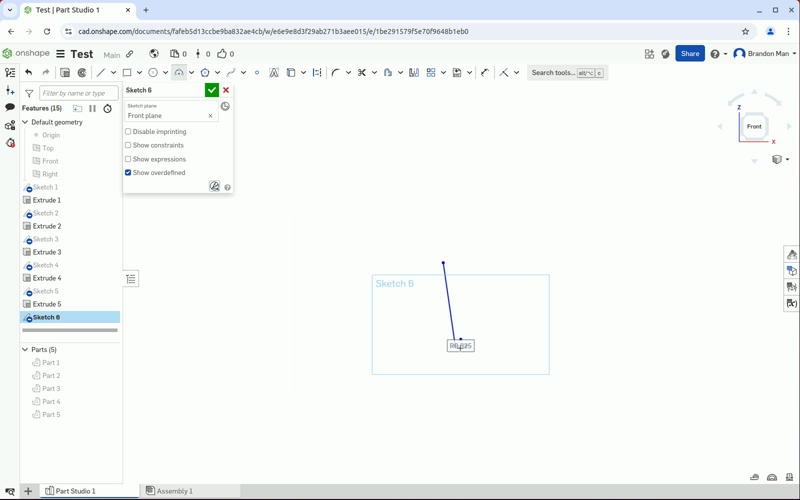
scroll(-6)
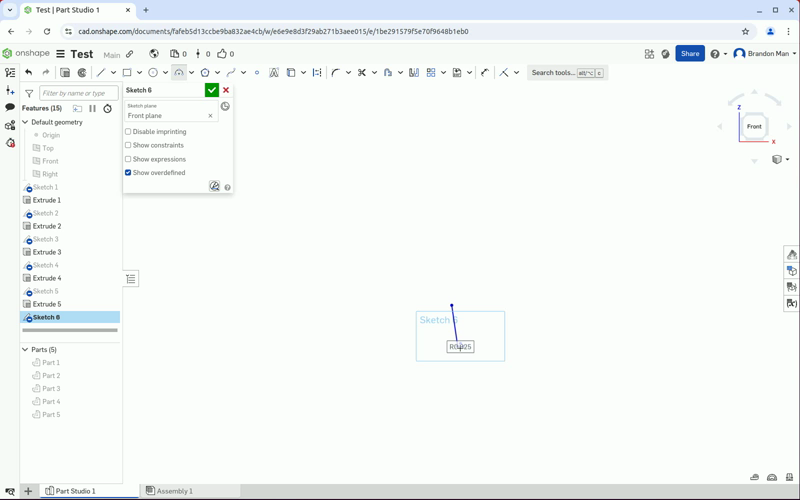
key_up(shift)
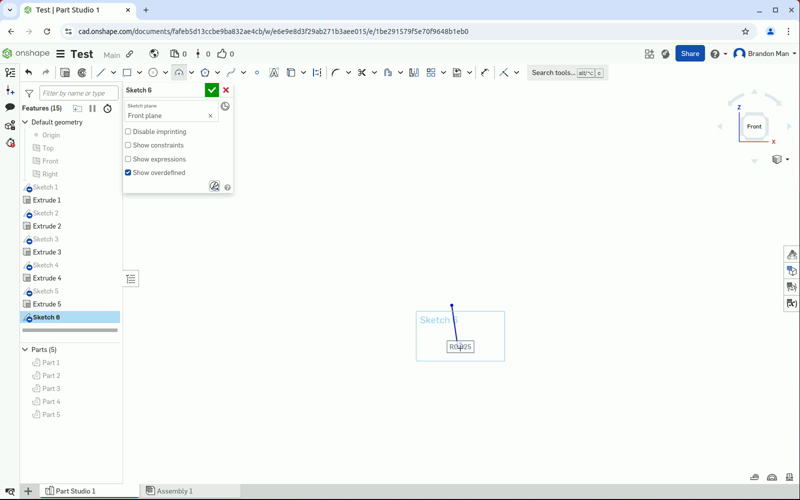
key(esc)
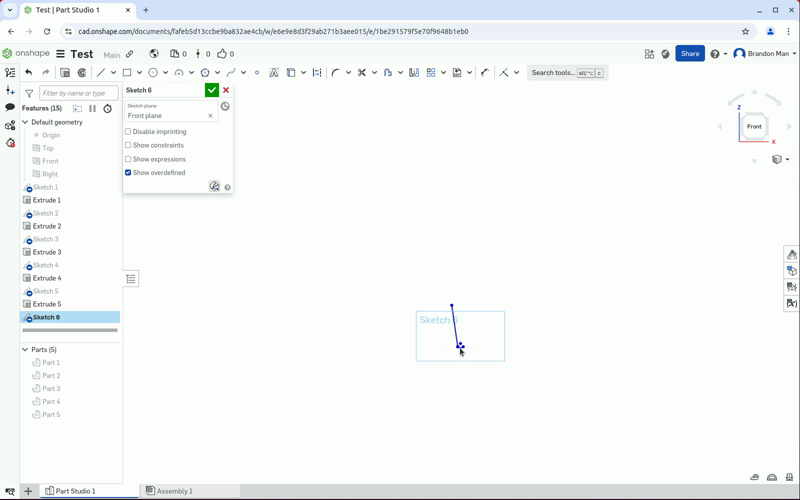
key(l)
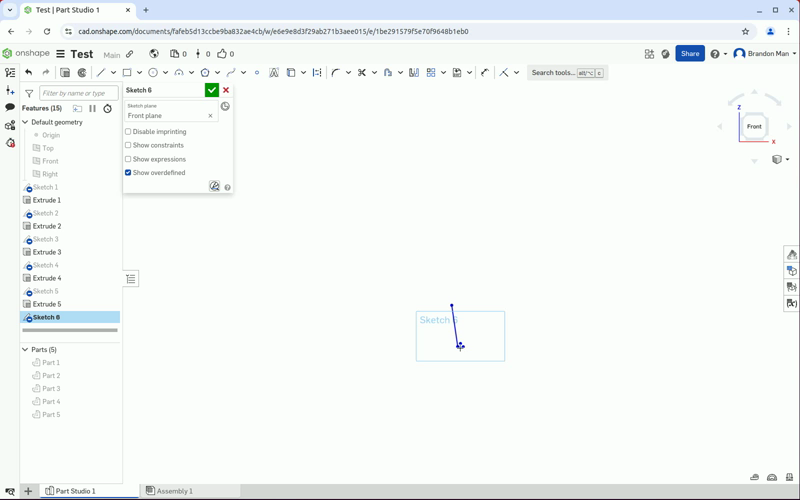
mouse_move(463, 346)
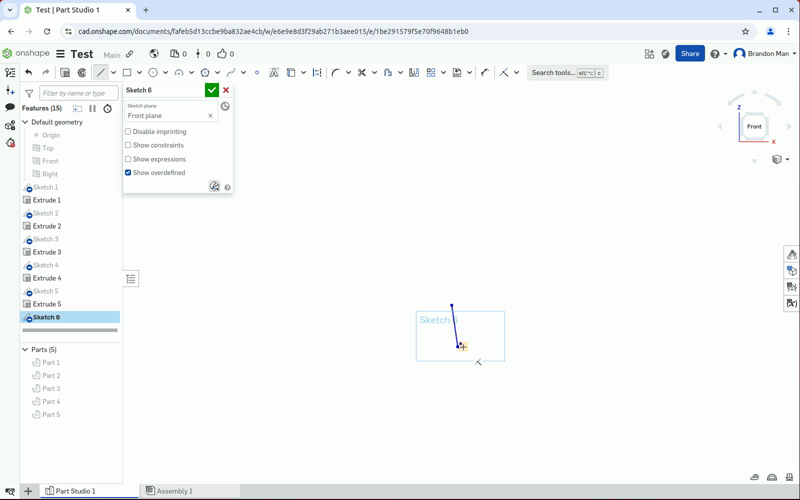
scroll(6)
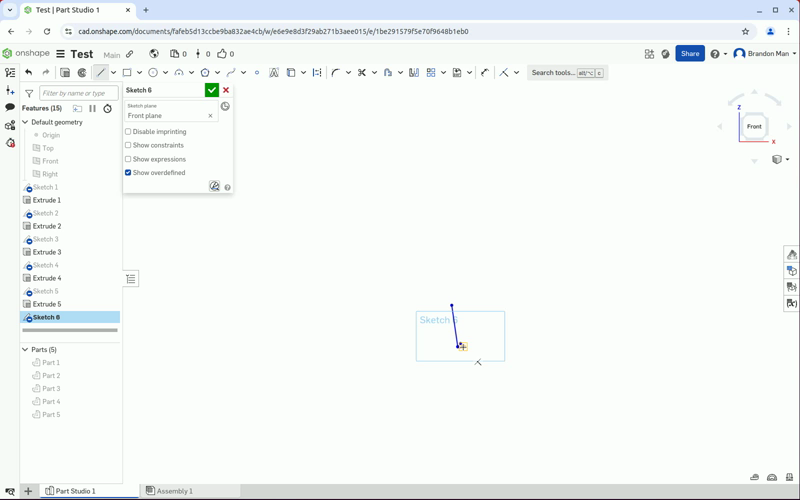
scroll(6)
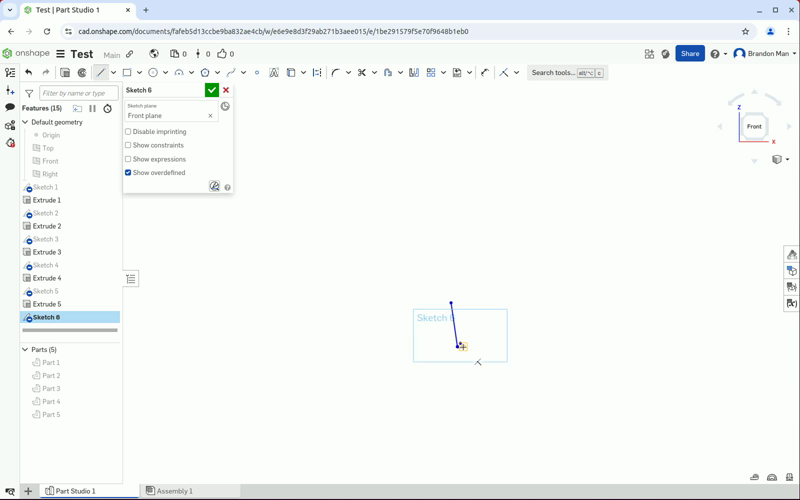
scroll(6)
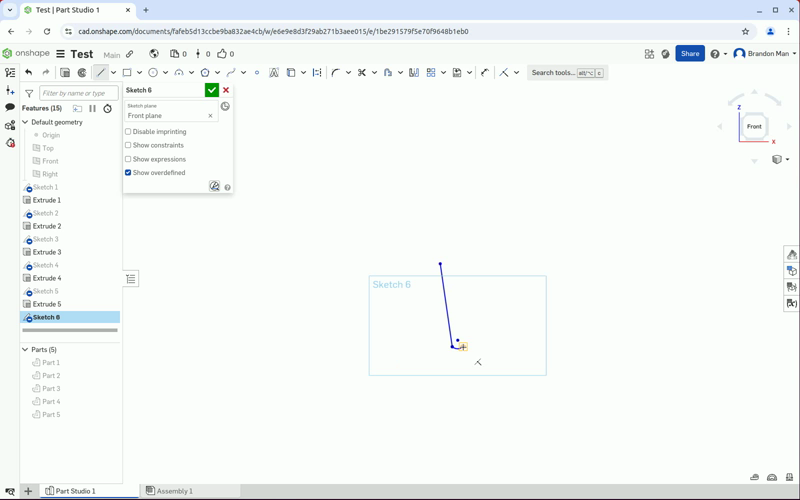
scroll(6)
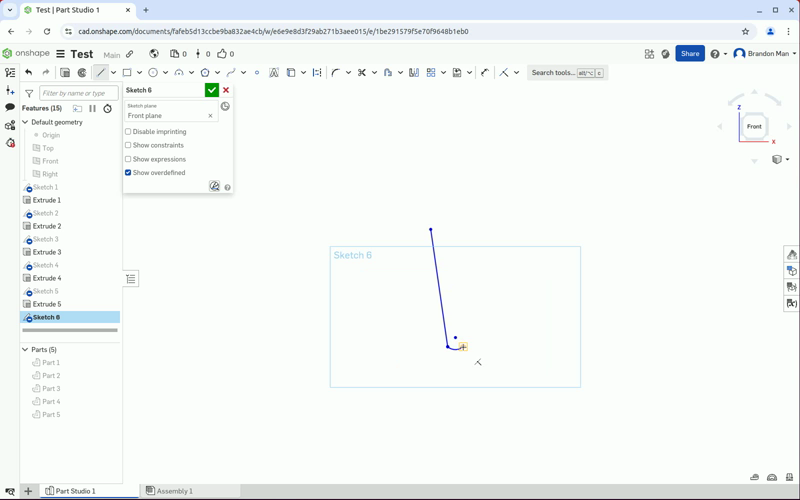
scroll(6)
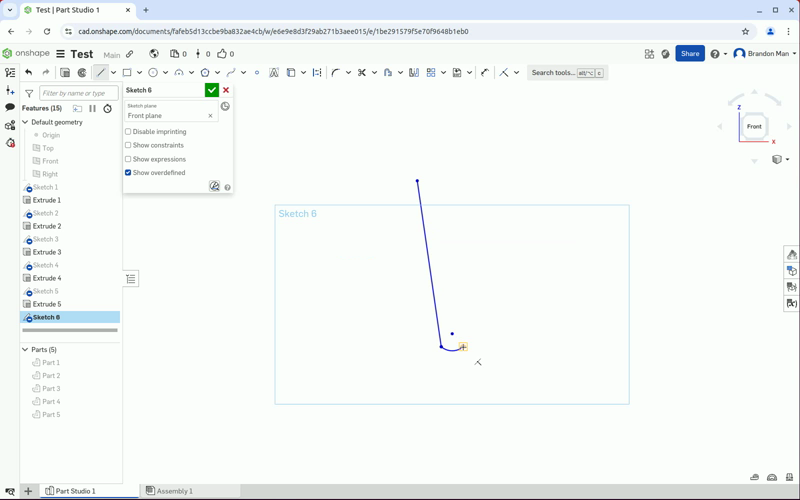
scroll(6)
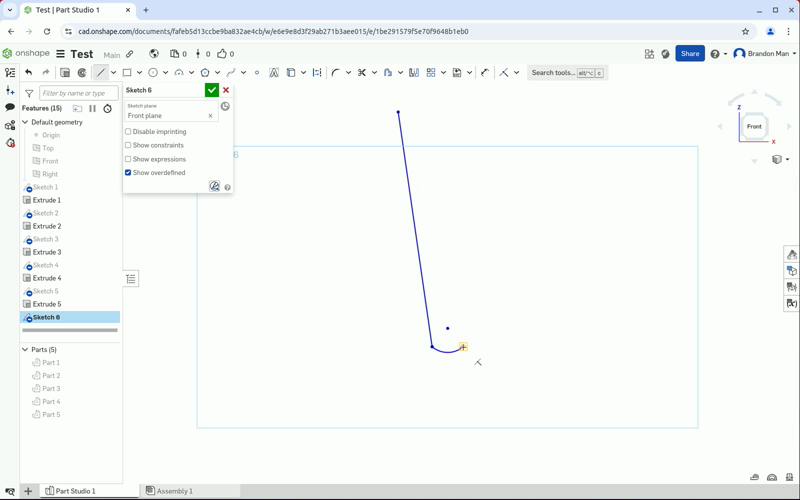
scroll(6)
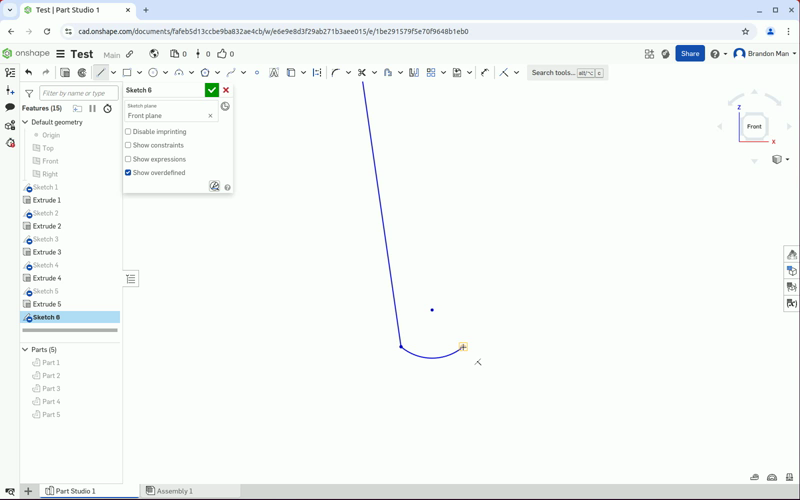
click(463, 346)
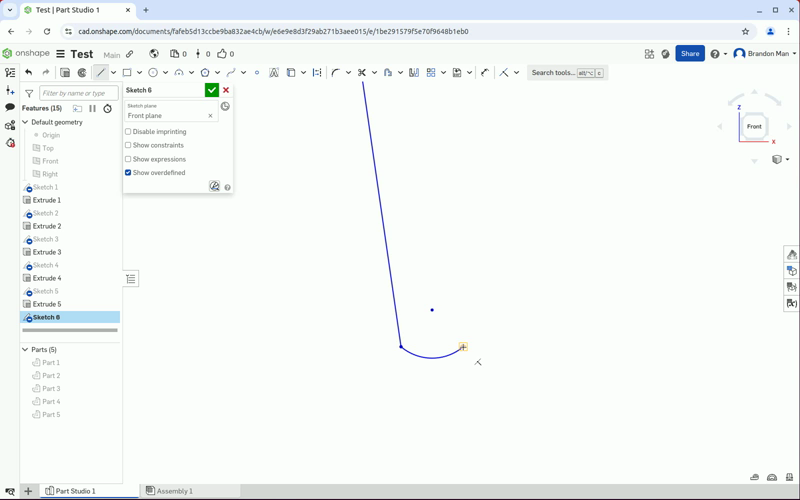
scroll(-6)
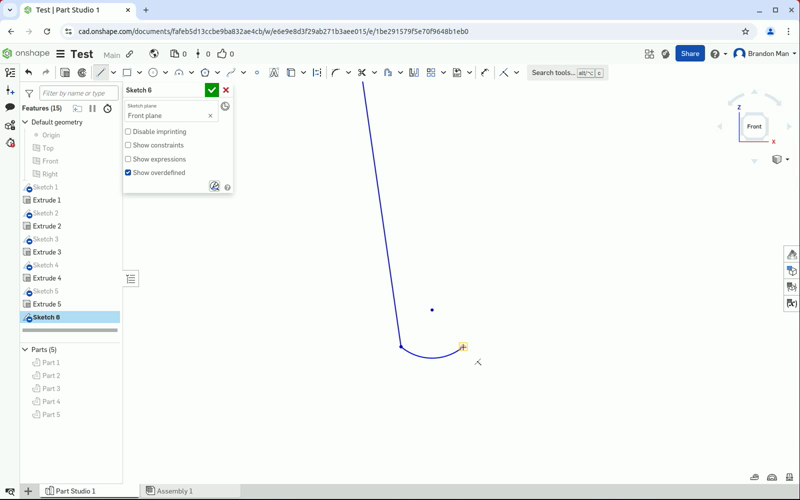
scroll(-6)
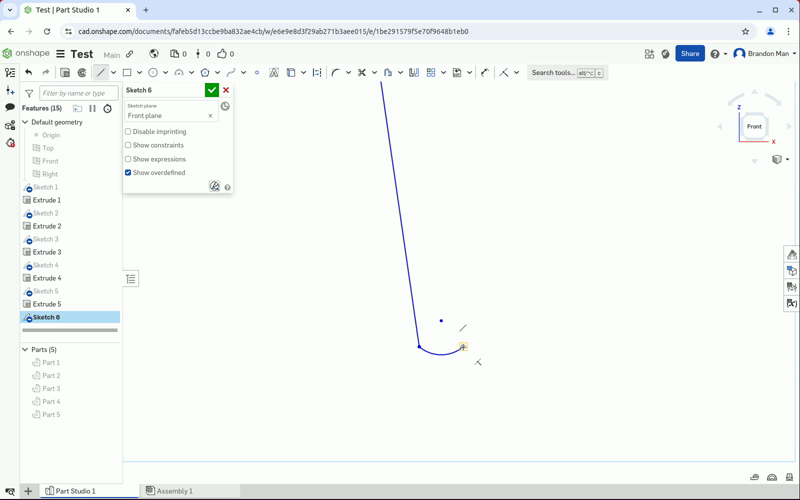
scroll(-6)
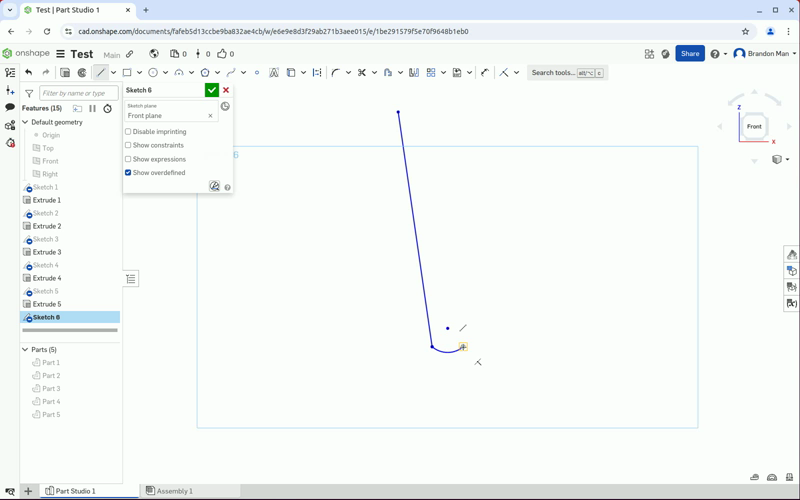
scroll(-6)
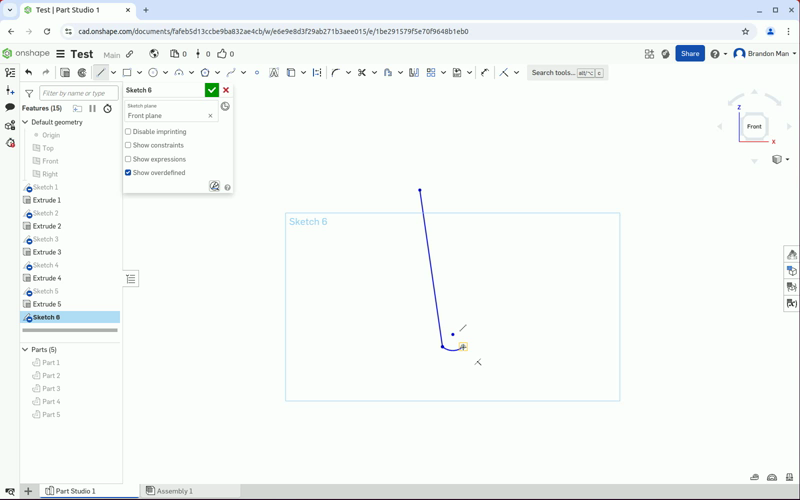
scroll(-6)
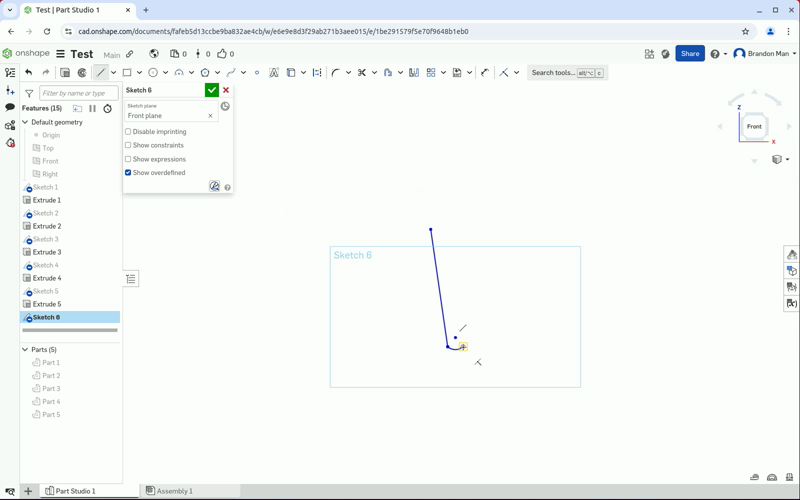
scroll(-6)
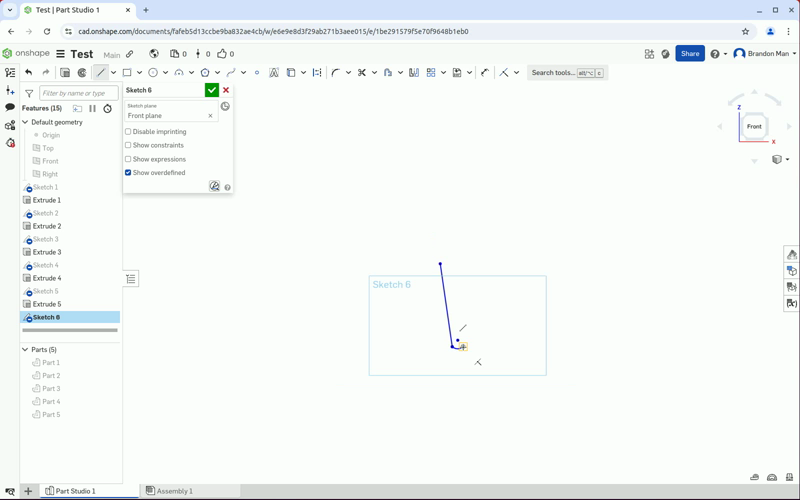
scroll(-6)
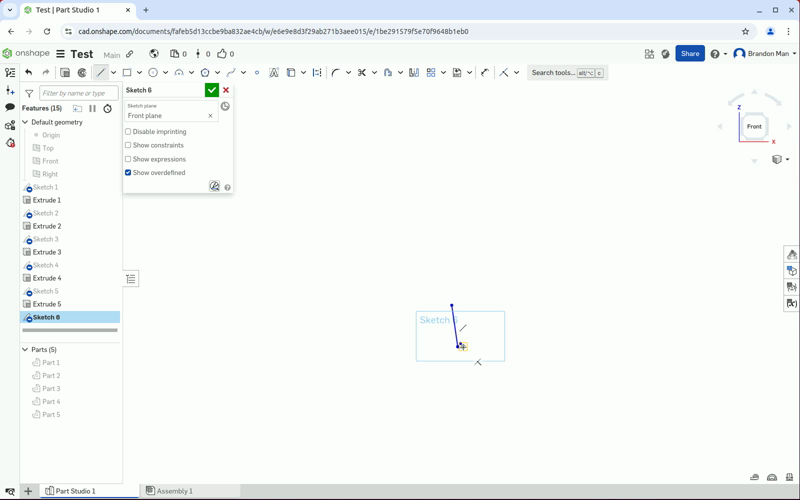
key_down(shift)
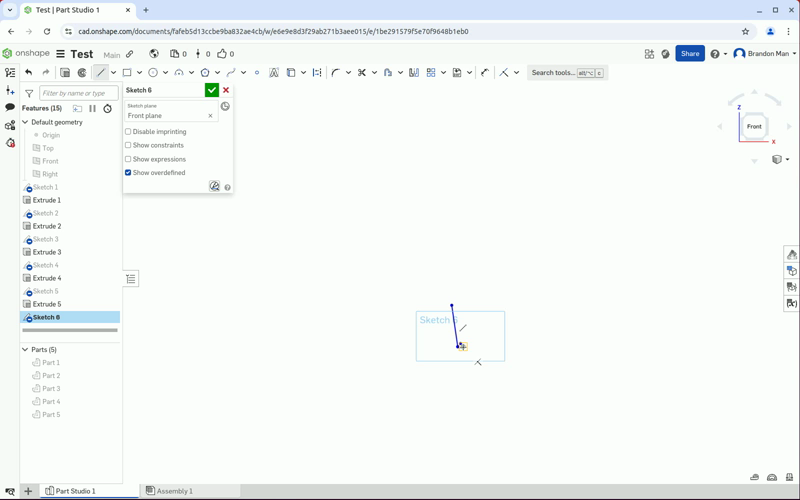
mouse_move(493, 346)
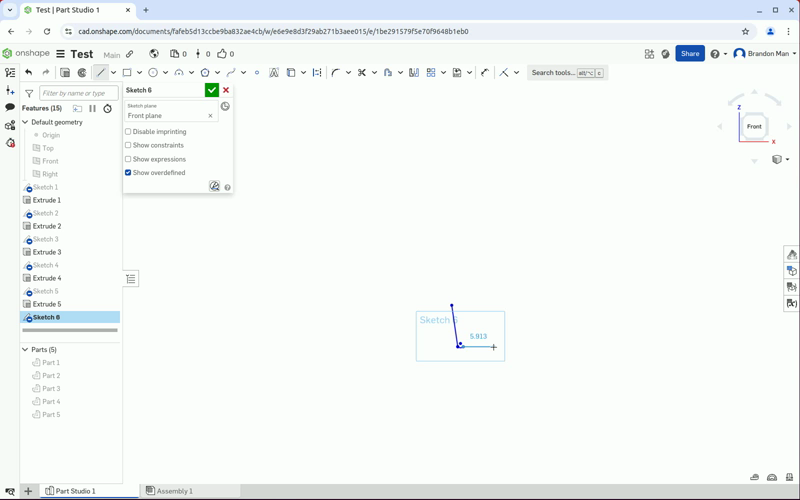
mouse_move(469, 305)
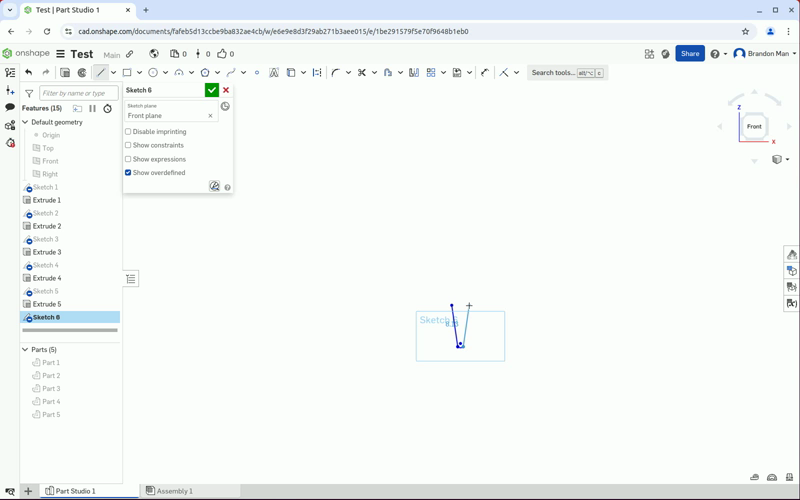
click(469, 305)
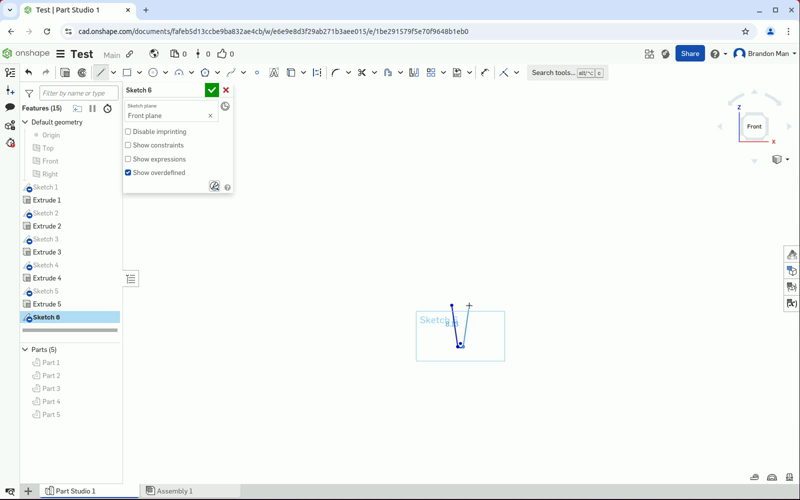
key_up(shift)
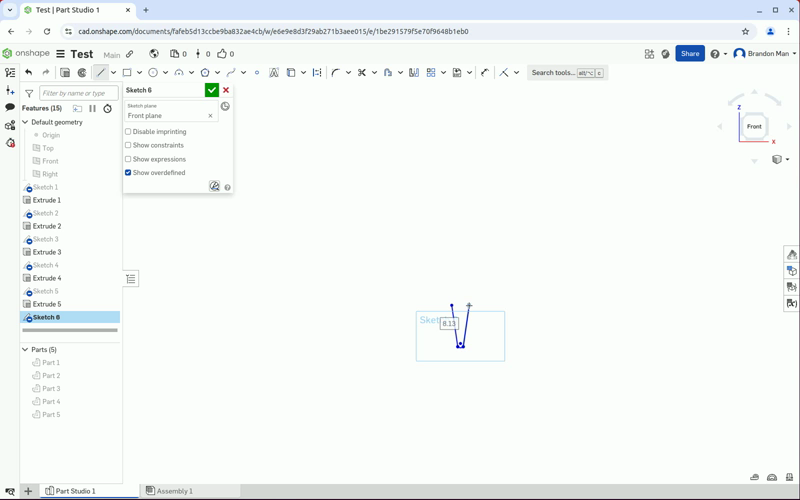
mouse_move(499, 305)
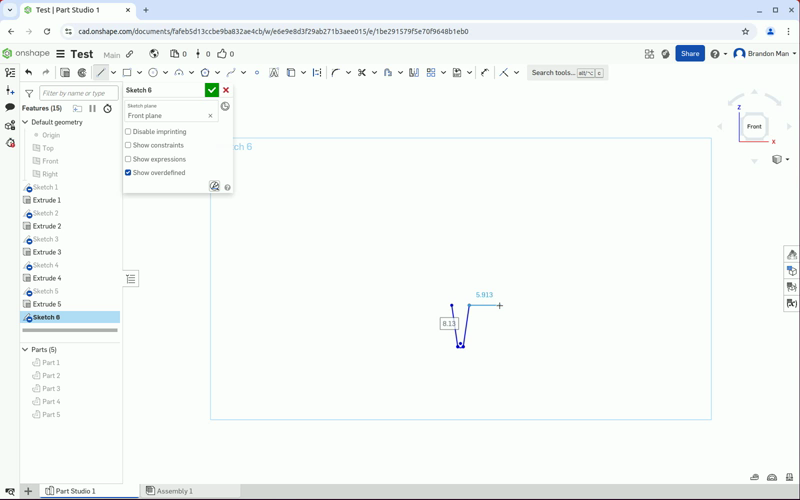
key_down(shift)
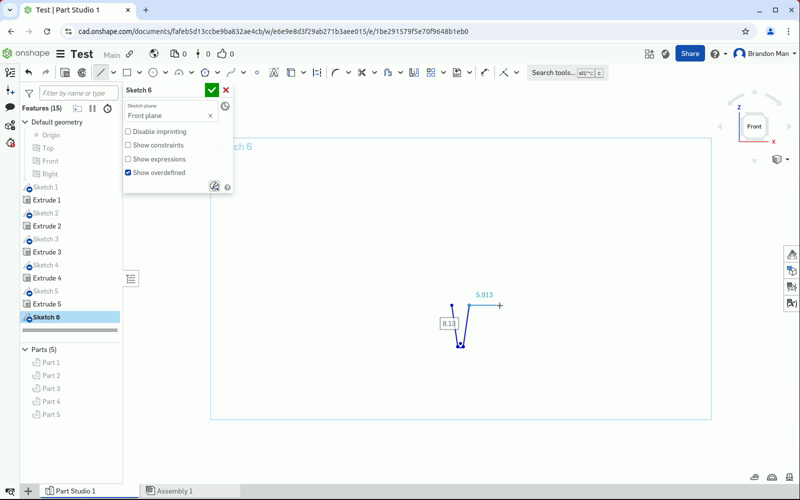
mouse_move(451, 305)
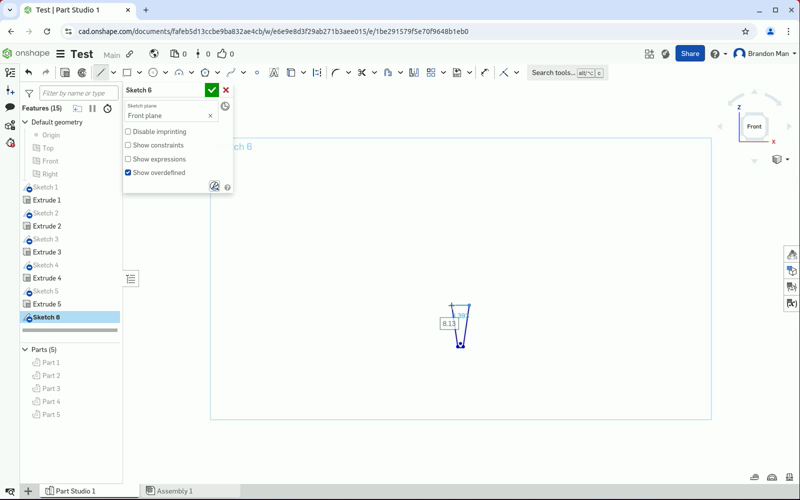
key_up(shift)
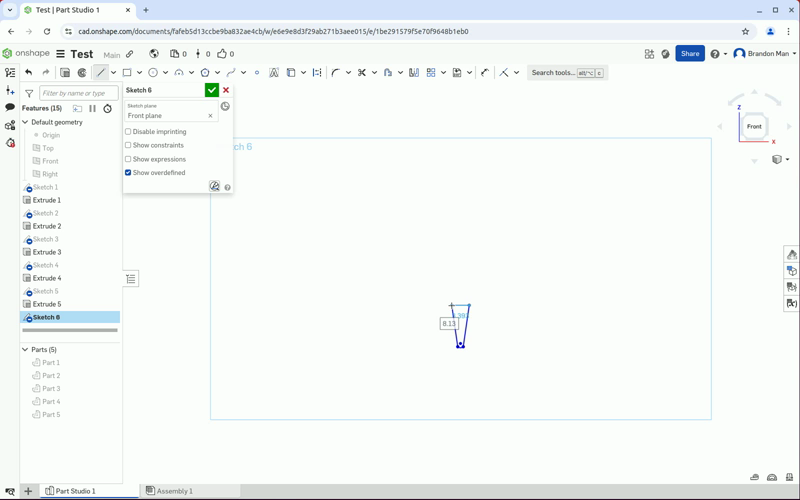
click(451, 305)
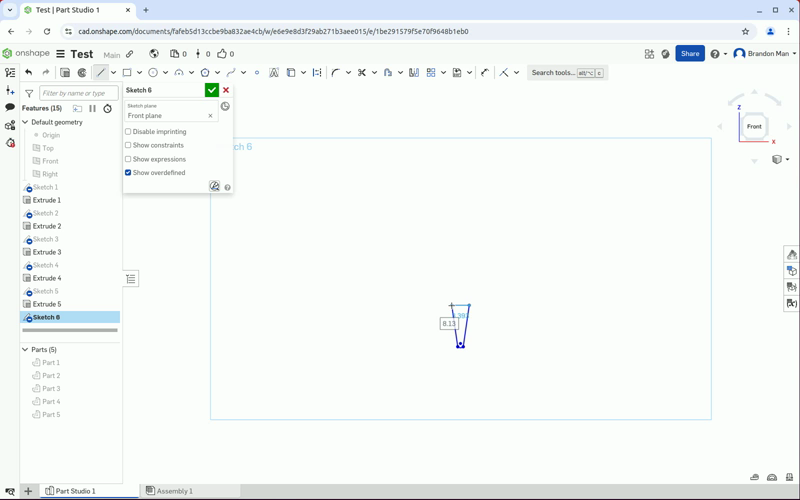
key(esc)
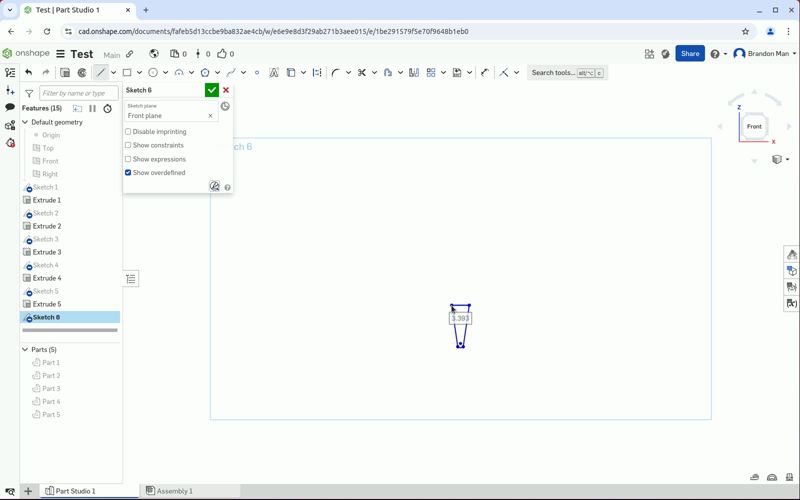
mouse_move(458, 325)
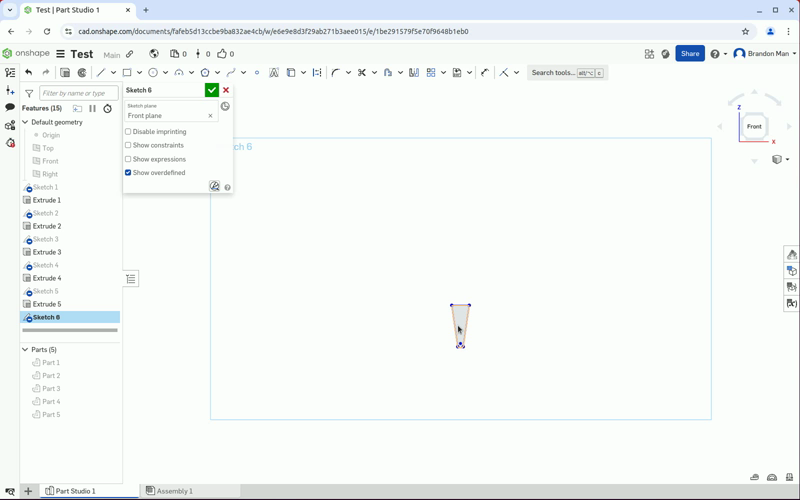
scroll(6)
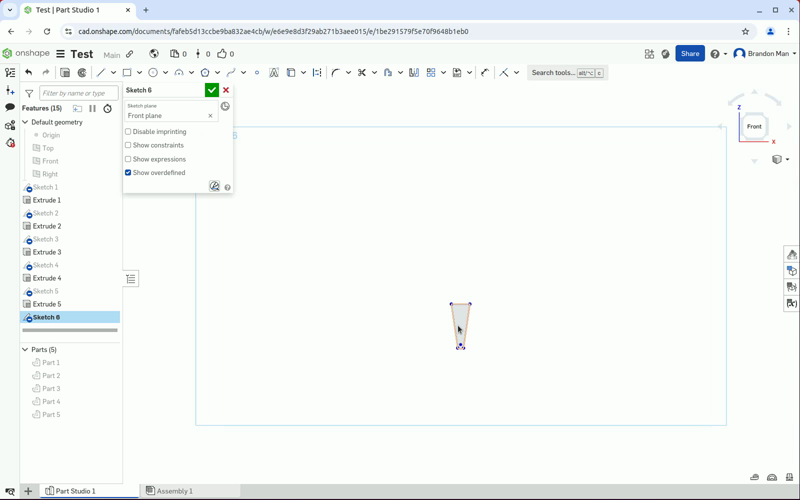
scroll(6)
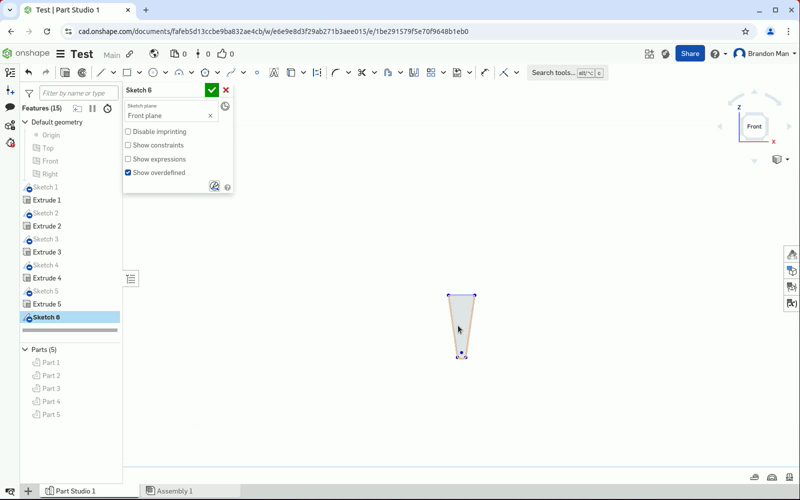
scroll(6)
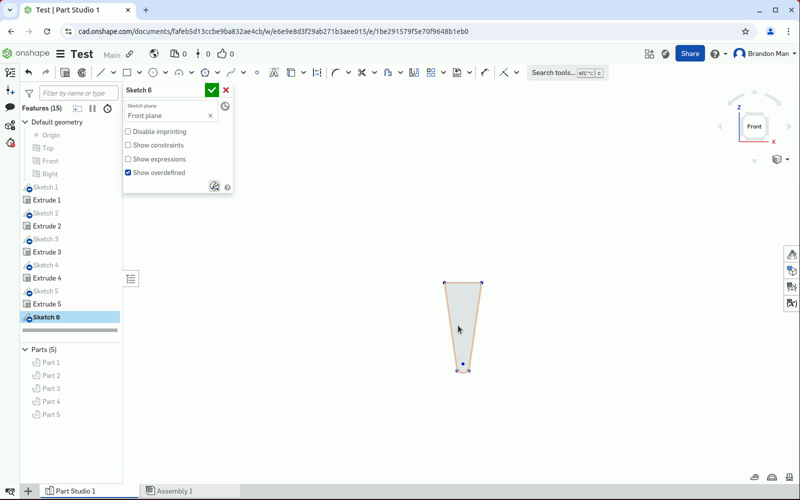
scroll(6)
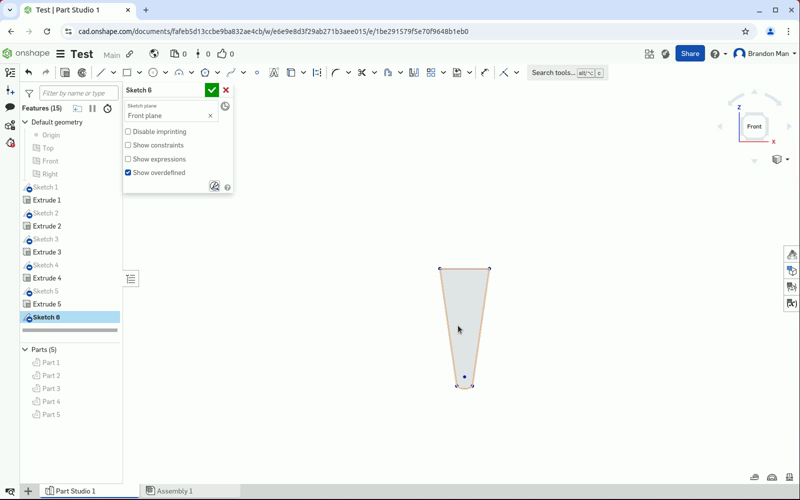
scroll(6)
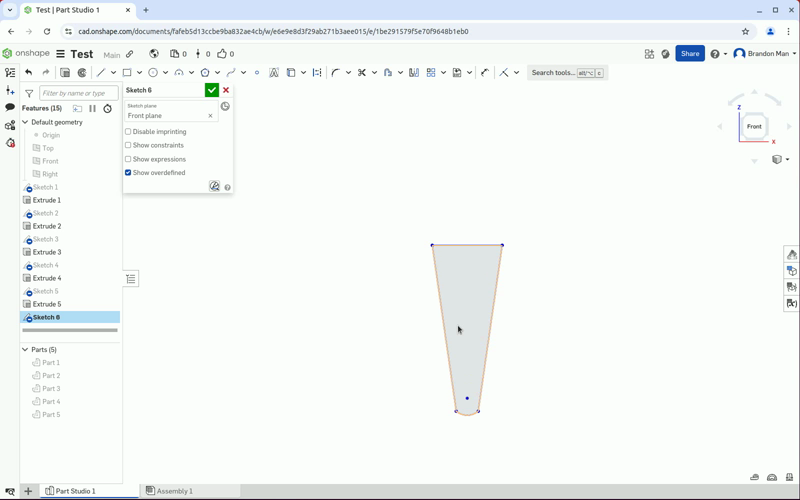
scroll(6)
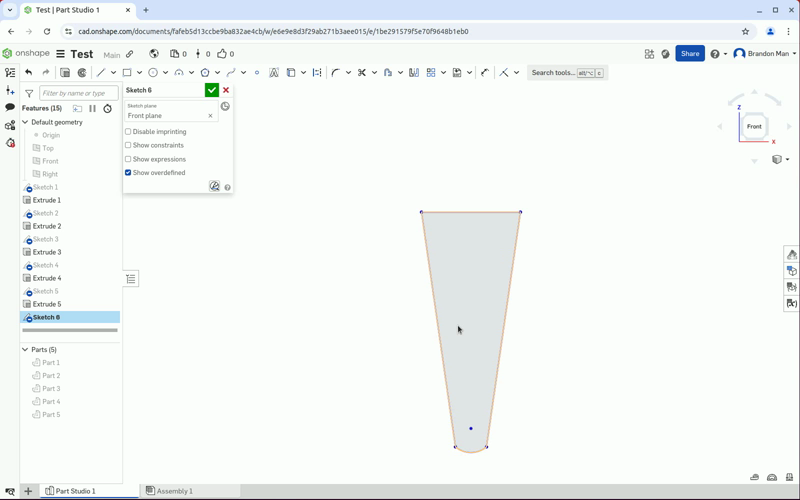
scroll(6)
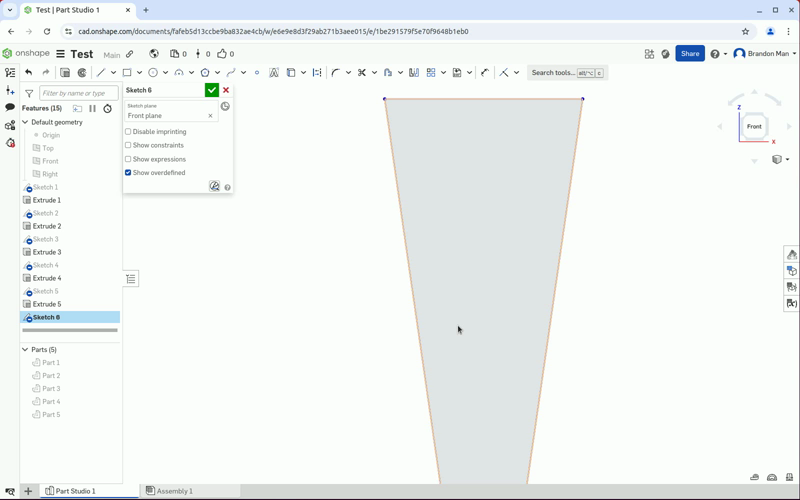
click(458, 325)
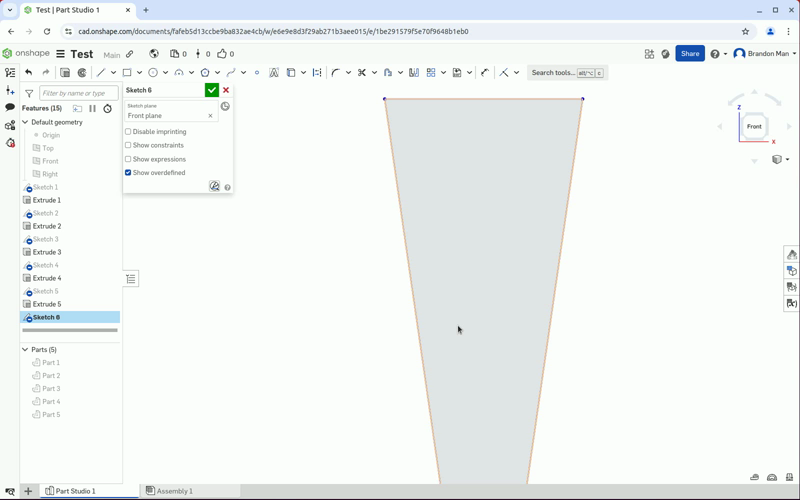
scroll(-6)
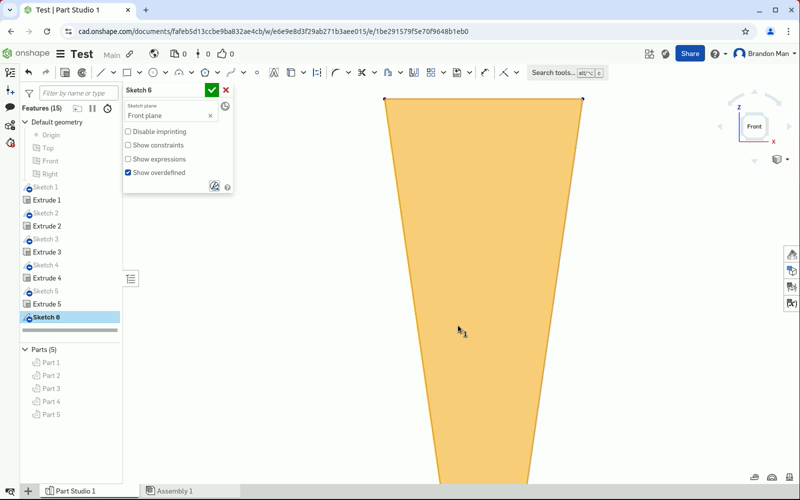
scroll(-6)
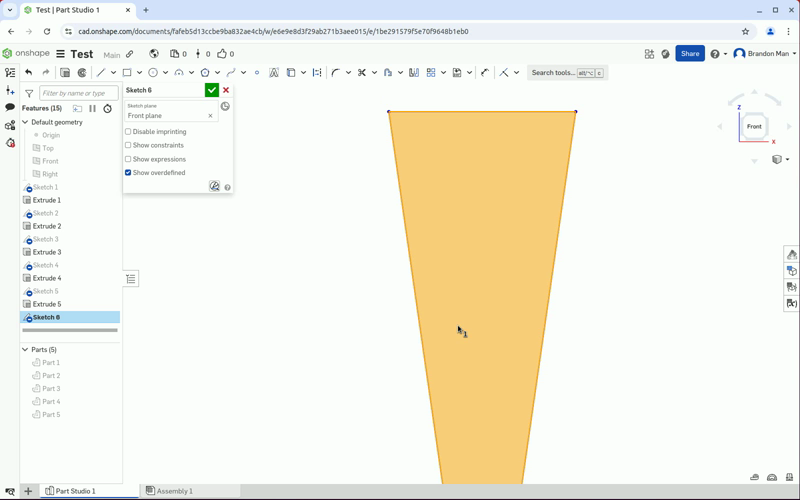
scroll(-6)
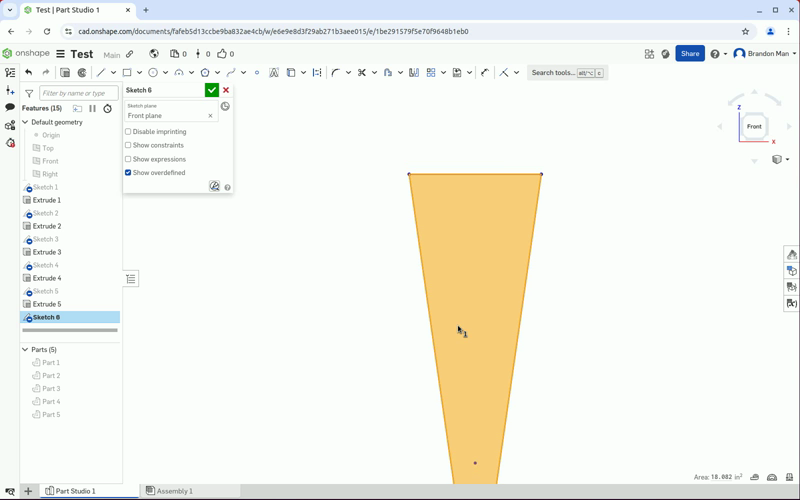
scroll(-6)
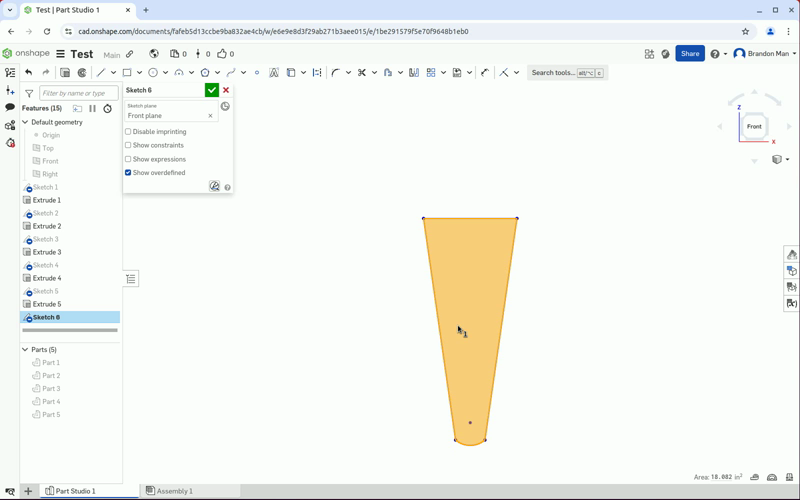
scroll(-6)
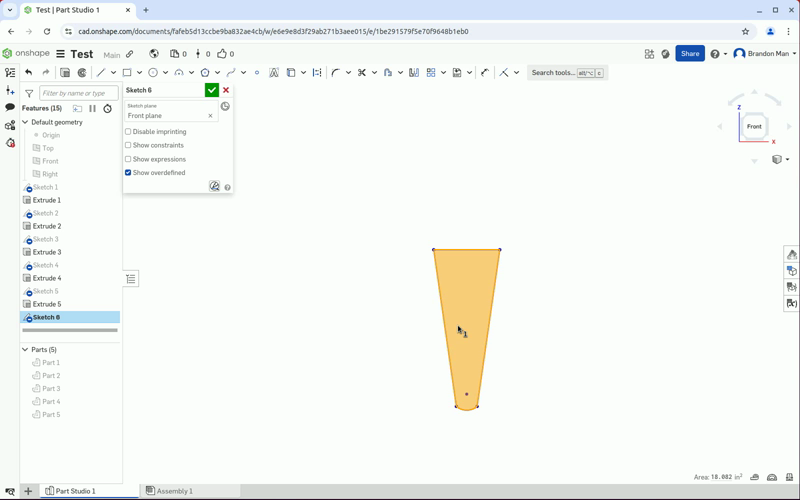
scroll(-6)
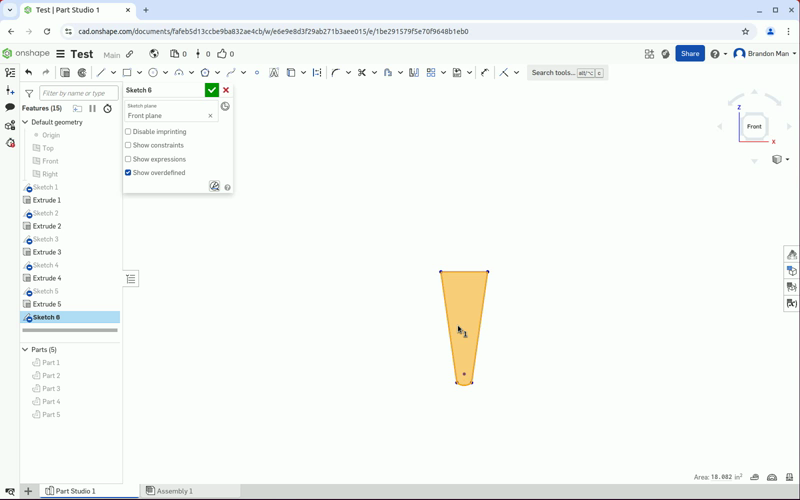
scroll(-6)
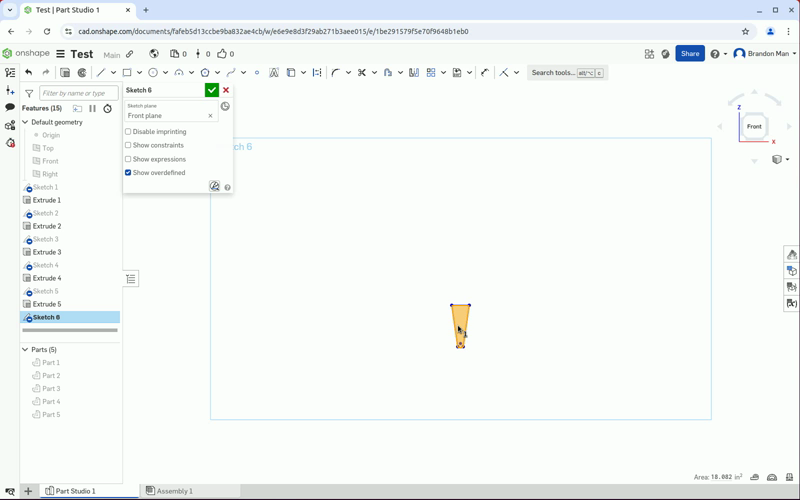
mouse_move(73, 352)
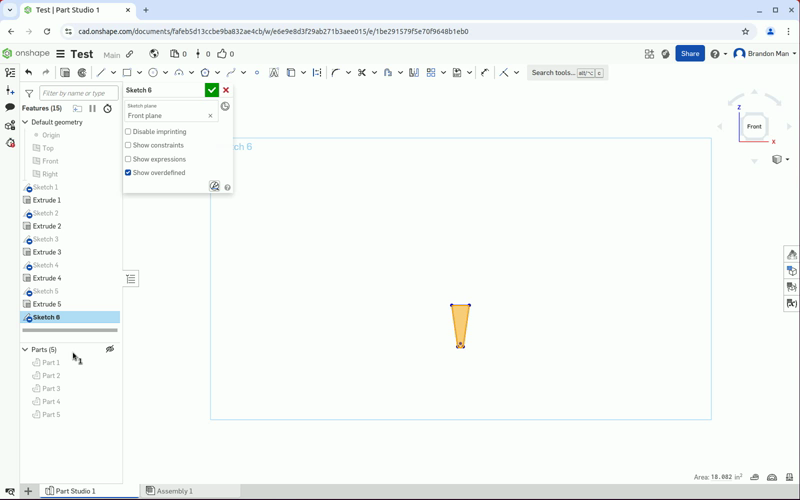
key(shift+y)
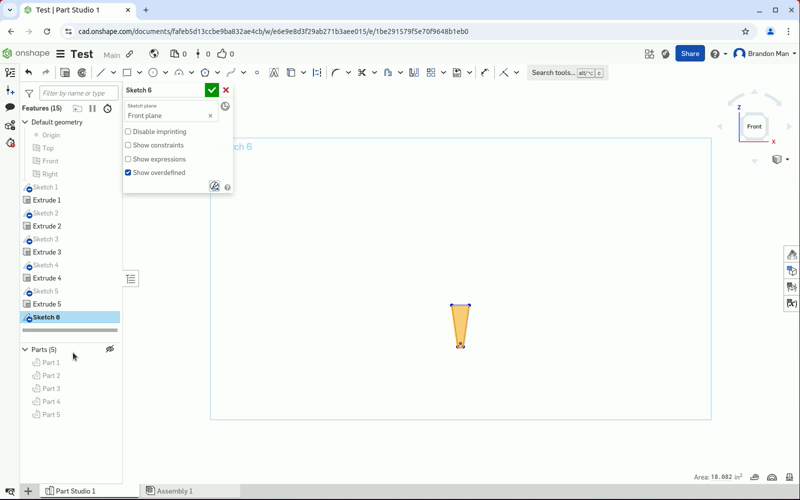
key(shift+e)
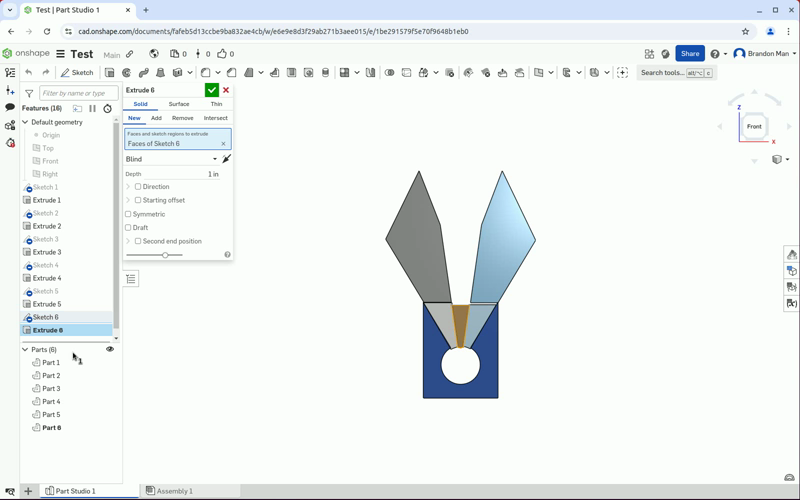
mouse_move(143, 106)
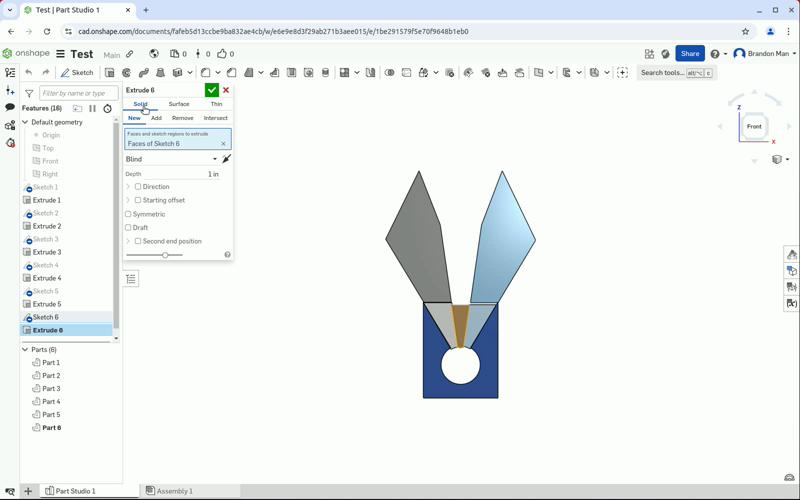
click(143, 106)
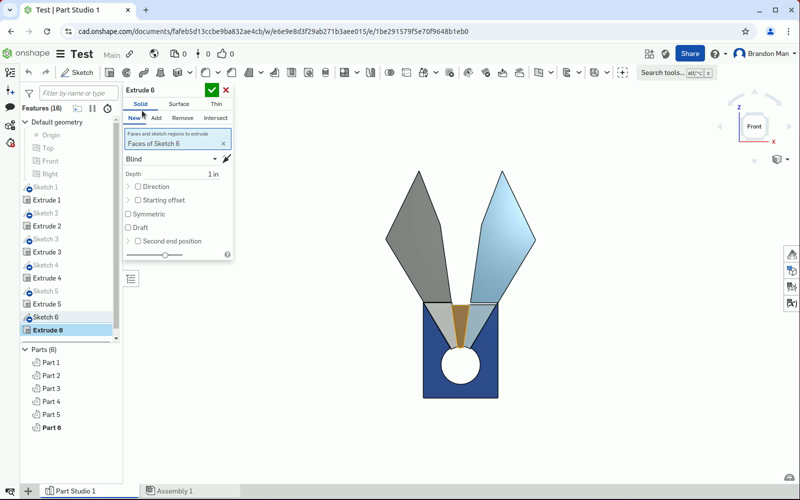
mouse_move(137, 120)
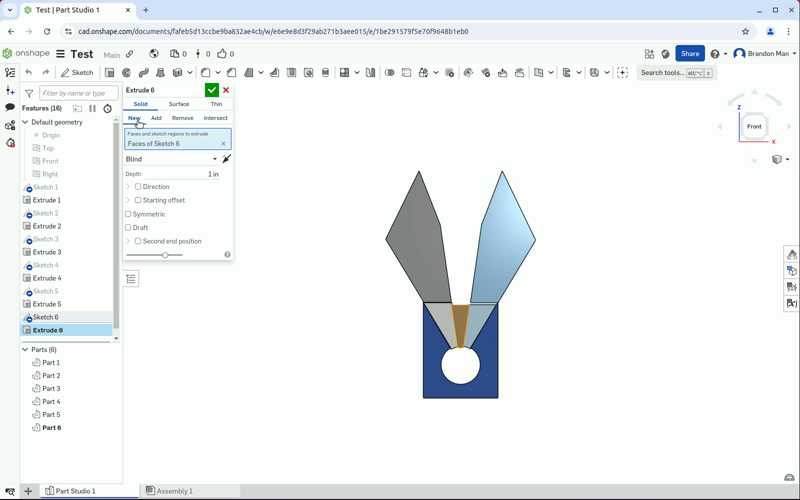
click(137, 120)
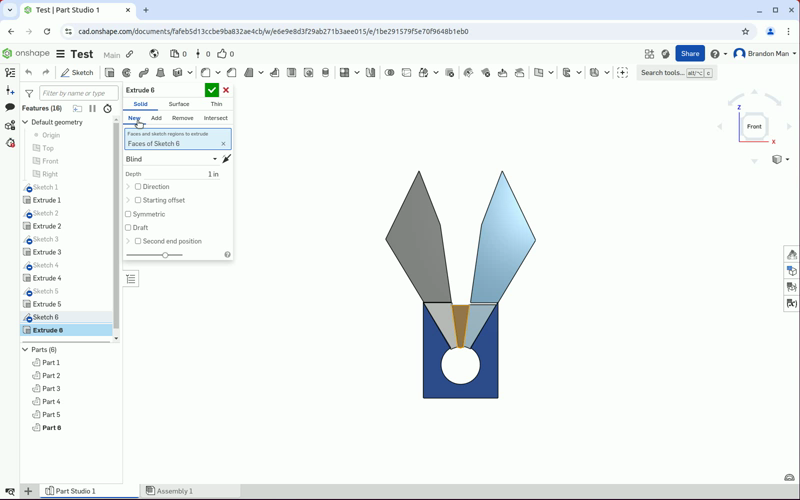
key(tab, 4)
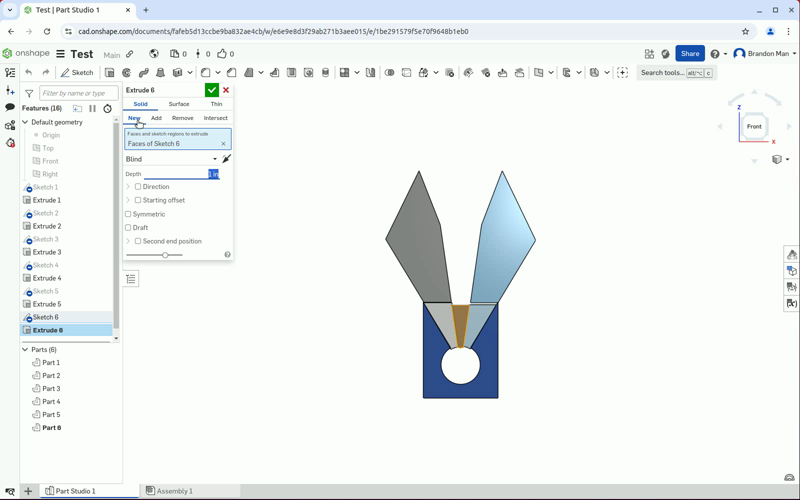
text(-6.499)
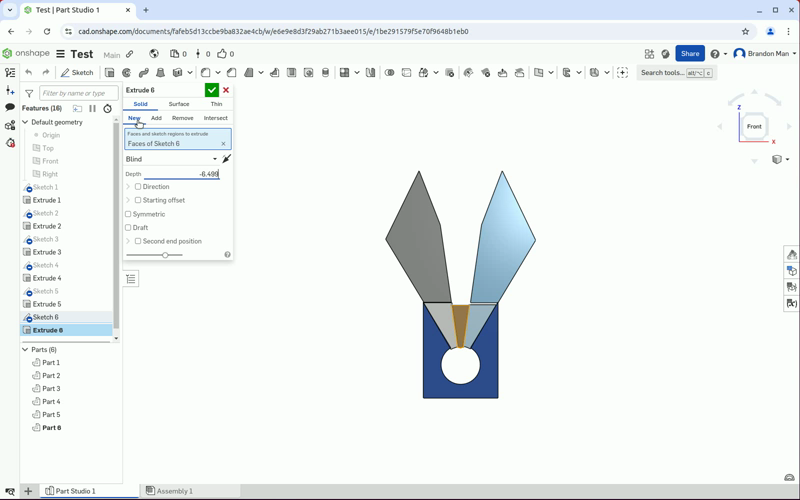
key(enter)
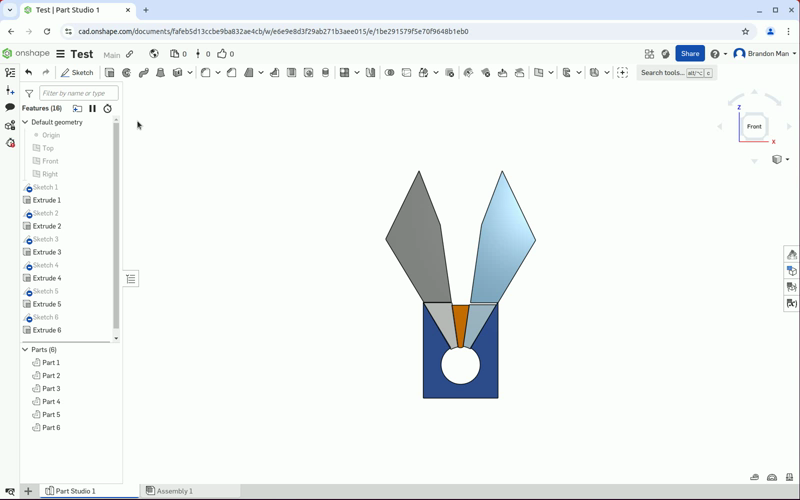
key(shift+h)
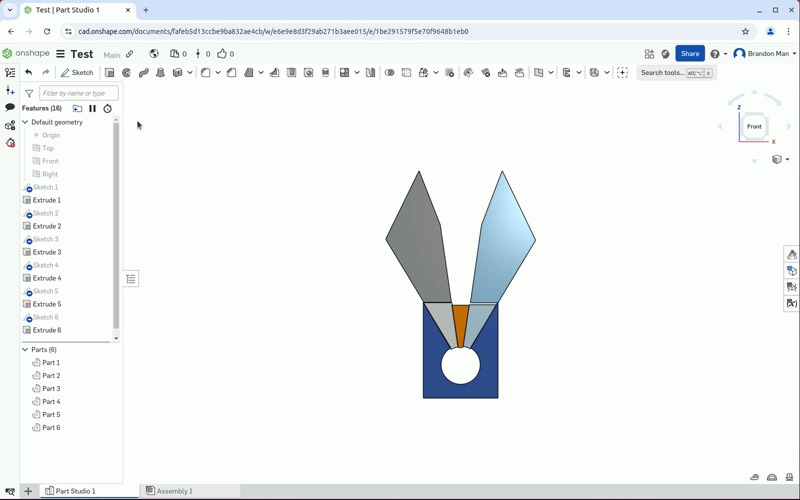
key(shift+h)
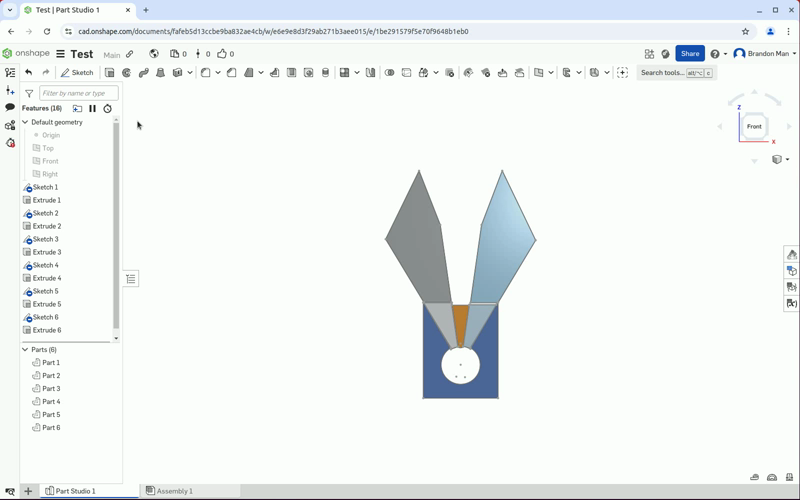
key(shift+7)
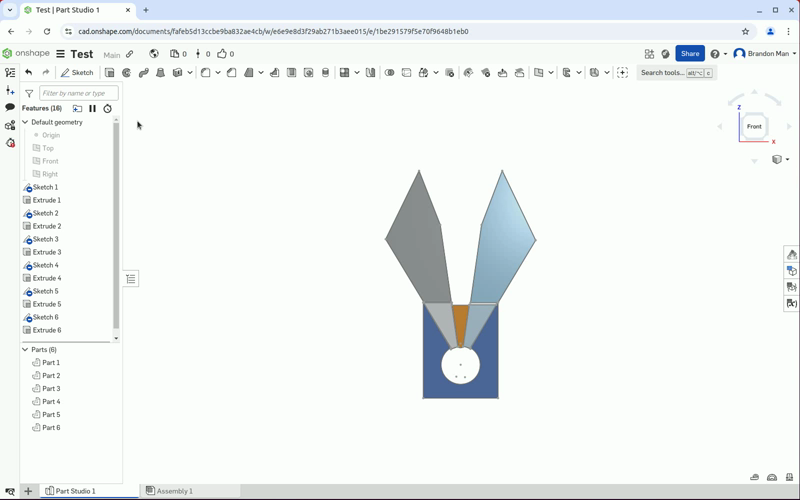
key(left, 2)
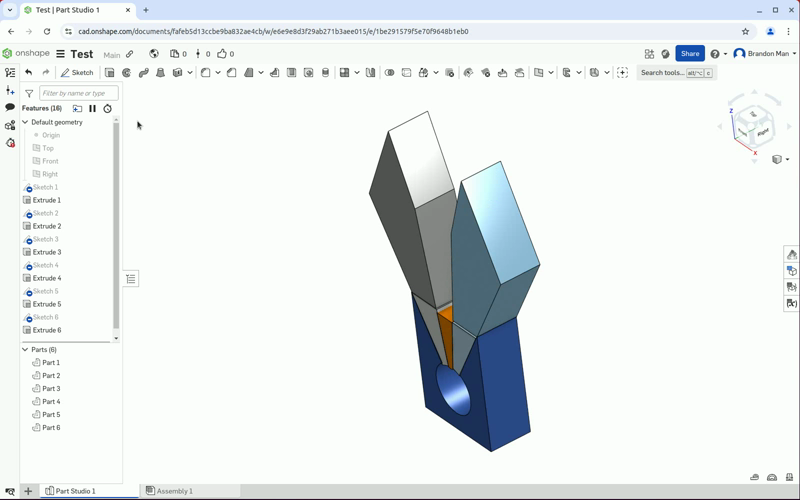
key(down, 2)
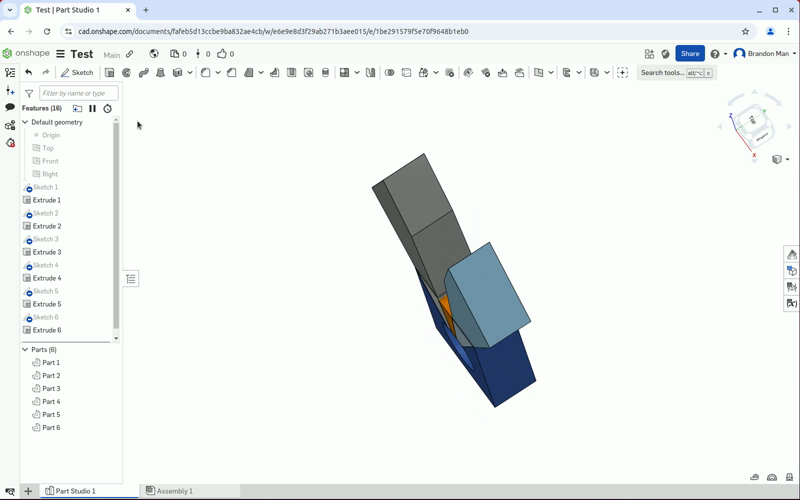
key(up, 2)
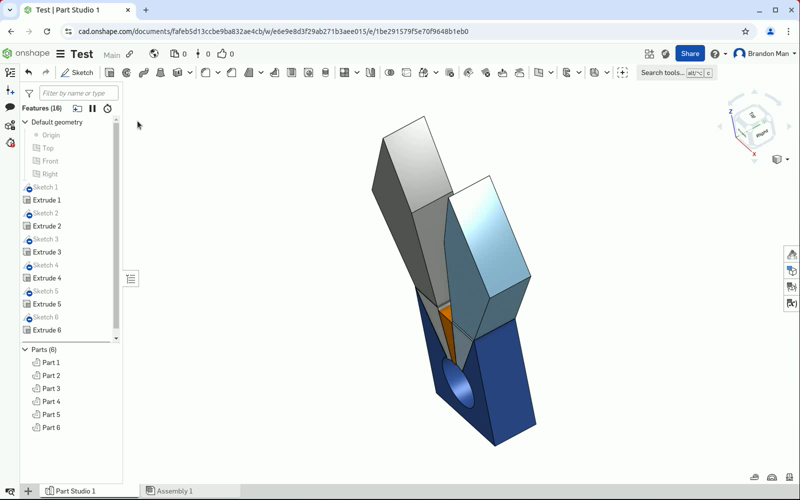
key(right, 2)
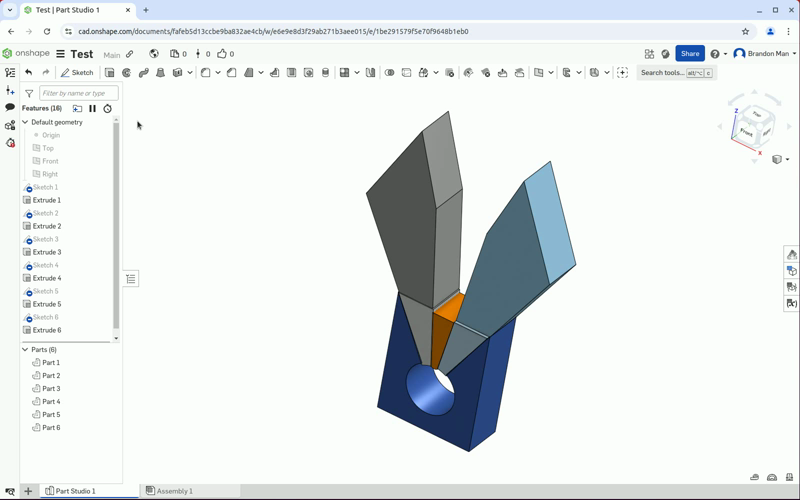
mouse_move(69, 189)
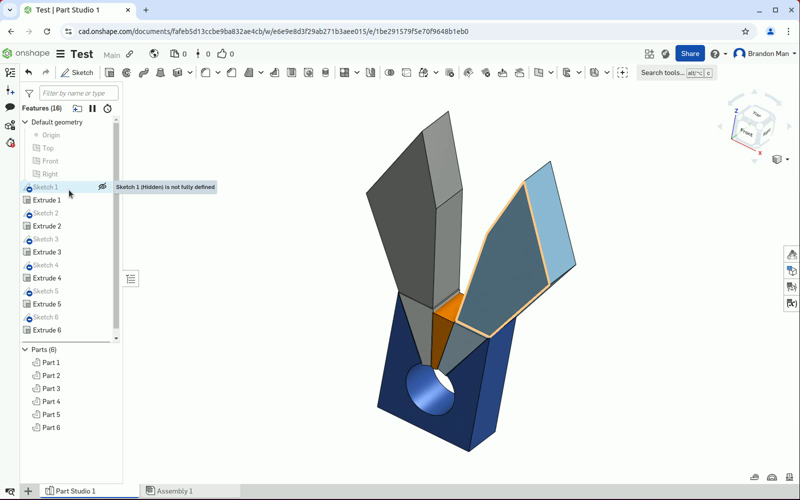
click(69, 189)